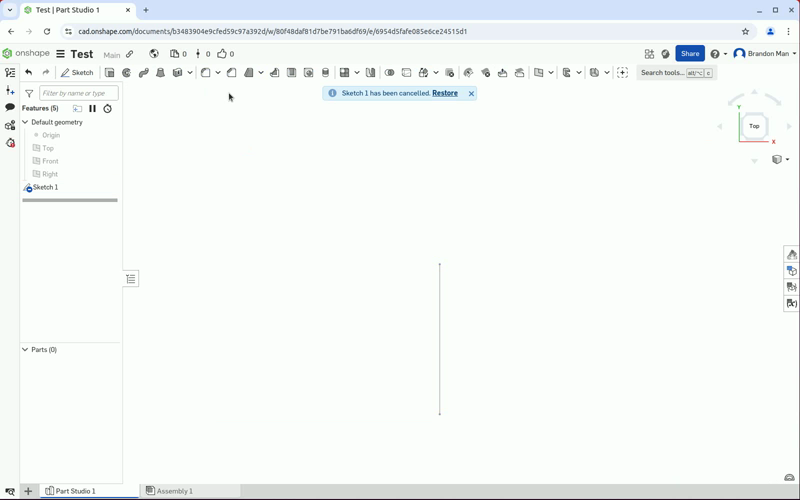
key(shift+h)
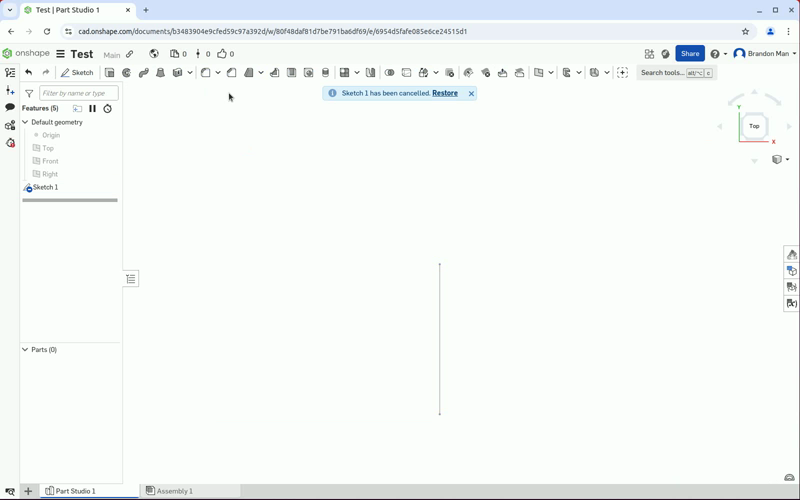
key(shift+s)
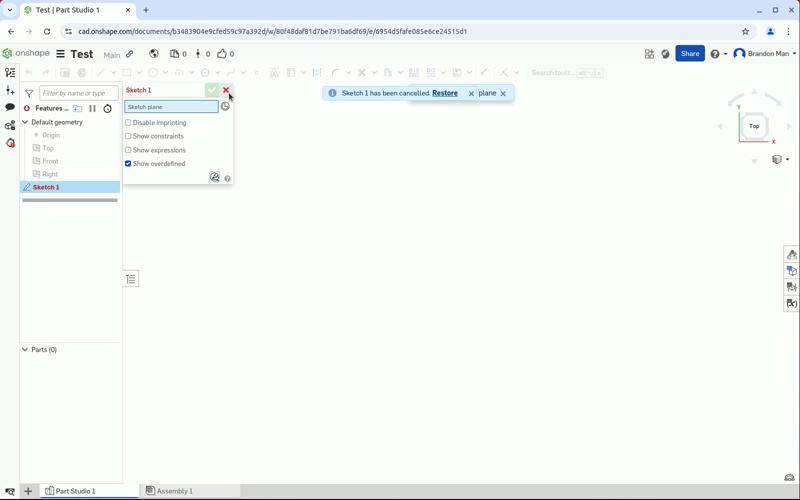
mouse_move(73, 150)
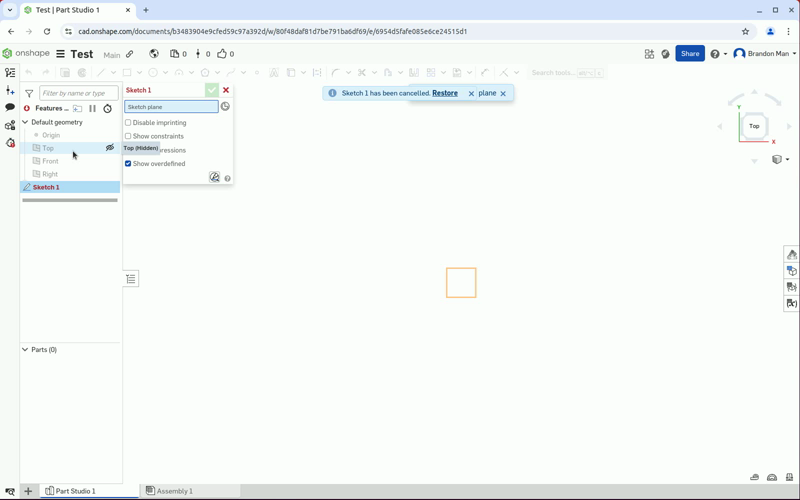
click(73, 150)
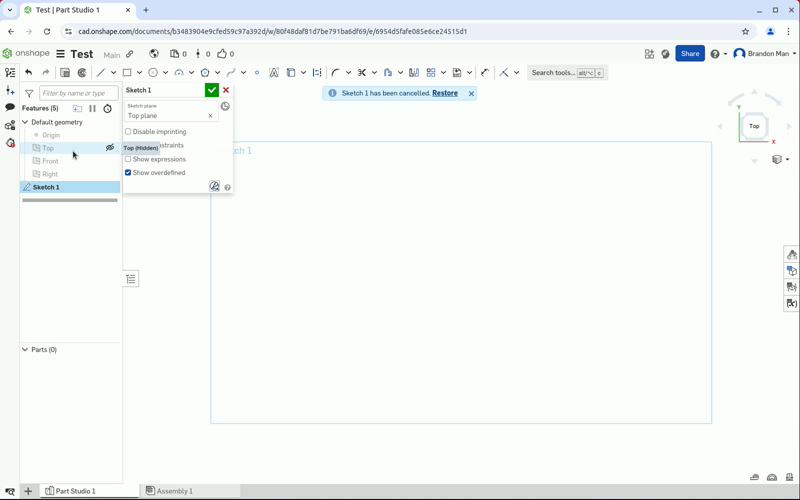
mouse_move(73, 352)
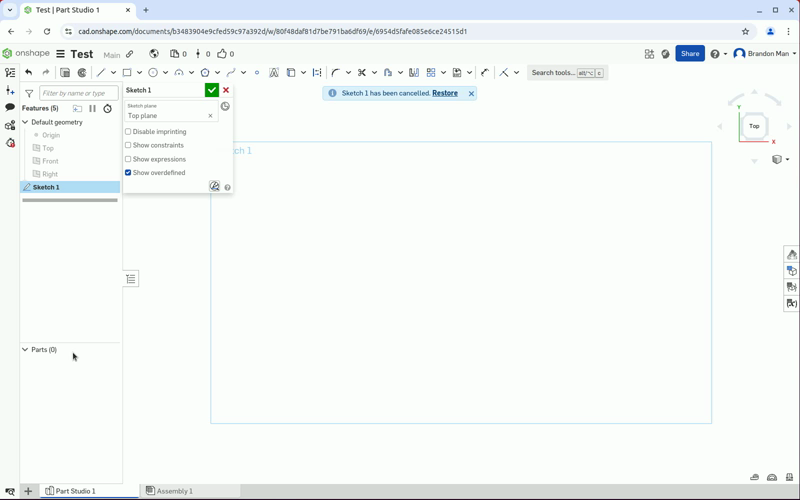
key(y)
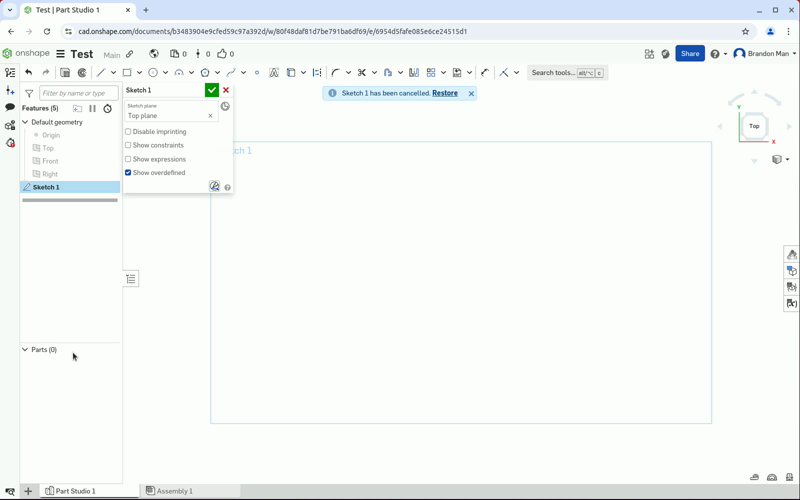
key(a)
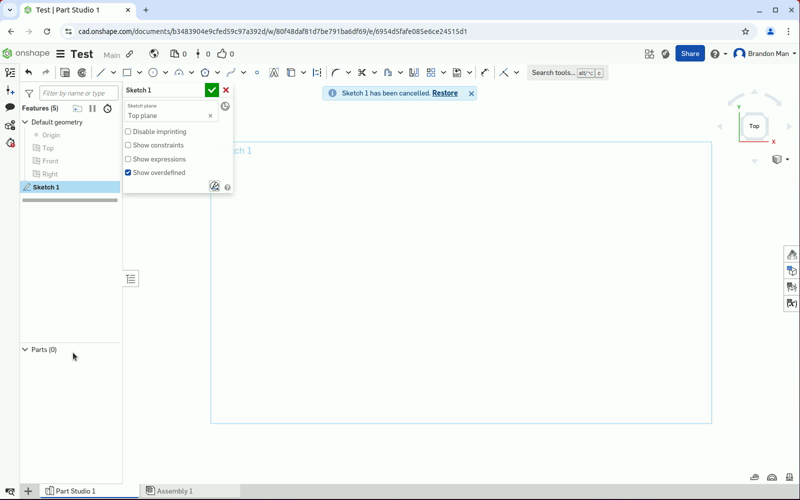
key_down(shift)
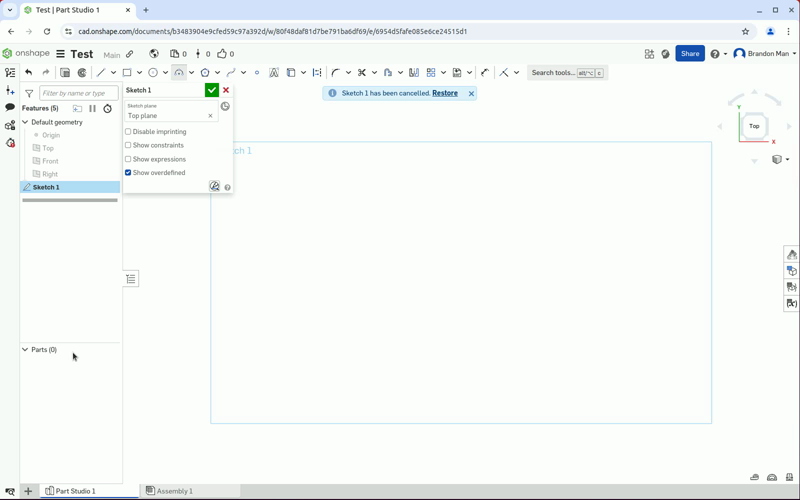
mouse_move(562, 293)
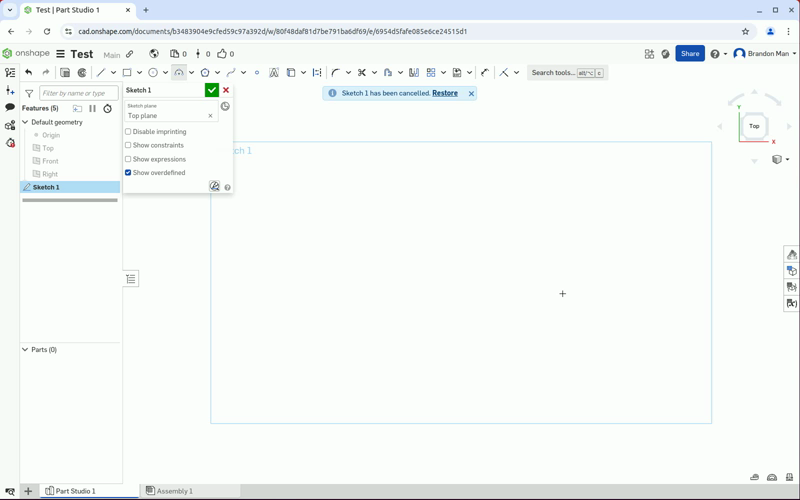
click(562, 293)
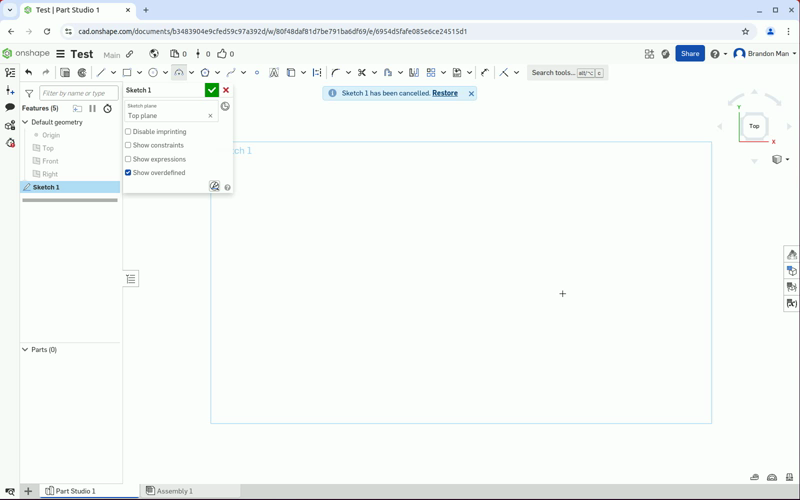
key_up(shift)
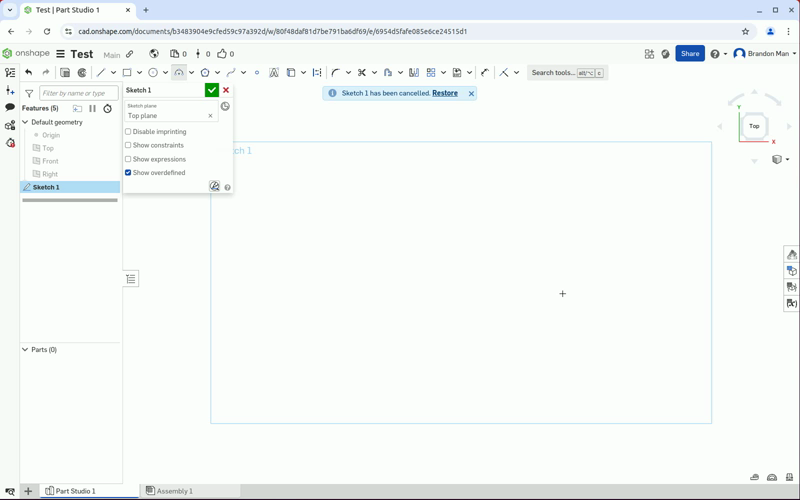
key_down(shift)
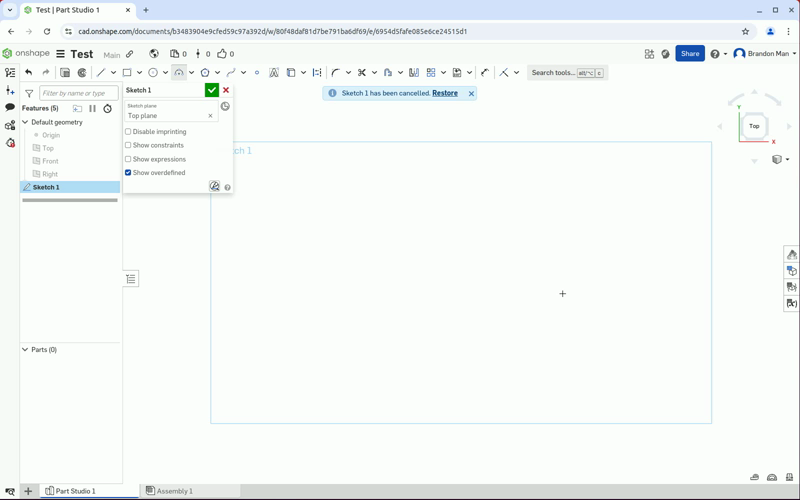
mouse_move(562, 272)
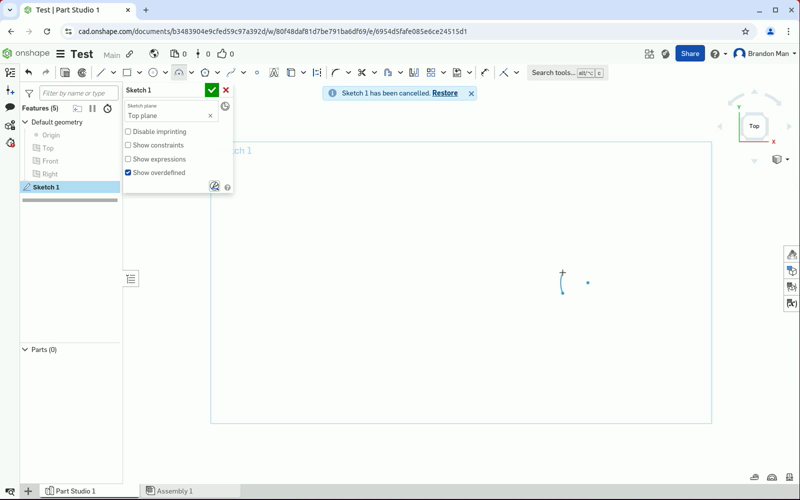
click(562, 272)
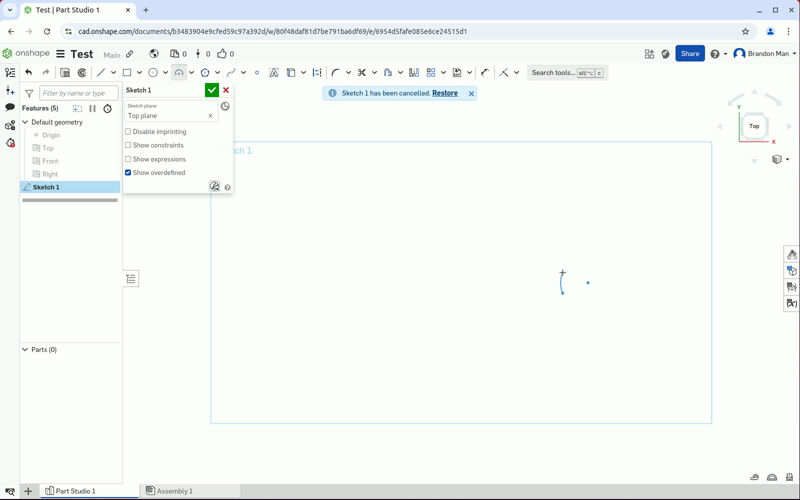
mouse_move(573, 282)
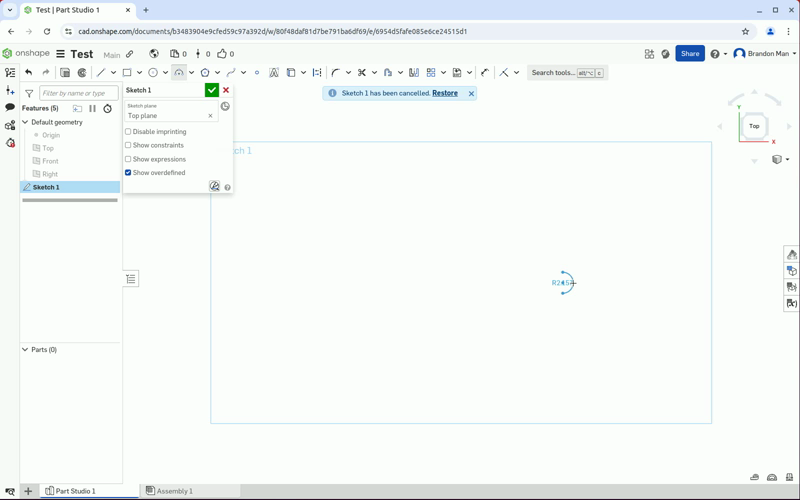
click(573, 282)
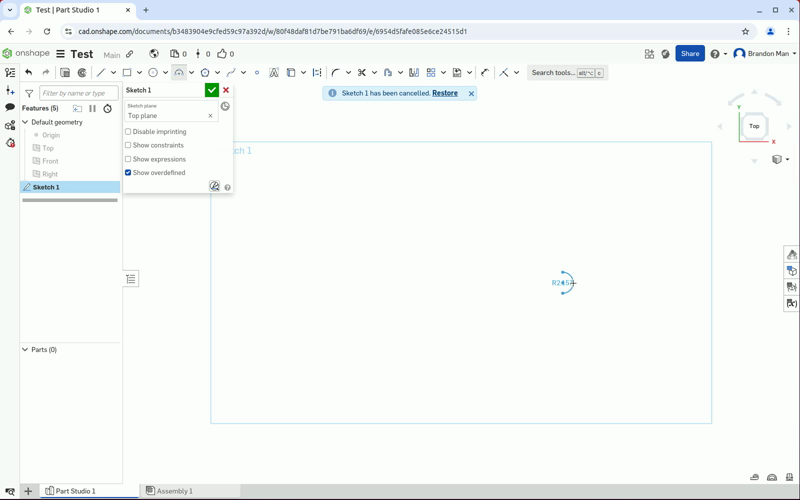
key_up(shift)
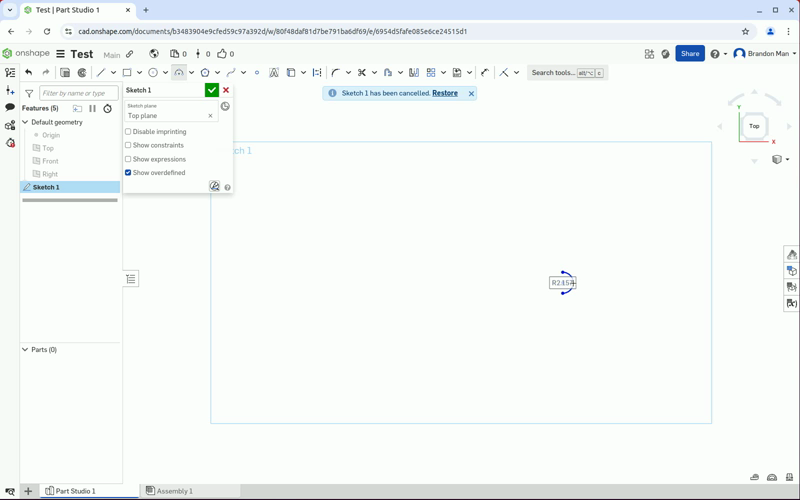
key(esc)
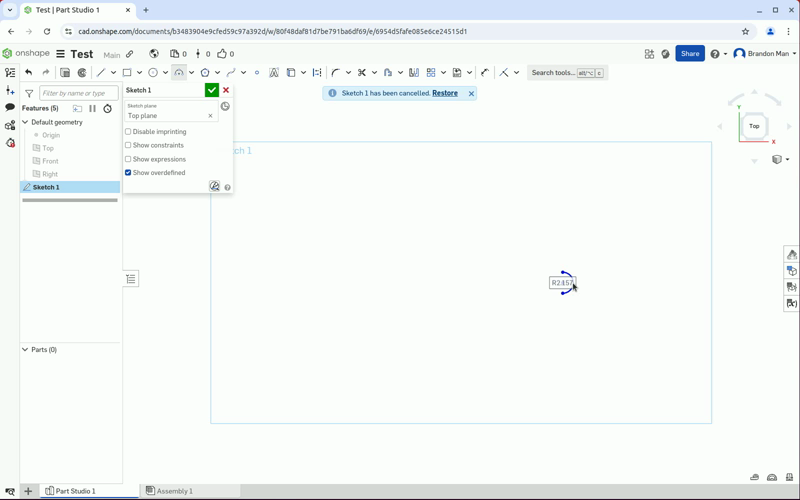
key(l)
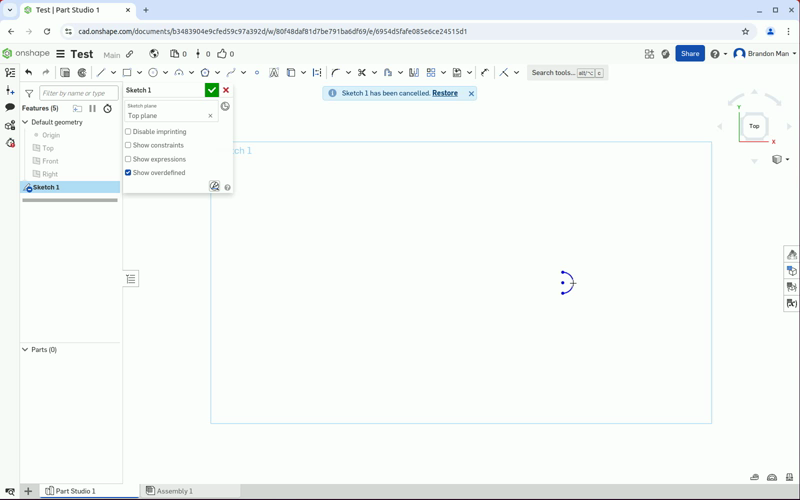
mouse_move(562, 272)
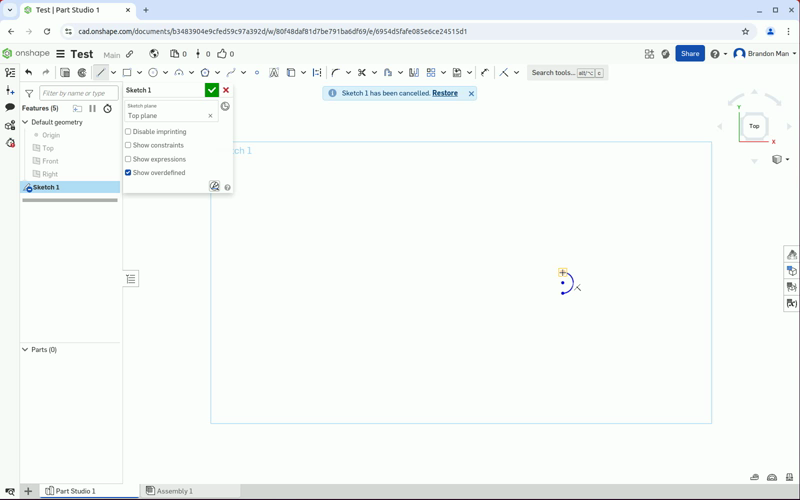
click(562, 272)
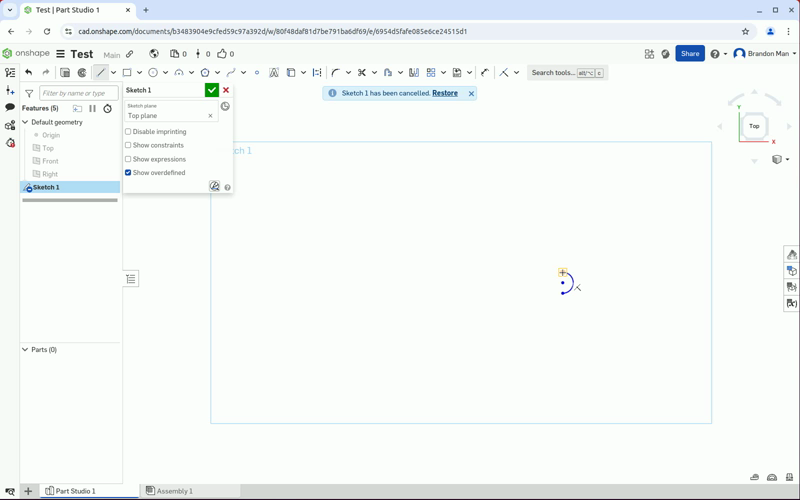
key_down(shift)
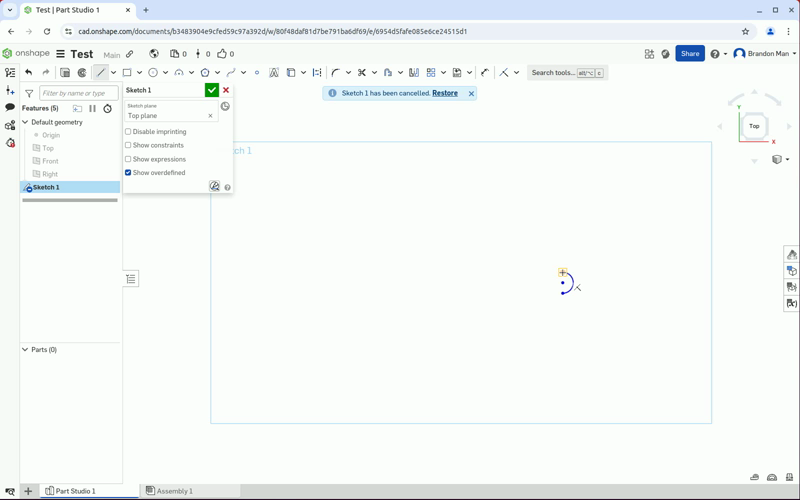
mouse_move(589, 272)
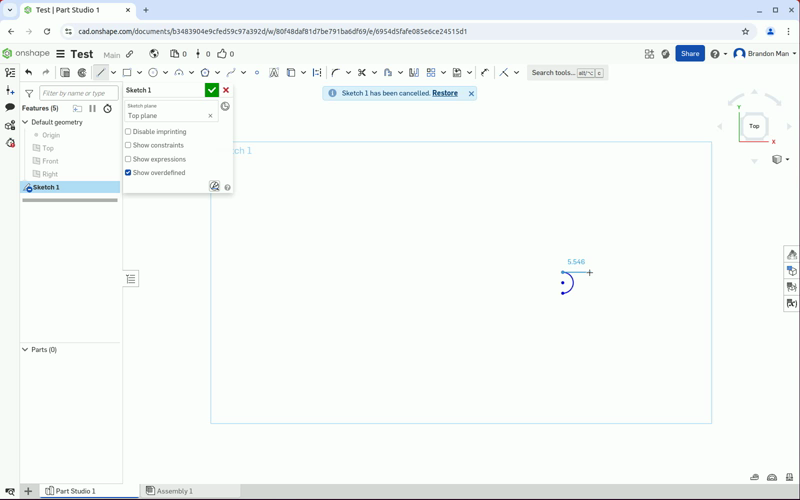
mouse_move(562, 274)
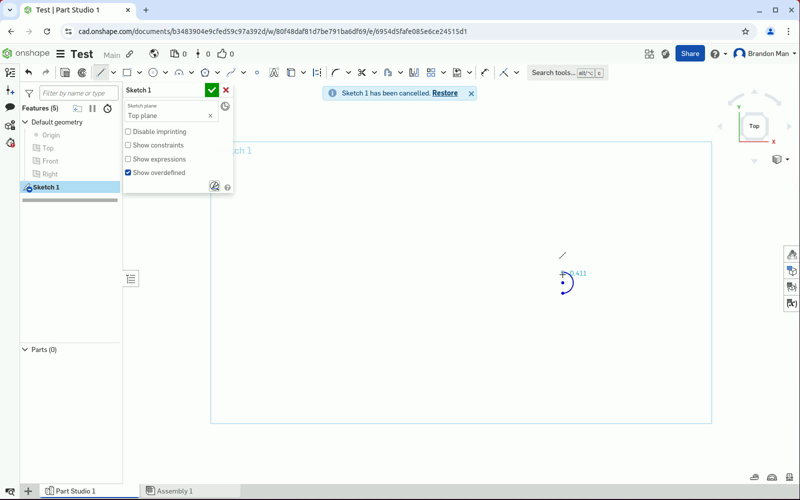
scroll(6)
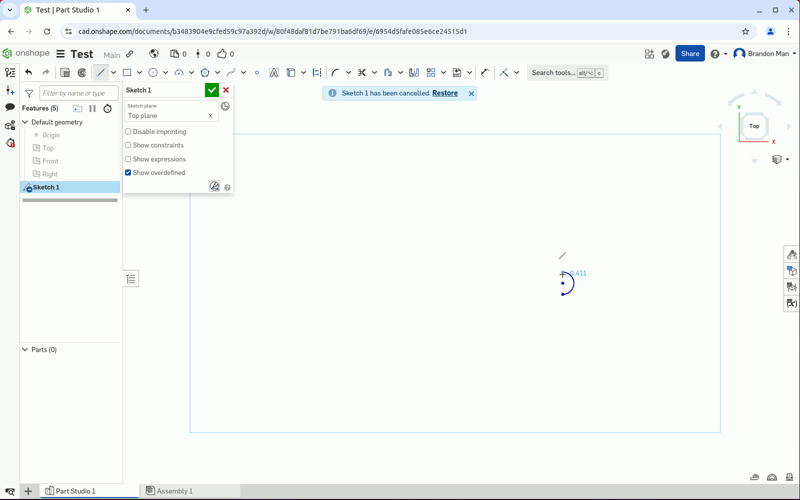
scroll(6)
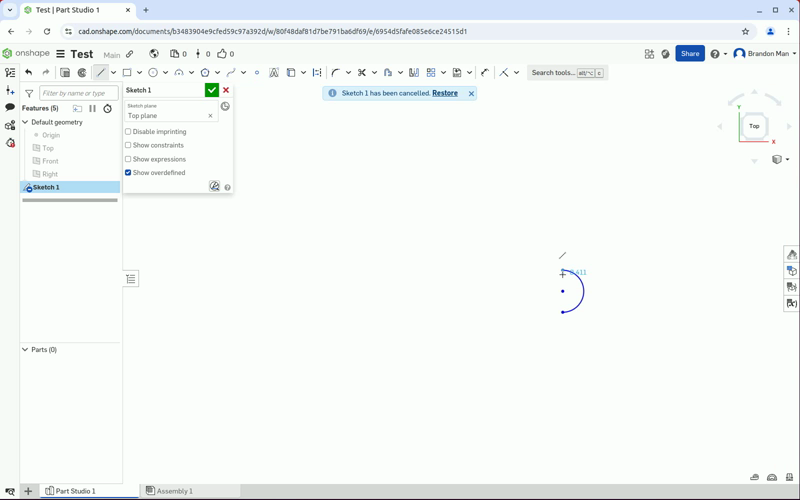
scroll(6)
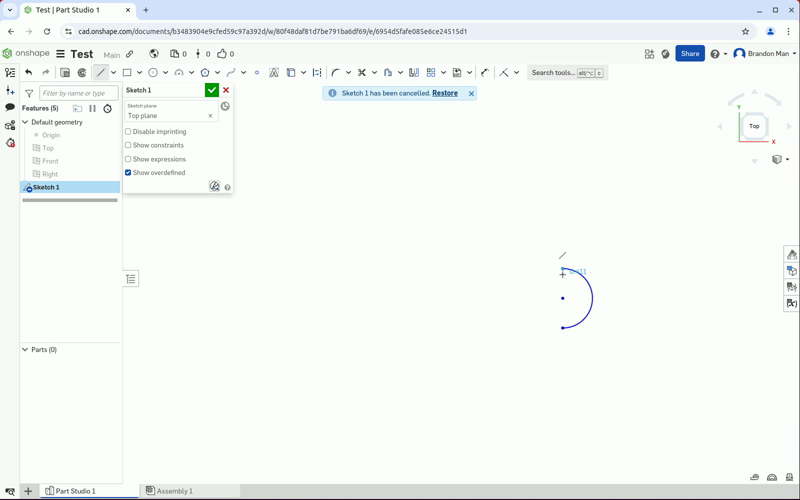
scroll(6)
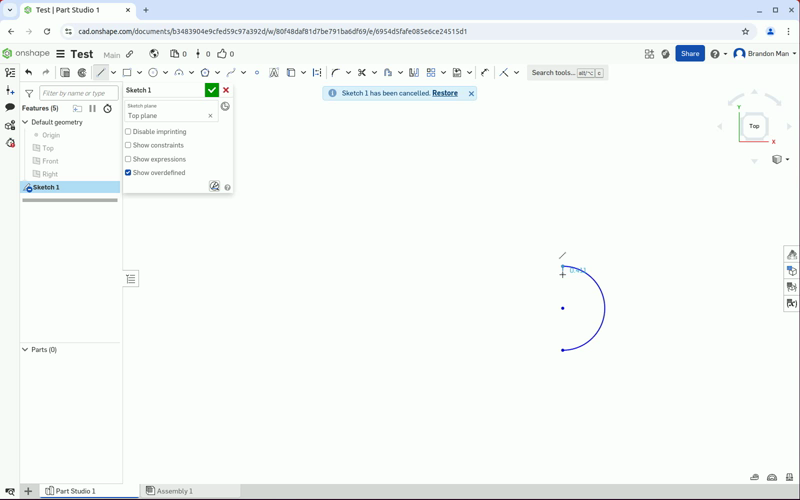
scroll(6)
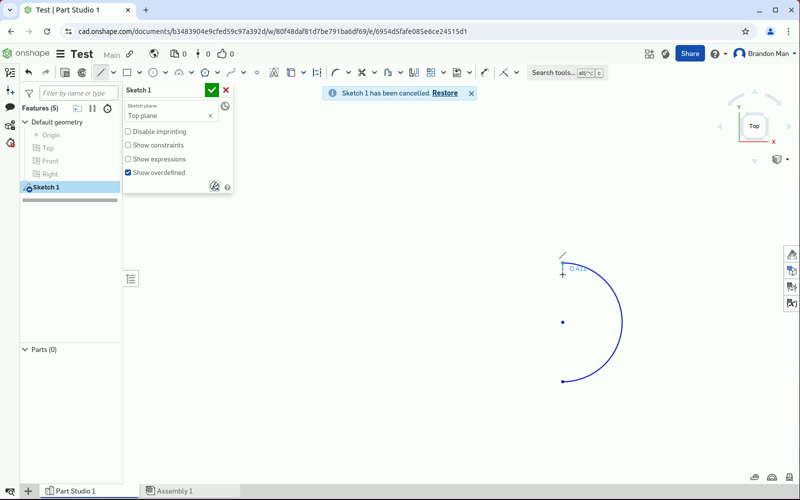
scroll(6)
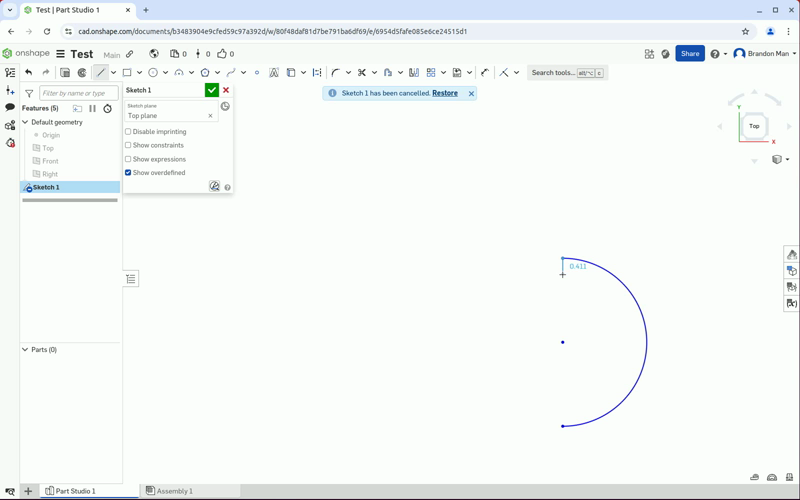
scroll(6)
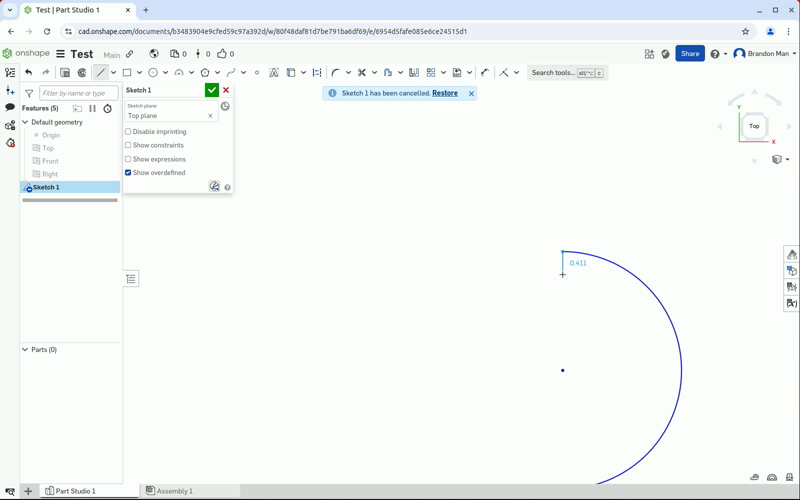
click(562, 274)
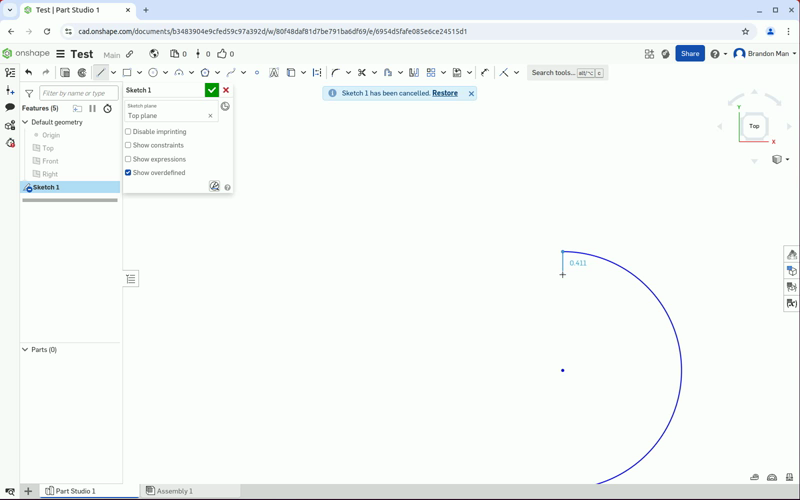
scroll(-6)
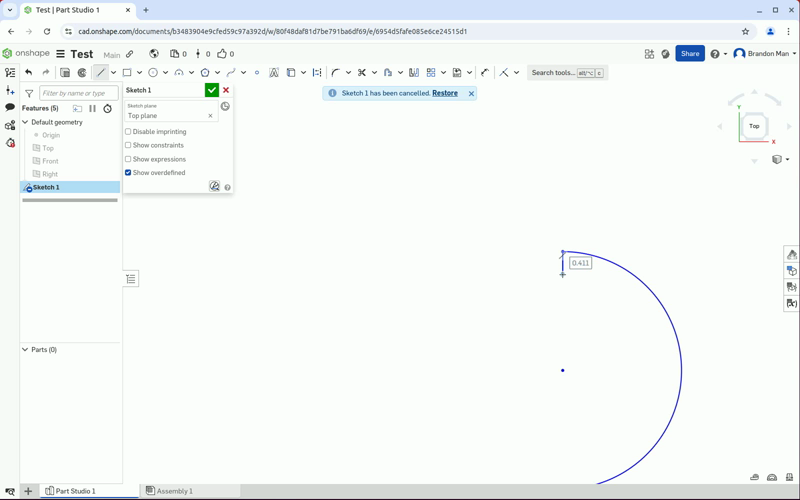
scroll(-6)
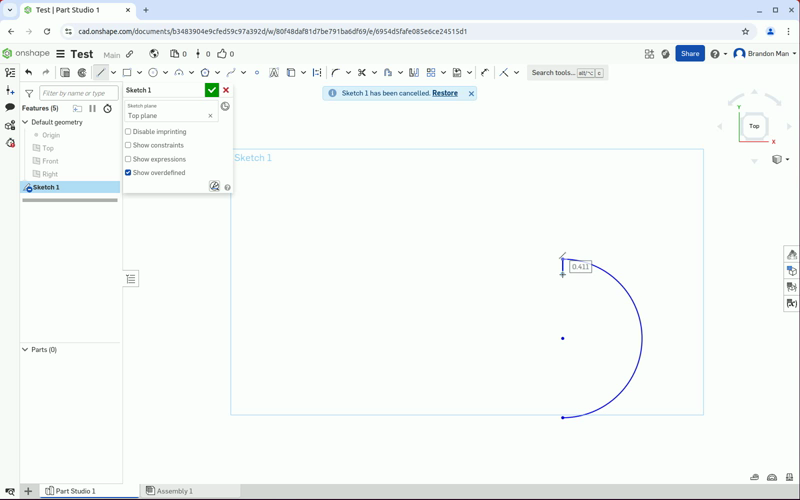
scroll(-6)
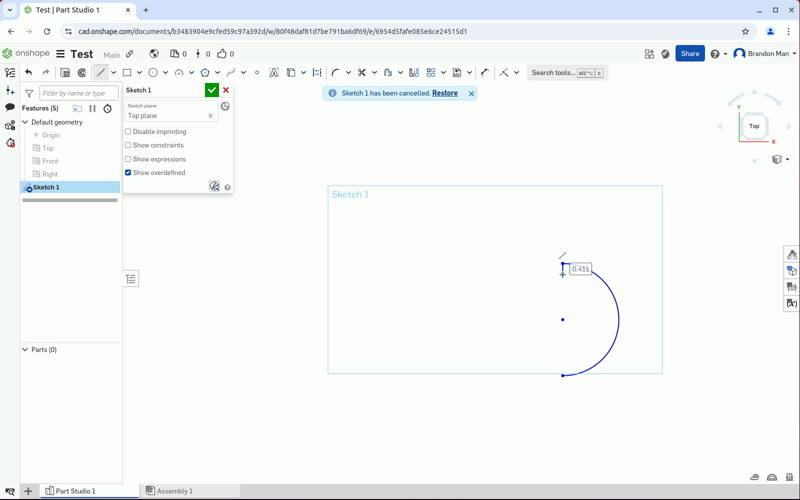
scroll(-6)
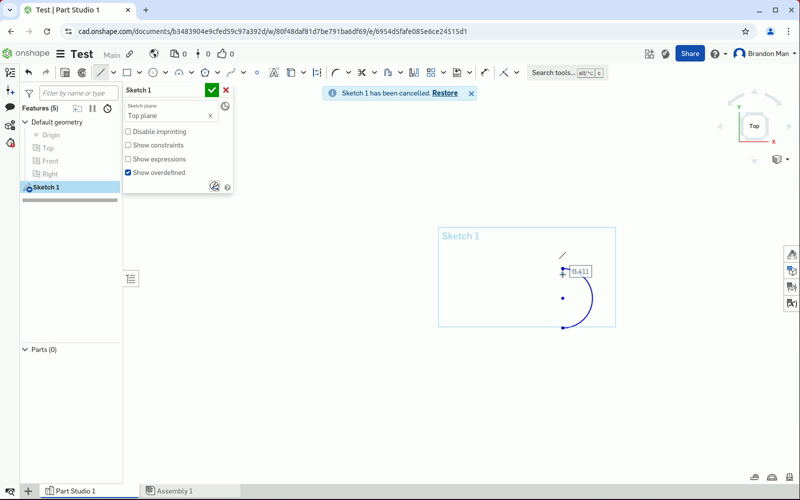
scroll(-6)
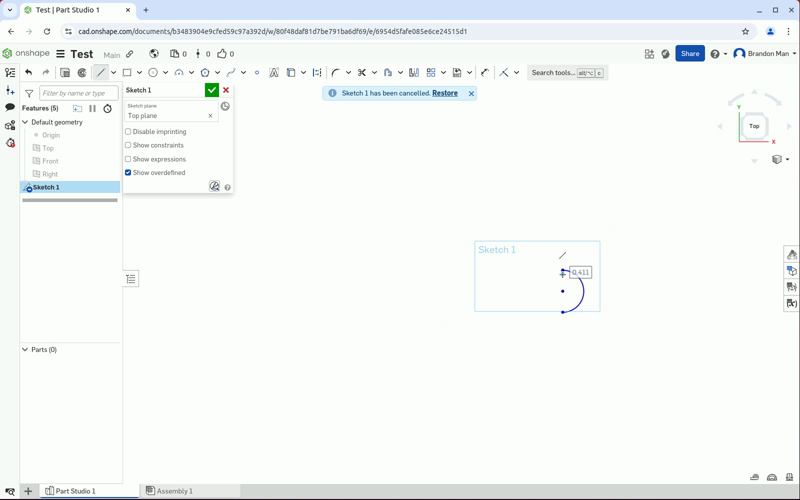
scroll(-6)
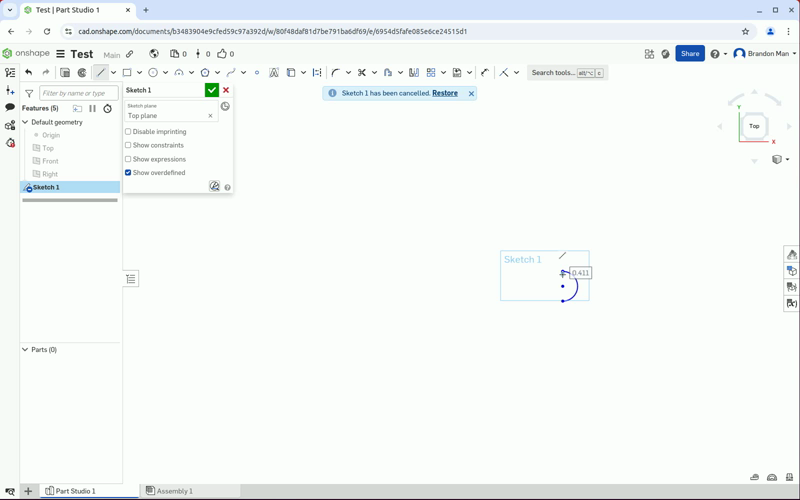
scroll(-6)
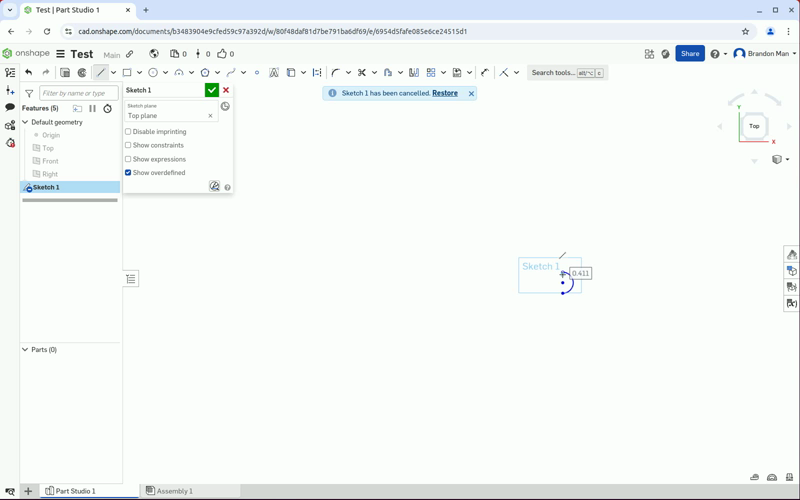
key_up(shift)
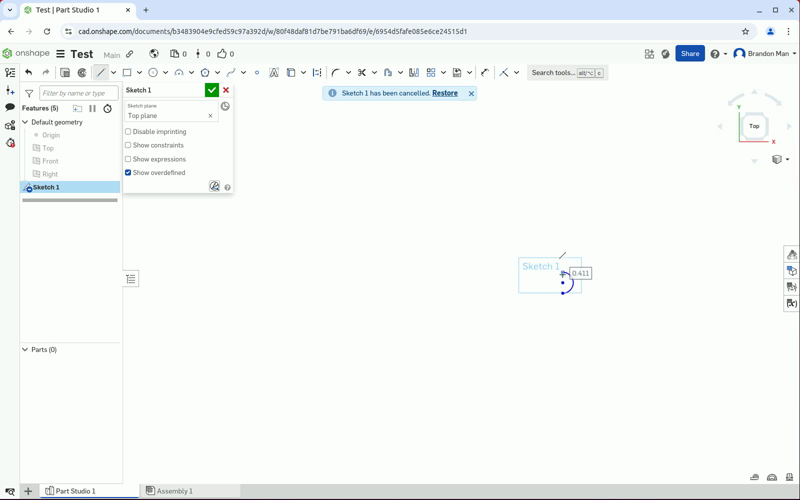
key(esc)
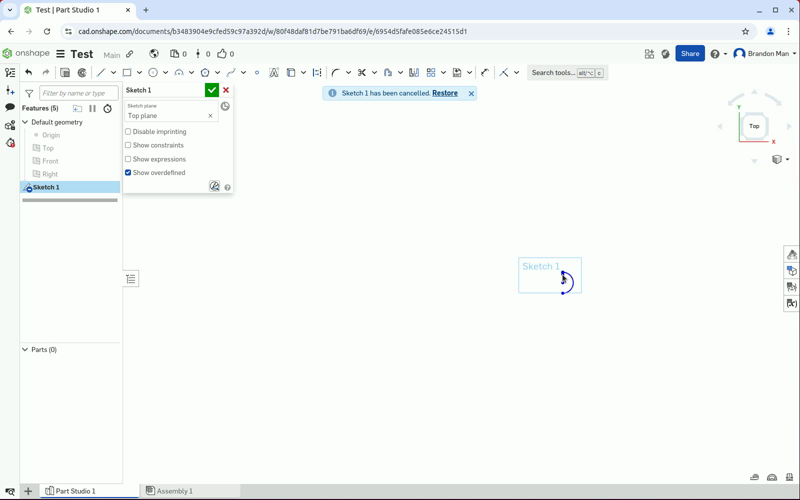
key(a)
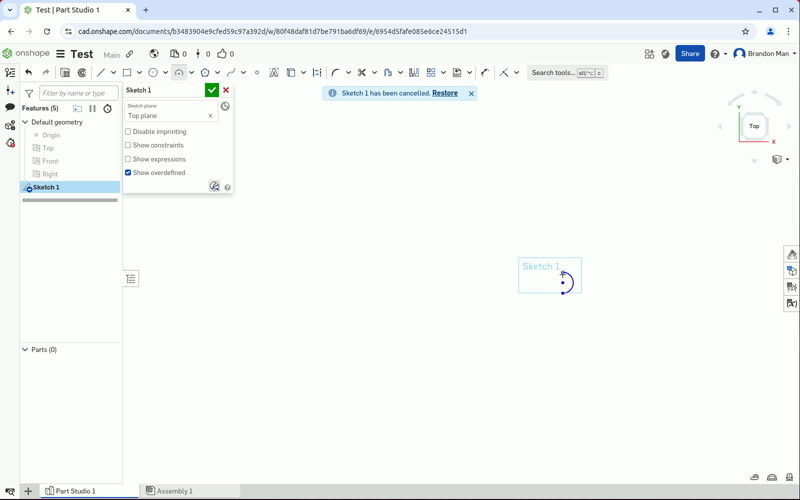
mouse_move(562, 274)
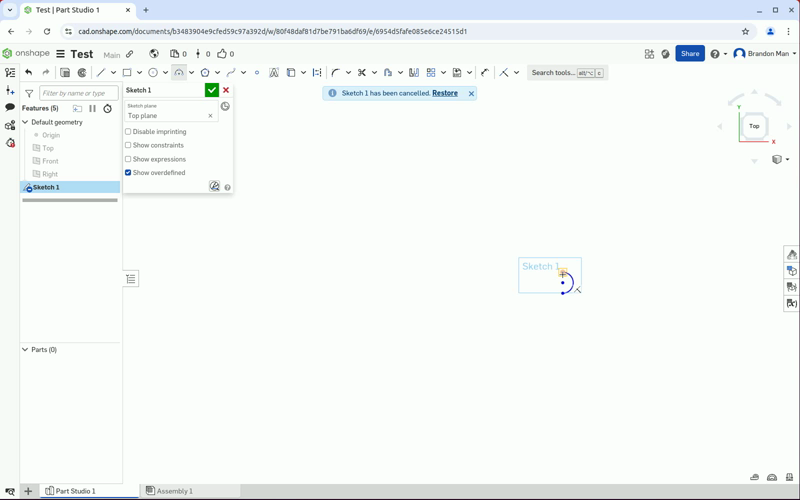
scroll(6)
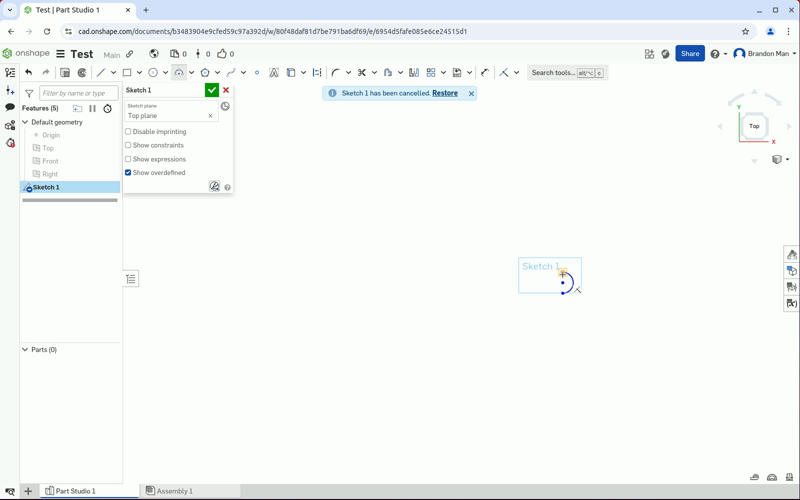
scroll(6)
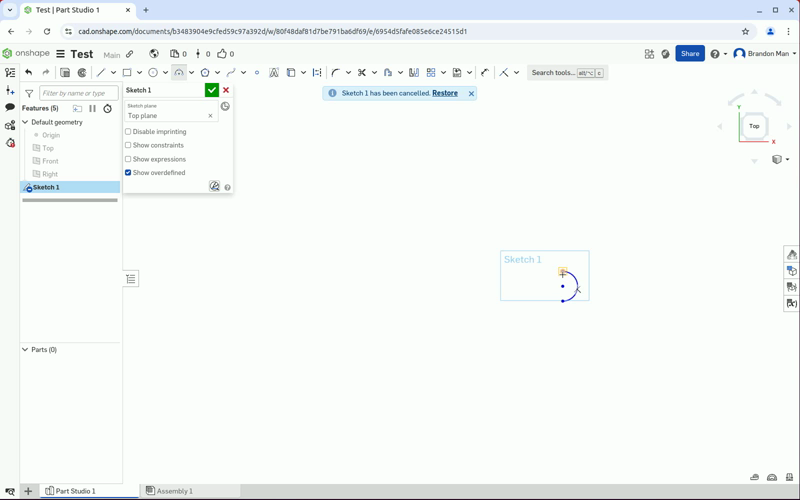
scroll(6)
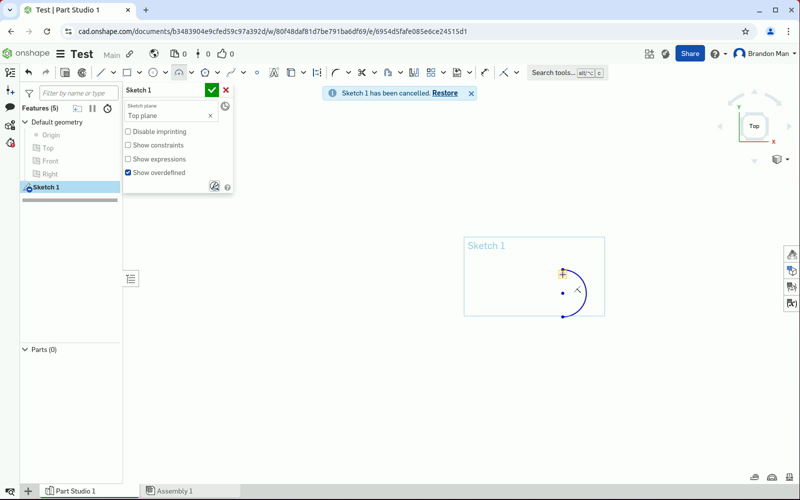
scroll(6)
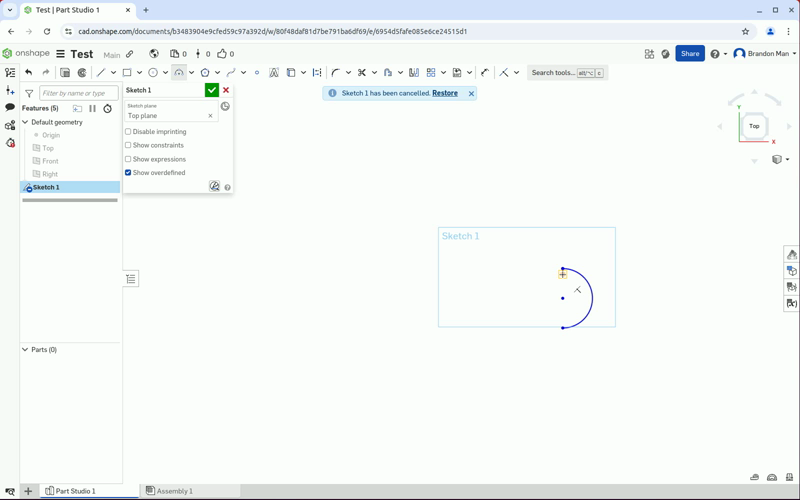
scroll(6)
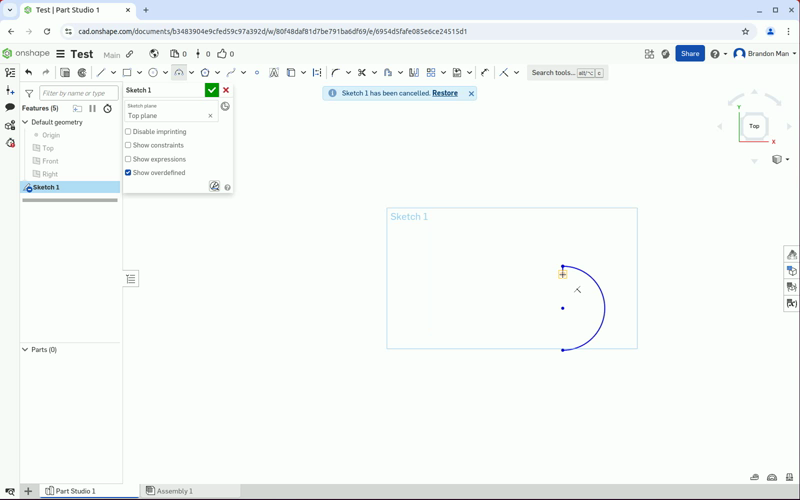
scroll(6)
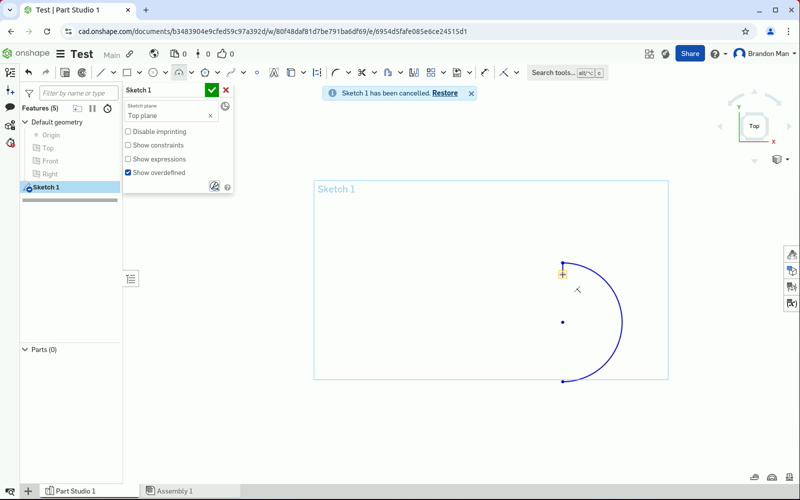
scroll(6)
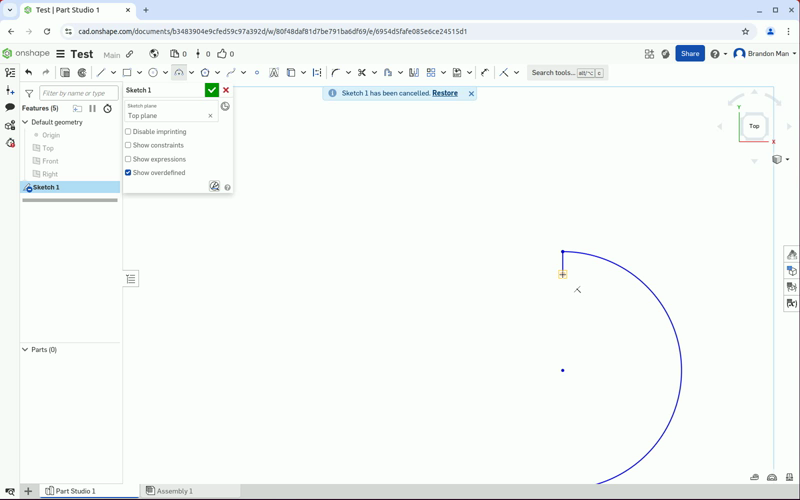
click(562, 274)
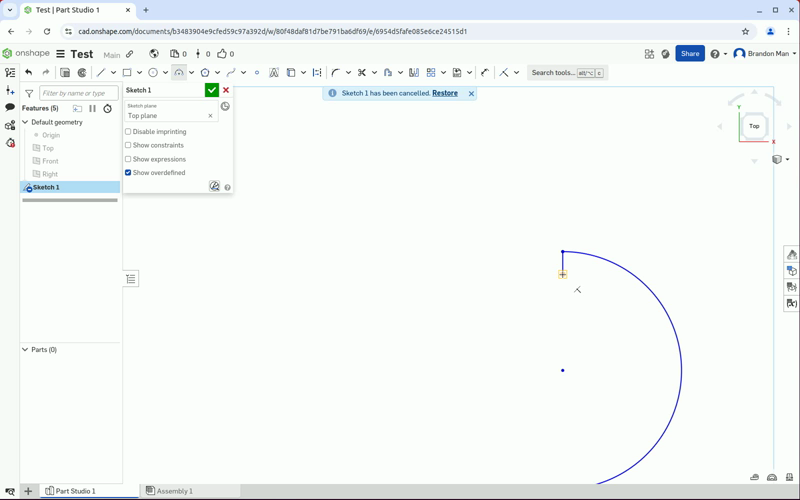
scroll(-6)
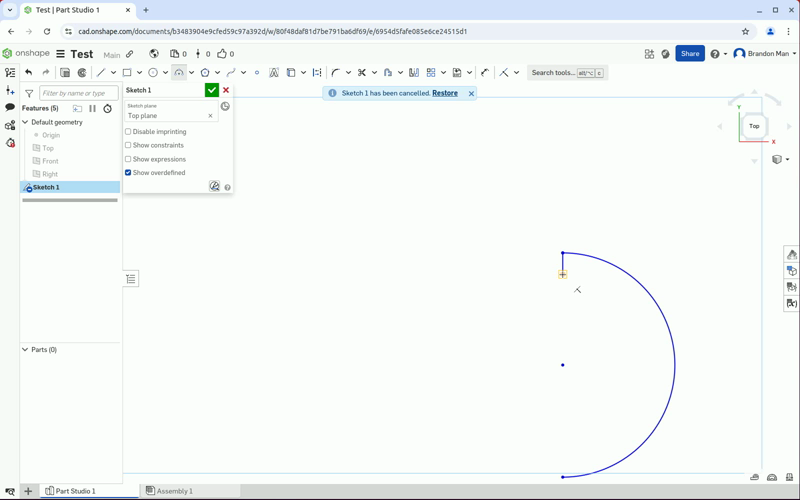
scroll(-6)
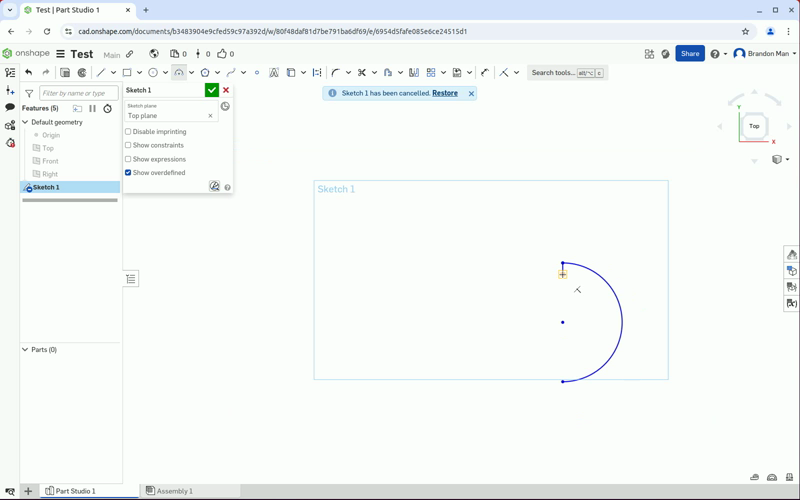
scroll(-6)
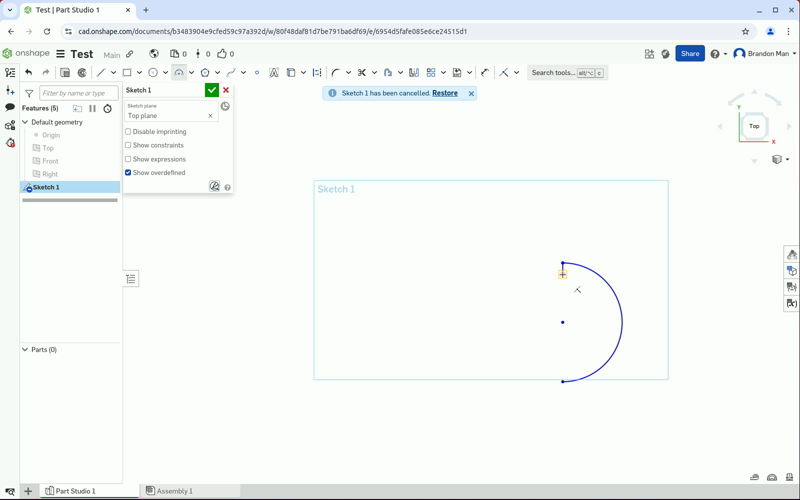
scroll(-6)
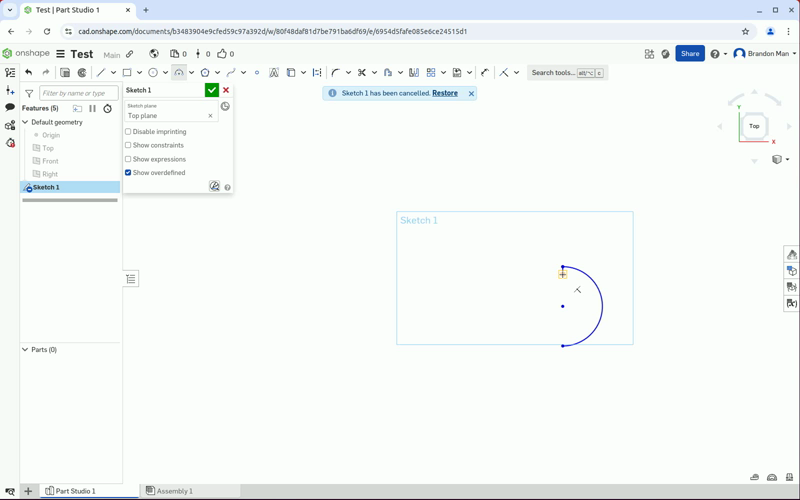
scroll(-6)
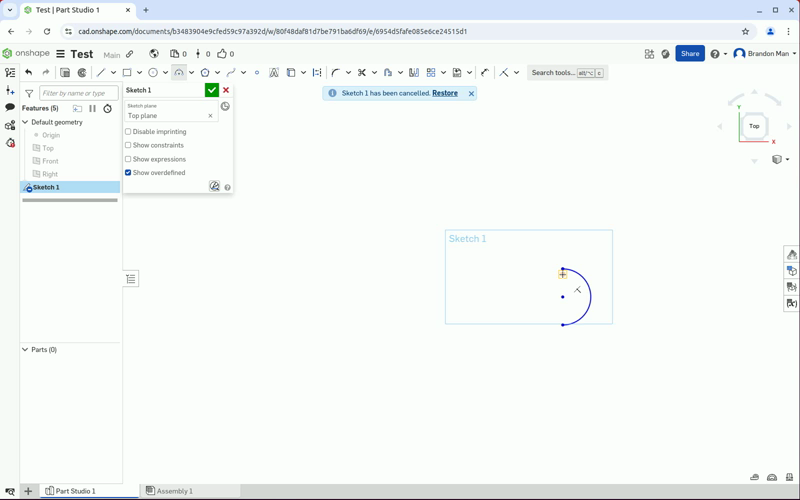
scroll(-6)
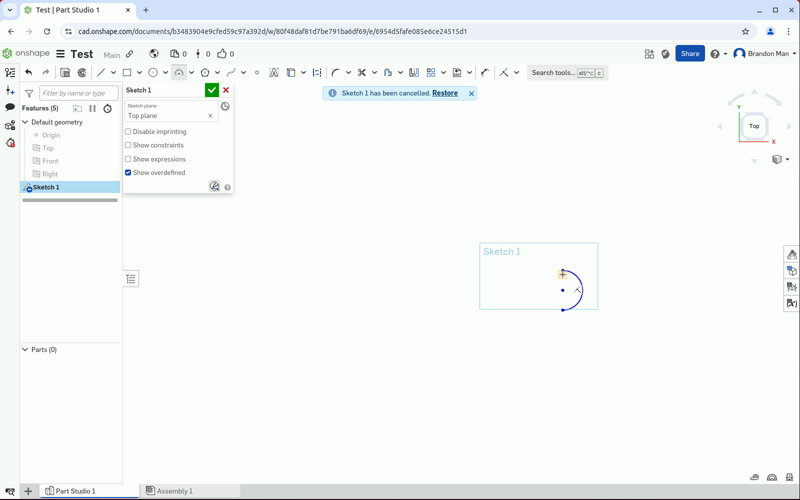
scroll(-6)
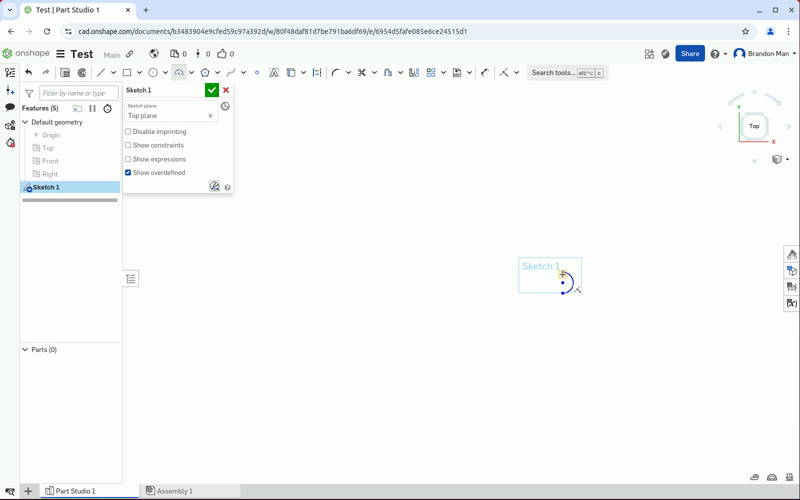
key_down(shift)
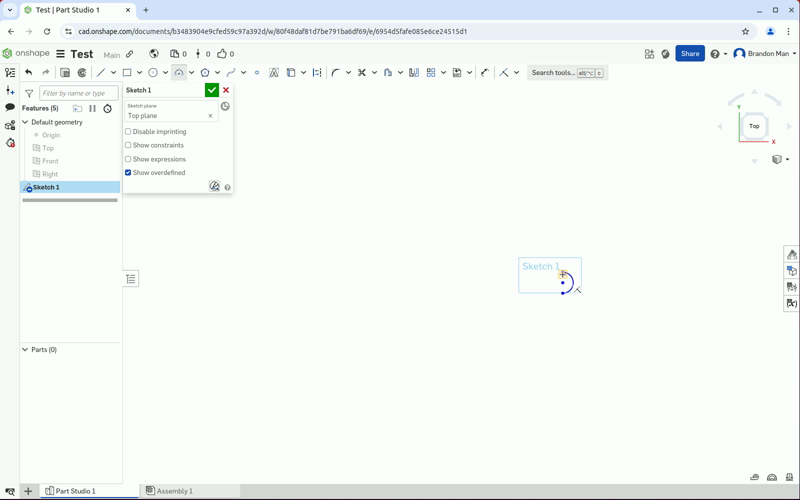
mouse_move(562, 291)
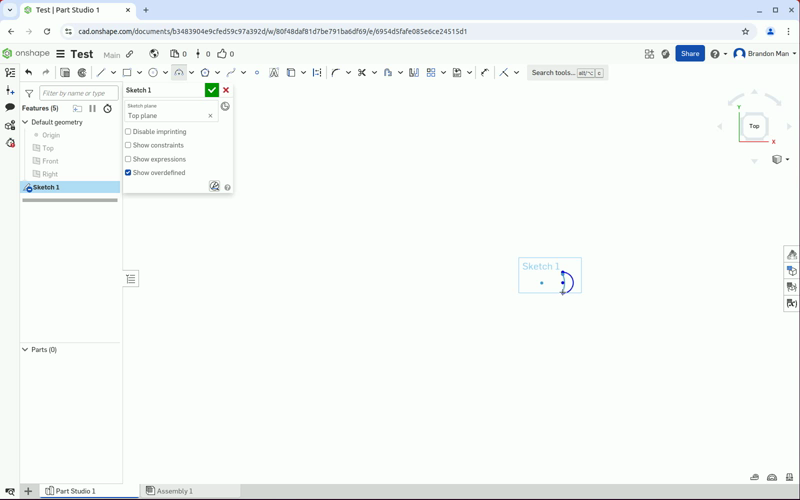
scroll(6)
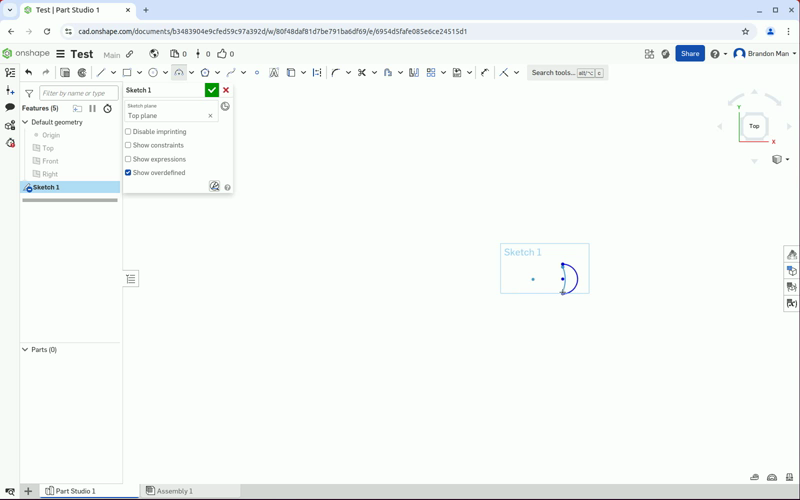
scroll(6)
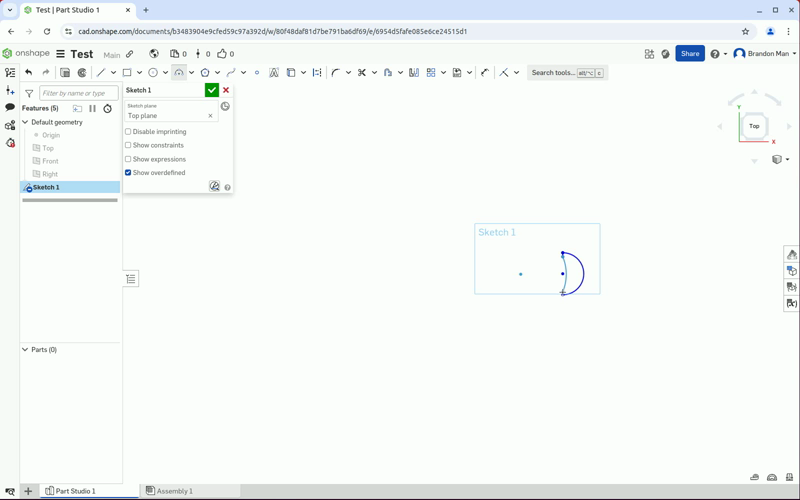
scroll(6)
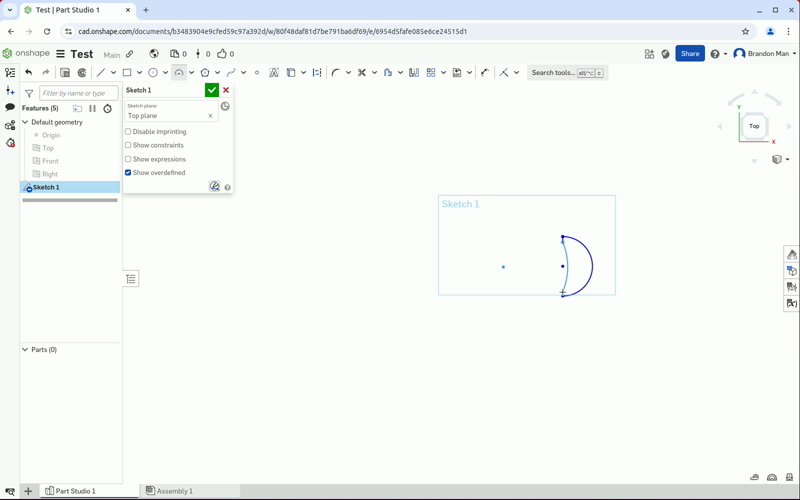
scroll(6)
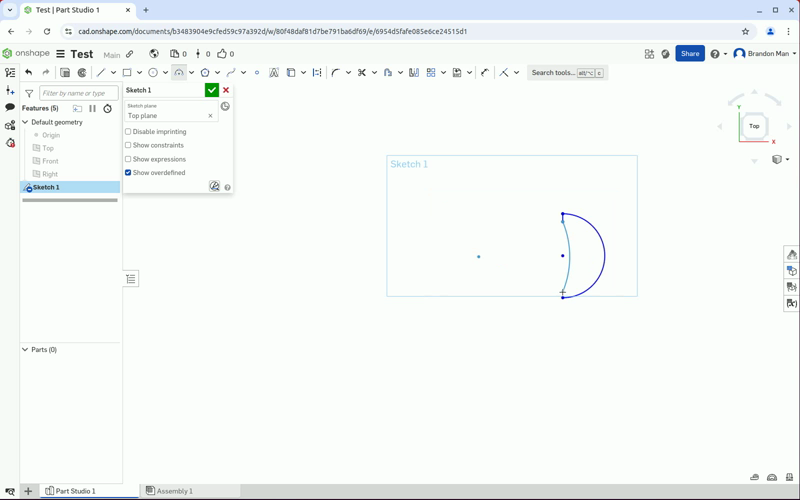
scroll(6)
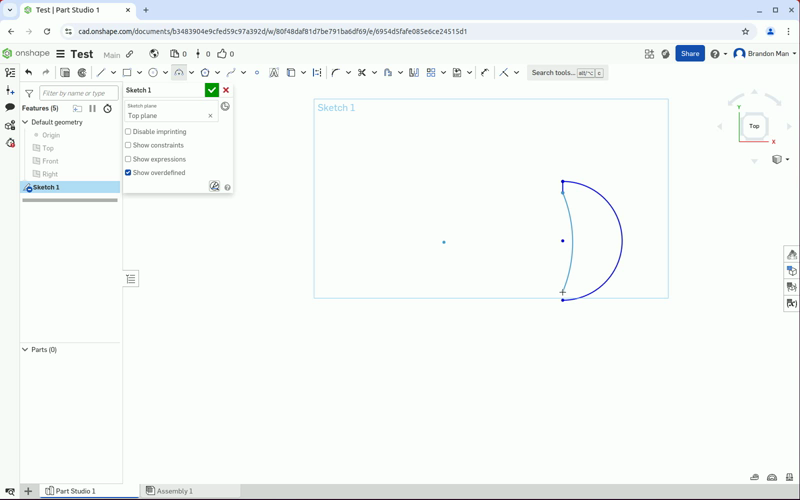
scroll(6)
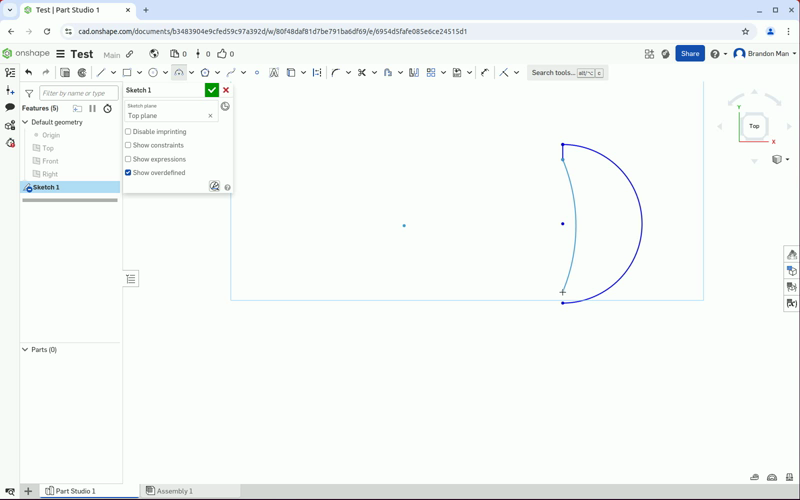
scroll(6)
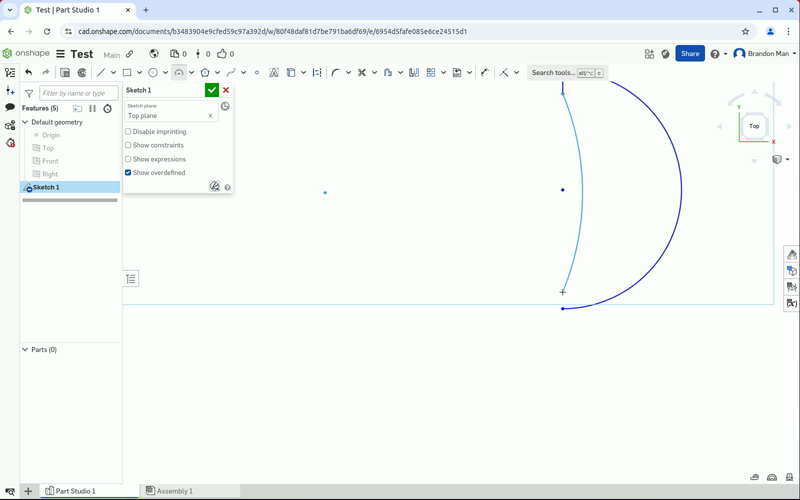
click(562, 291)
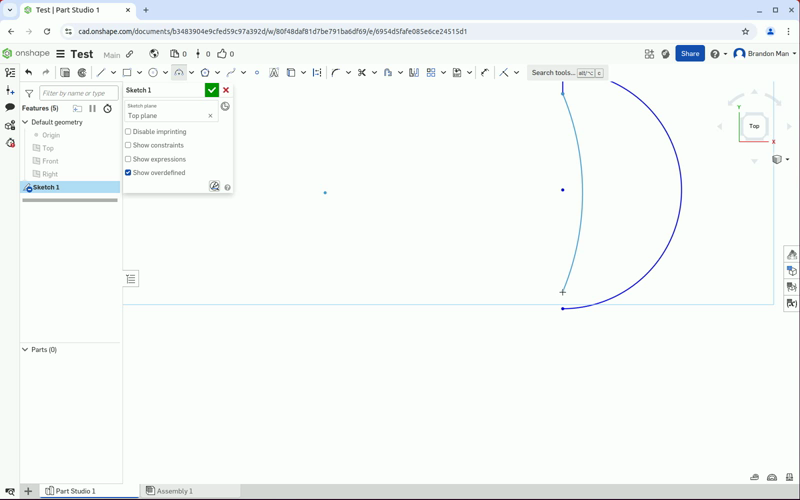
scroll(-6)
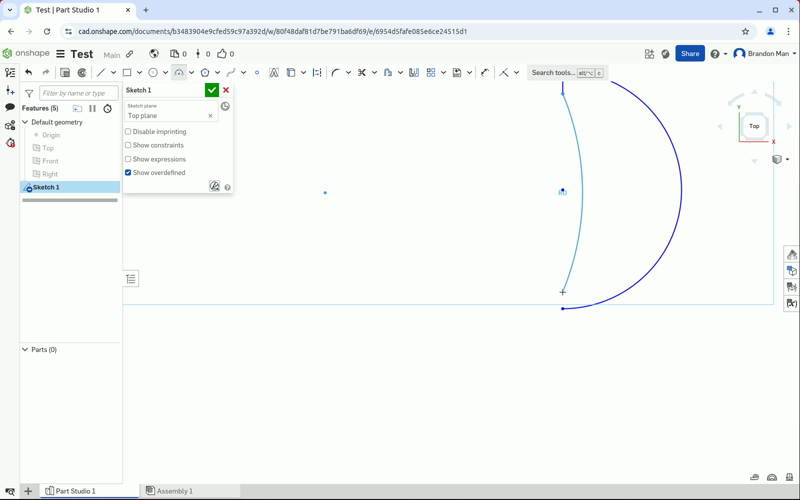
scroll(-6)
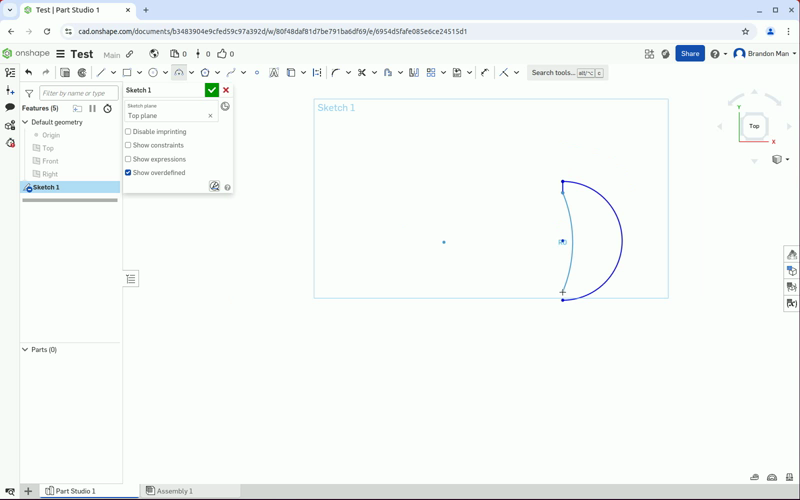
scroll(-6)
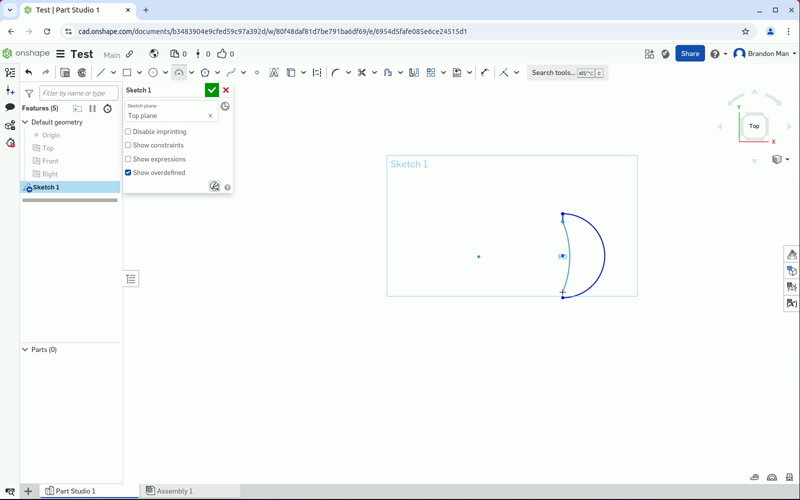
scroll(-6)
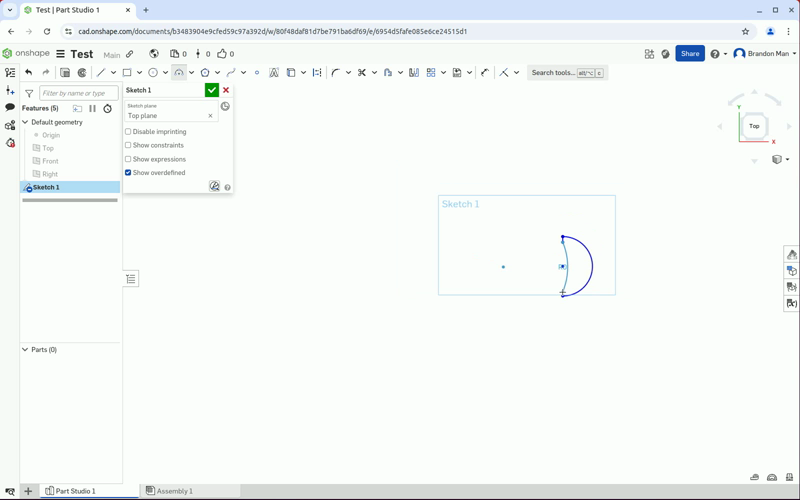
scroll(-6)
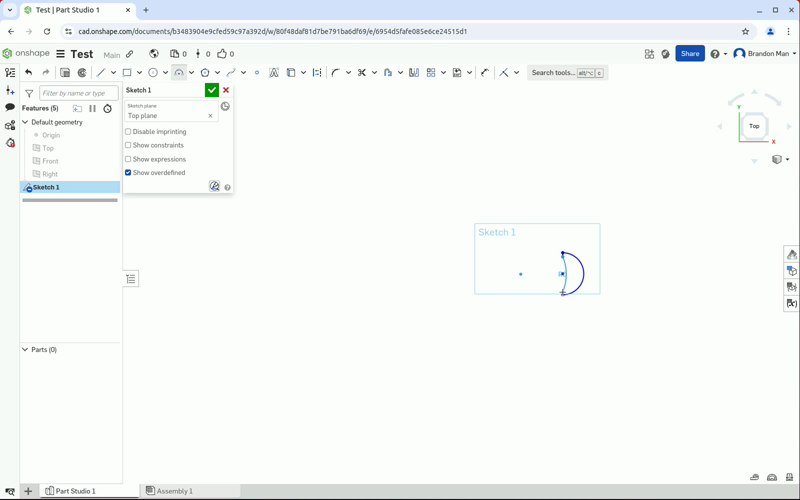
scroll(-6)
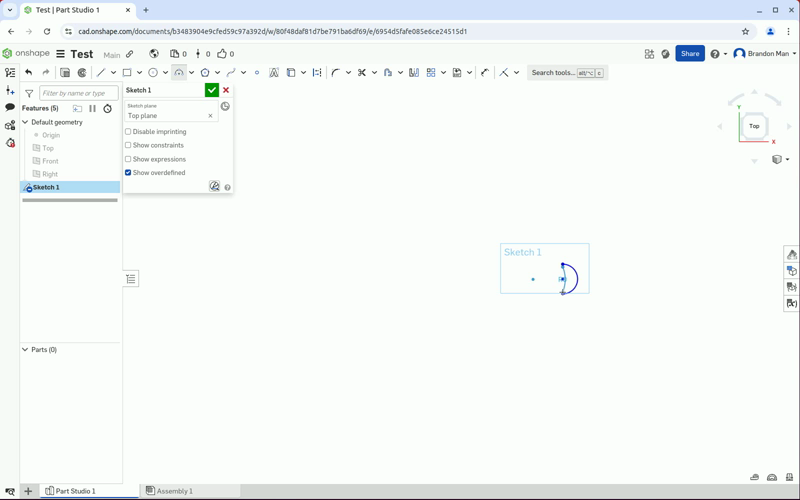
scroll(-6)
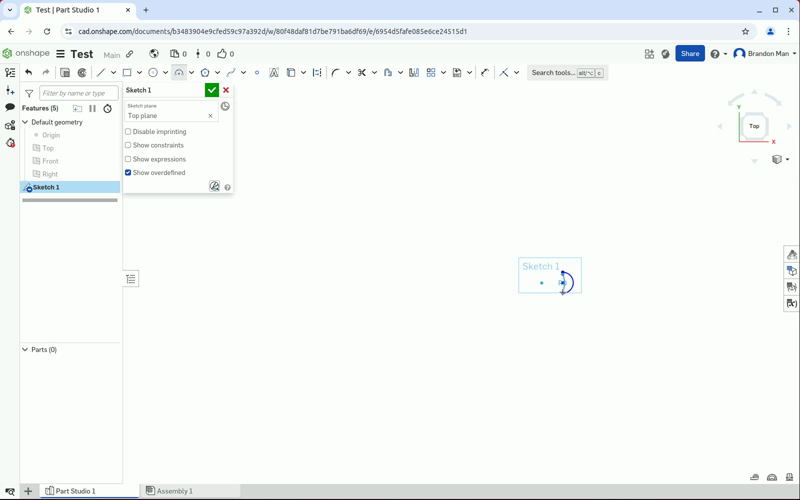
mouse_move(571, 282)
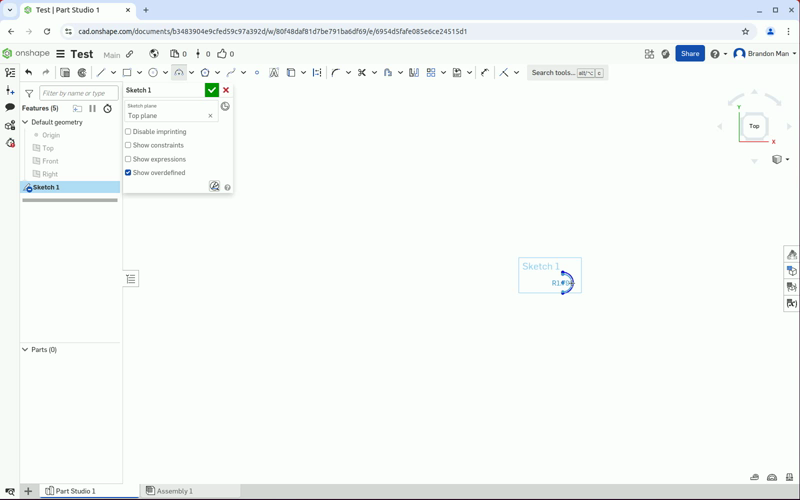
scroll(6)
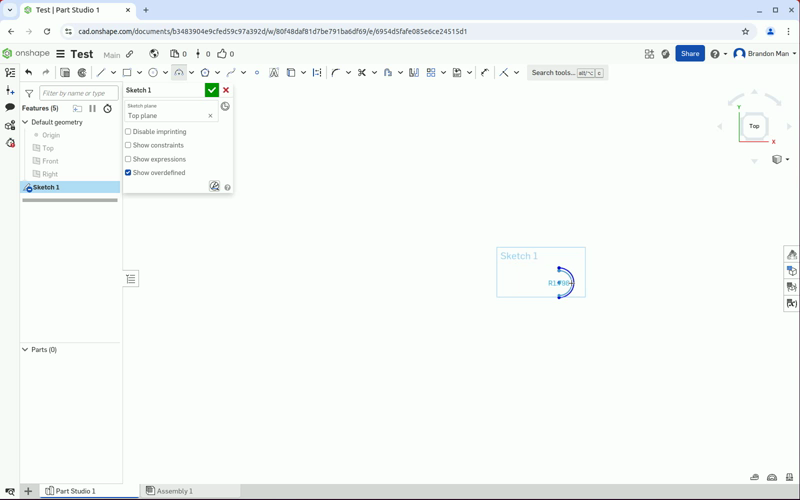
scroll(6)
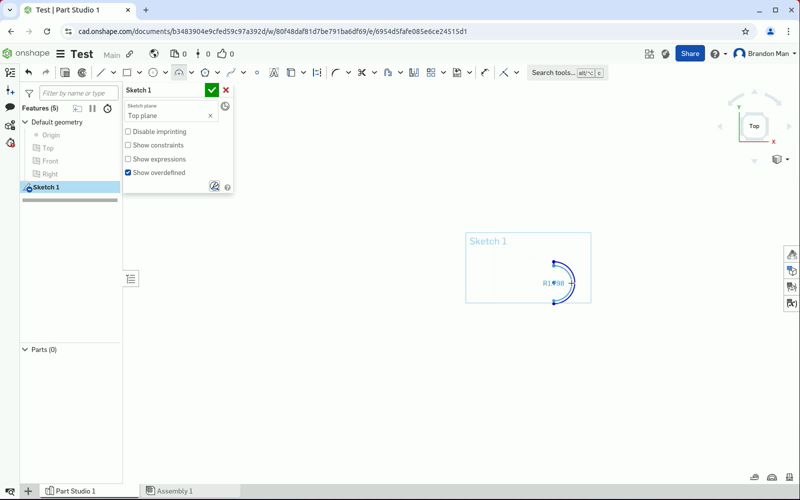
scroll(6)
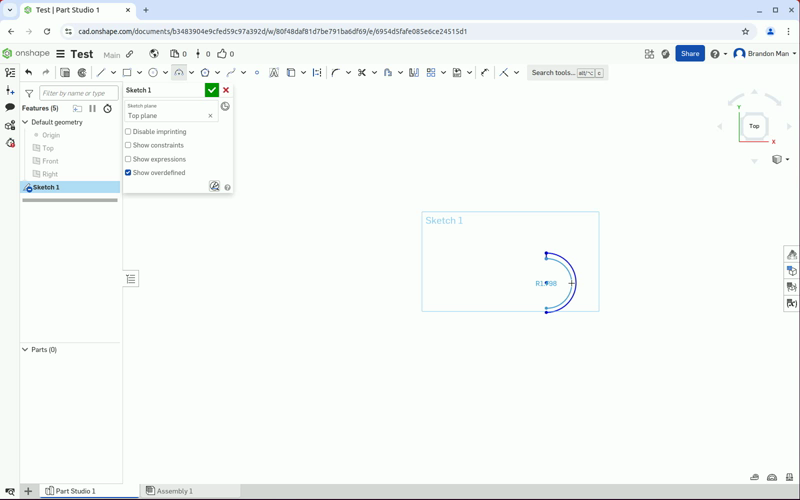
scroll(6)
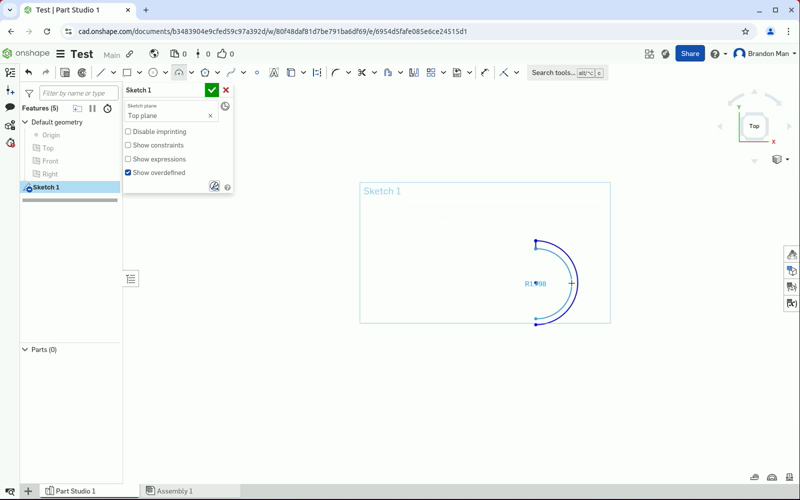
scroll(6)
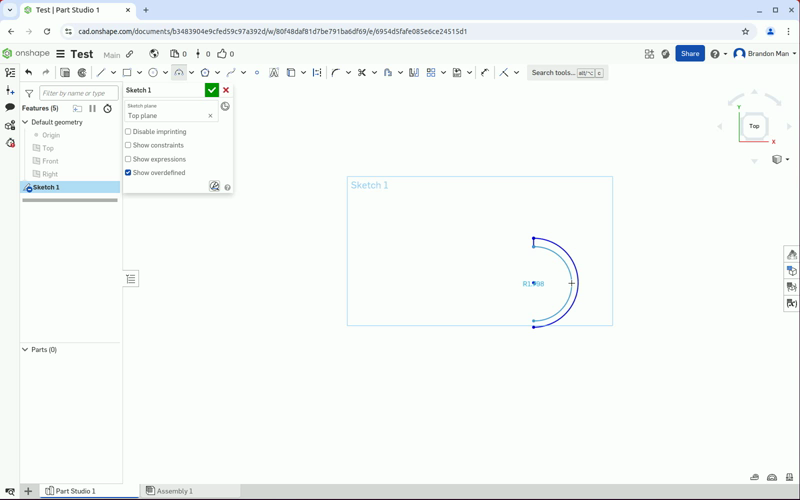
scroll(6)
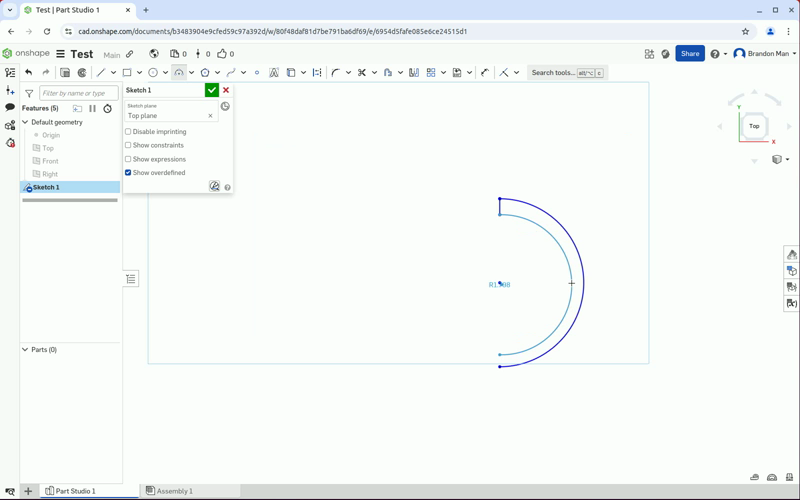
scroll(6)
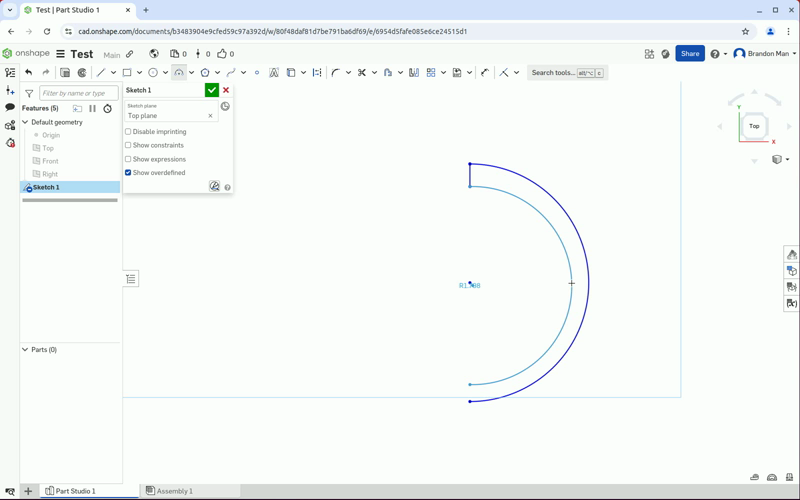
click(571, 282)
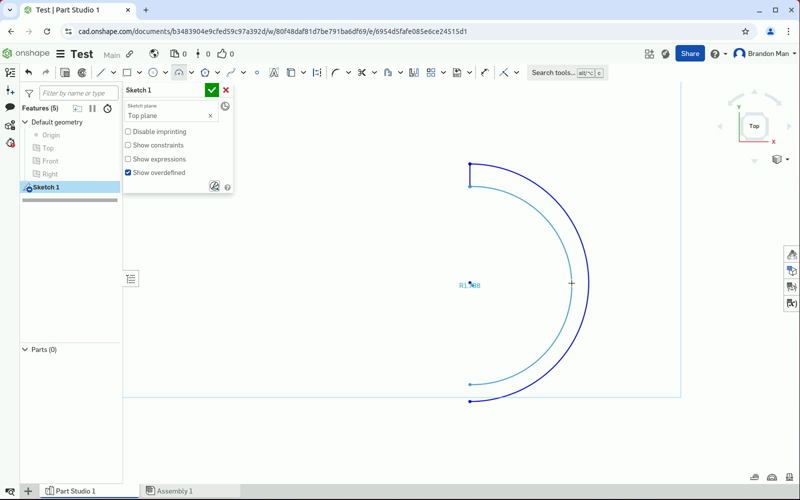
scroll(-6)
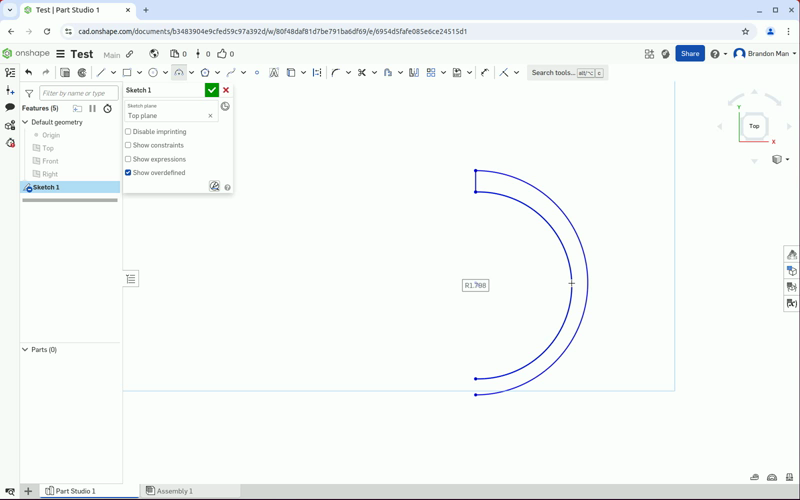
scroll(-6)
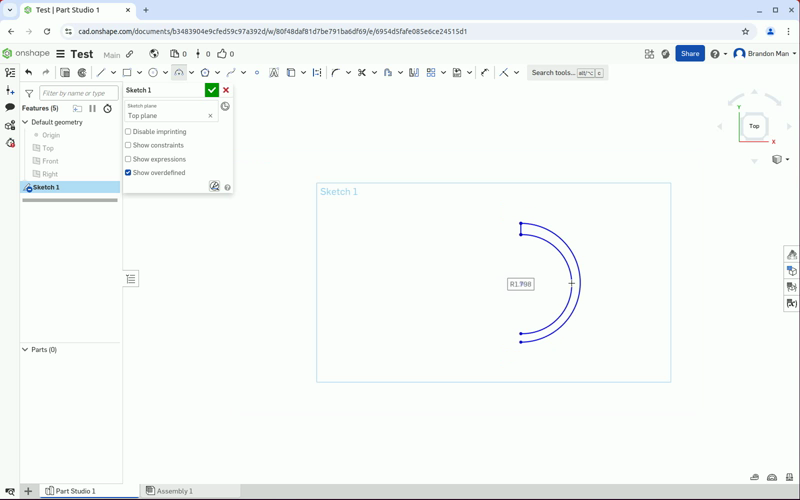
scroll(-6)
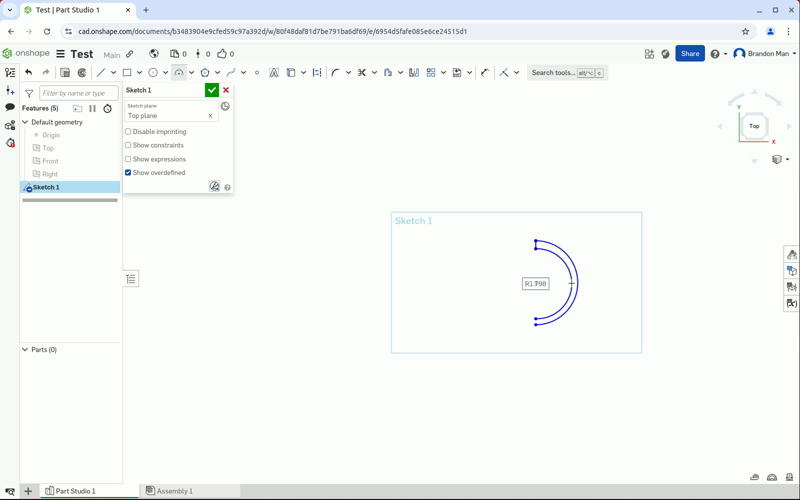
scroll(-6)
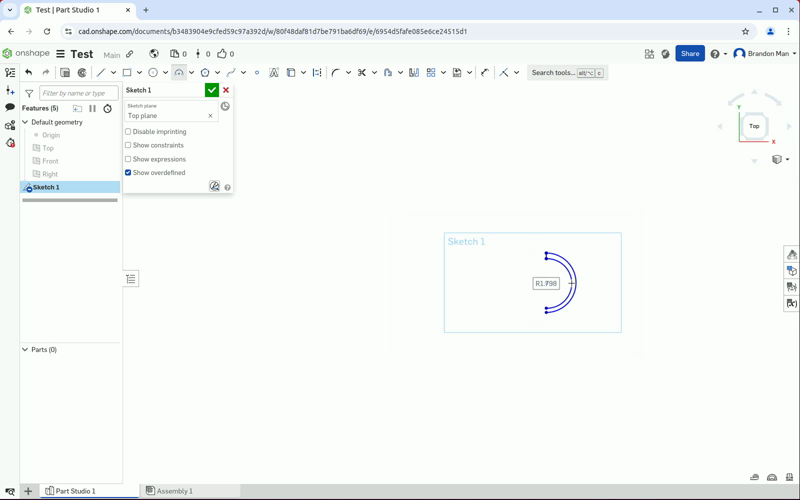
scroll(-6)
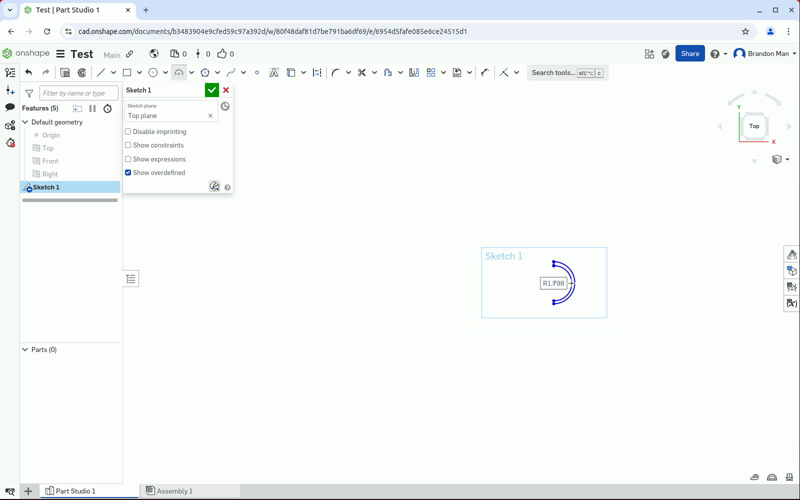
scroll(-6)
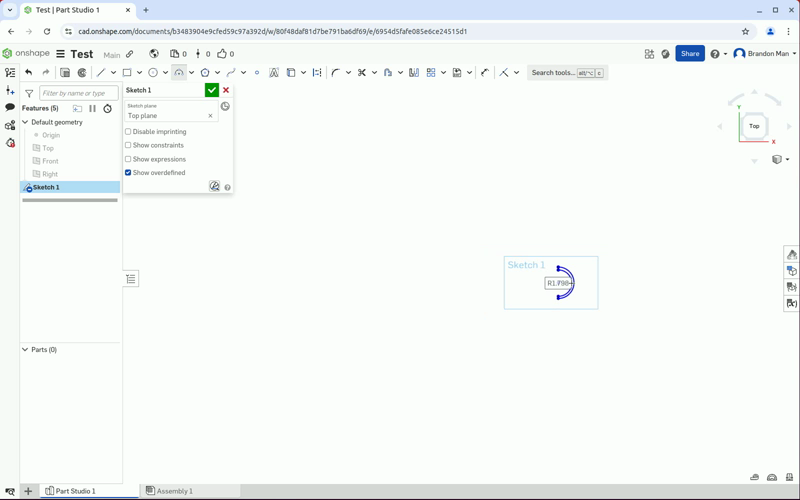
scroll(-6)
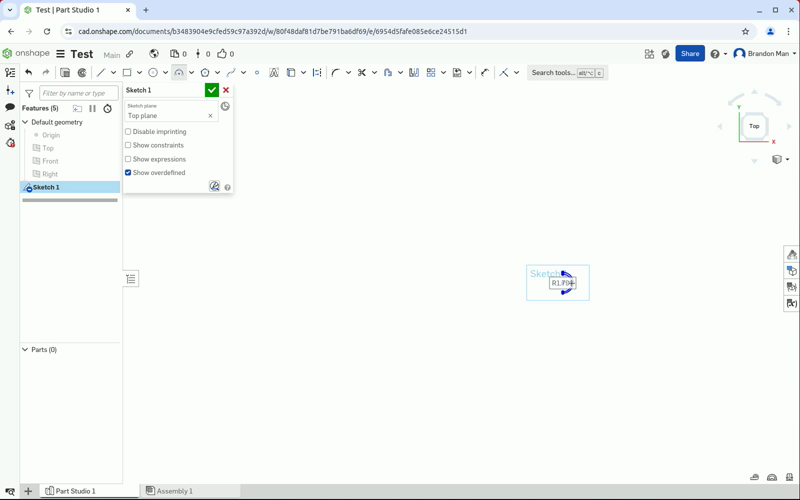
key_up(shift)
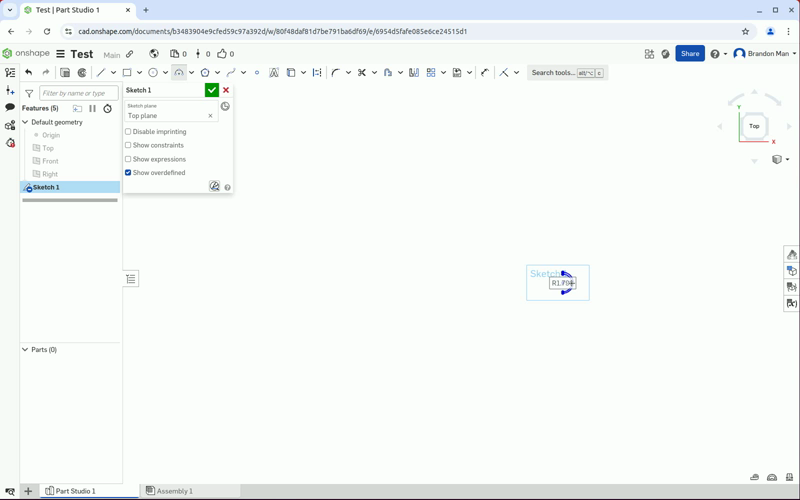
key(esc)
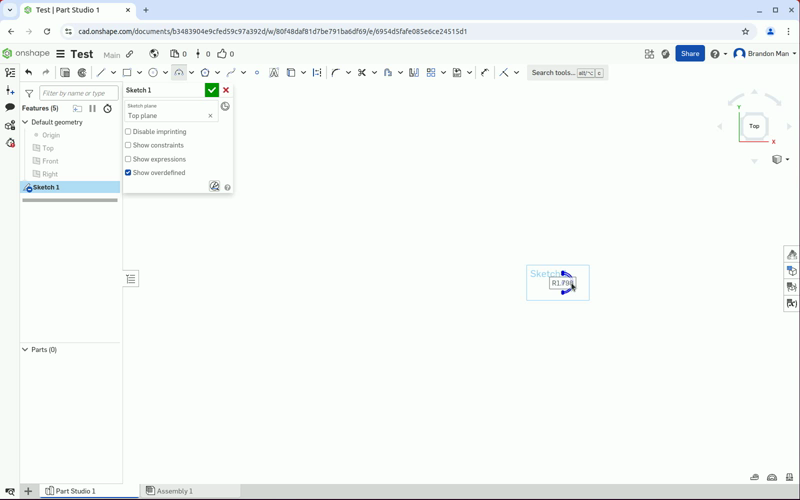
key(l)
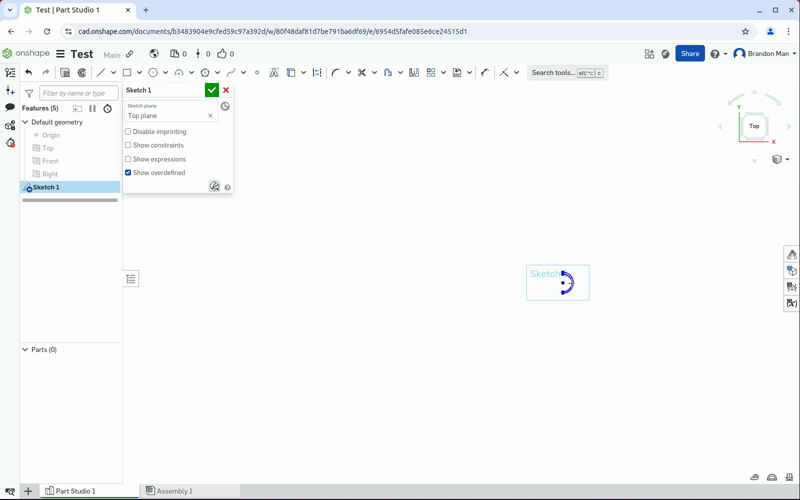
mouse_move(562, 291)
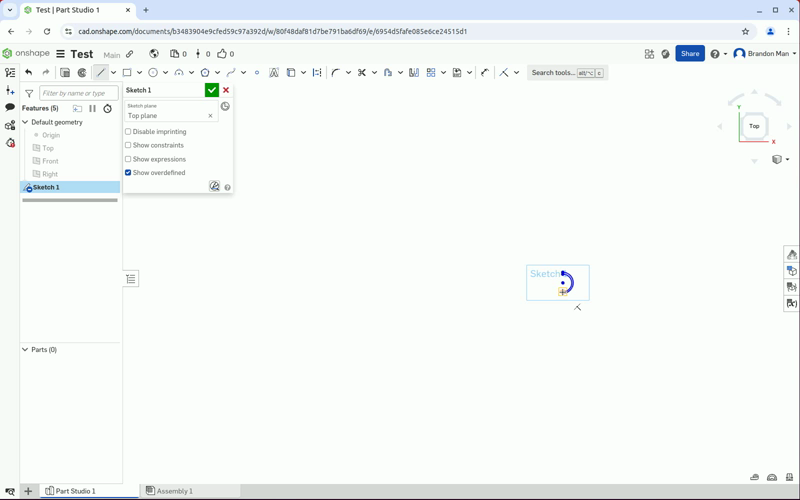
scroll(6)
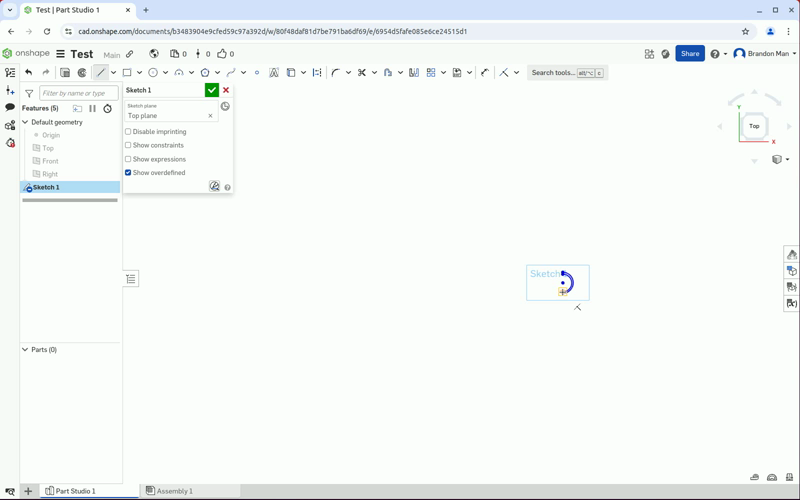
scroll(6)
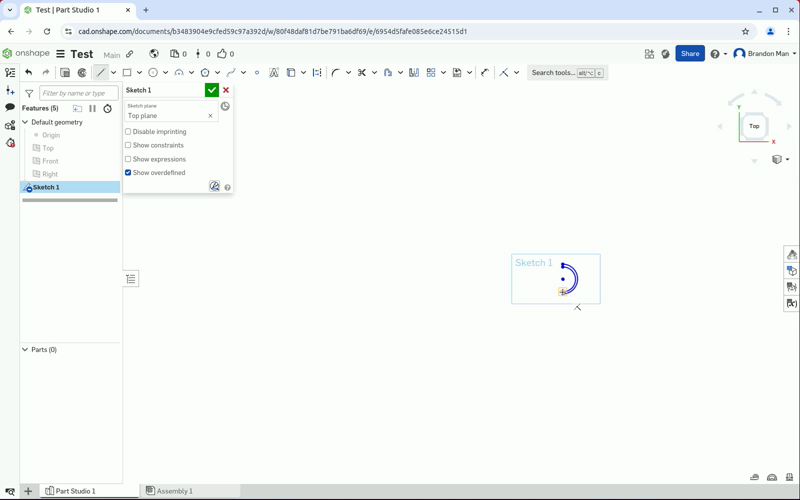
scroll(6)
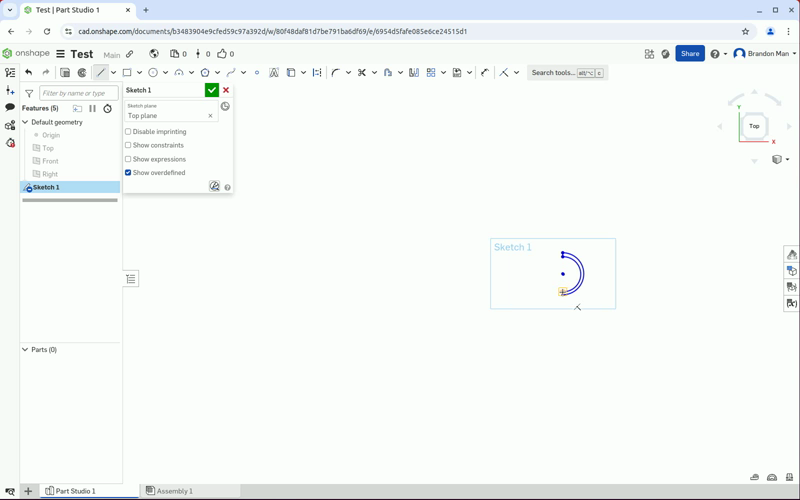
scroll(6)
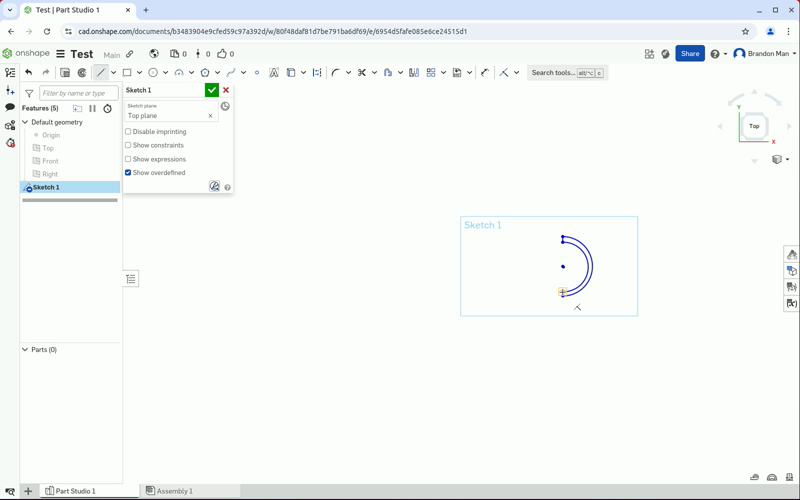
scroll(6)
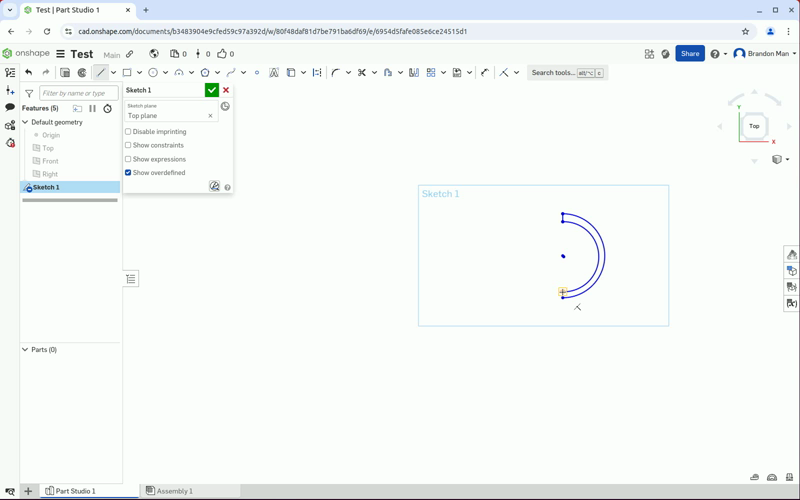
scroll(6)
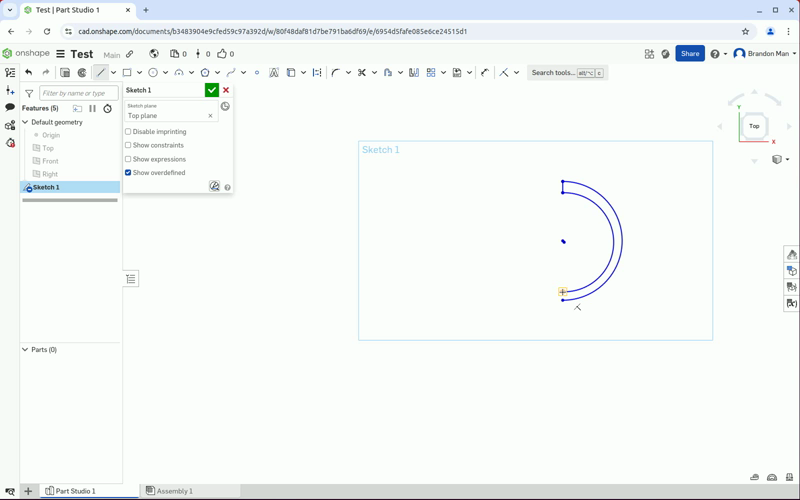
scroll(6)
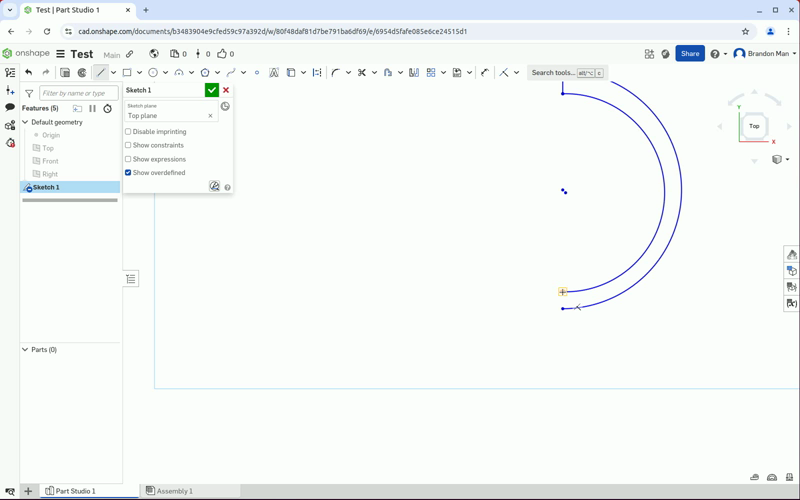
click(562, 291)
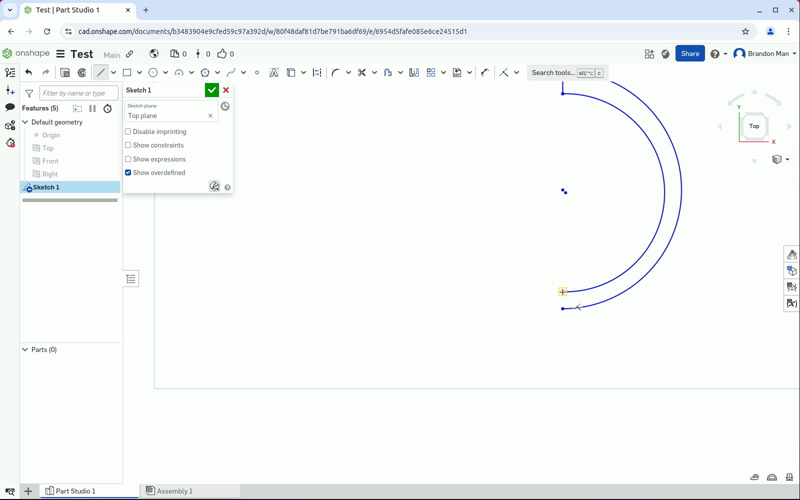
scroll(-6)
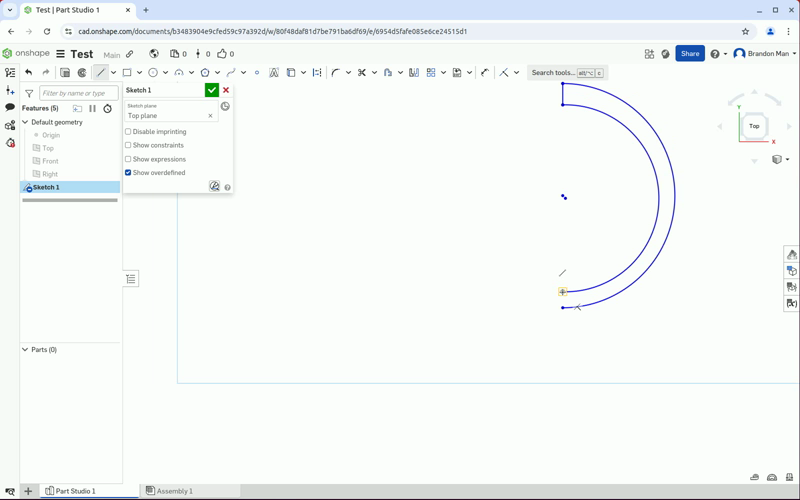
scroll(-6)
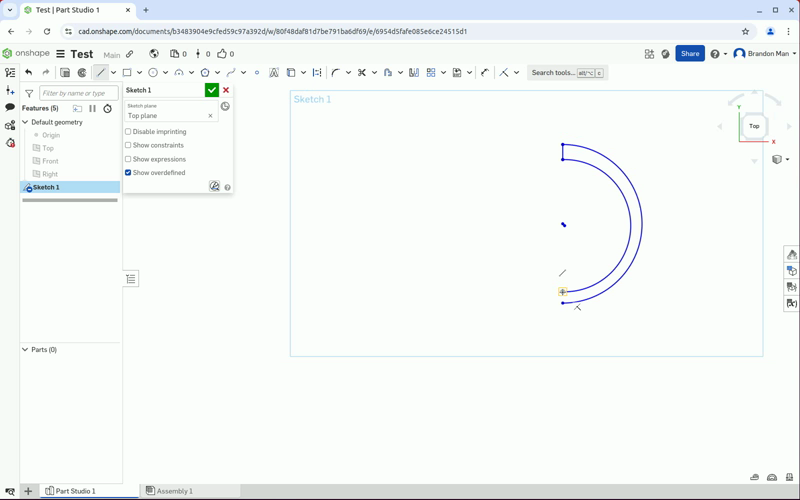
scroll(-6)
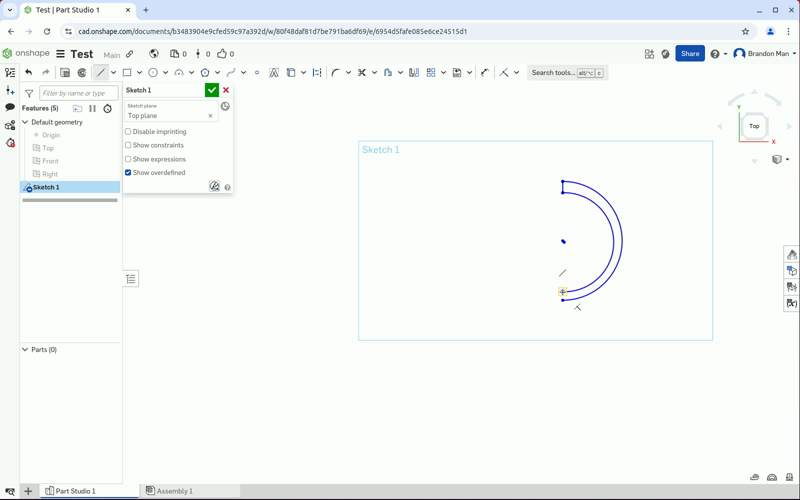
scroll(-6)
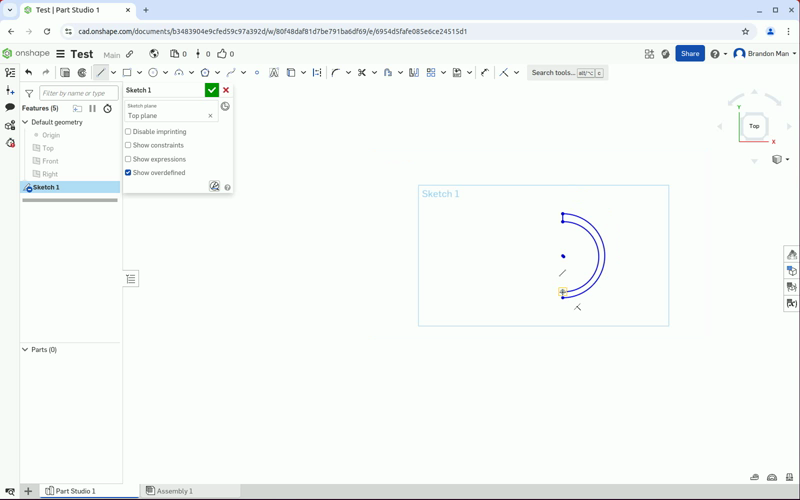
scroll(-6)
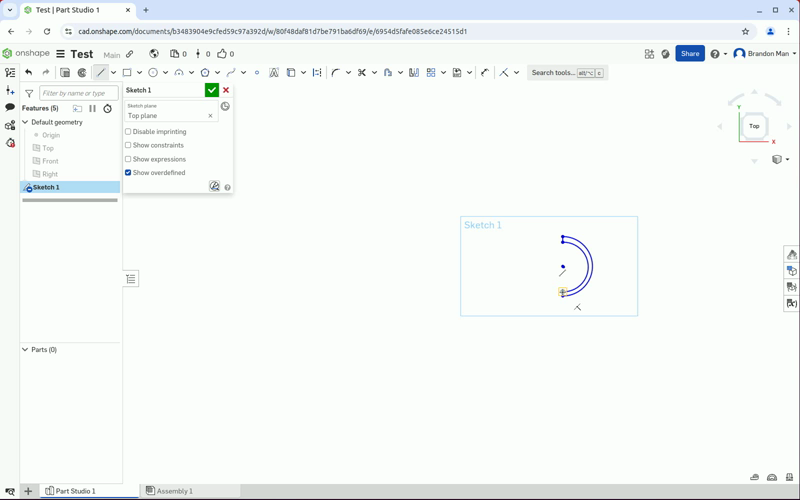
scroll(-6)
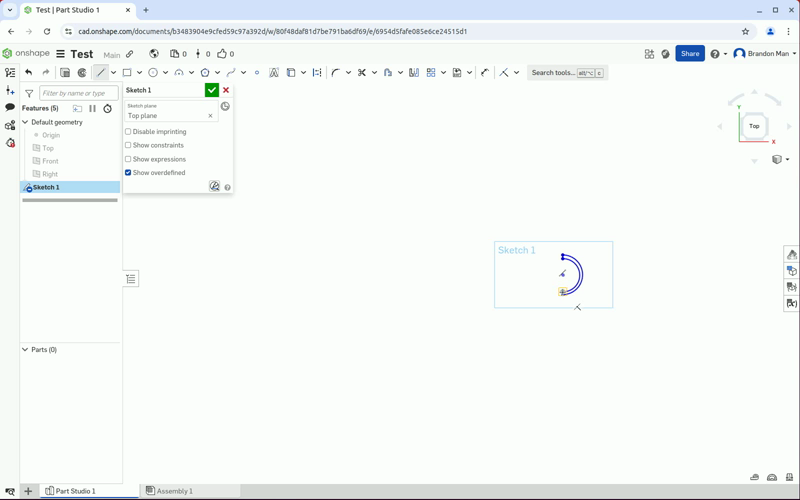
scroll(-6)
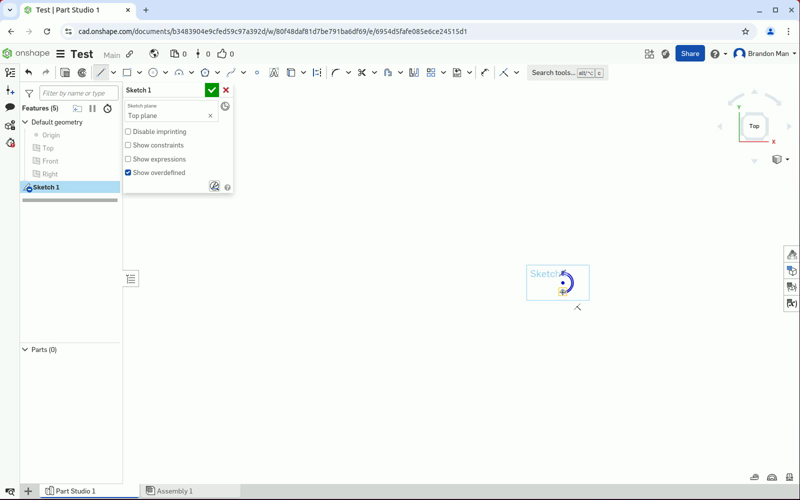
mouse_move(589, 291)
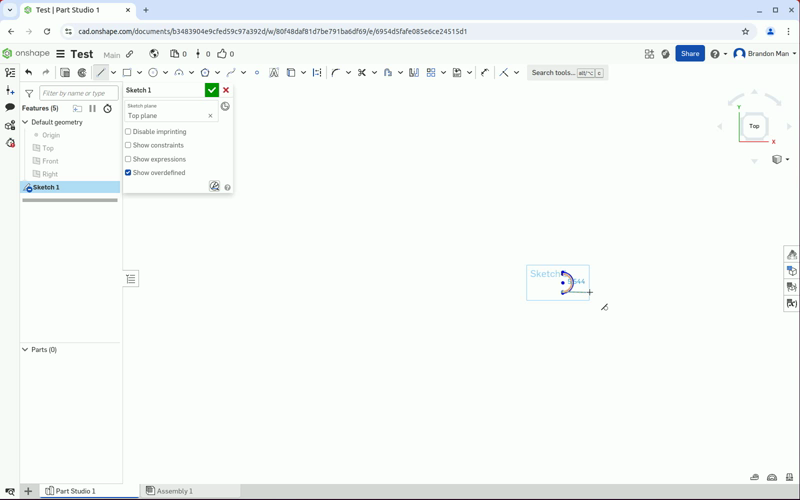
key_down(shift)
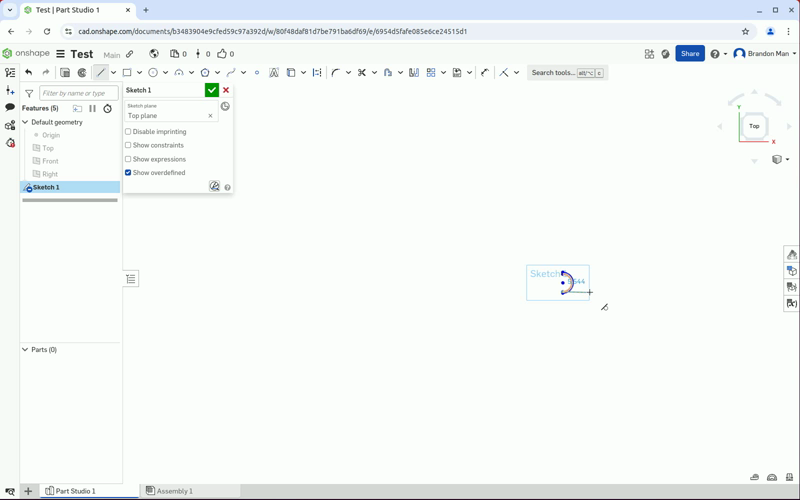
mouse_move(562, 293)
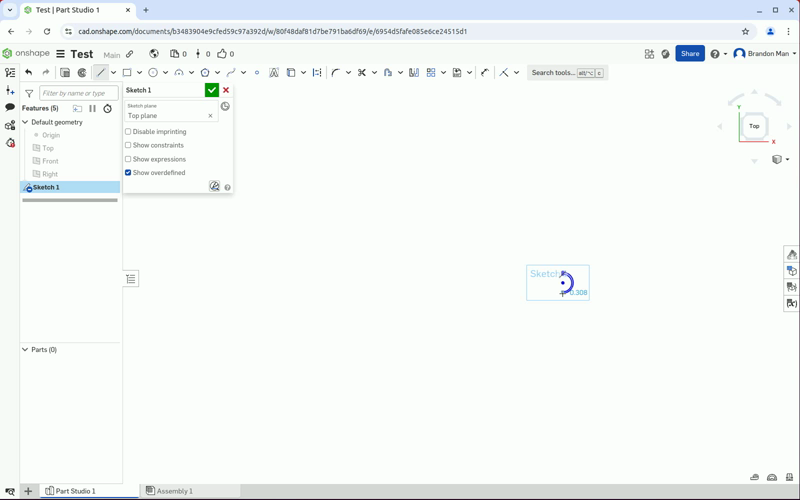
scroll(6)
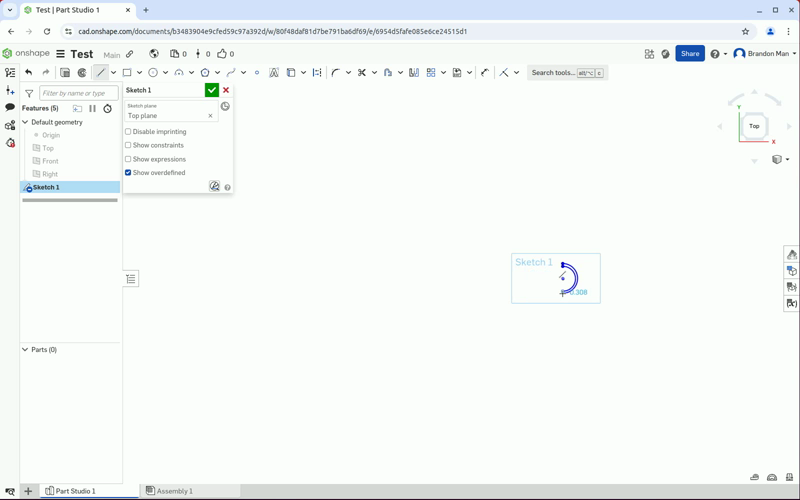
scroll(6)
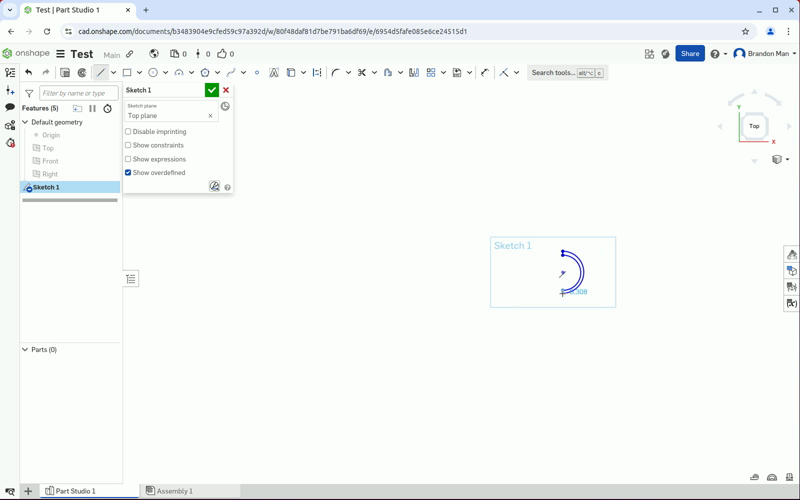
scroll(6)
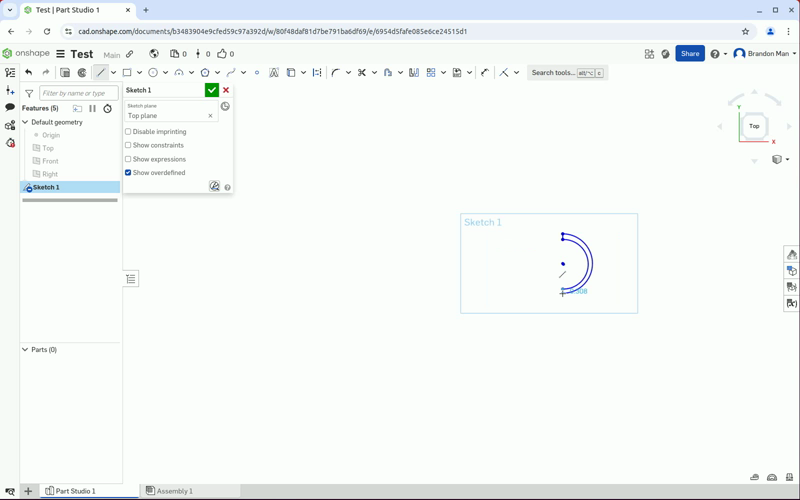
scroll(6)
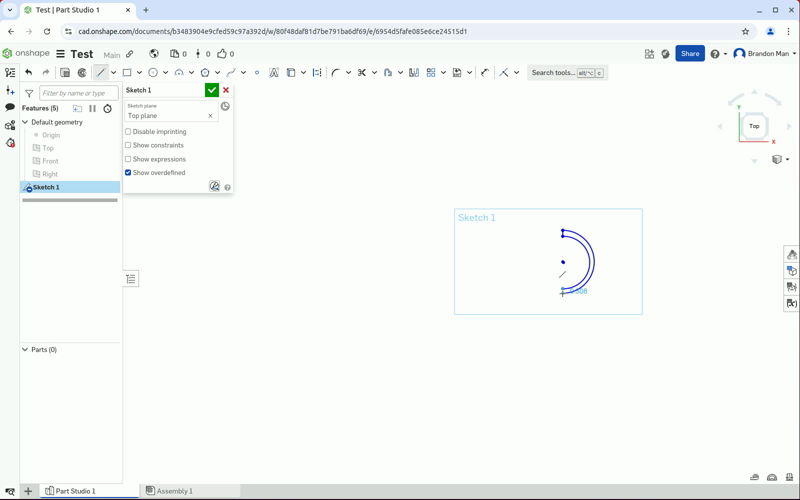
scroll(6)
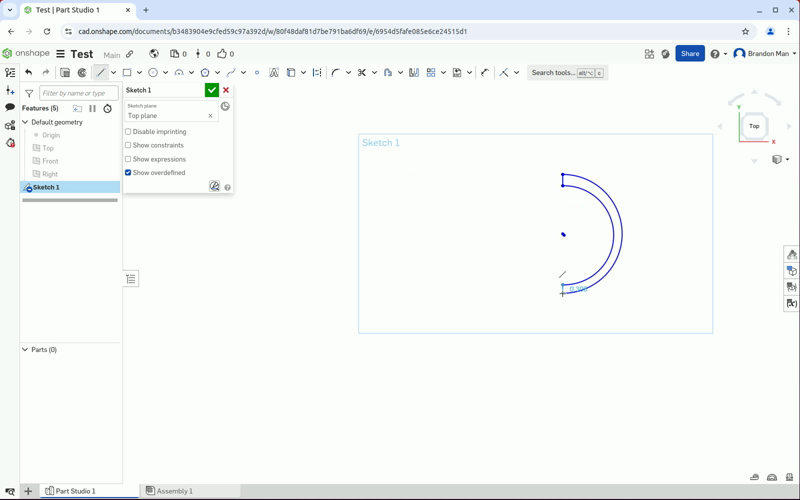
scroll(6)
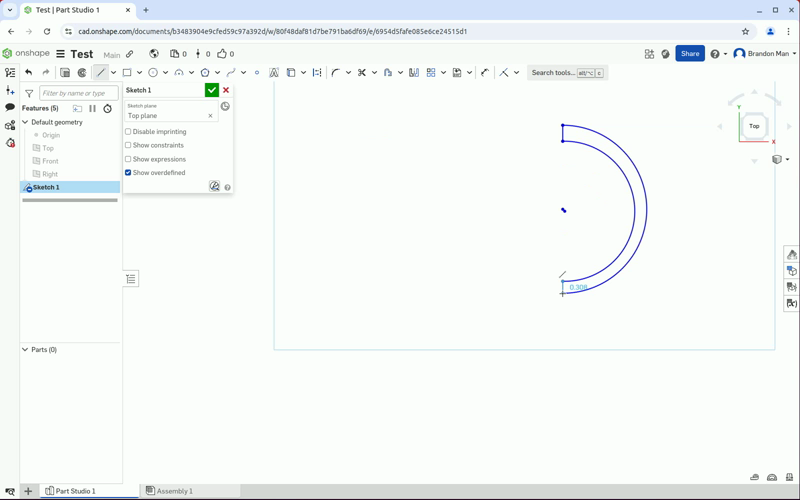
scroll(6)
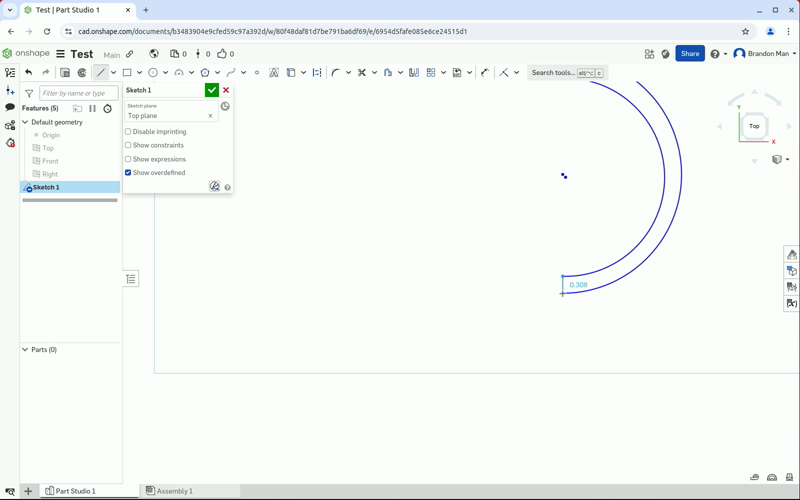
key_up(shift)
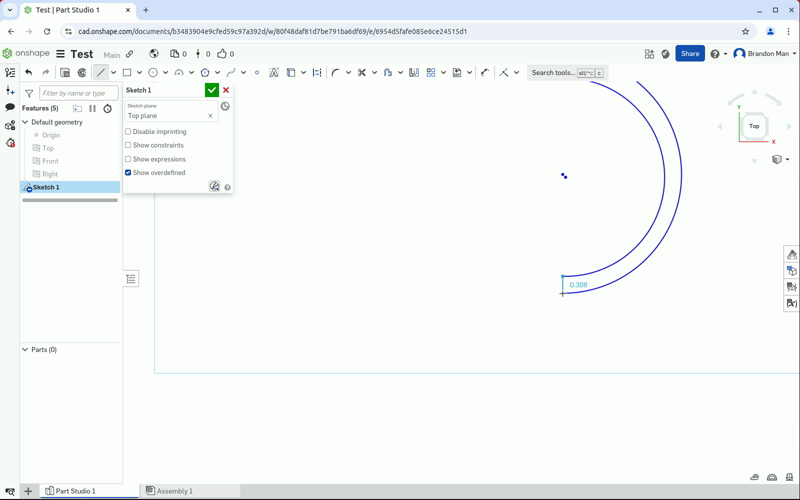
click(562, 293)
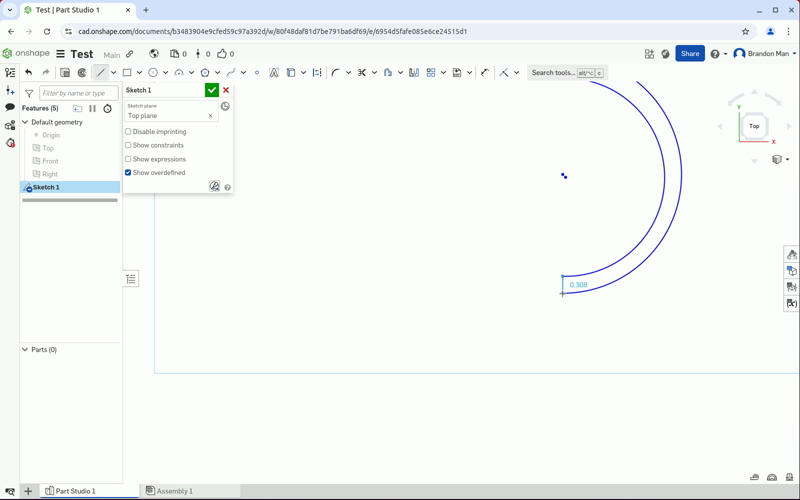
scroll(-6)
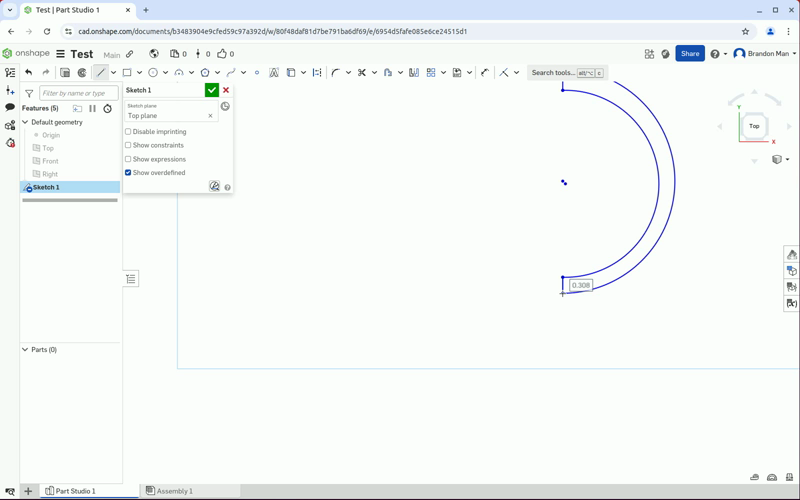
scroll(-6)
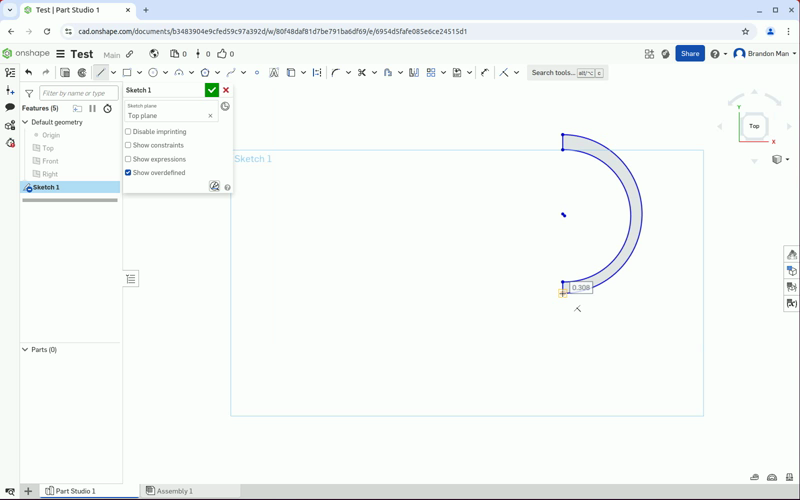
scroll(-6)
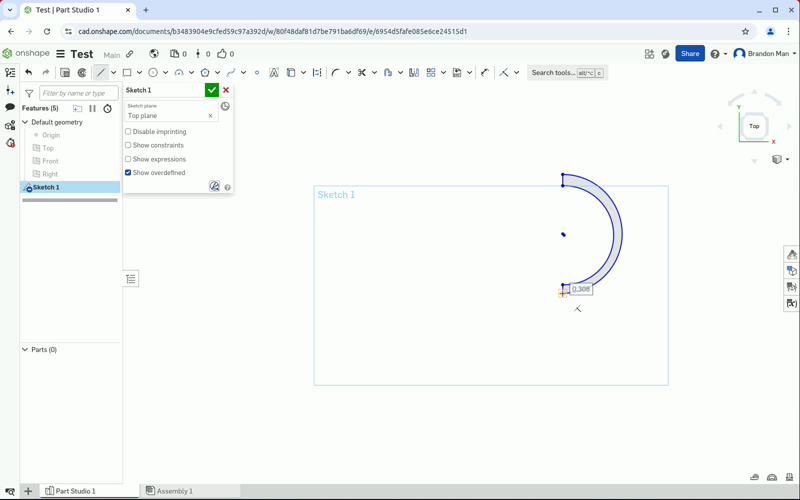
scroll(-6)
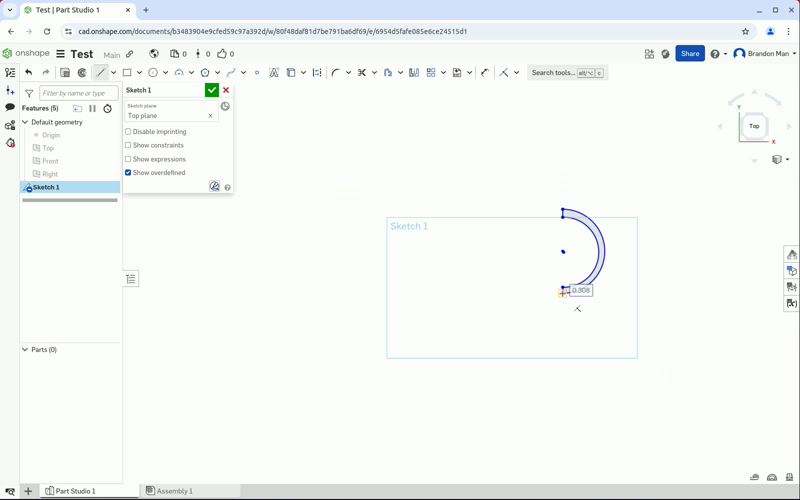
scroll(-6)
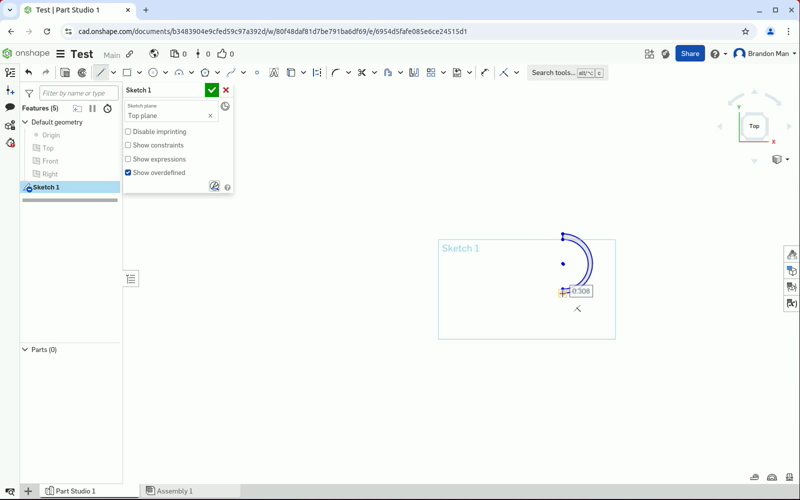
scroll(-6)
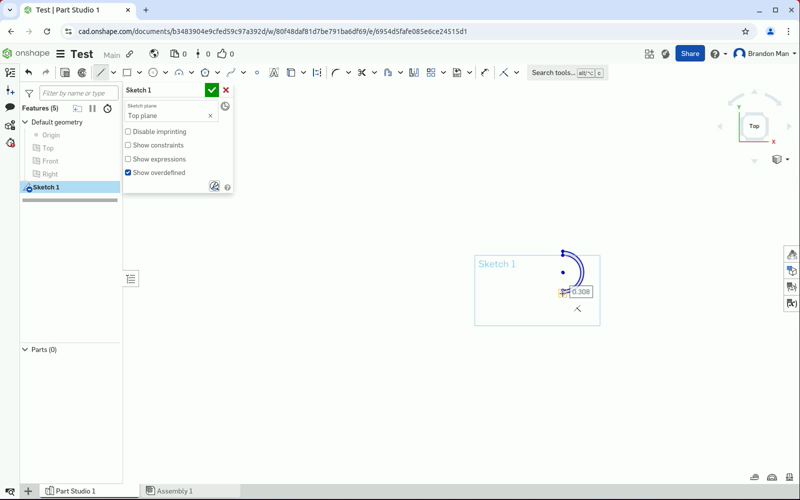
scroll(-6)
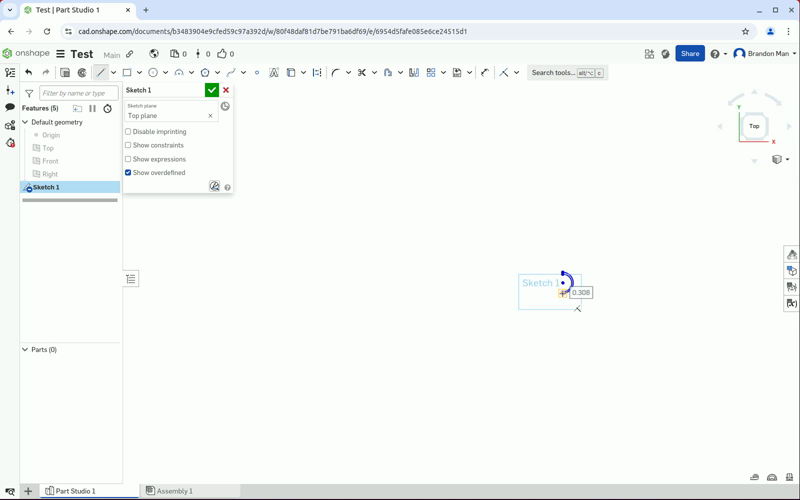
key(esc)
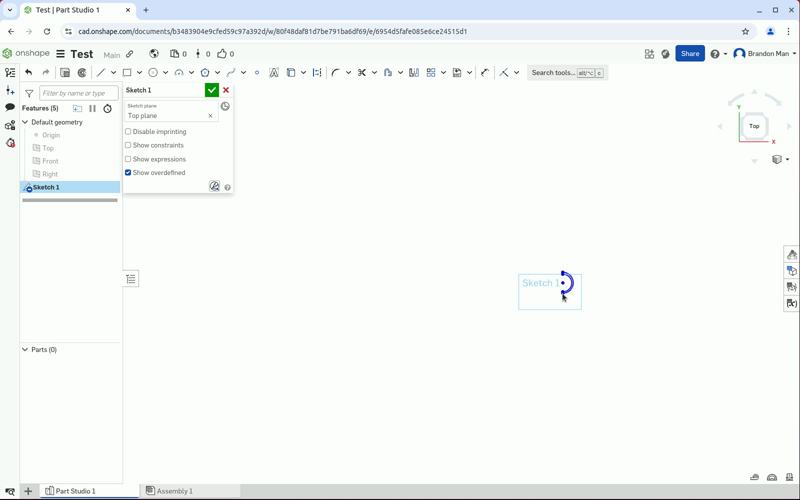
mouse_move(568, 275)
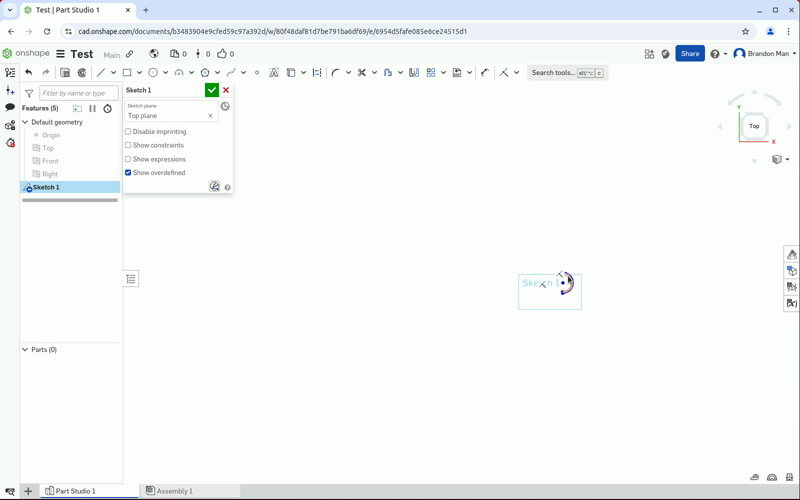
scroll(6)
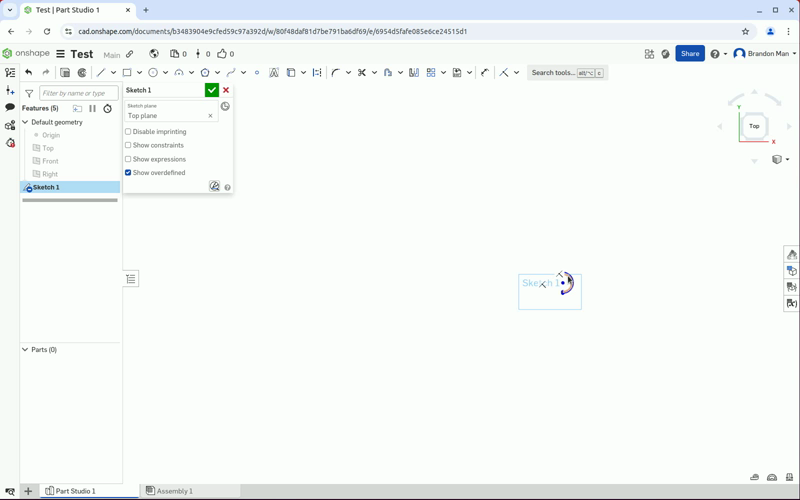
scroll(6)
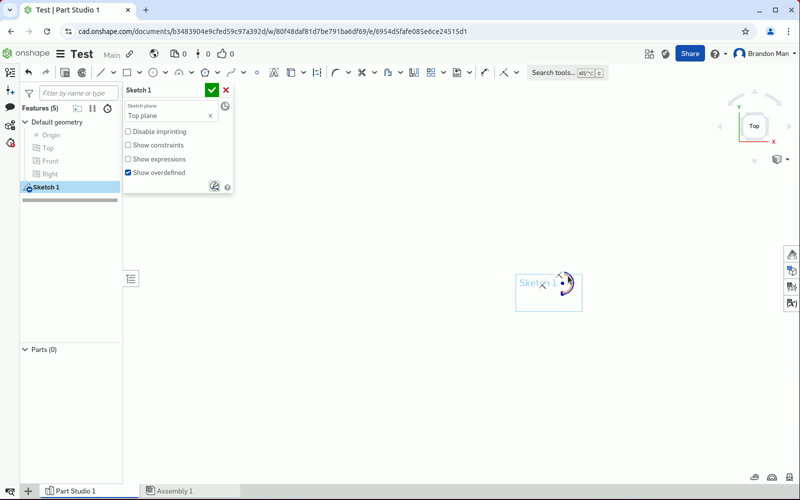
scroll(6)
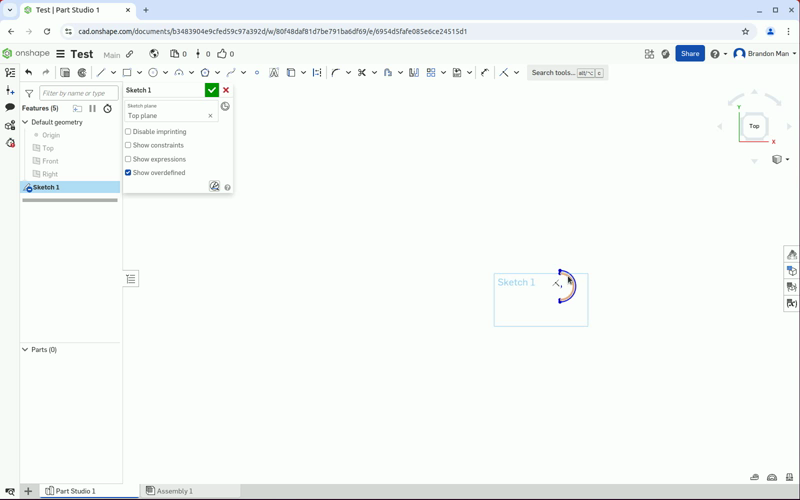
scroll(6)
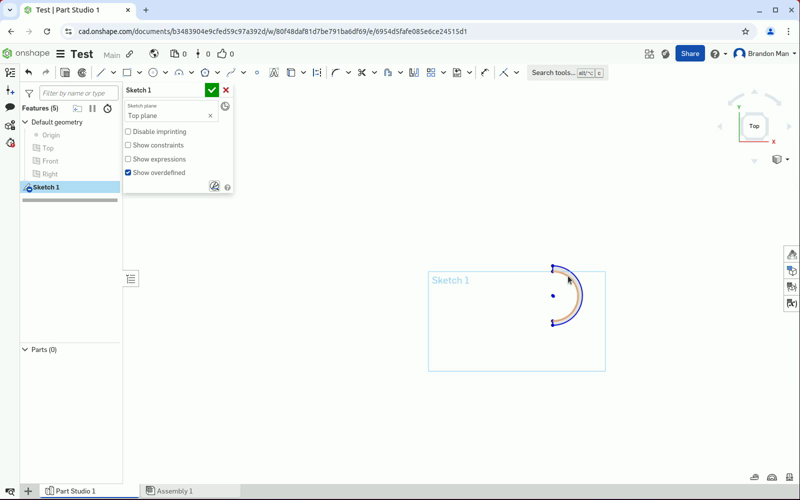
scroll(6)
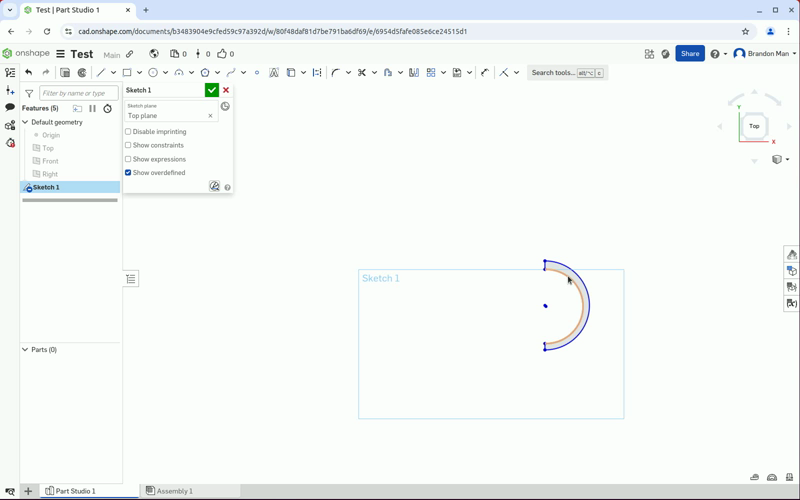
scroll(6)
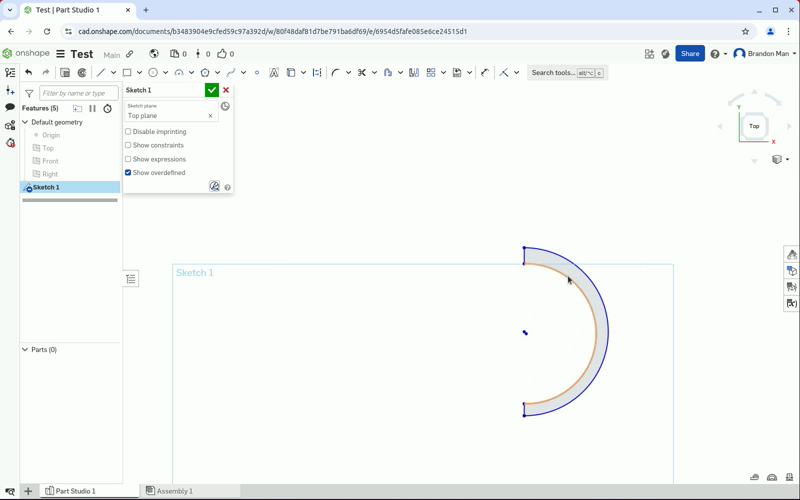
scroll(6)
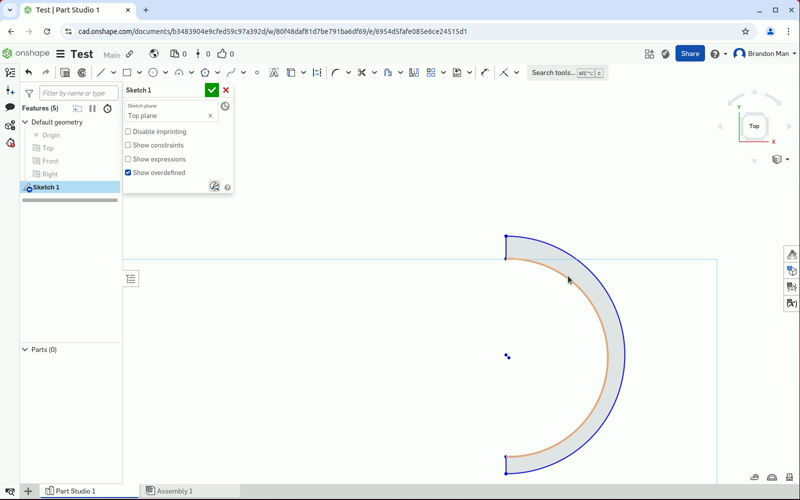
click(568, 275)
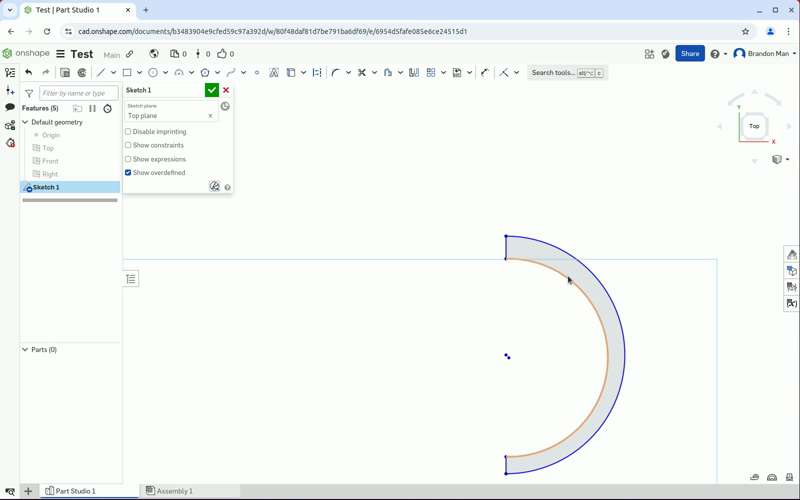
scroll(-6)
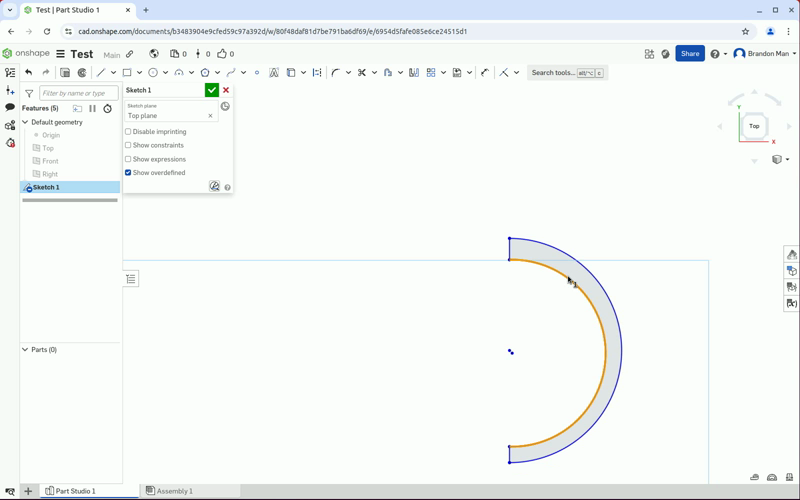
scroll(-6)
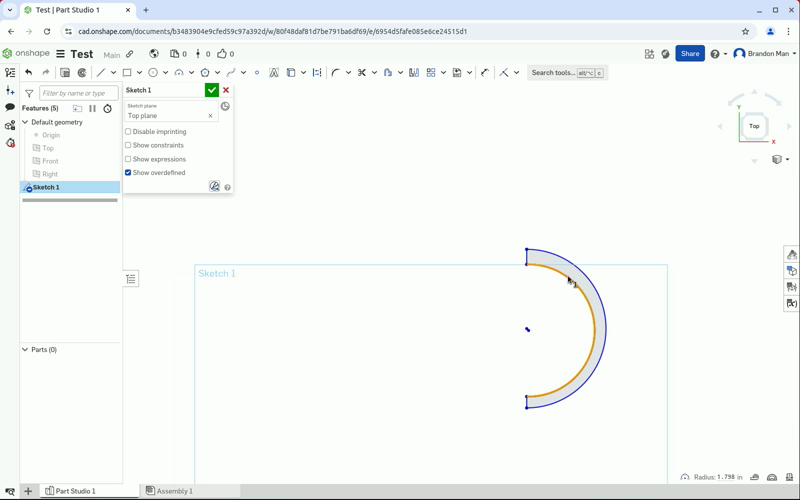
scroll(-6)
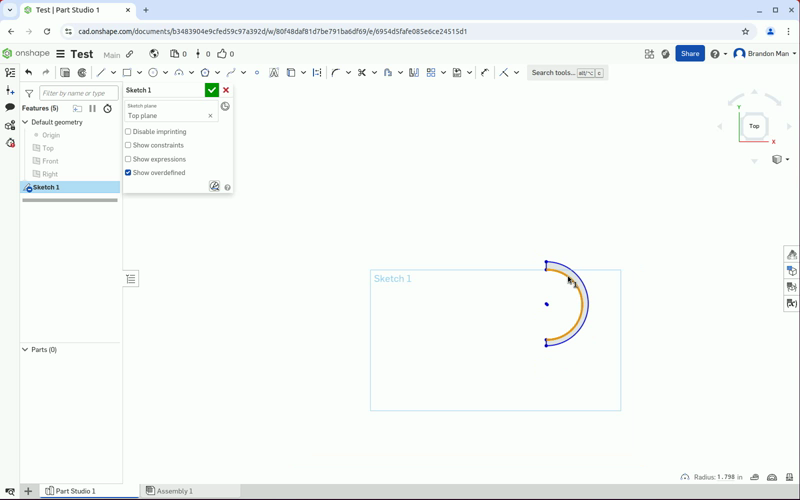
scroll(-6)
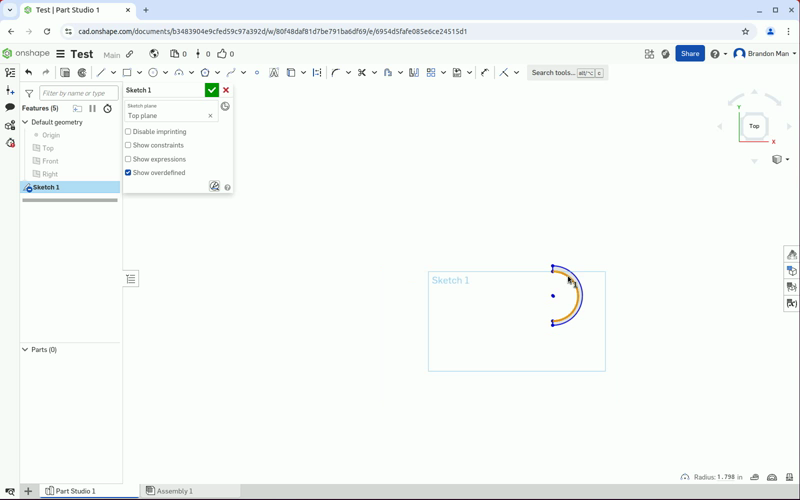
scroll(-6)
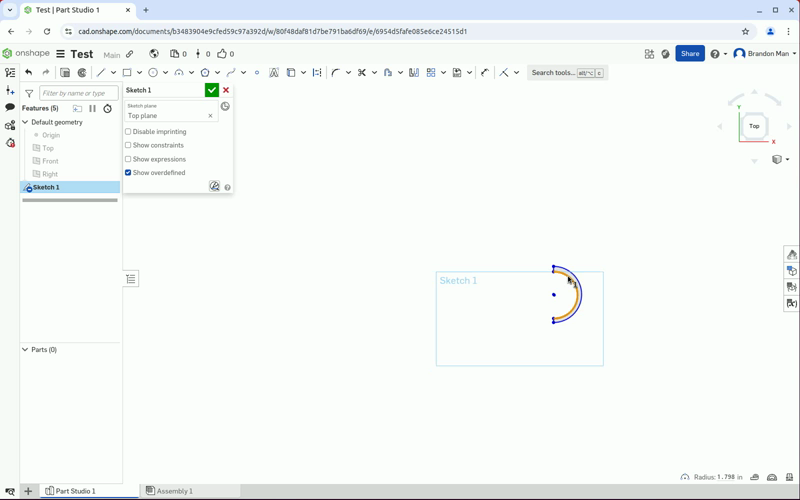
scroll(-6)
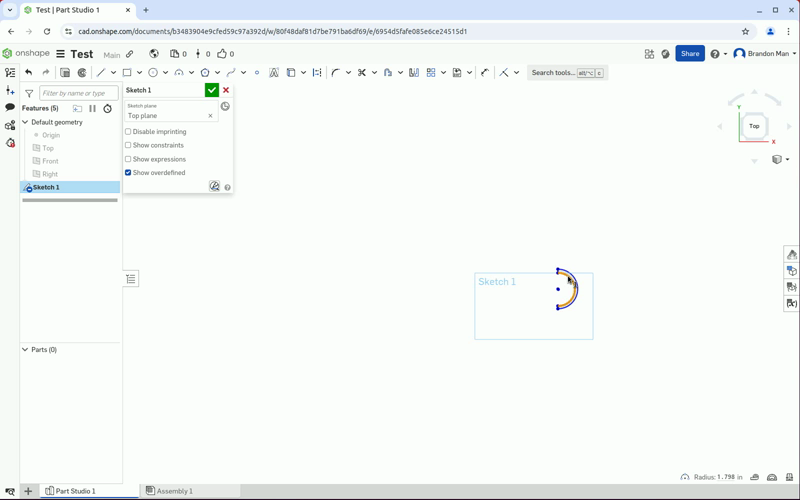
scroll(-6)
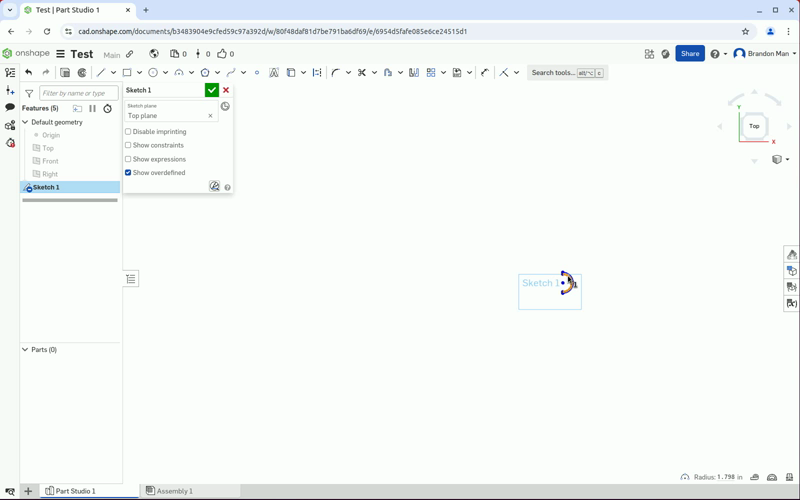
mouse_move(73, 352)
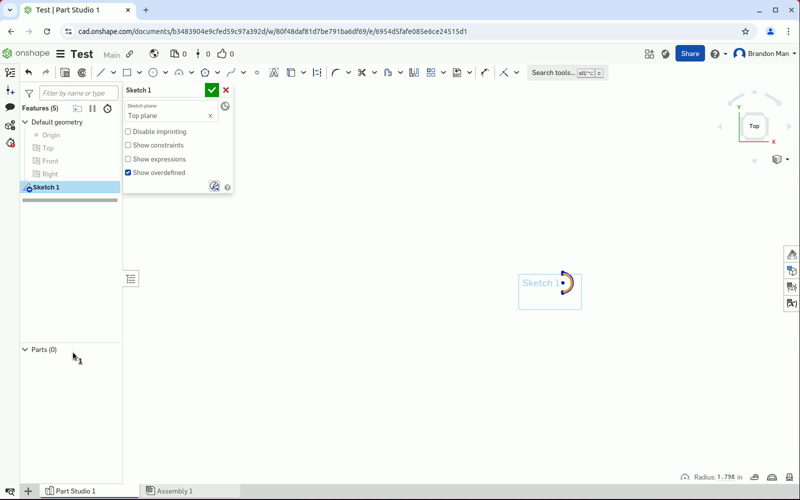
key(shift+y)
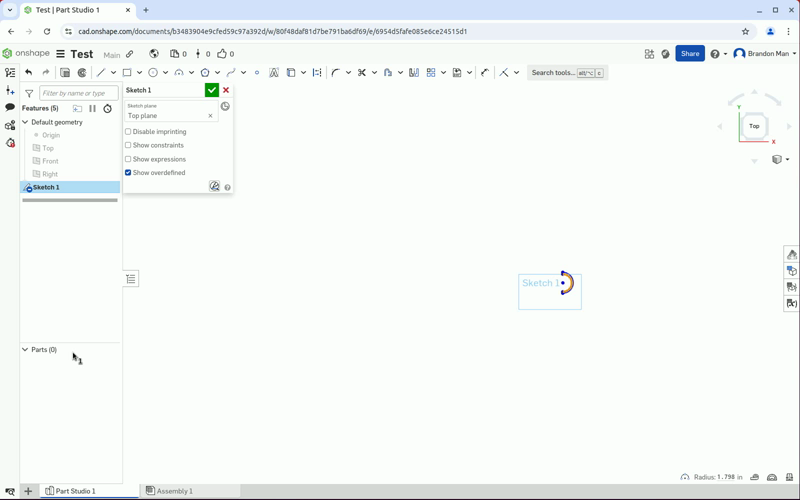
key(shift+e)
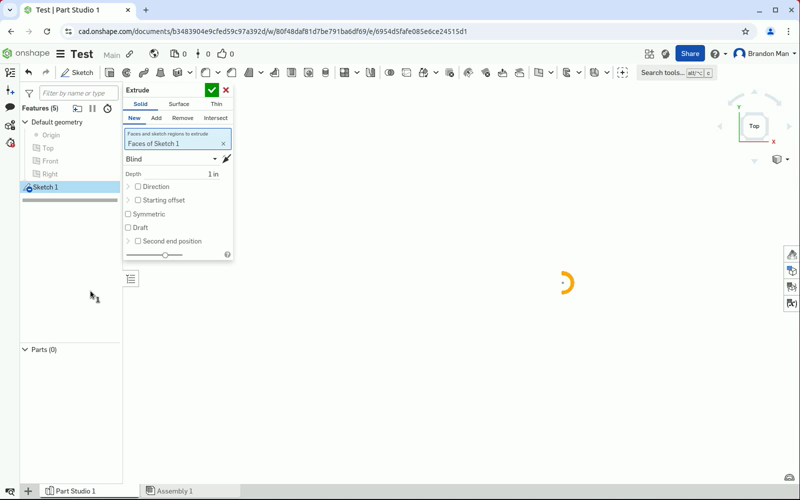
mouse_move(143, 106)
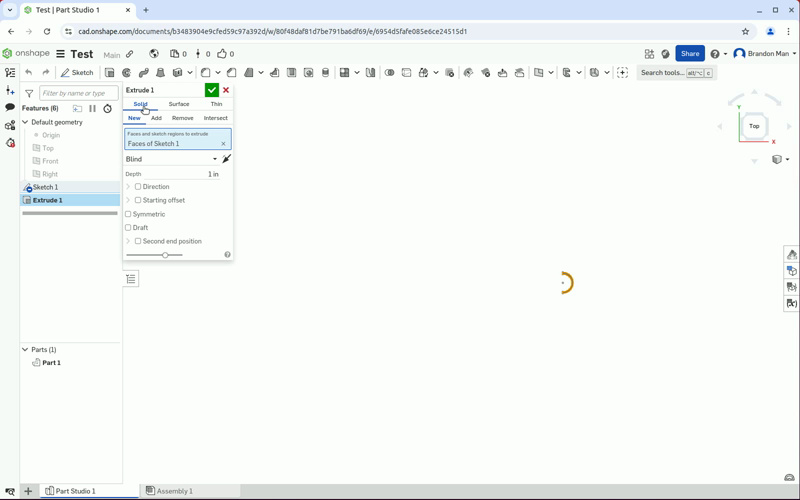
click(143, 106)
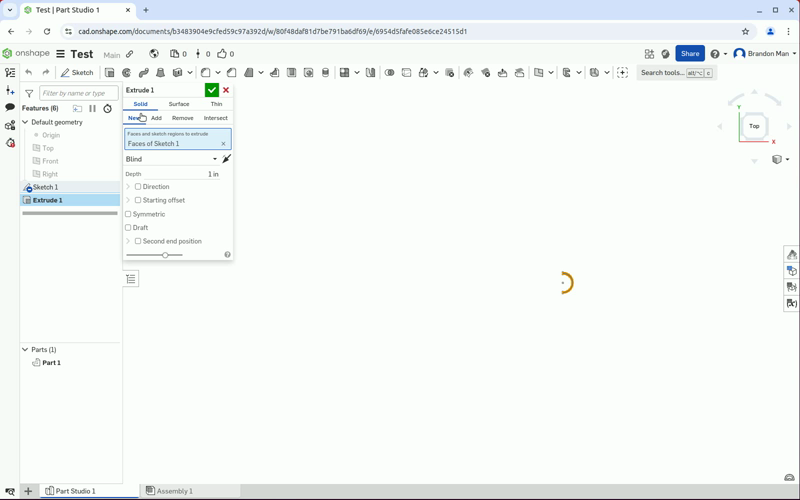
mouse_move(137, 120)
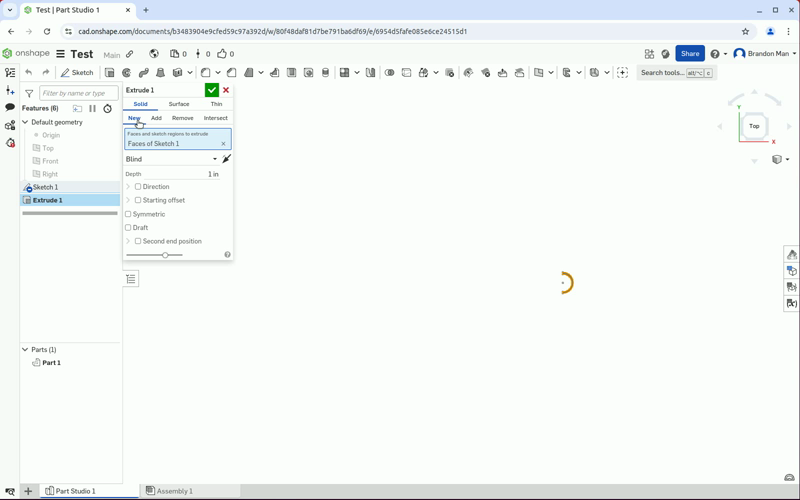
click(137, 120)
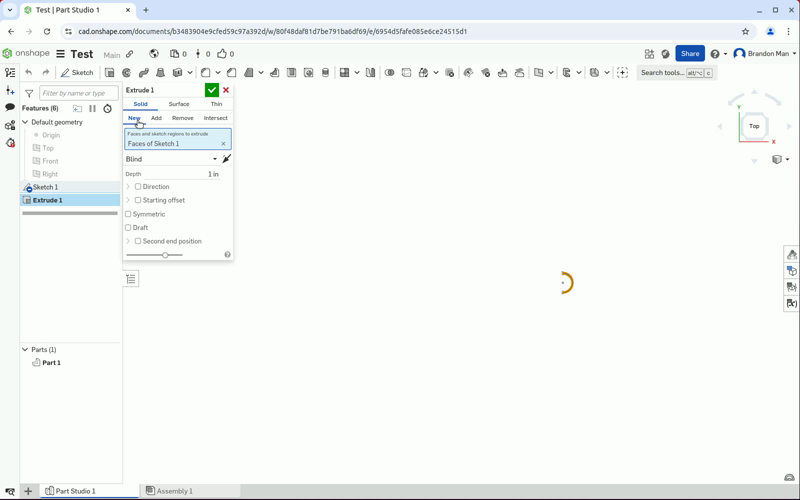
key(tab, 4)
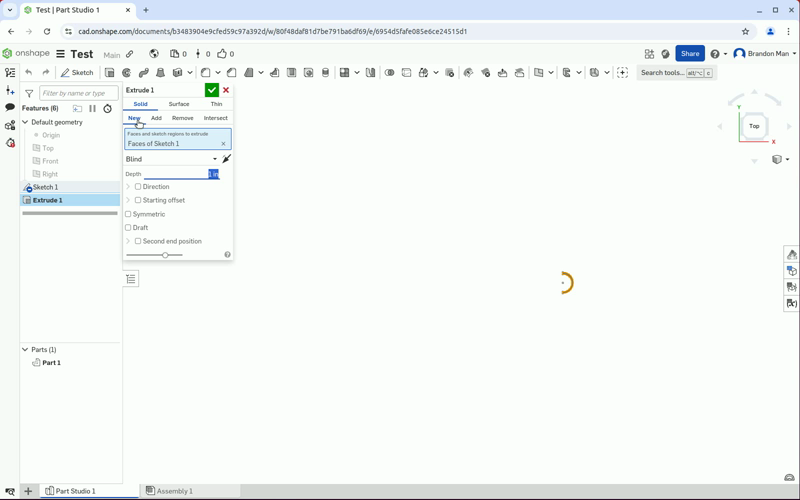
text(2.889)
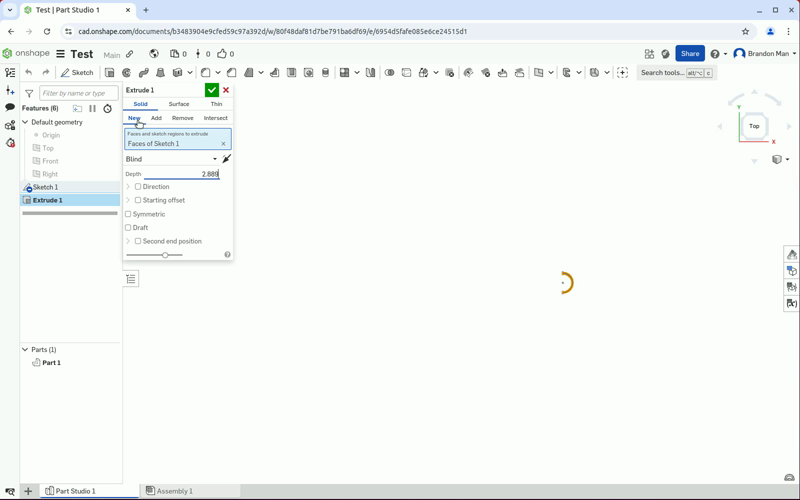
key(enter)
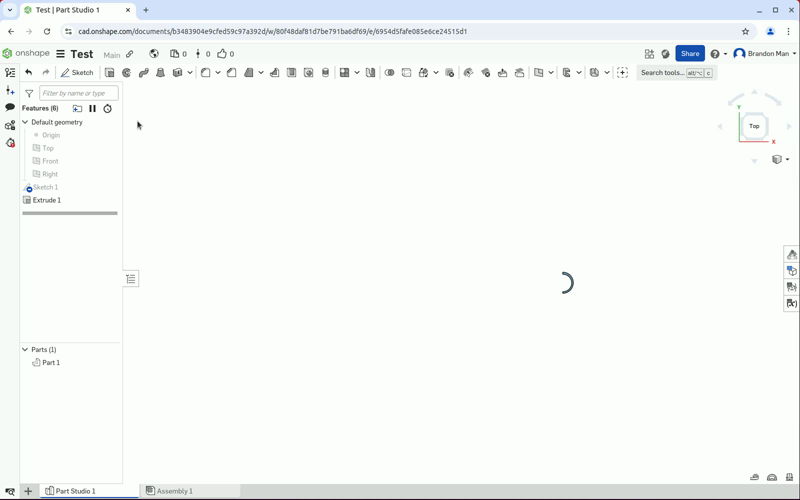
key(shift+h)
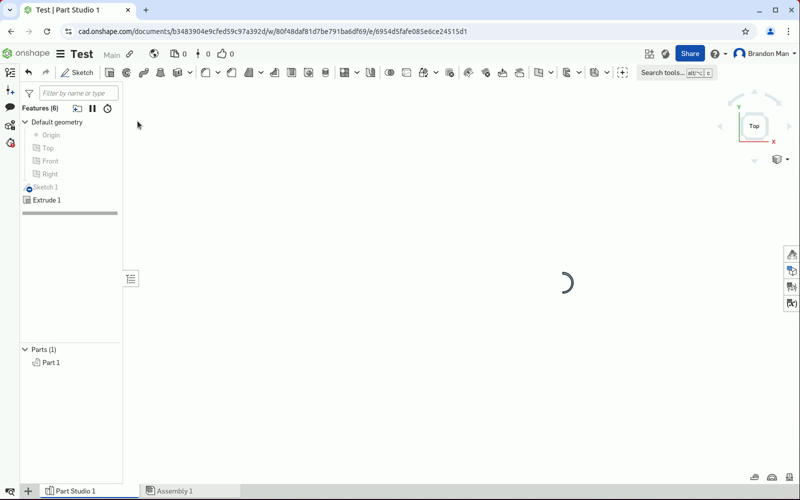
key(shift+h)
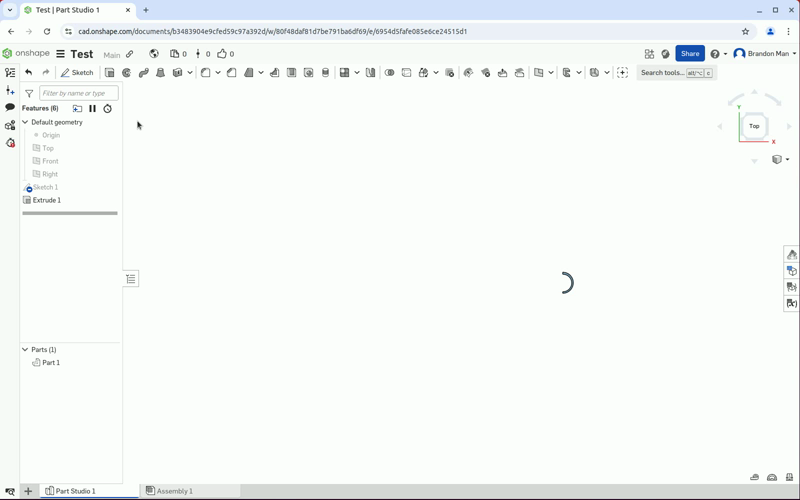
mouse_move(73, 189)
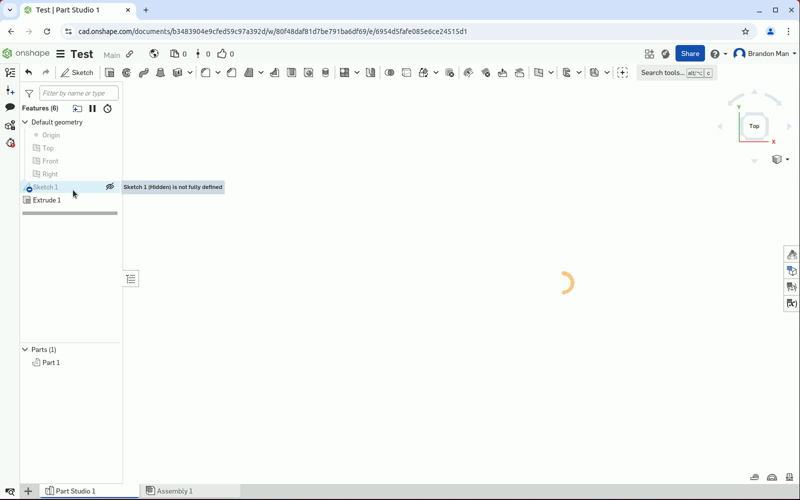
click(73, 189)
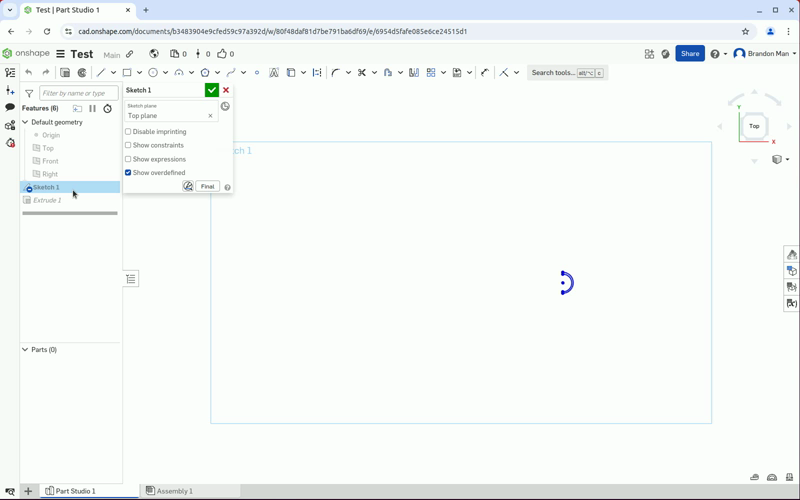
mouse_move(229, 92)
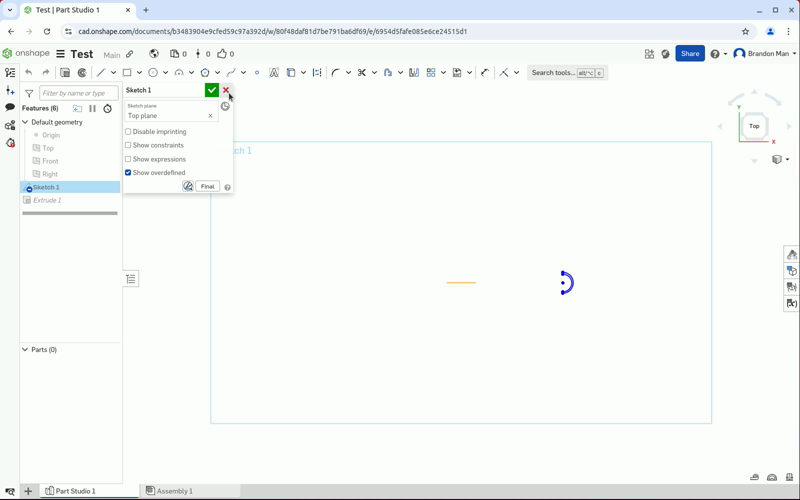
click(229, 92)
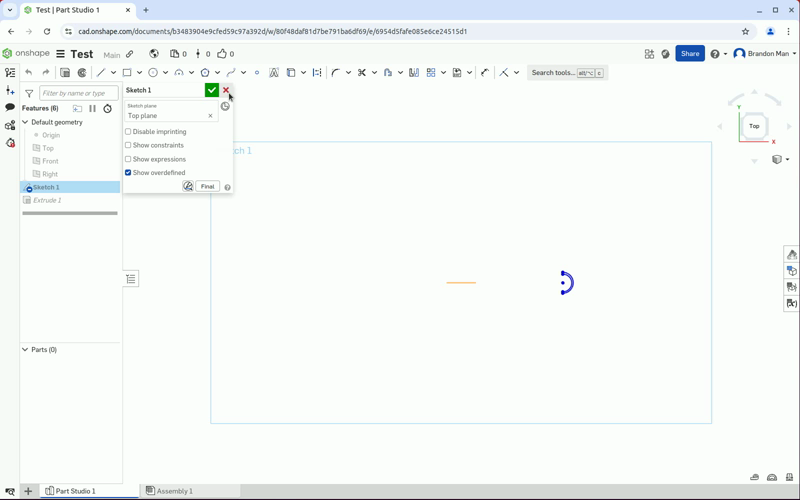
key(shift+s)
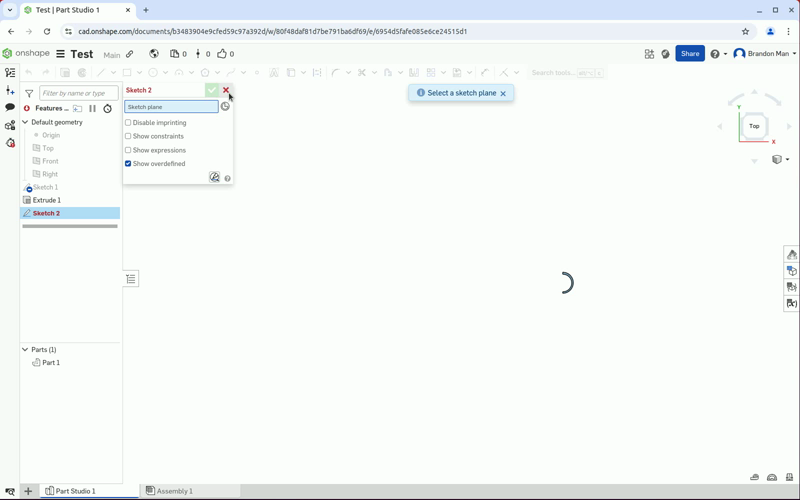
mouse_move(73, 150)
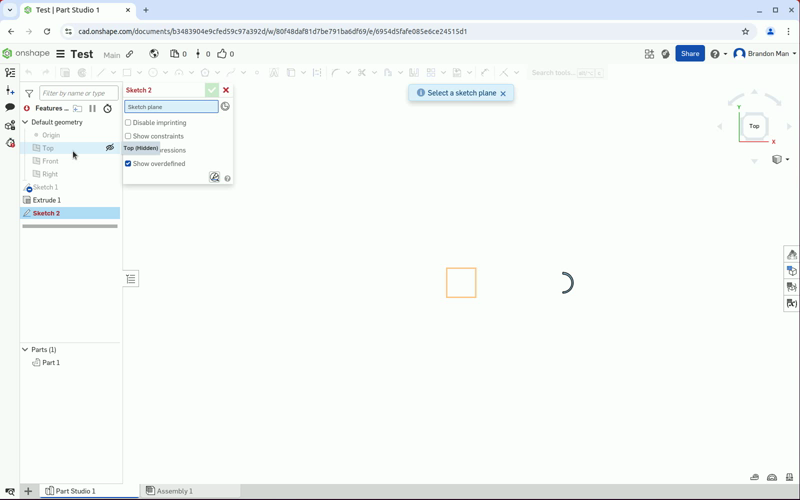
click(73, 150)
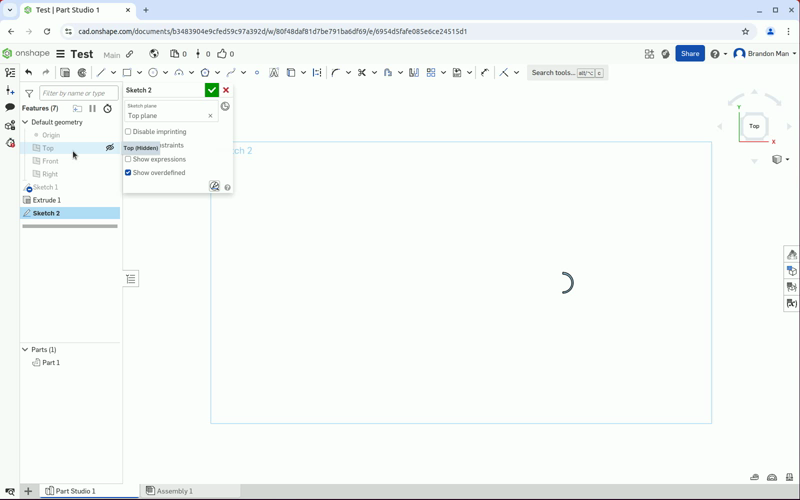
mouse_move(73, 352)
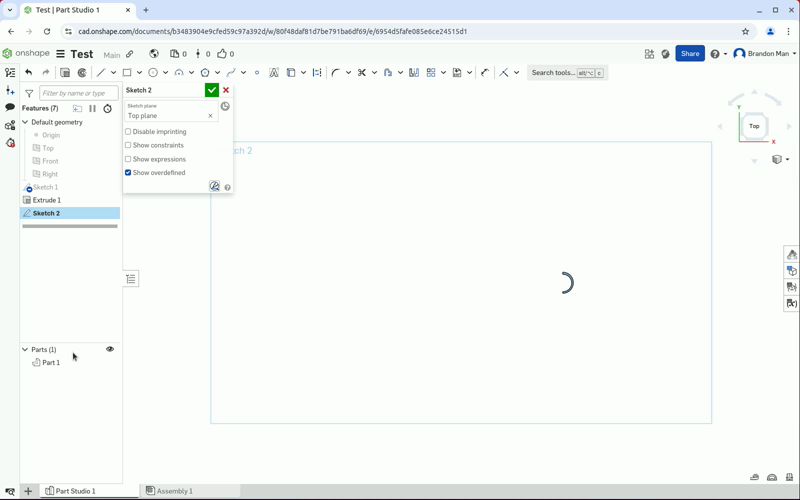
key(y)
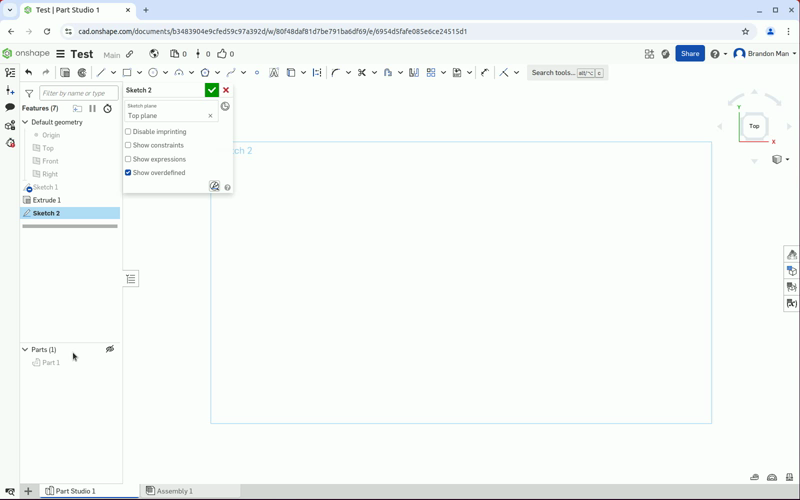
key(l)
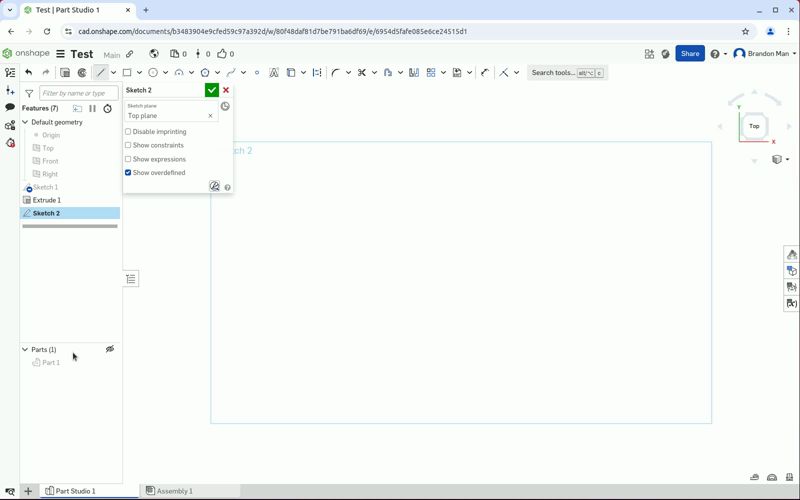
key_down(shift)
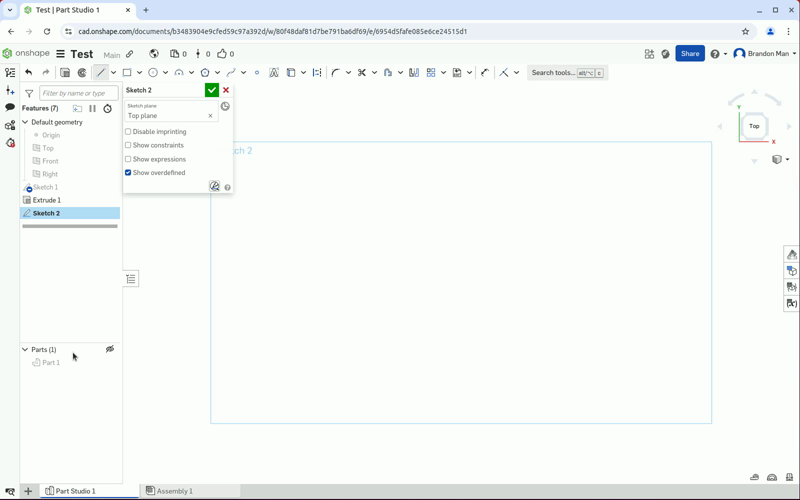
mouse_move(358, 293)
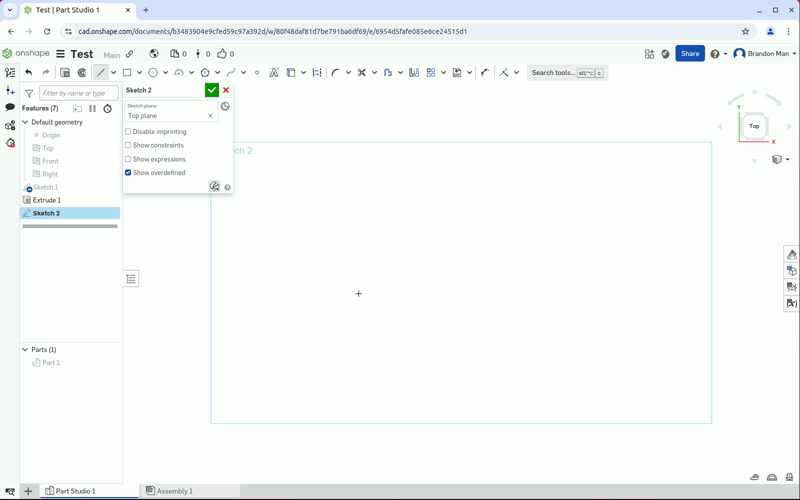
click(358, 293)
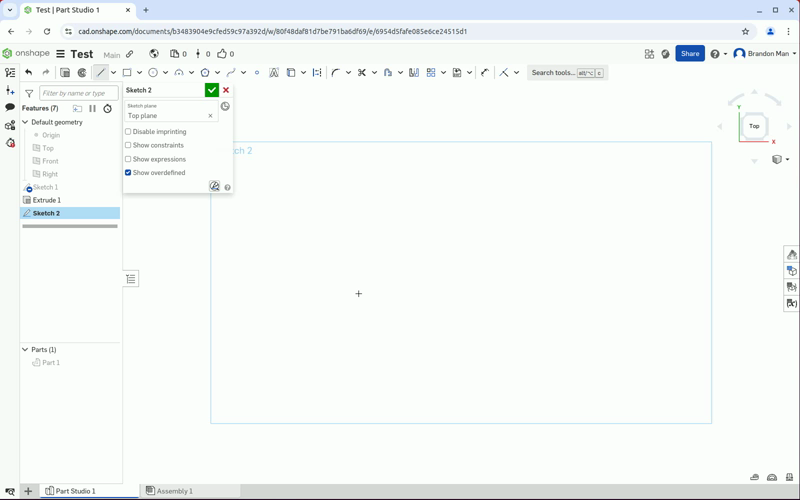
key_up(shift)
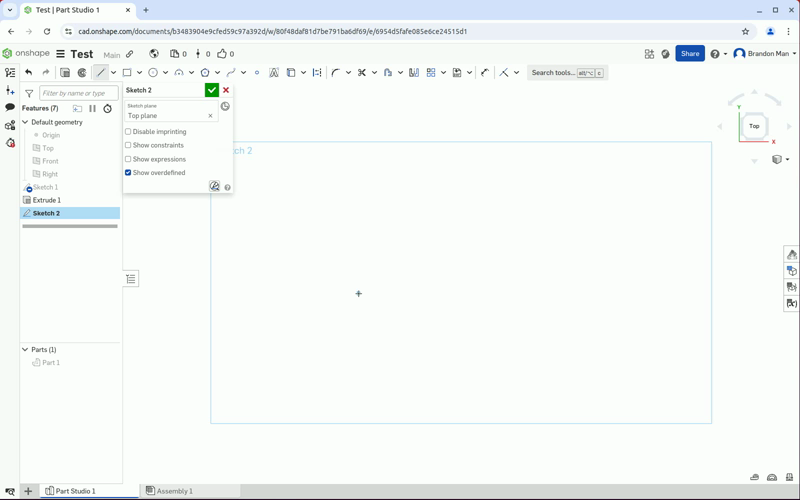
key_down(shift)
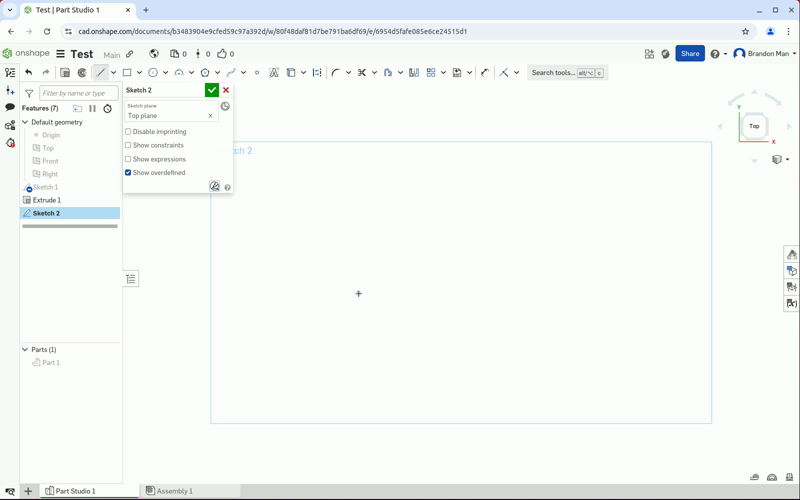
mouse_move(388, 293)
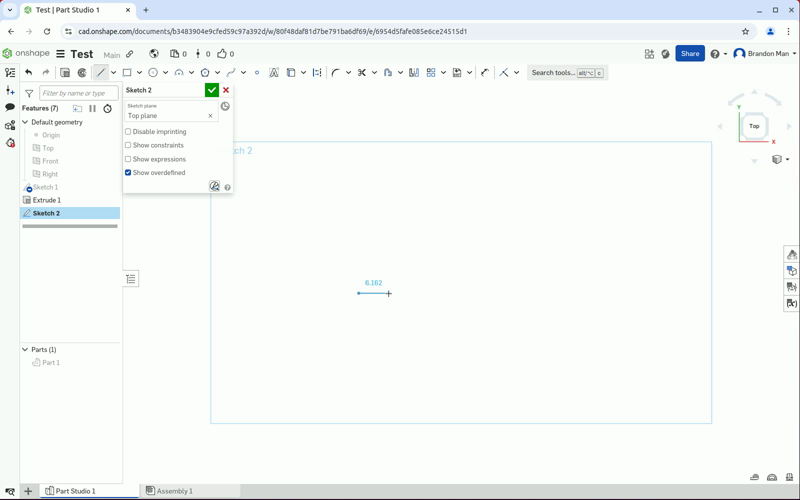
mouse_move(358, 291)
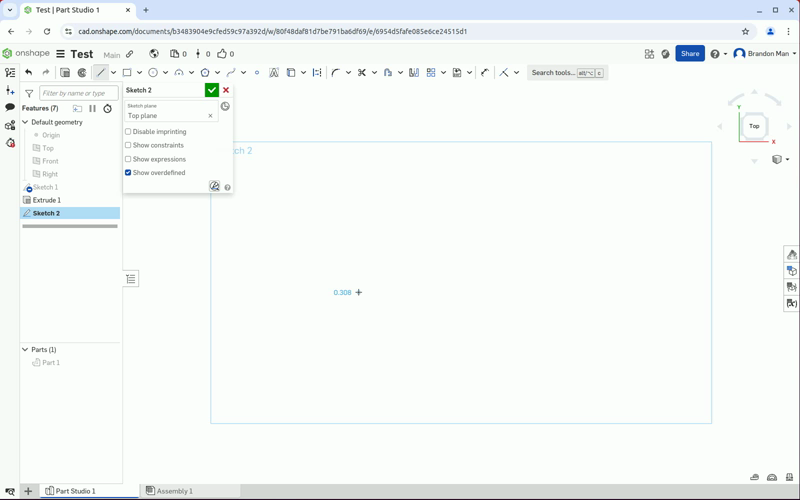
scroll(6)
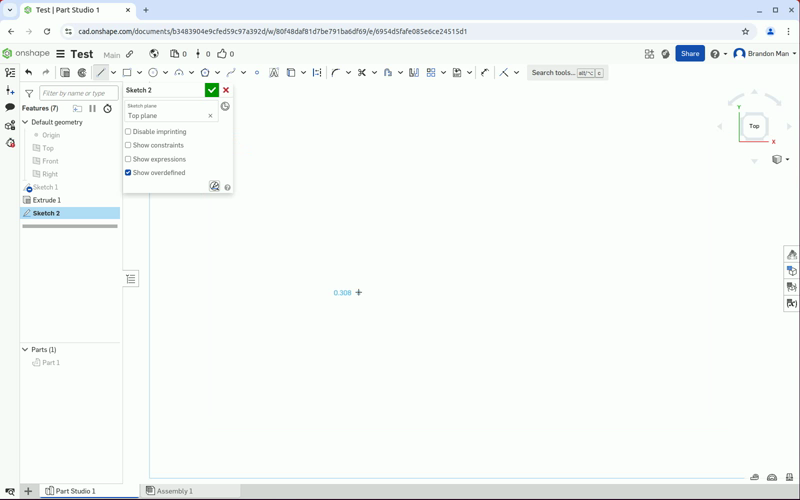
scroll(6)
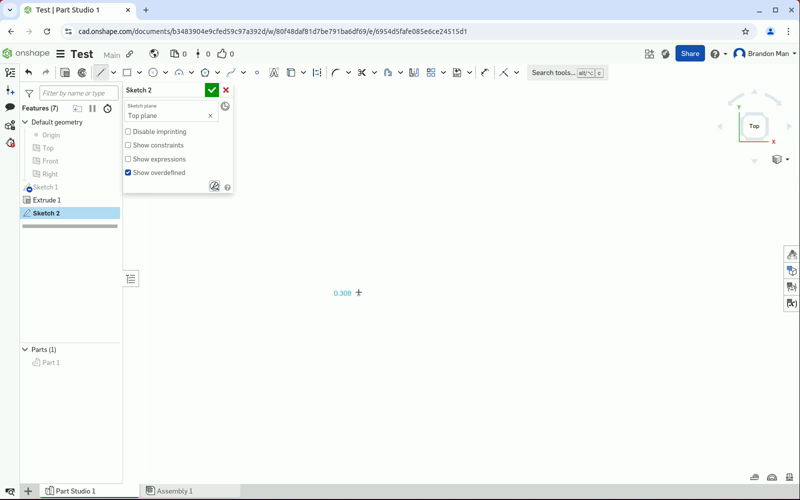
scroll(6)
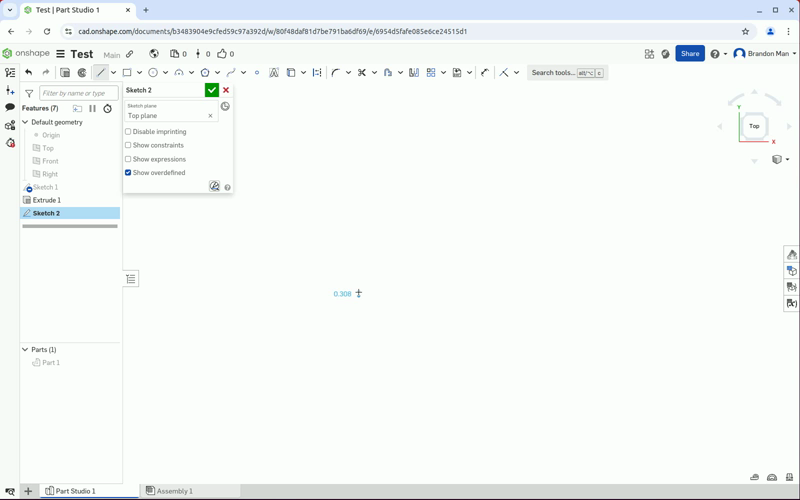
scroll(6)
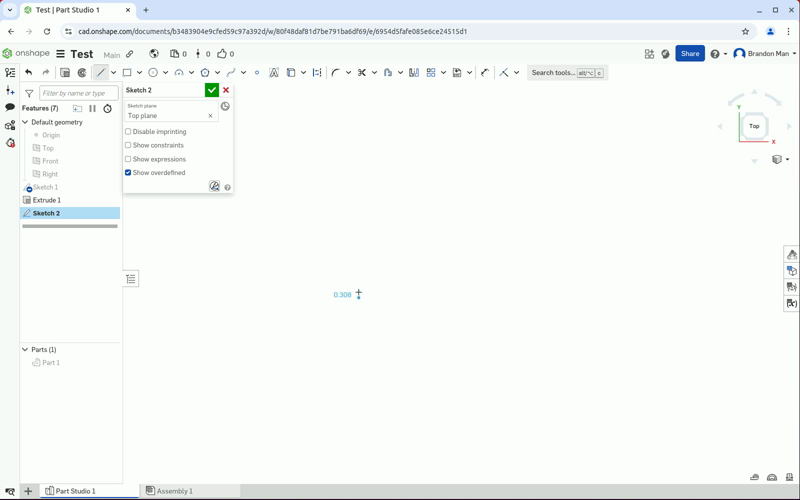
scroll(6)
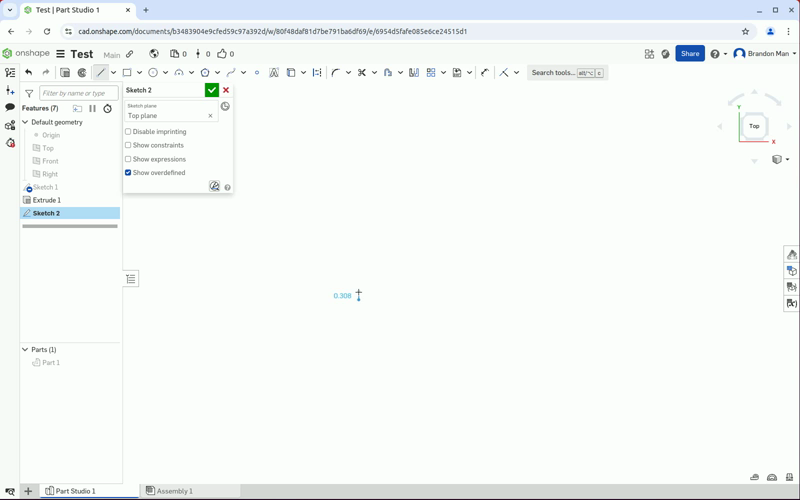
scroll(6)
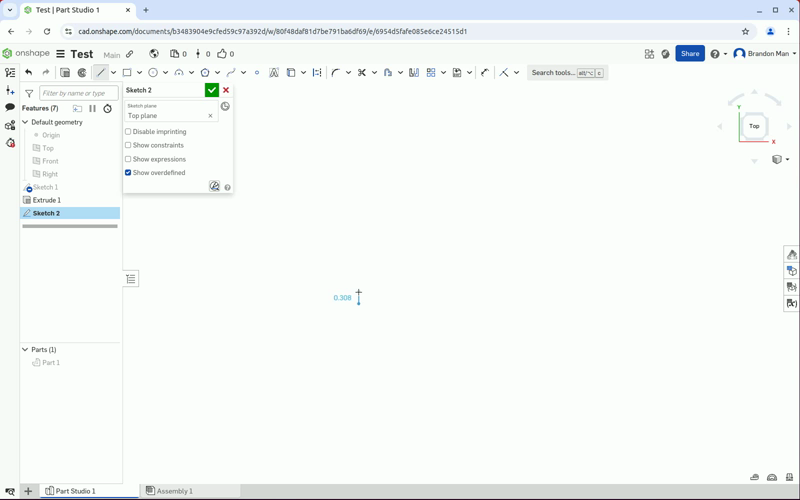
scroll(6)
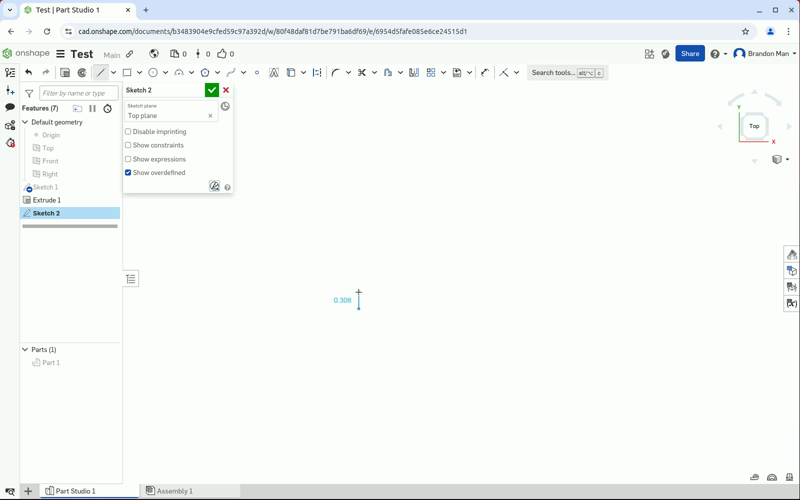
click(358, 291)
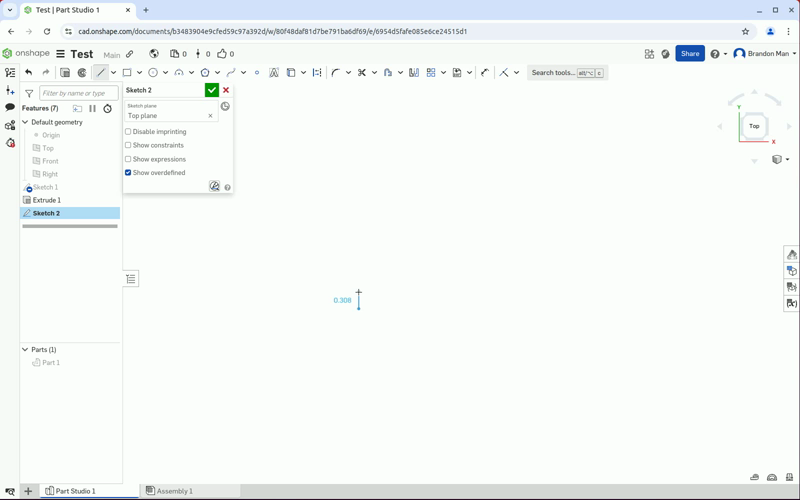
scroll(-6)
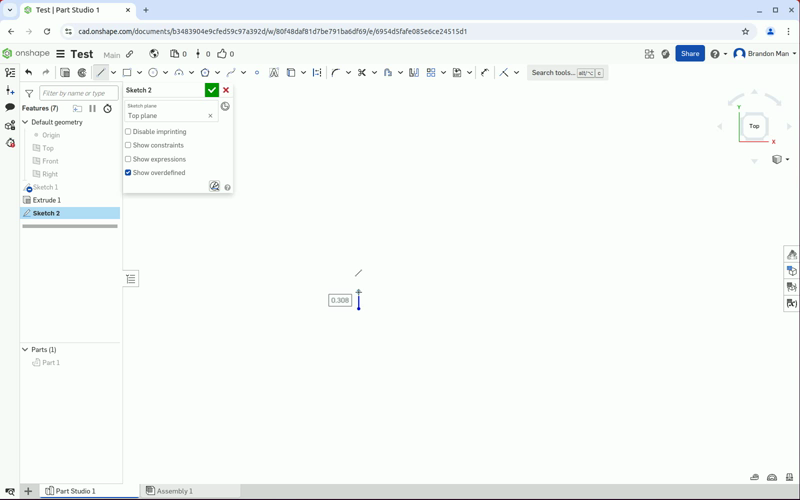
scroll(-6)
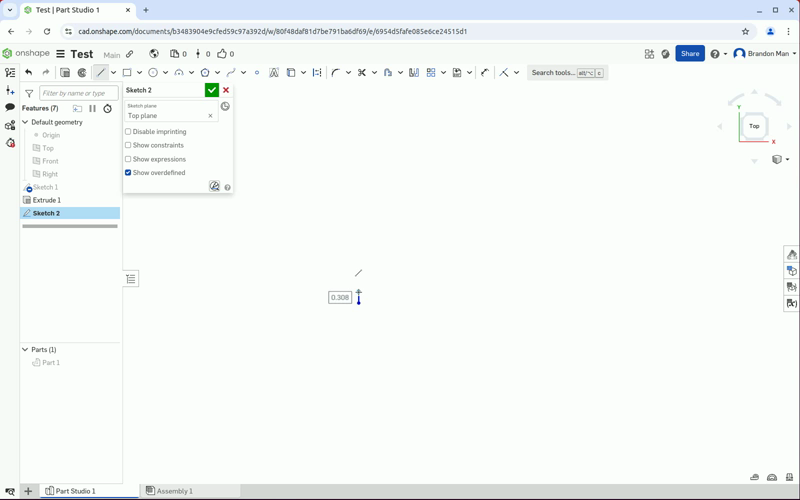
scroll(-6)
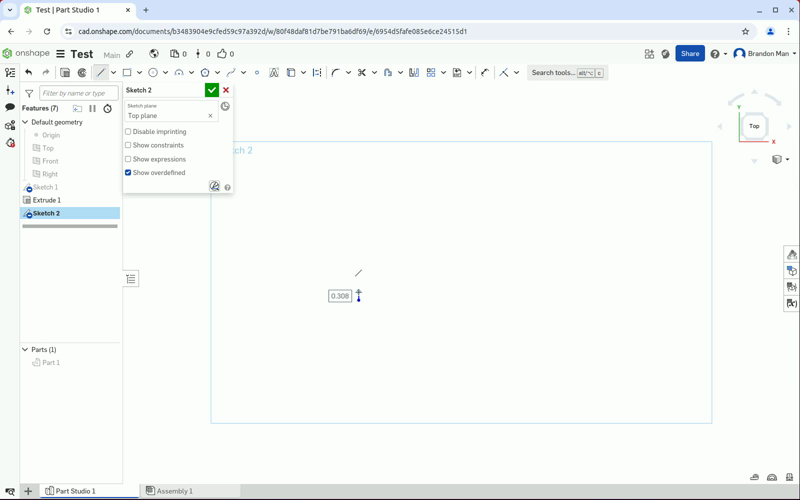
scroll(-6)
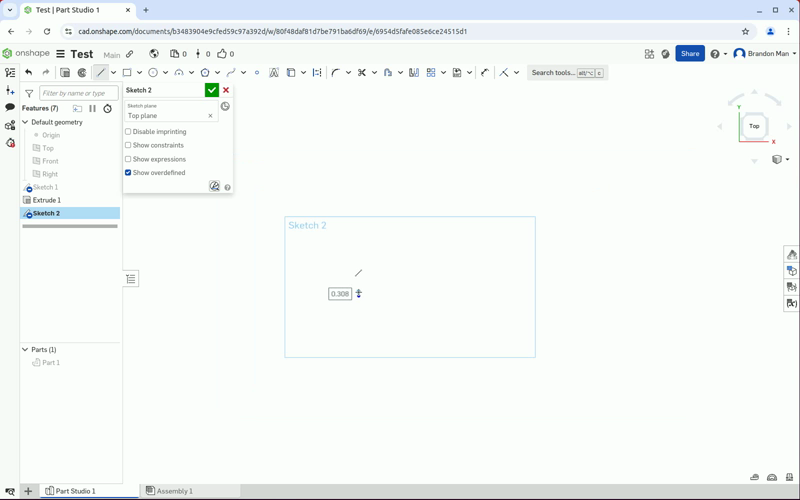
scroll(-6)
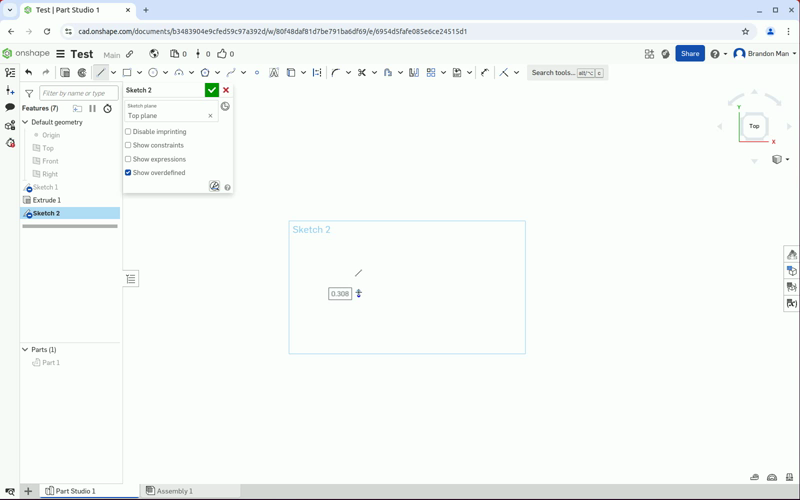
scroll(-6)
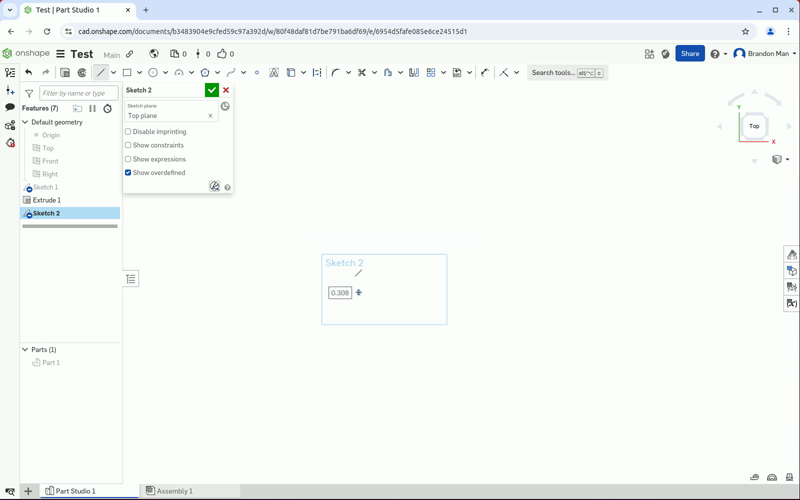
scroll(-6)
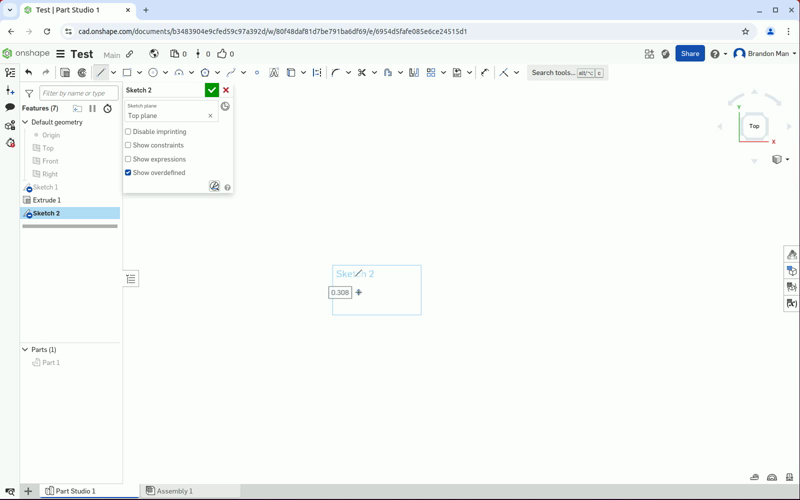
key_up(shift)
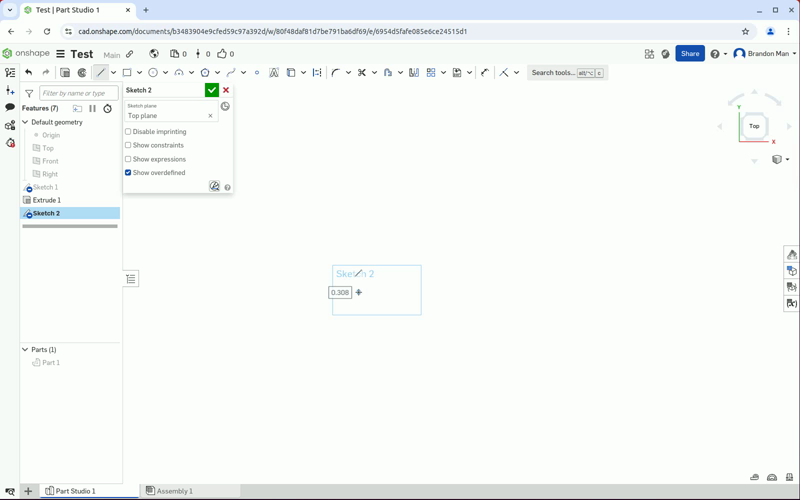
key(esc)
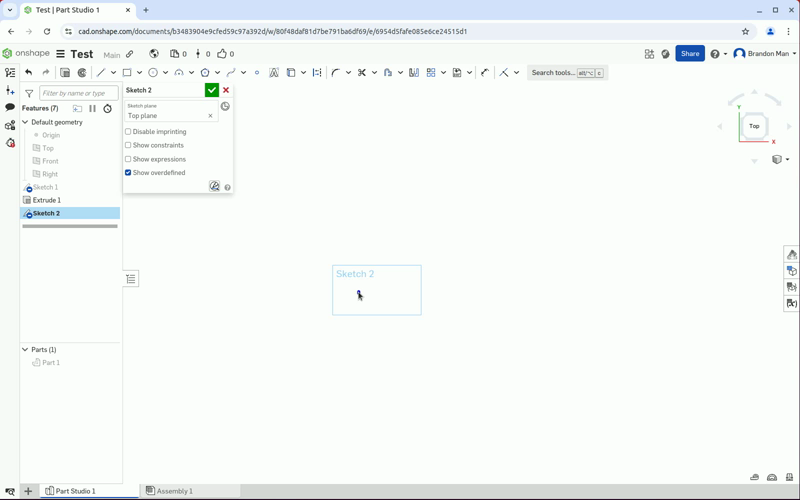
key(a)
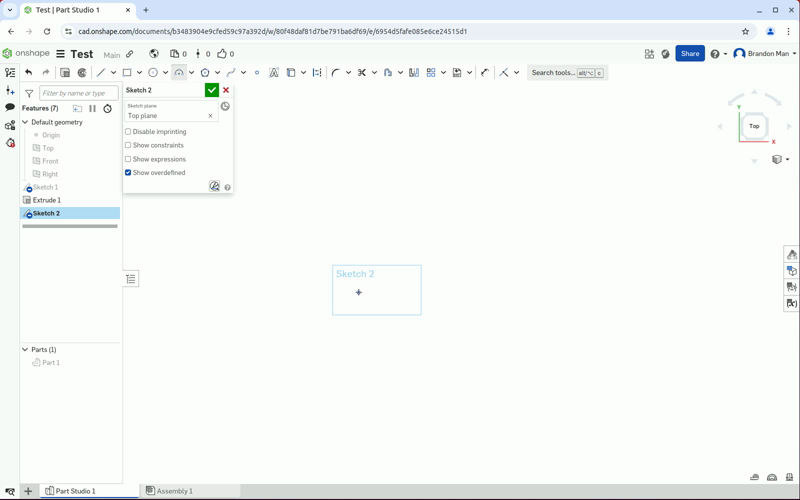
mouse_move(358, 291)
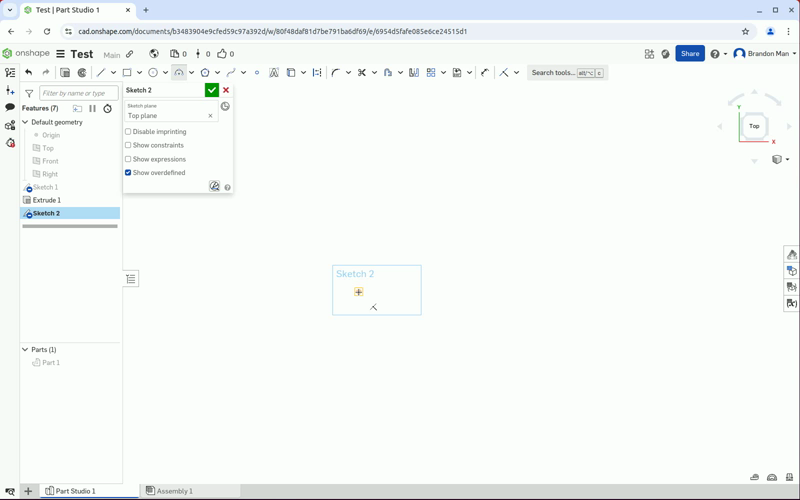
scroll(6)
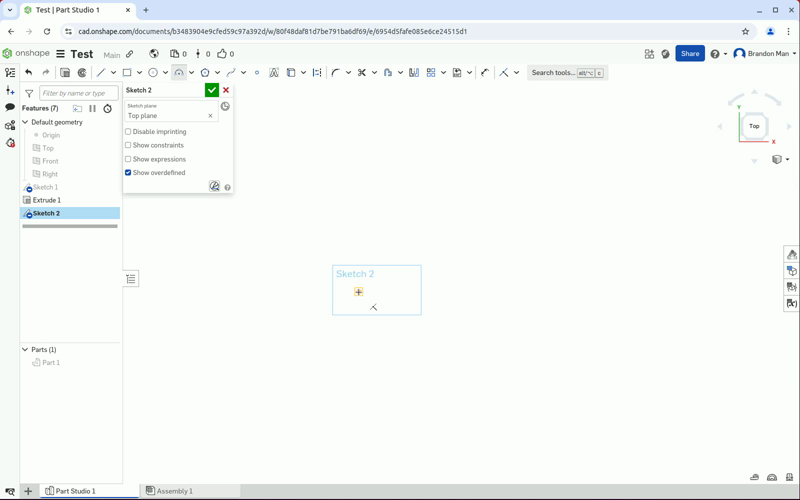
scroll(6)
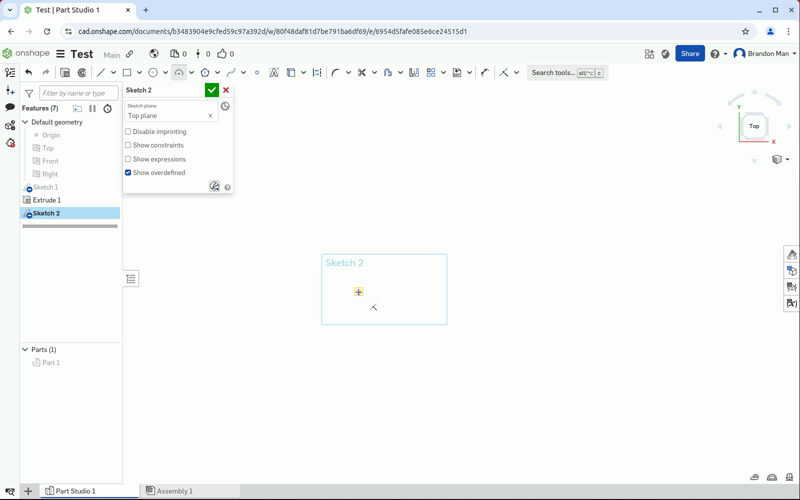
scroll(6)
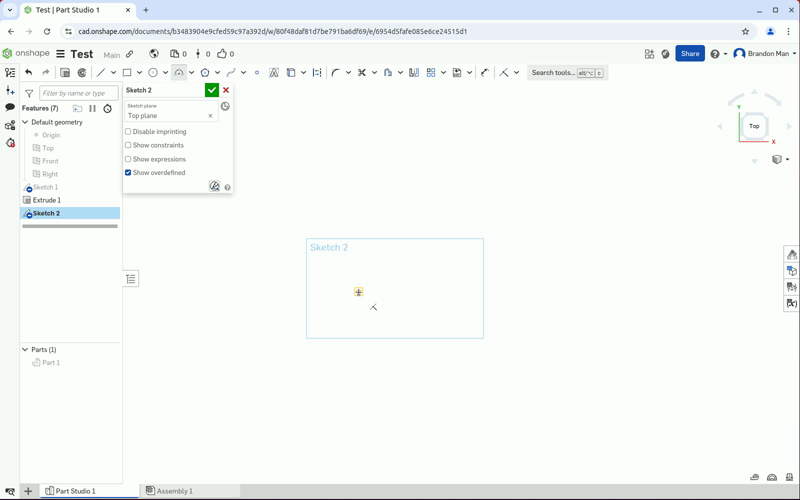
scroll(6)
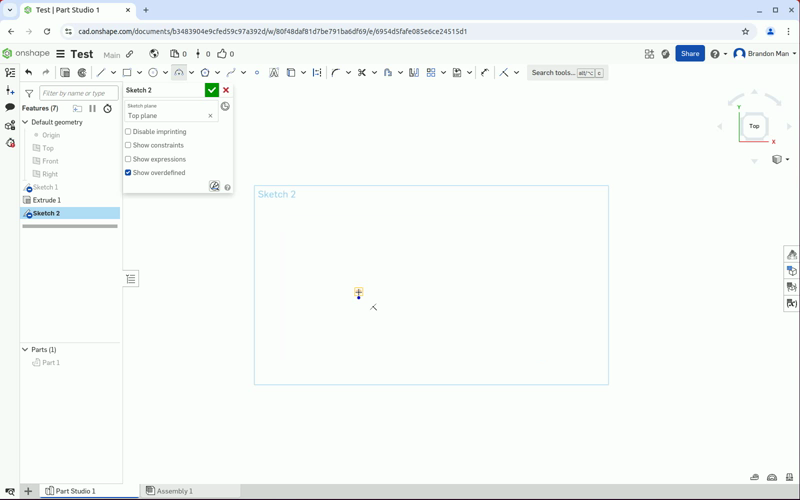
scroll(6)
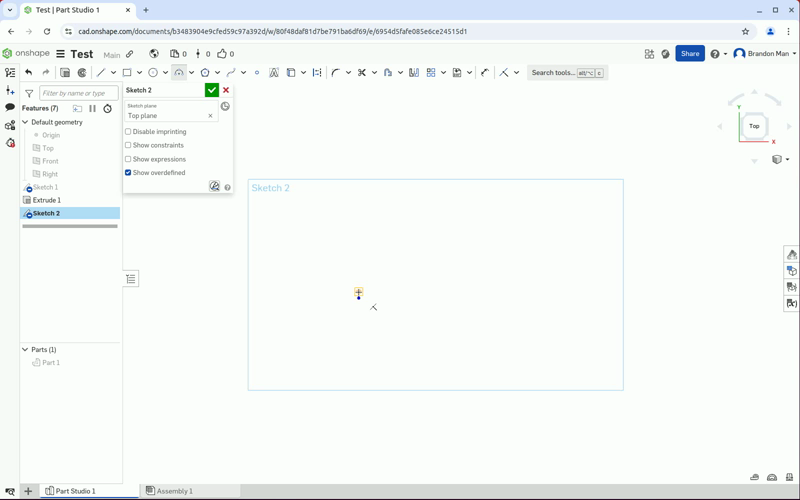
scroll(6)
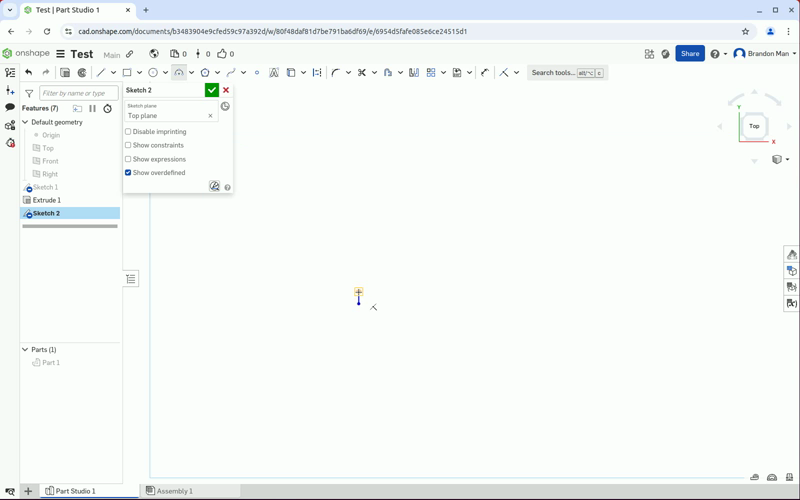
scroll(6)
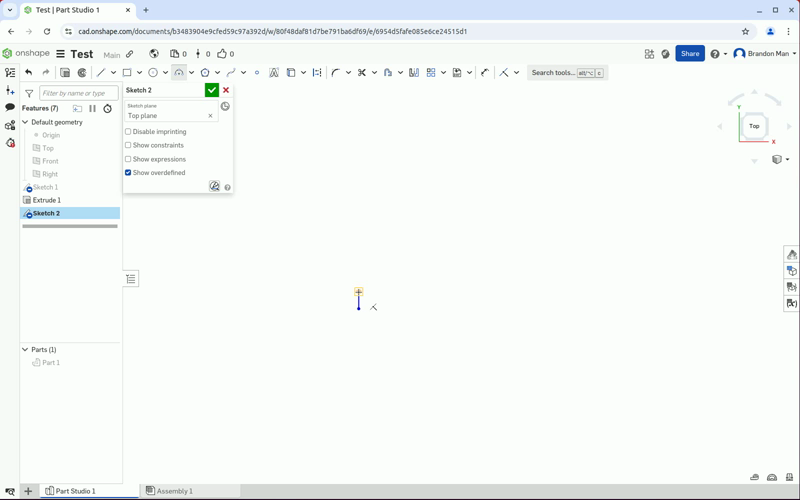
click(358, 291)
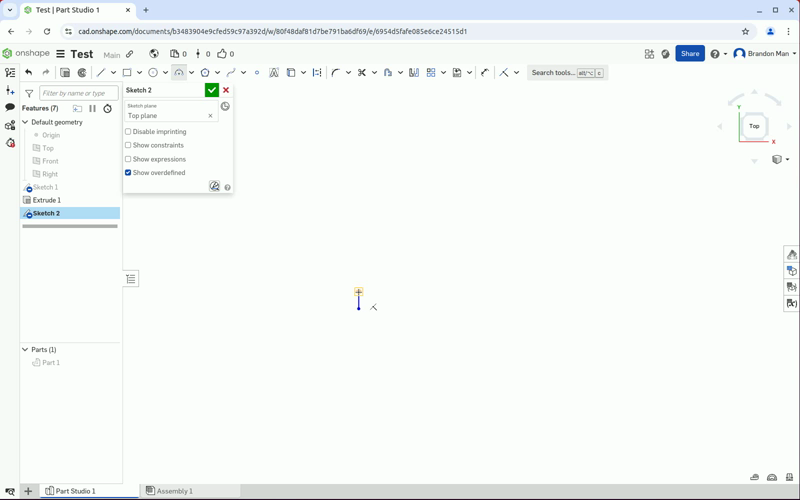
scroll(-6)
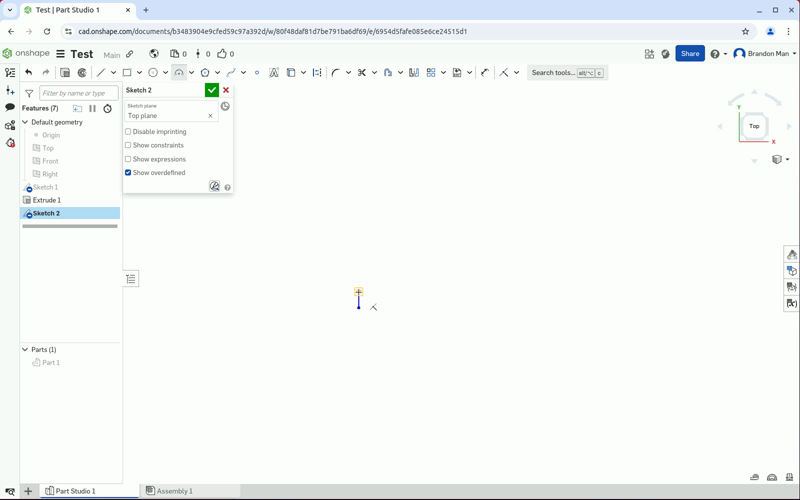
scroll(-6)
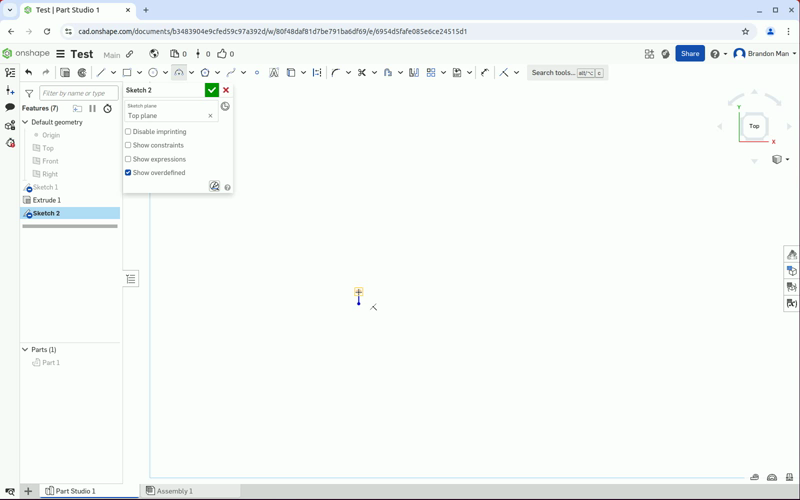
scroll(-6)
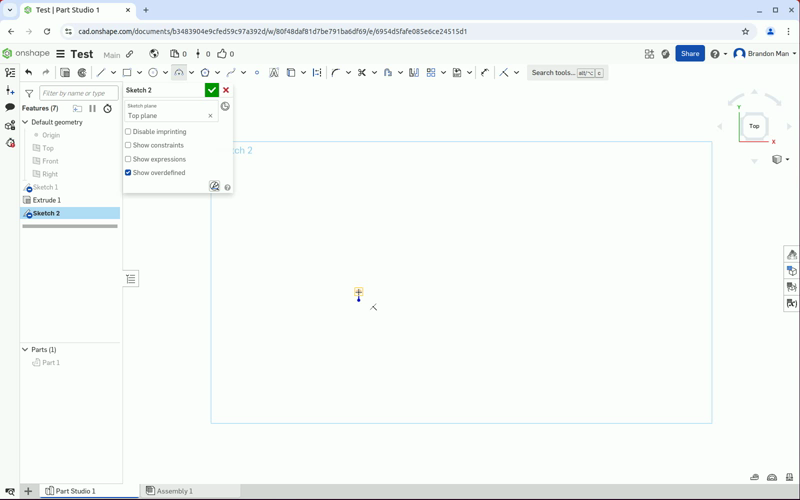
scroll(-6)
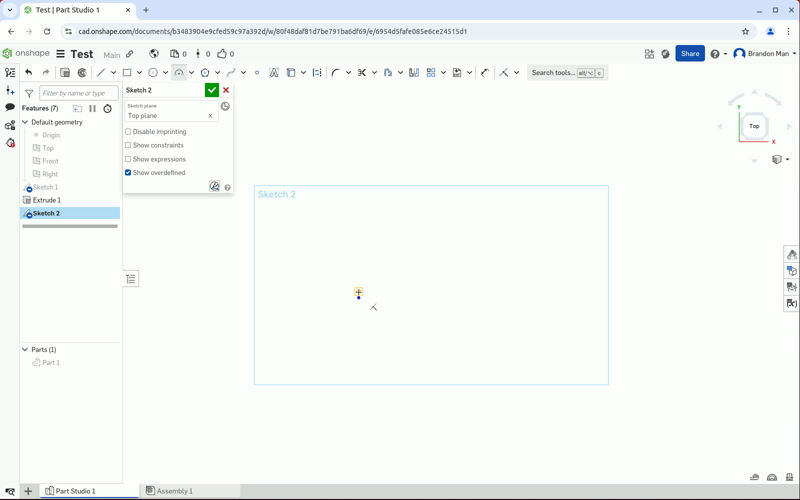
scroll(-6)
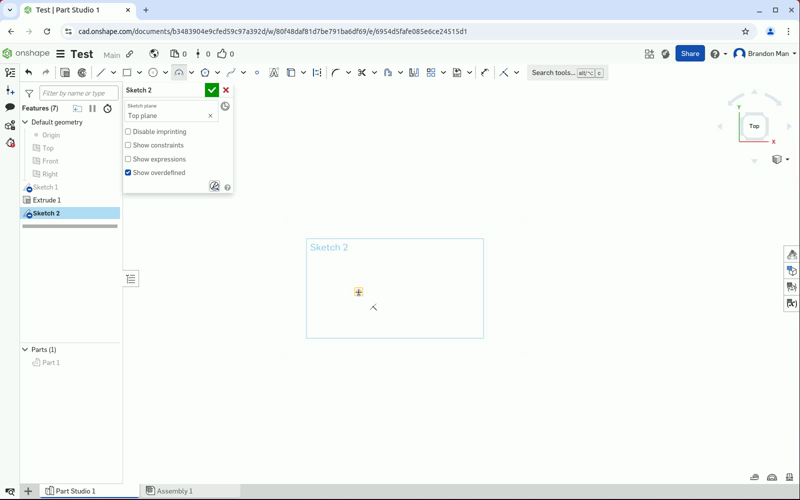
scroll(-6)
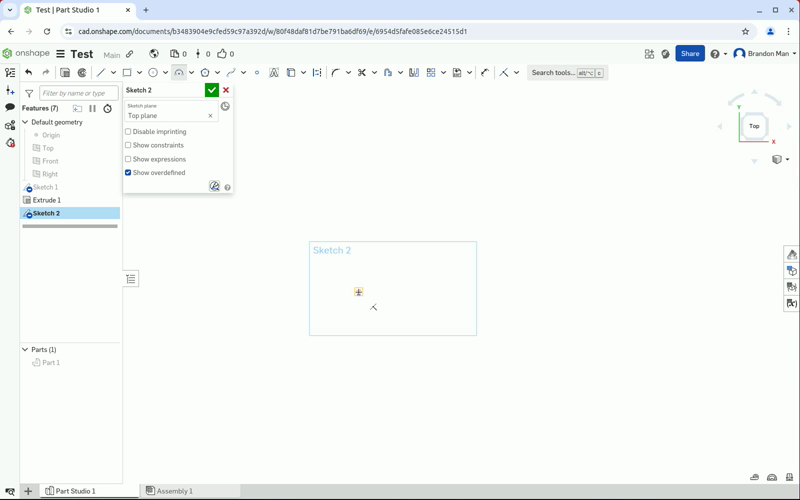
scroll(-6)
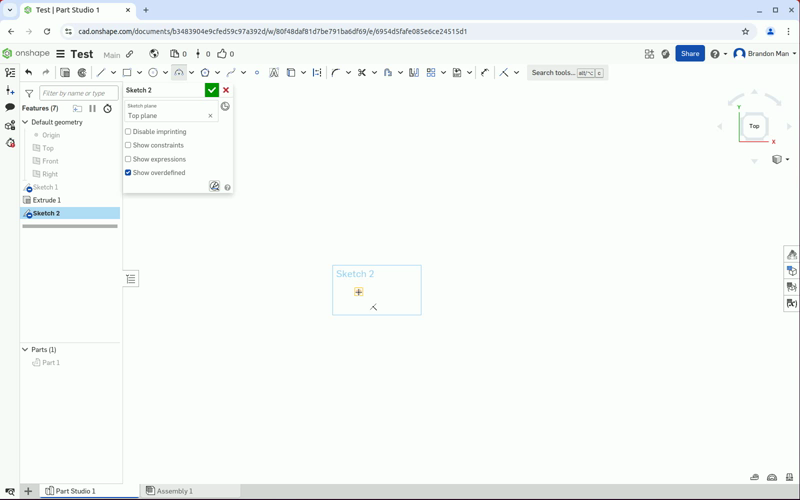
key_down(shift)
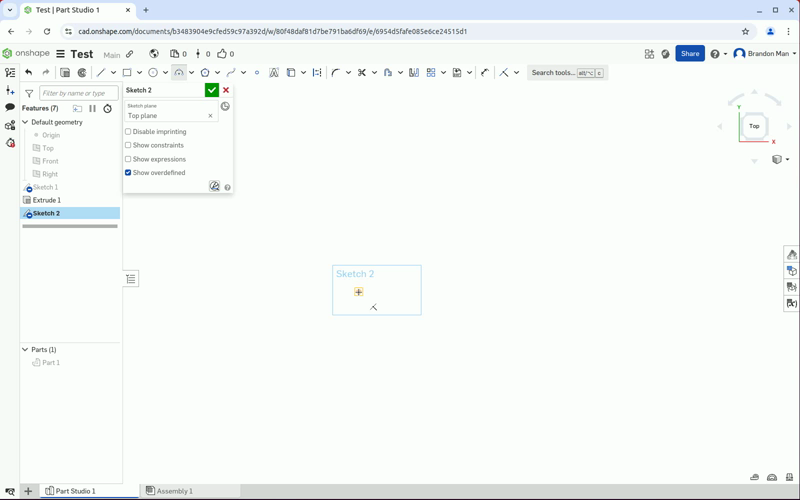
mouse_move(358, 274)
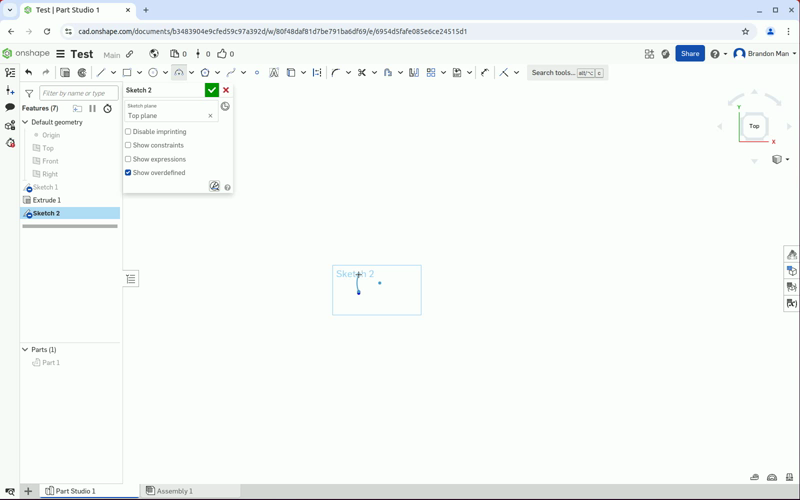
click(358, 274)
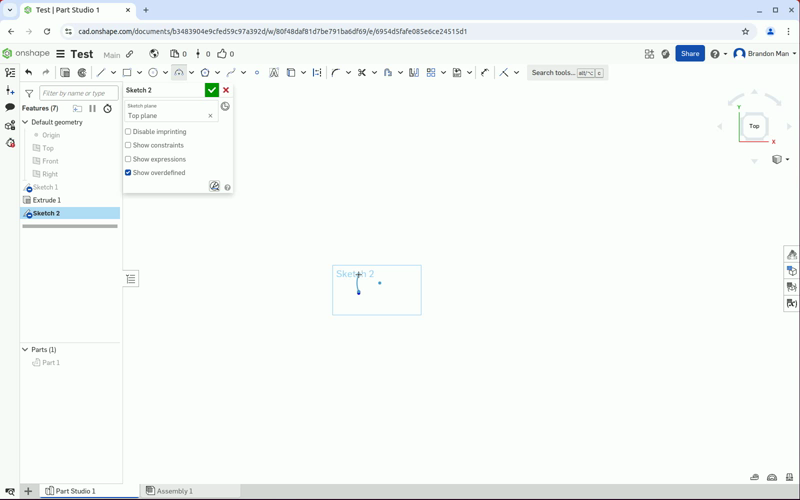
mouse_move(350, 282)
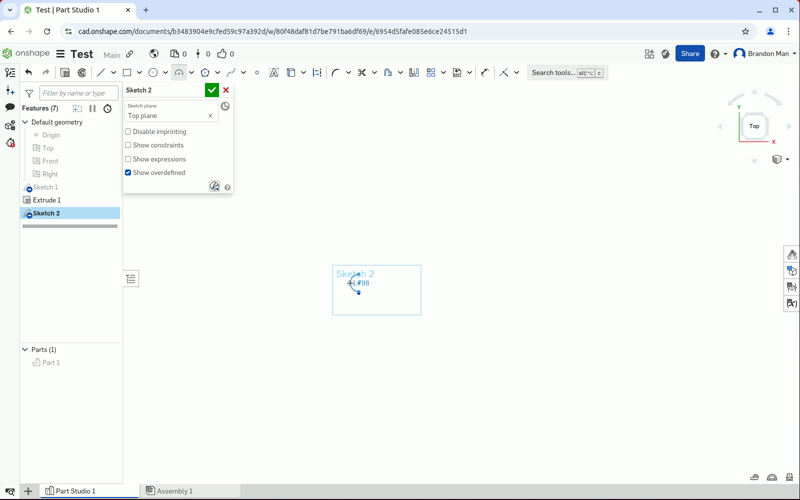
click(350, 282)
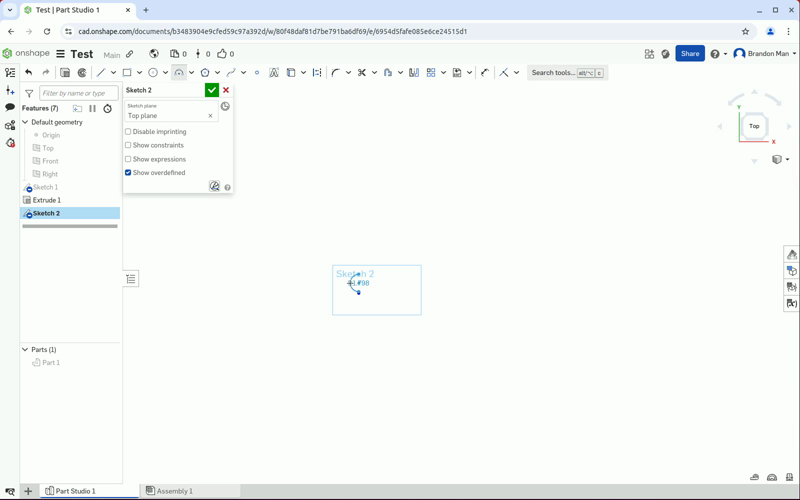
key_up(shift)
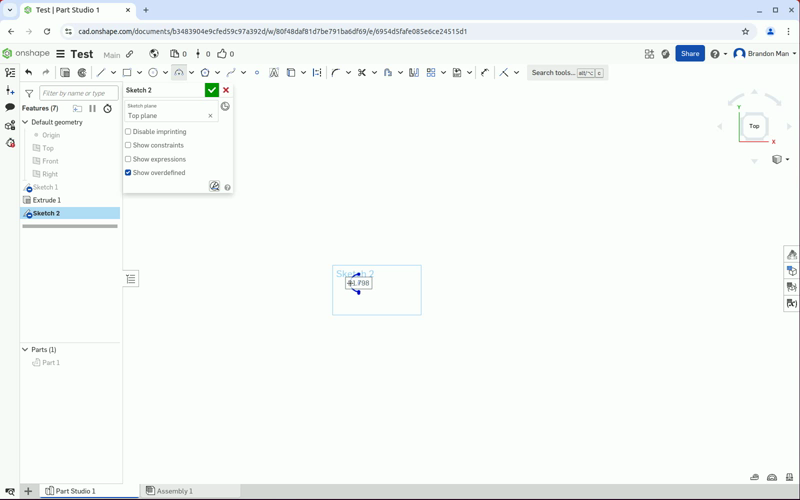
key(esc)
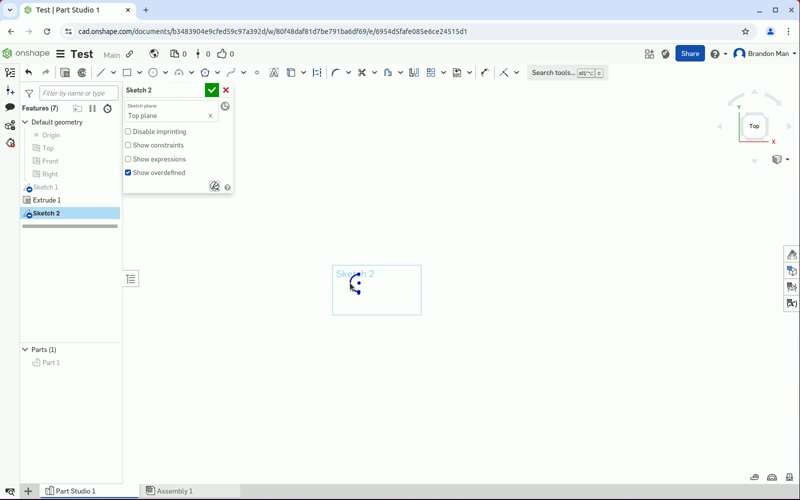
key(l)
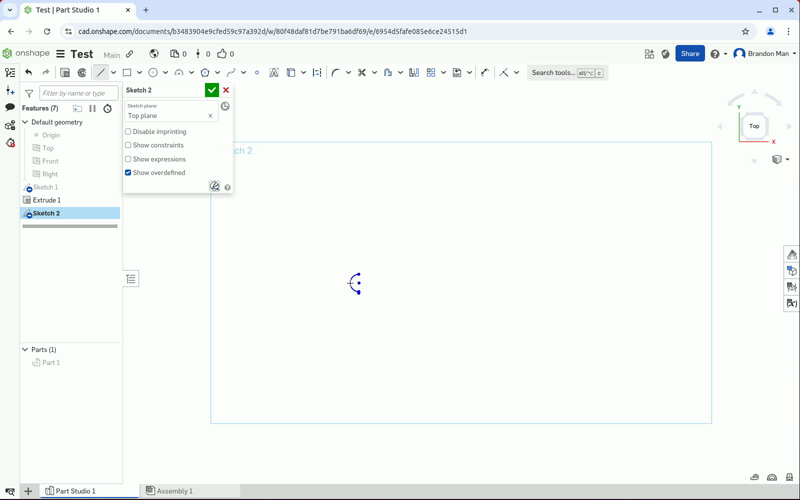
mouse_move(358, 274)
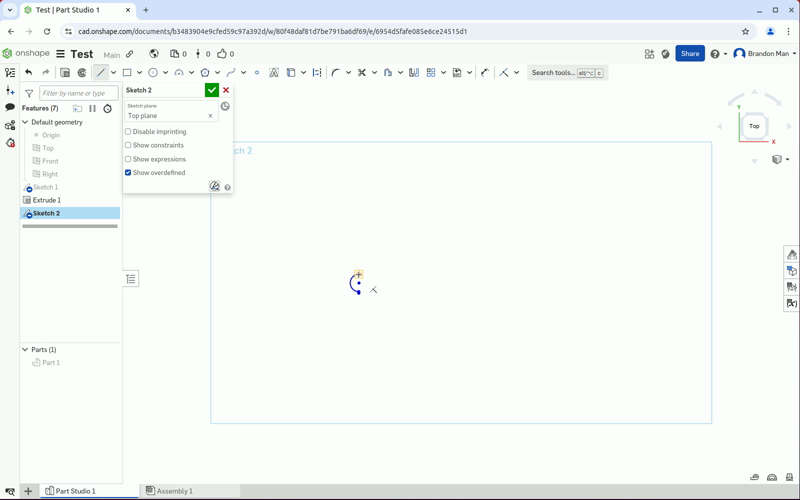
click(358, 274)
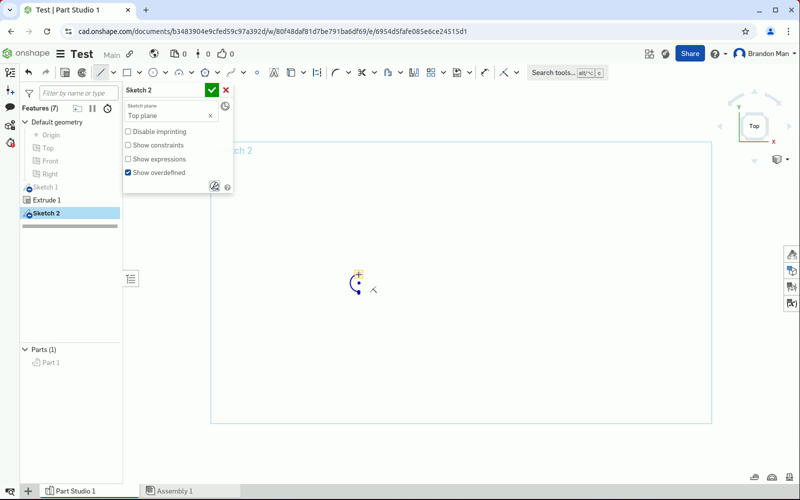
key_down(shift)
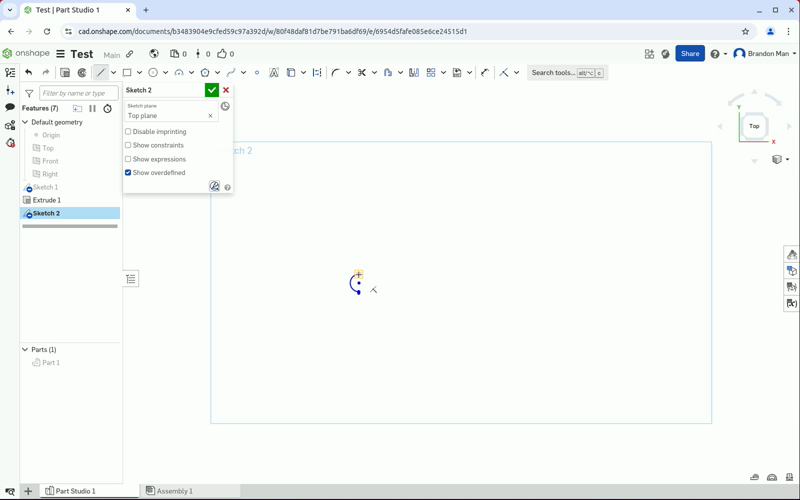
mouse_move(388, 274)
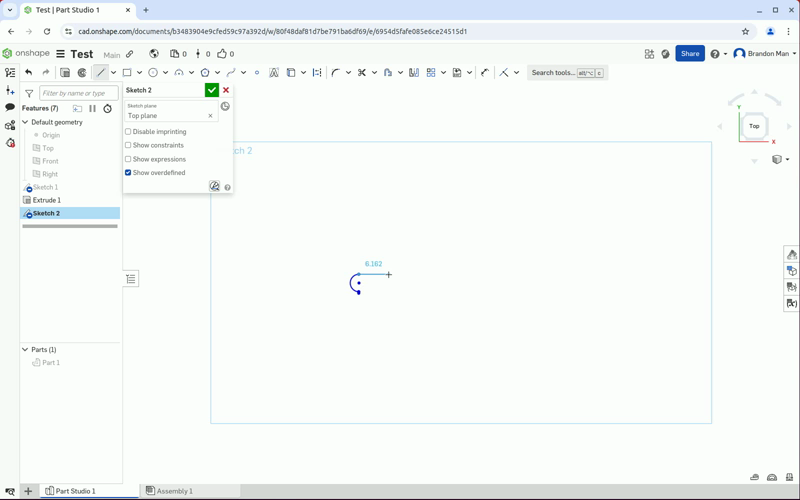
mouse_move(358, 272)
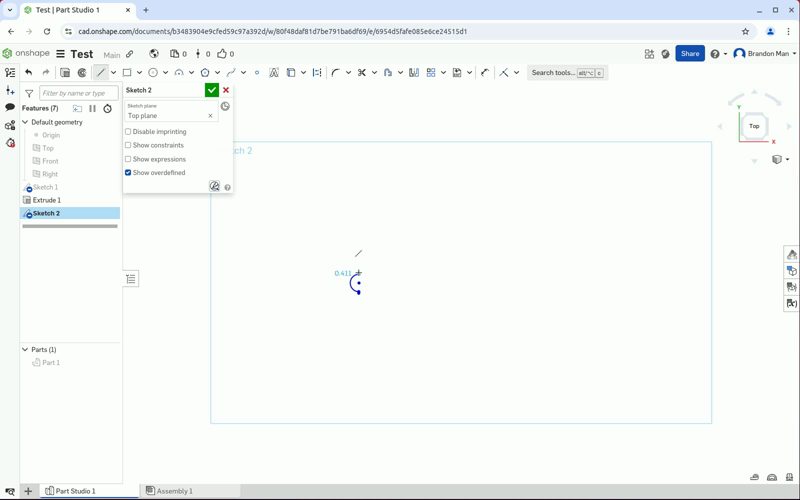
scroll(6)
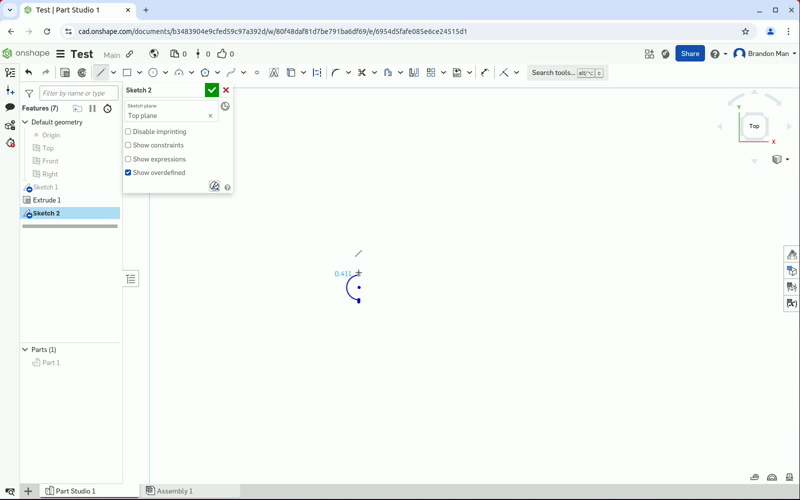
scroll(6)
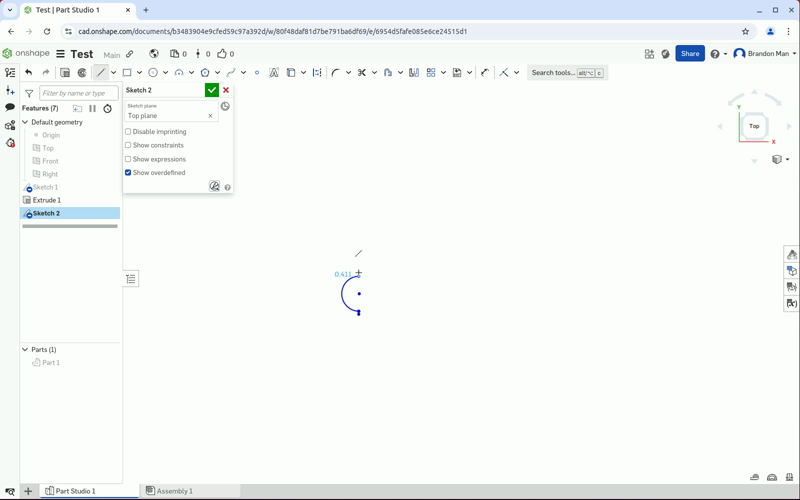
scroll(6)
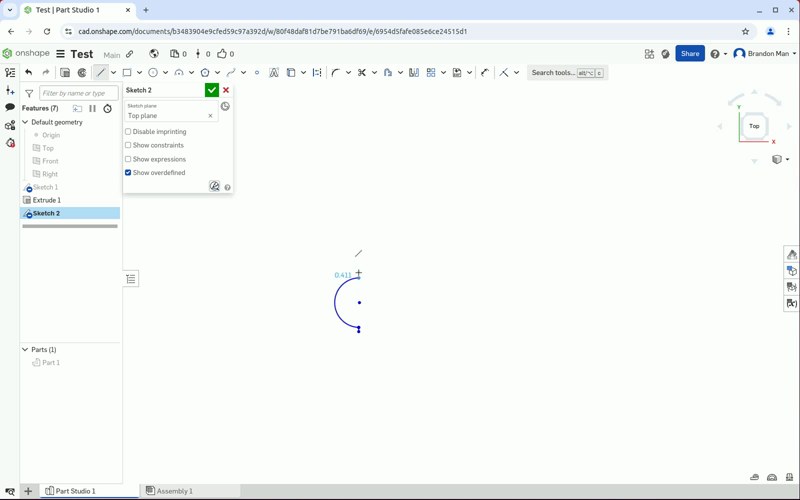
scroll(6)
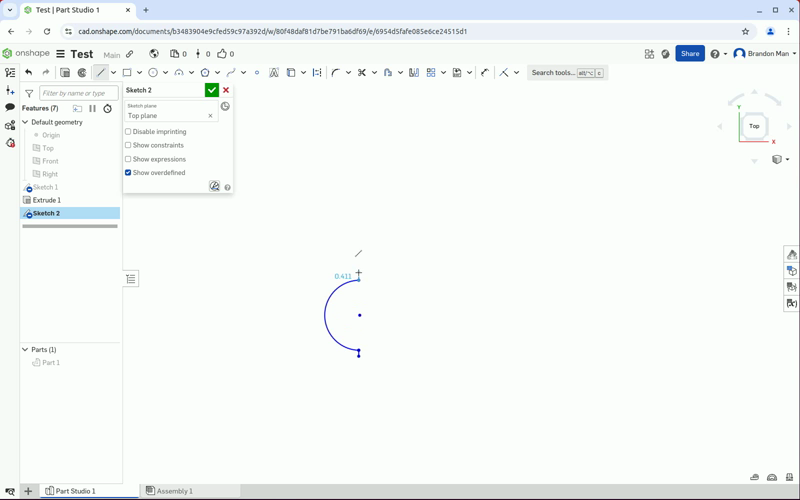
scroll(6)
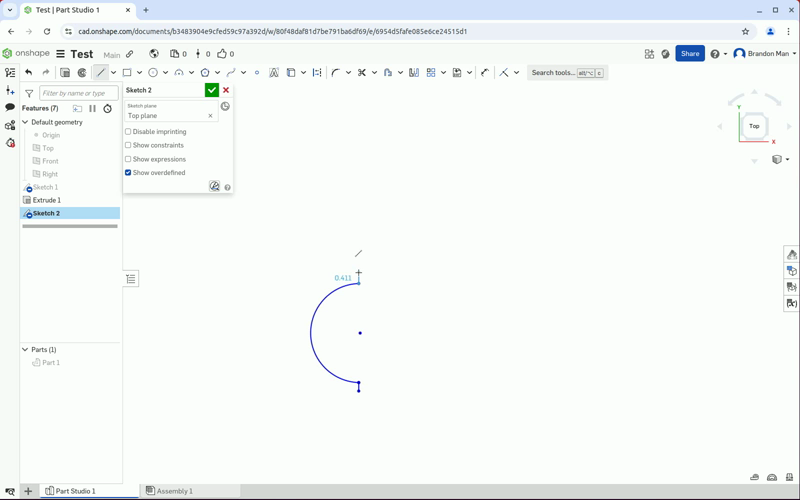
scroll(6)
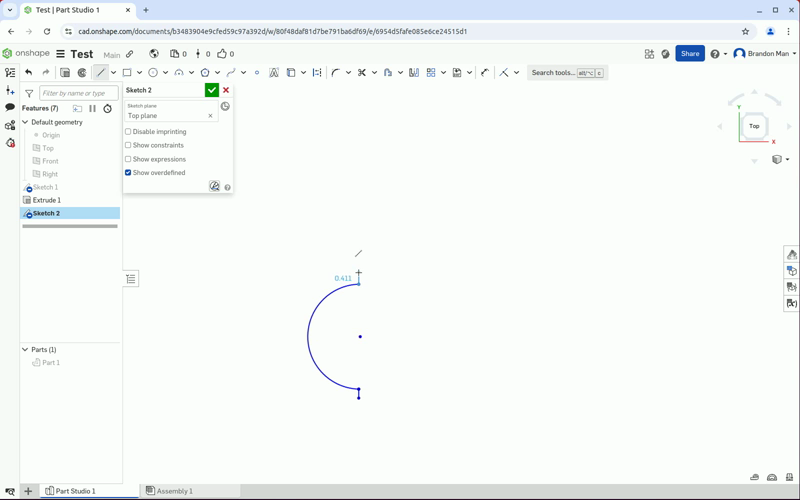
scroll(6)
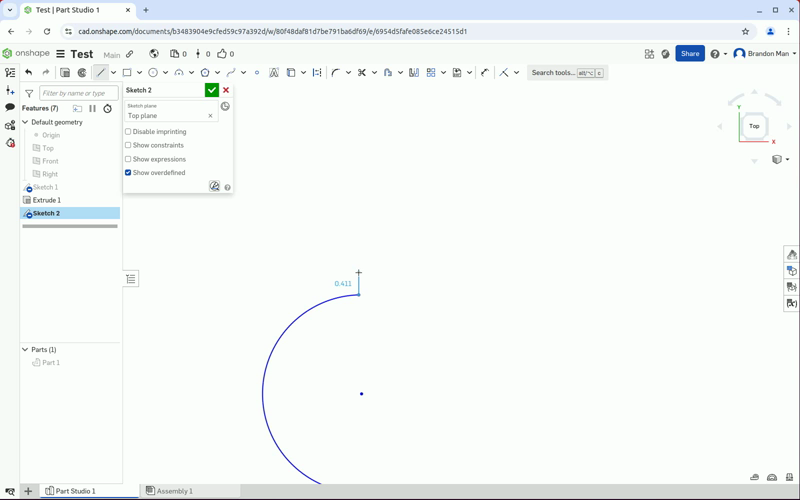
click(358, 272)
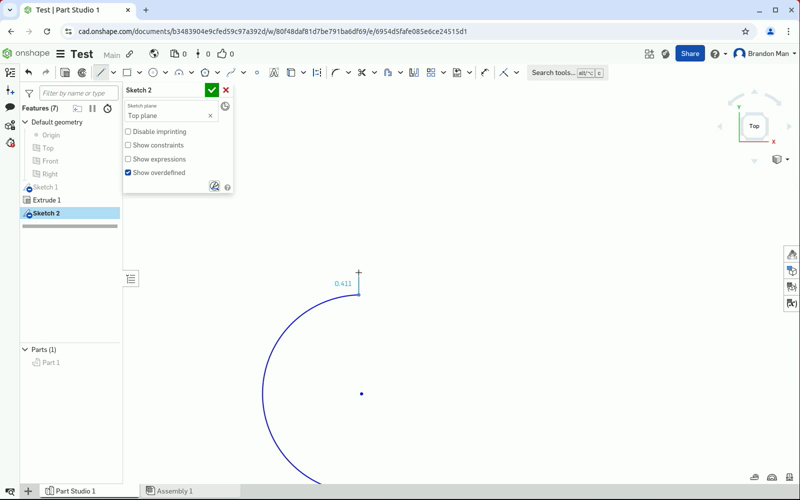
scroll(-6)
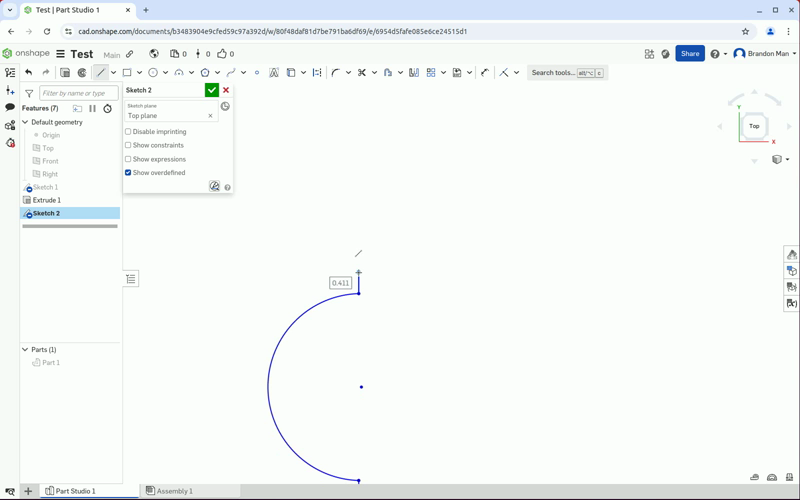
scroll(-6)
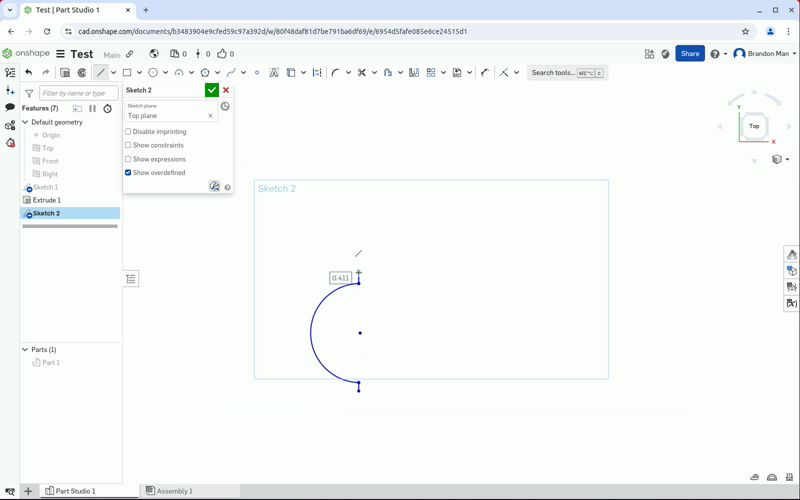
scroll(-6)
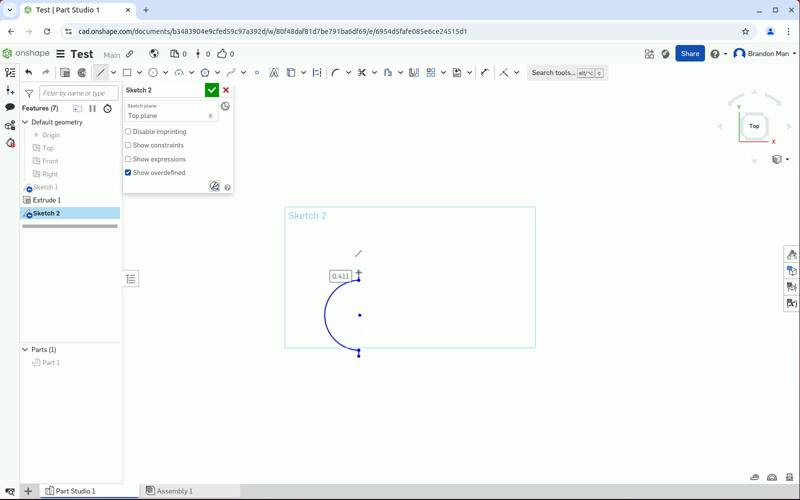
scroll(-6)
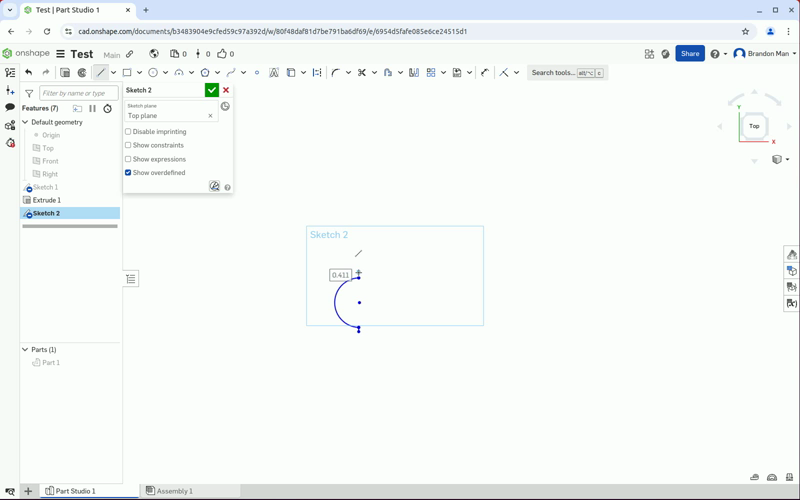
scroll(-6)
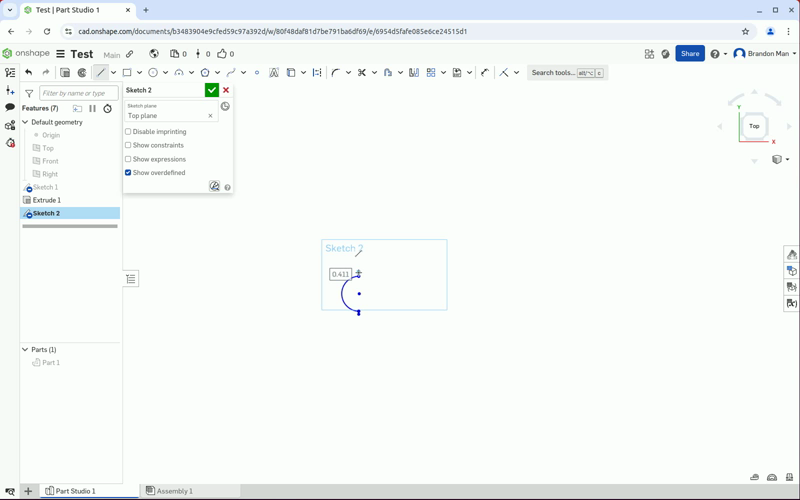
scroll(-6)
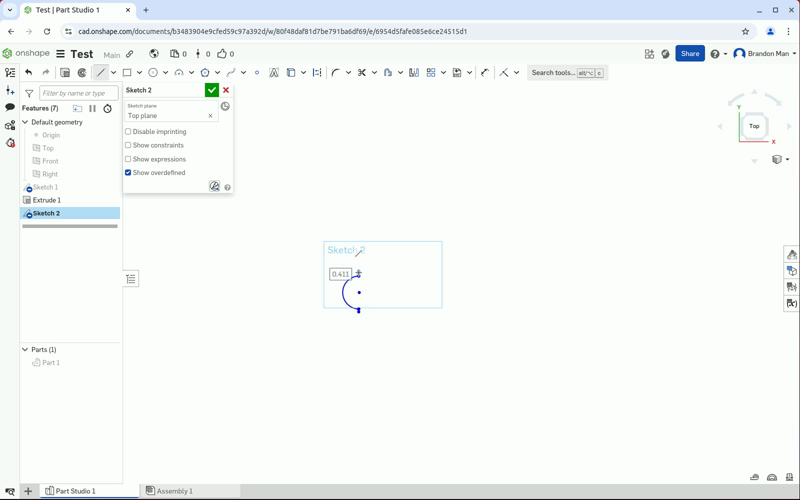
scroll(-6)
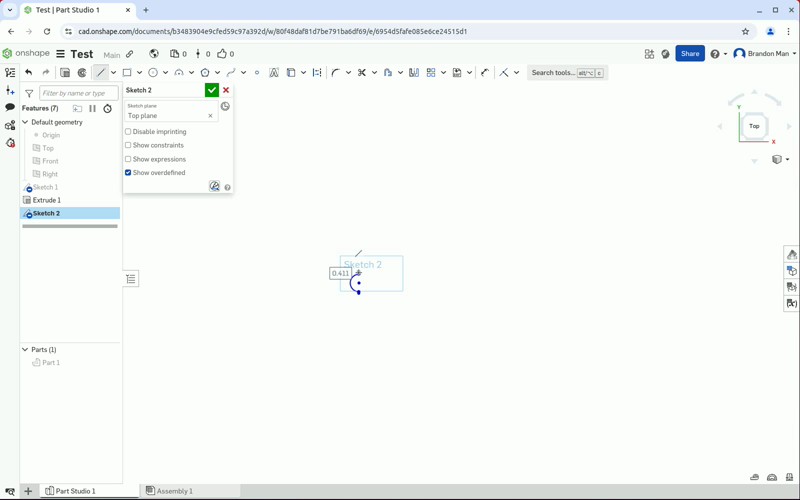
key_up(shift)
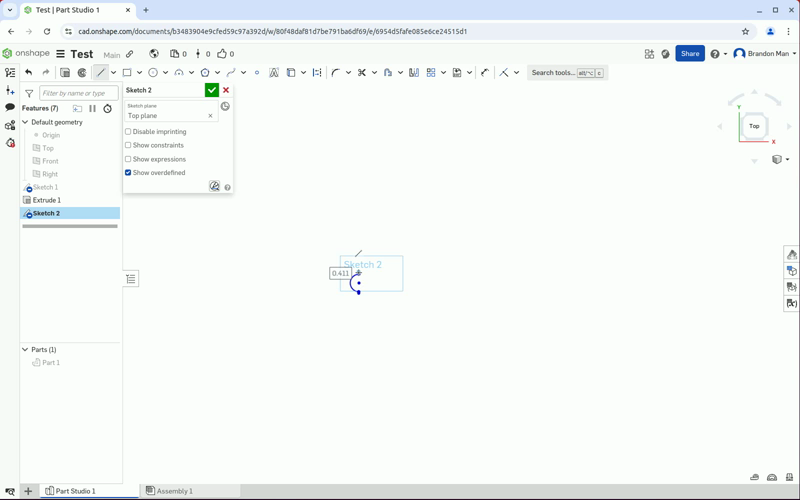
key(esc)
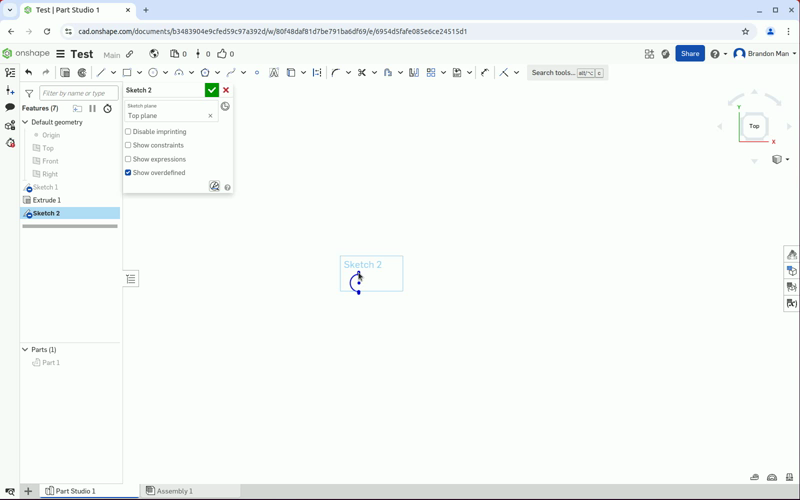
key(a)
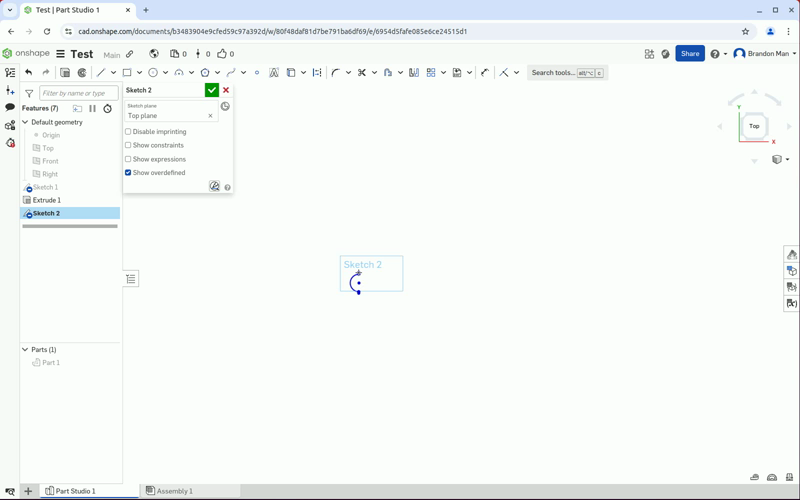
mouse_move(358, 272)
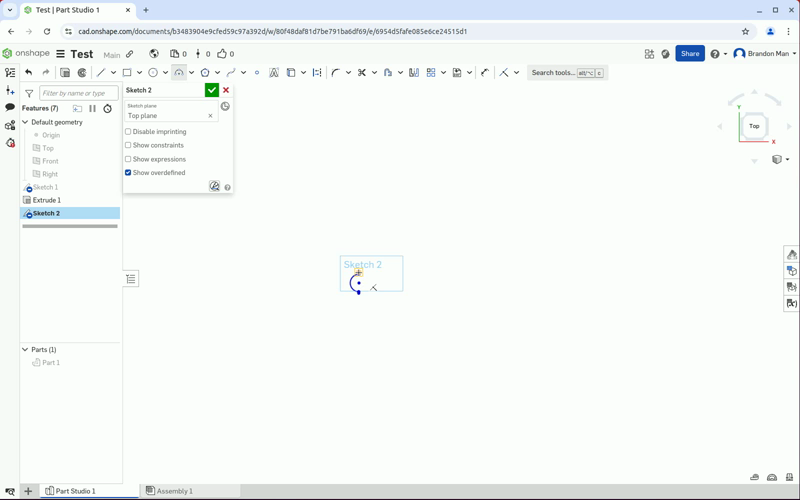
scroll(6)
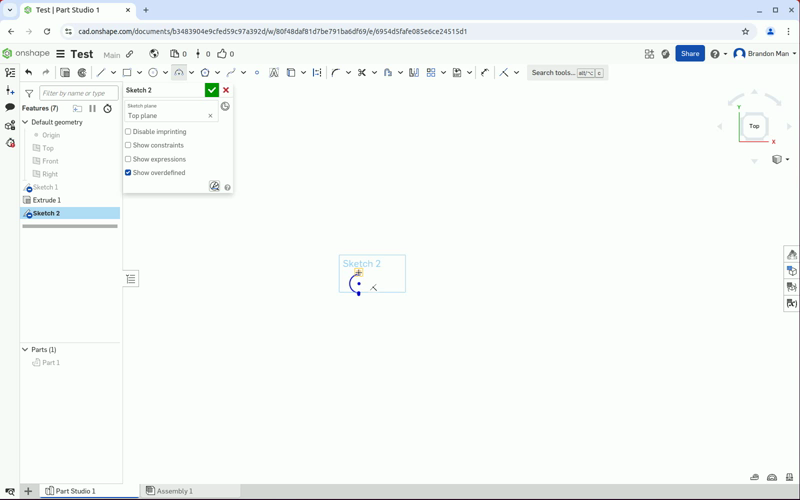
scroll(6)
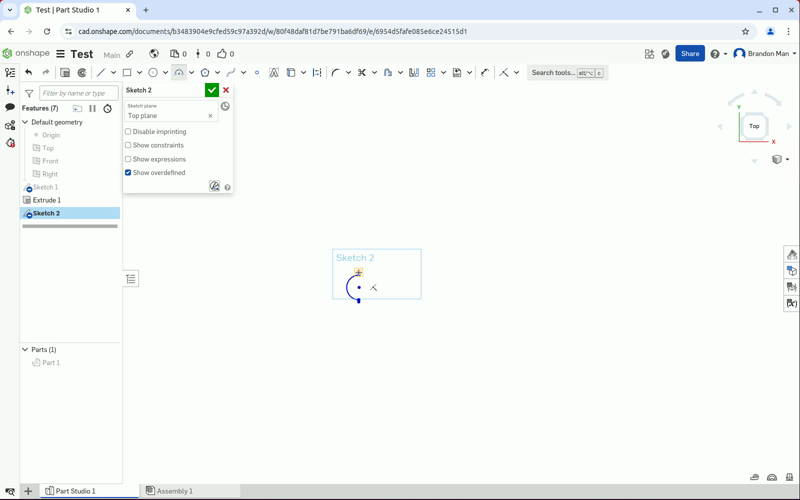
scroll(6)
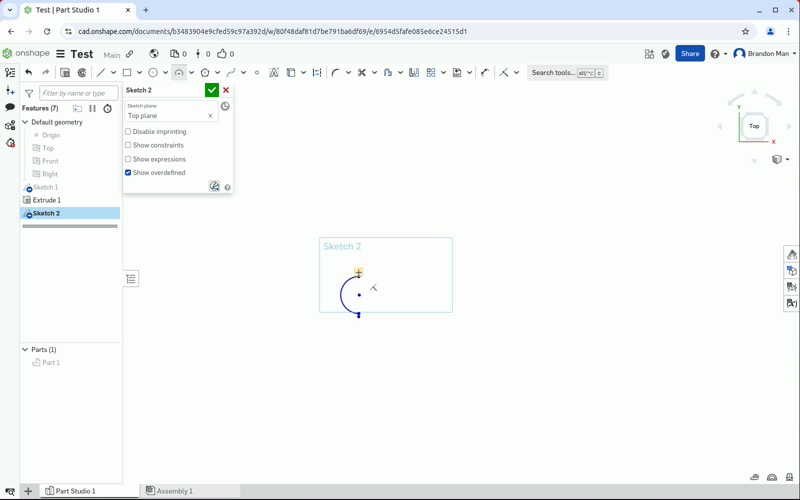
scroll(6)
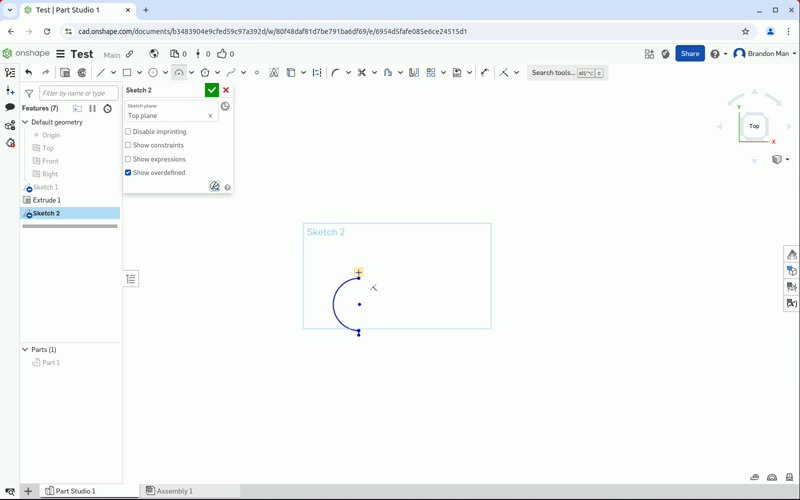
scroll(6)
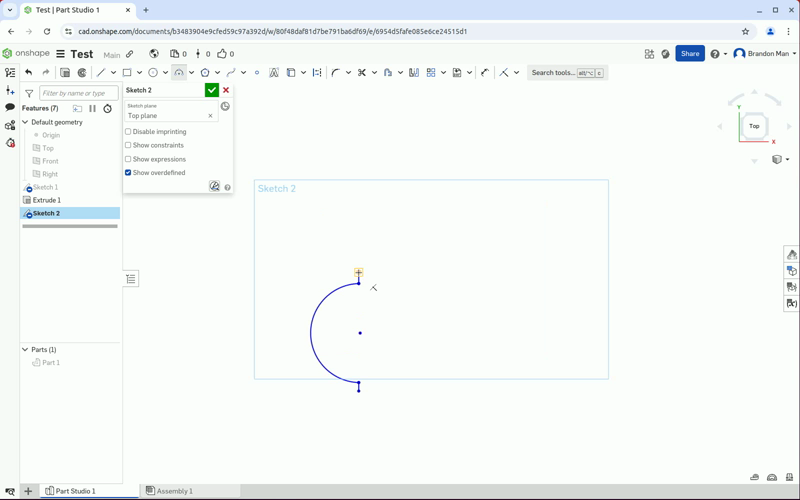
scroll(6)
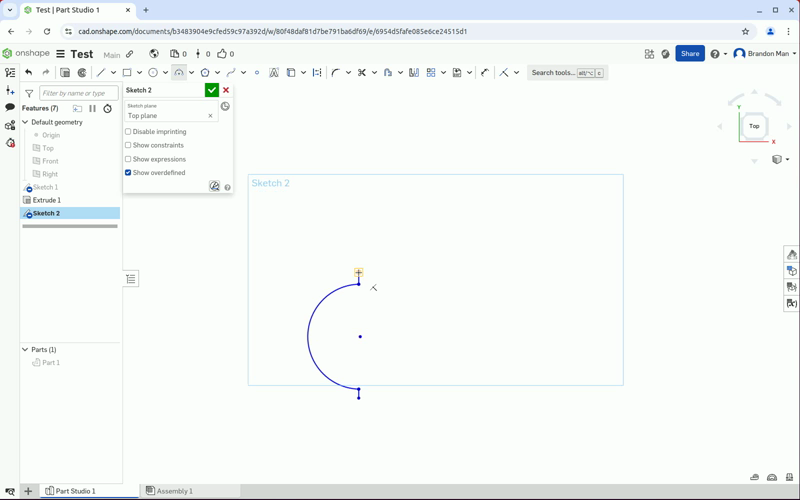
scroll(6)
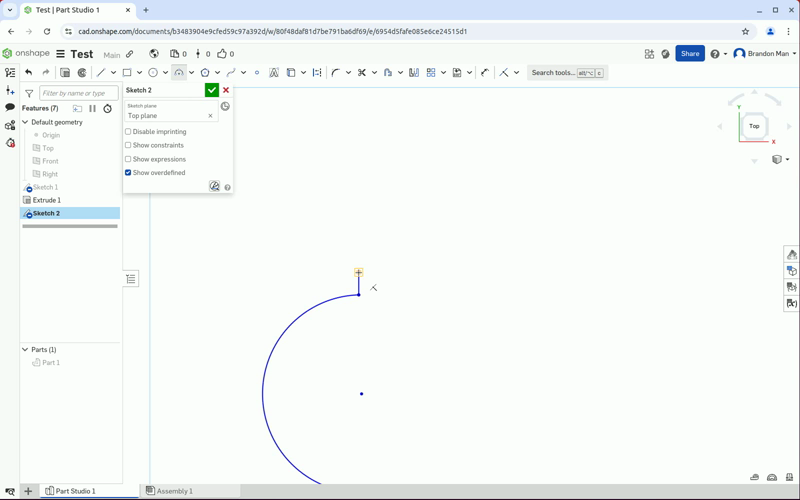
click(358, 272)
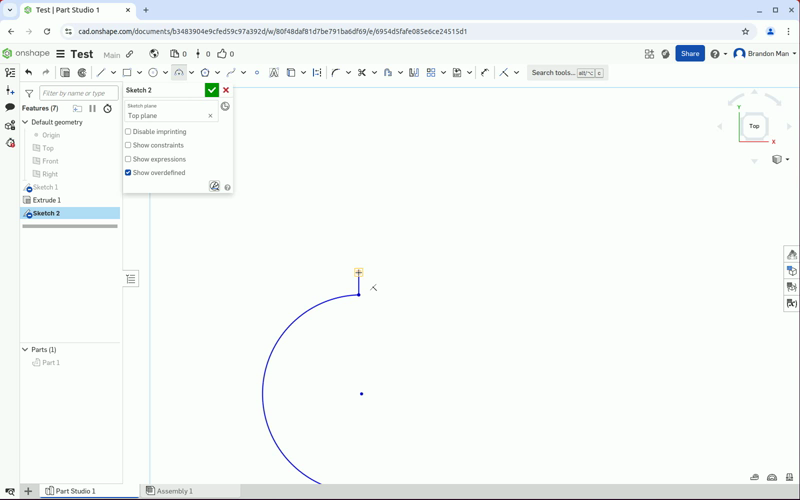
scroll(-6)
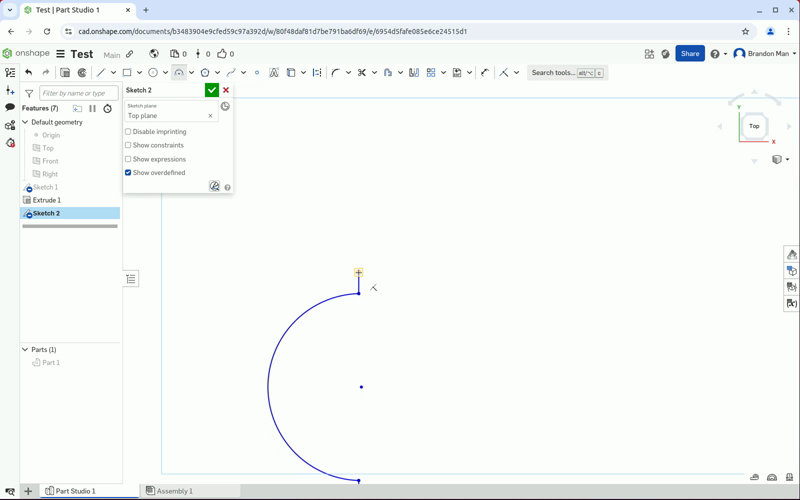
scroll(-6)
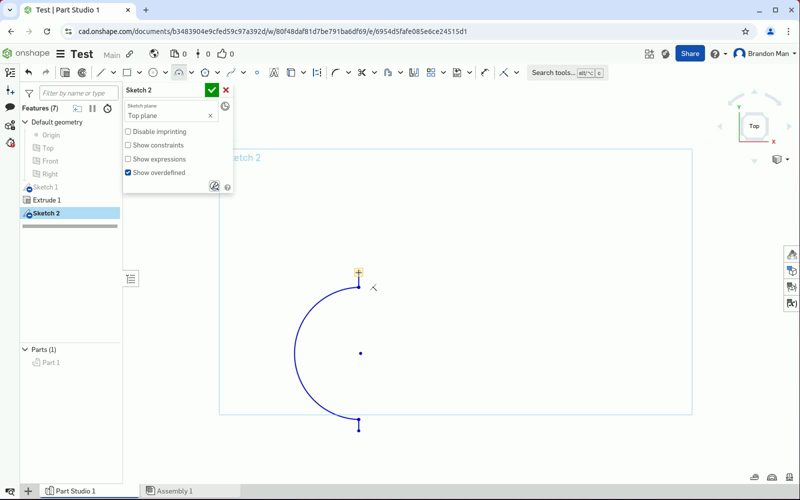
scroll(-6)
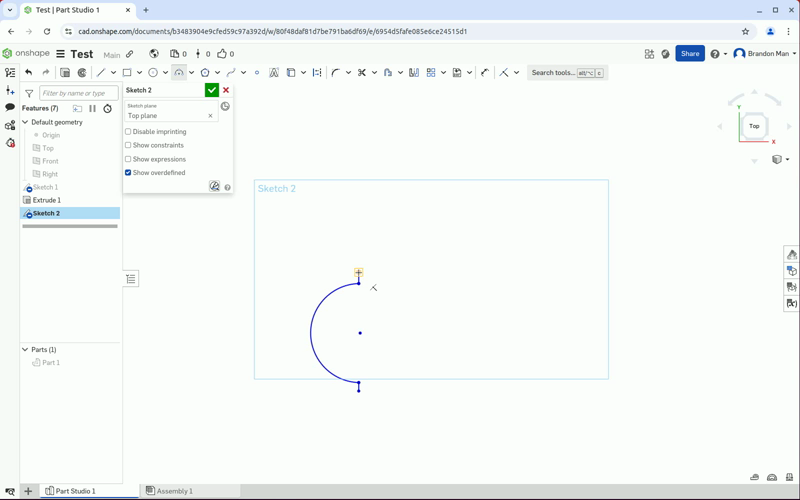
scroll(-6)
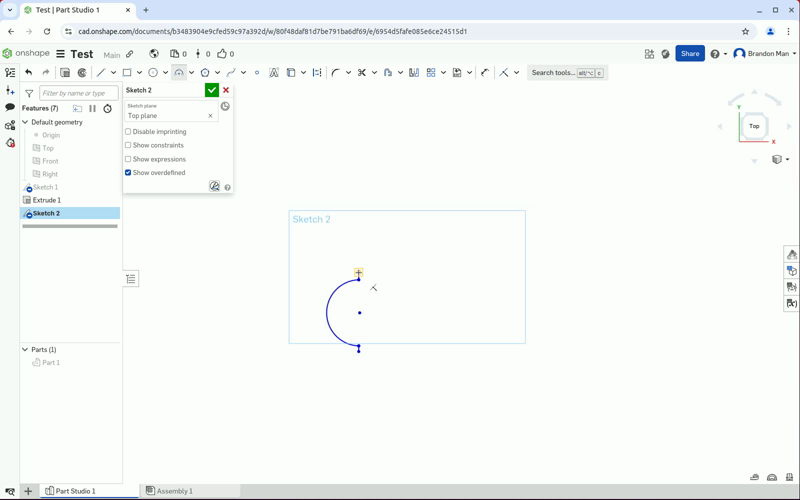
scroll(-6)
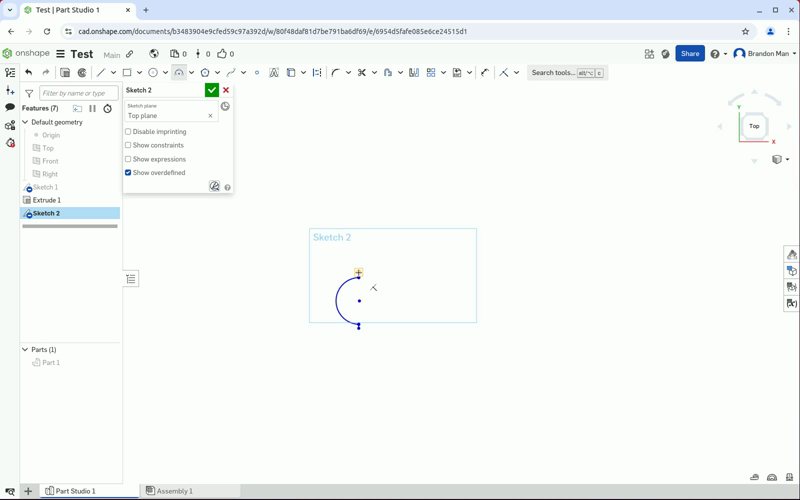
scroll(-6)
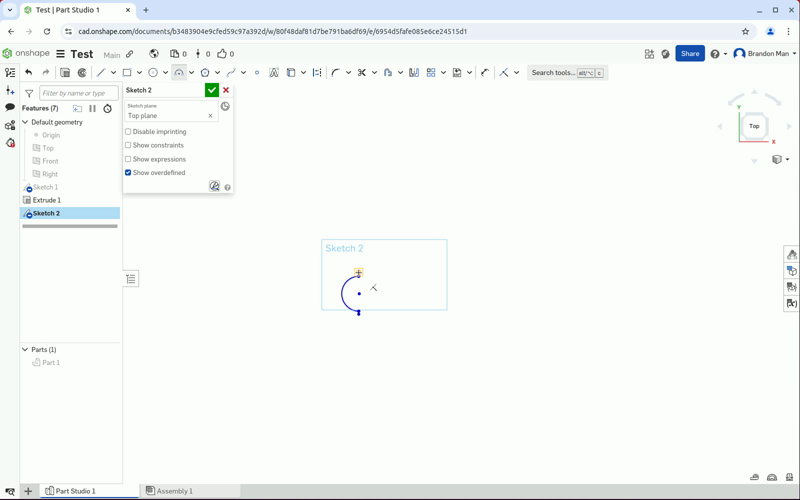
scroll(-6)
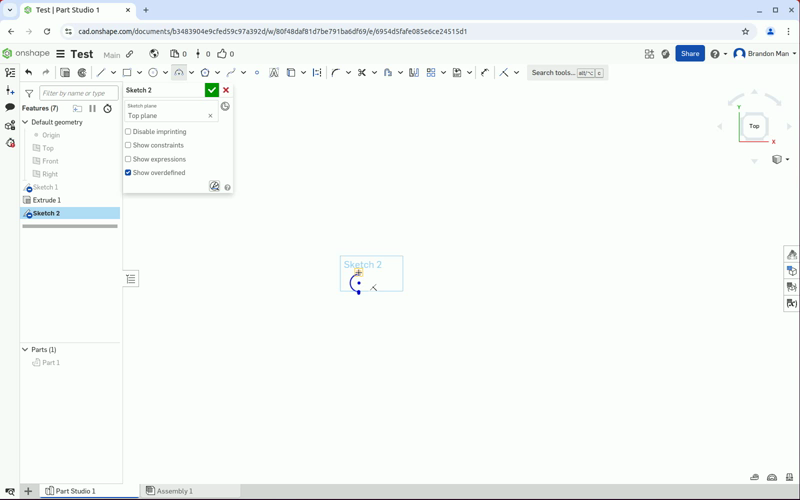
mouse_move(358, 293)
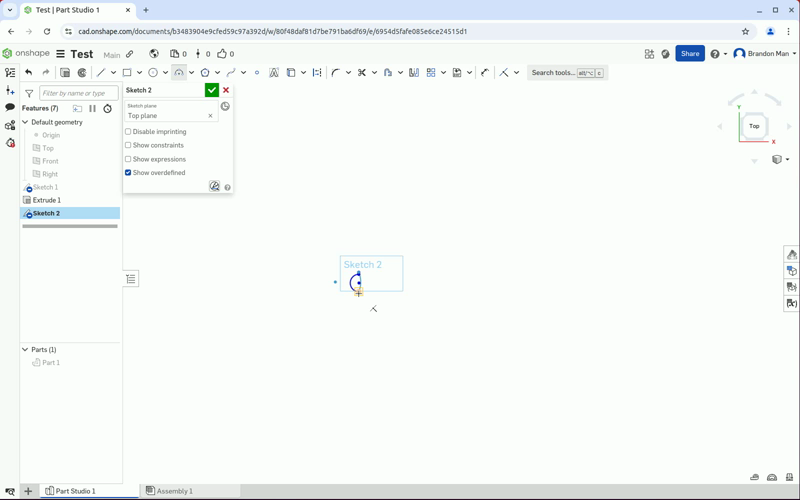
scroll(6)
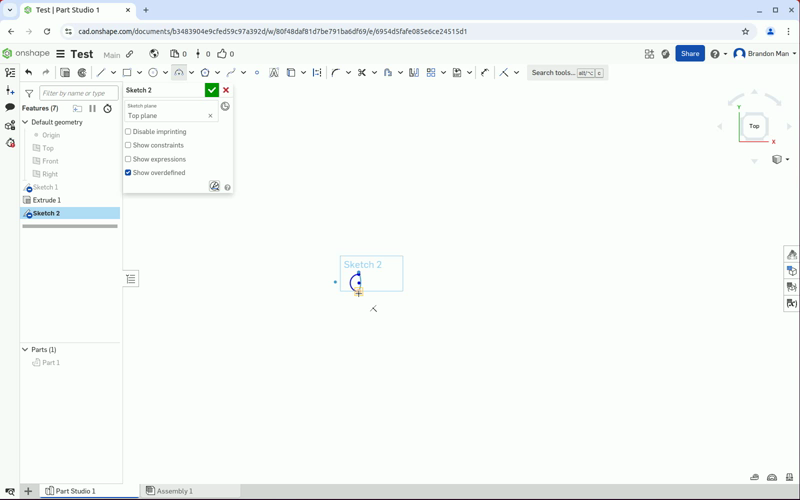
scroll(6)
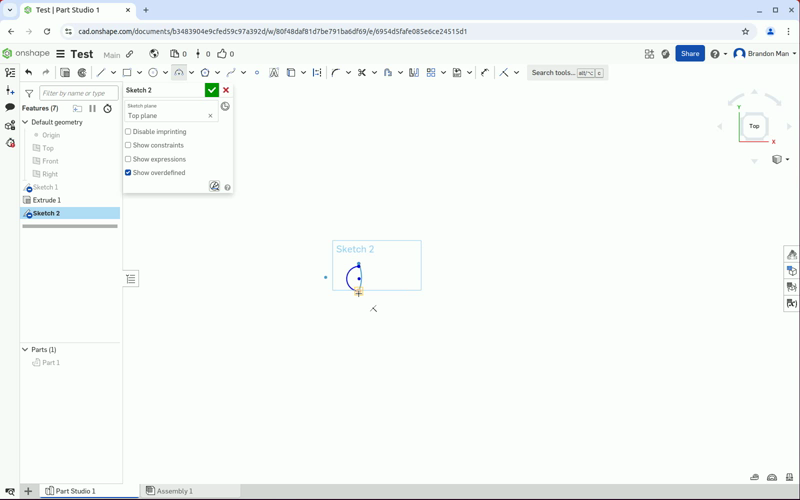
scroll(6)
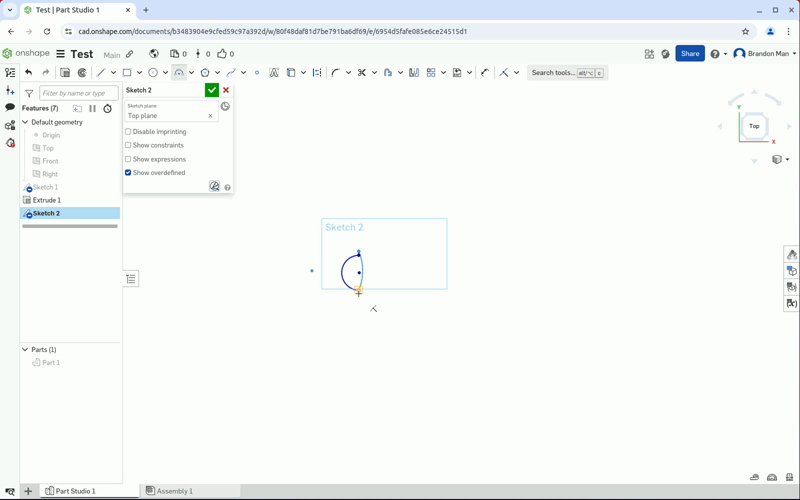
scroll(6)
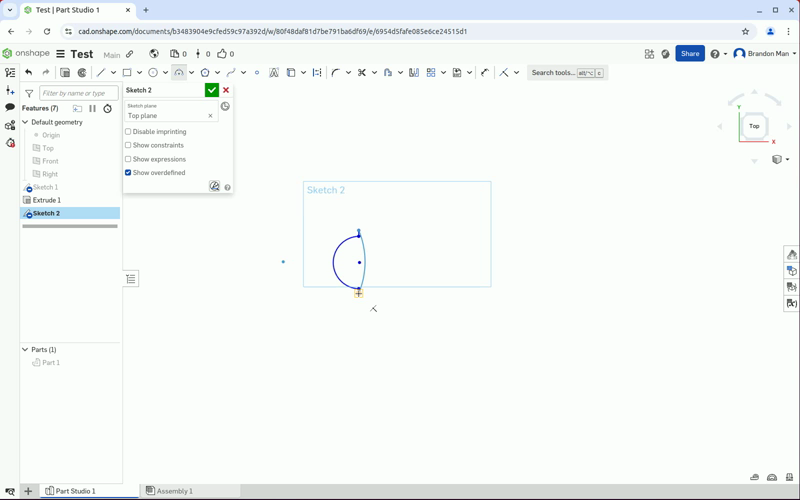
scroll(6)
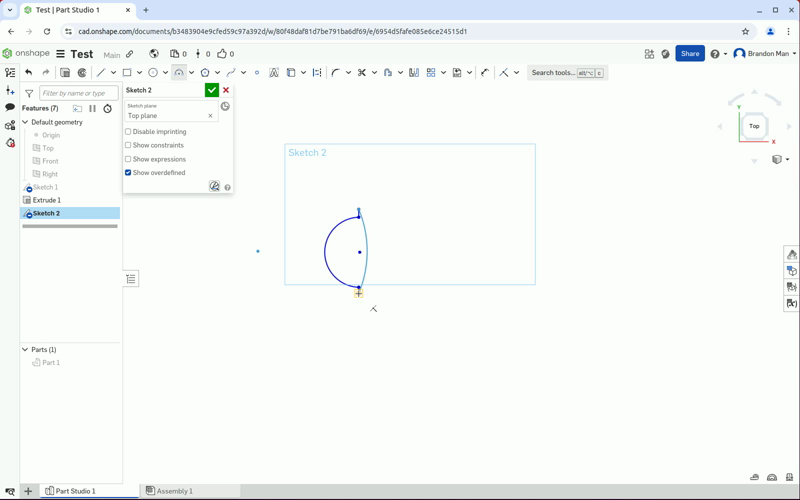
scroll(6)
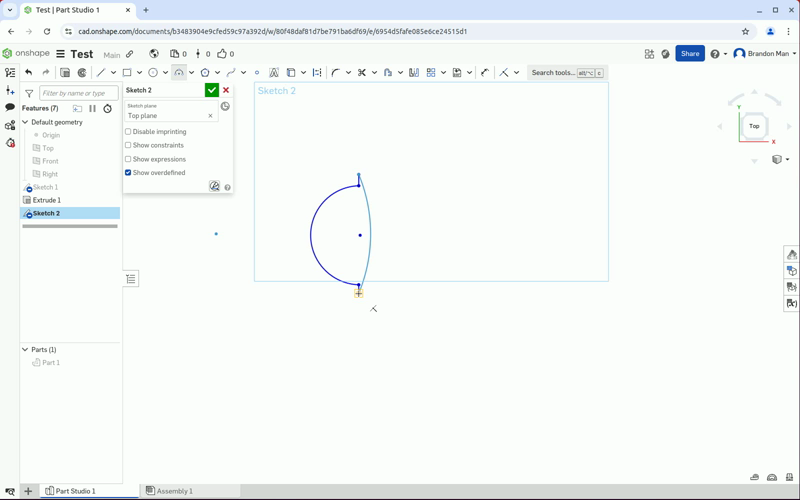
scroll(6)
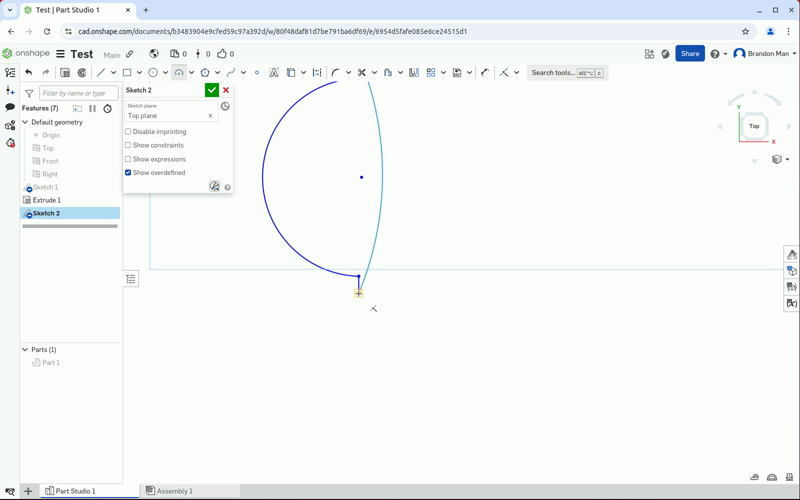
click(358, 293)
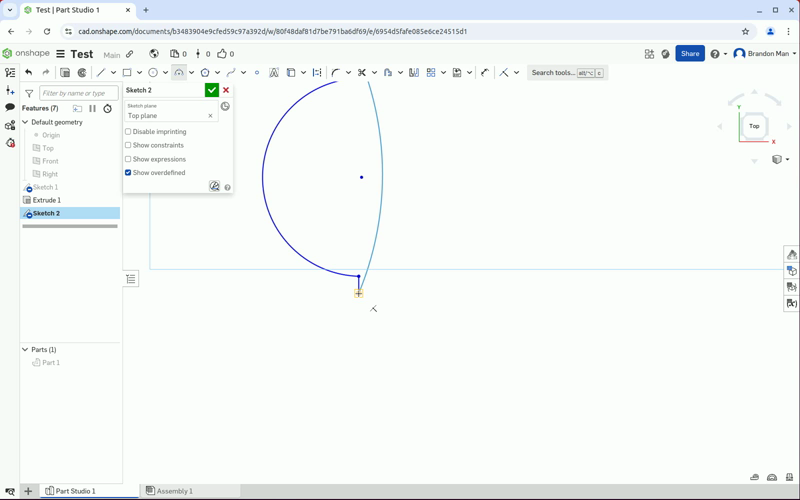
scroll(-6)
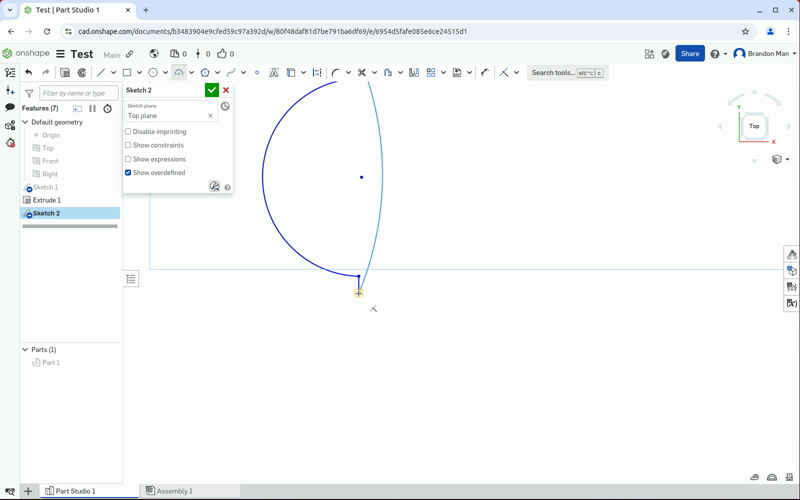
scroll(-6)
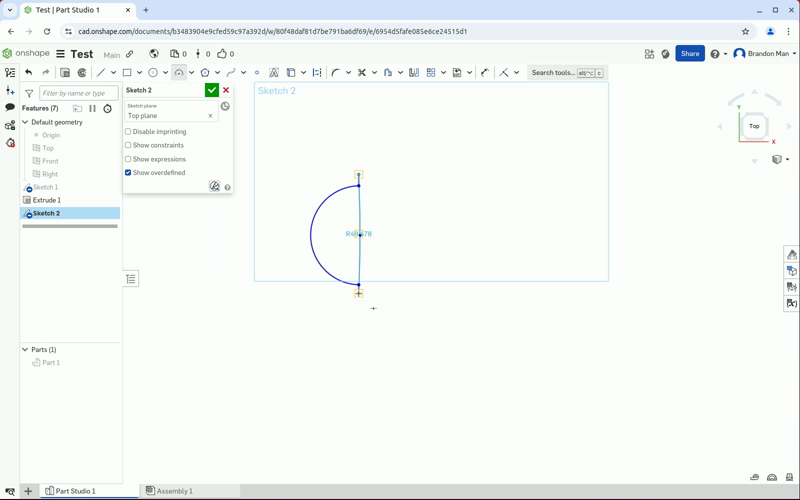
scroll(-6)
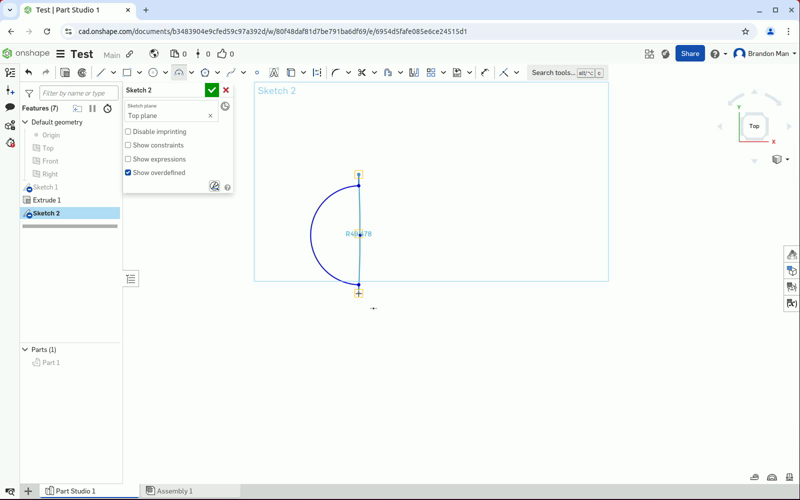
scroll(-6)
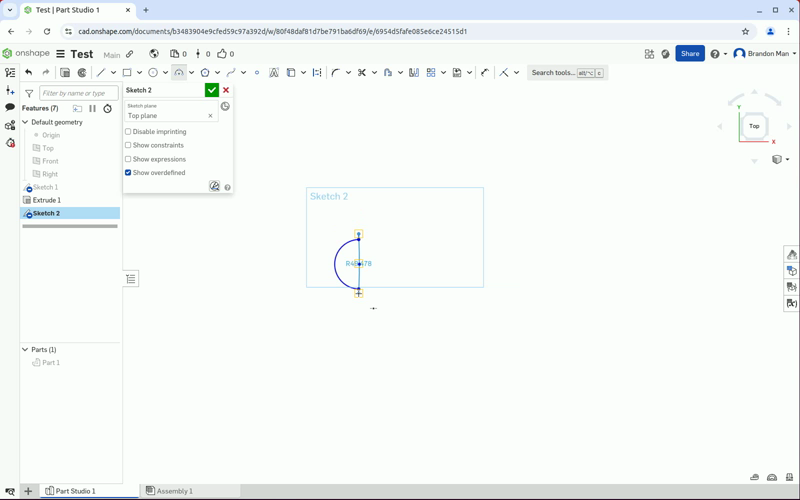
scroll(-6)
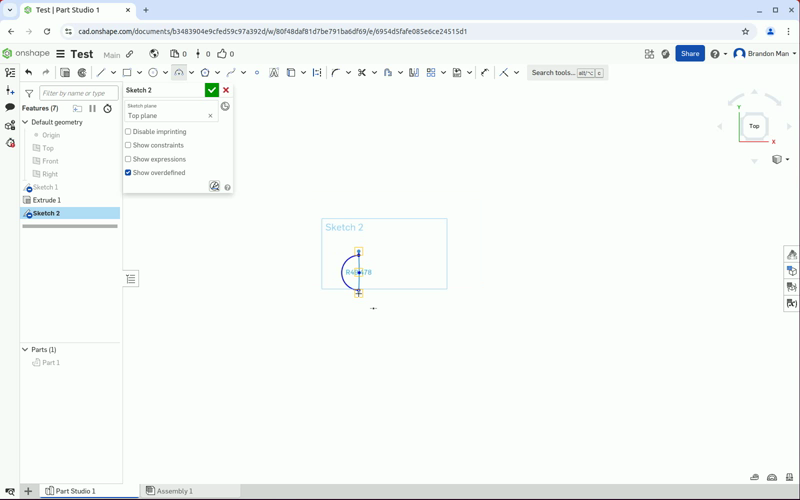
scroll(-6)
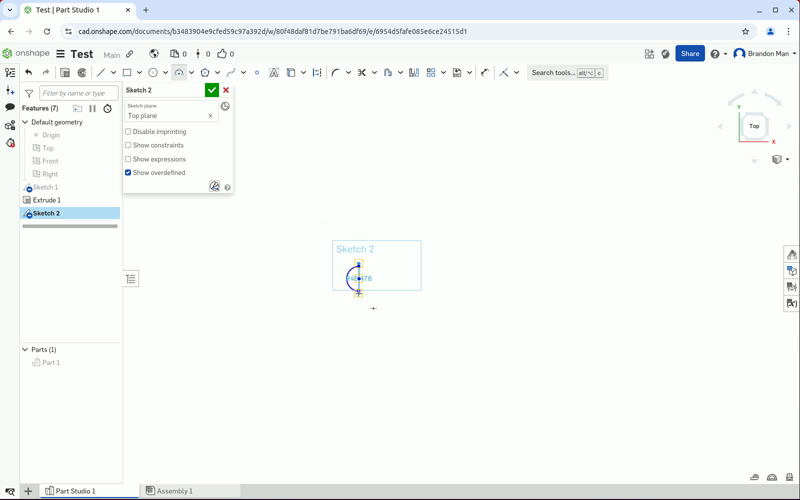
scroll(-6)
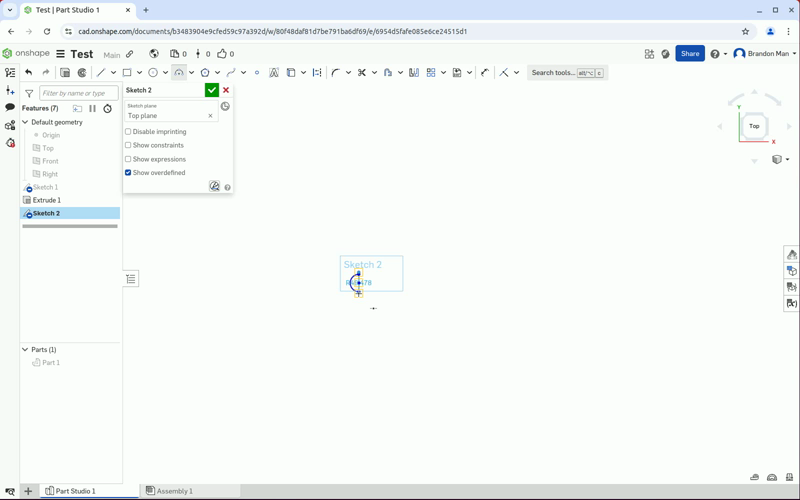
key_down(shift)
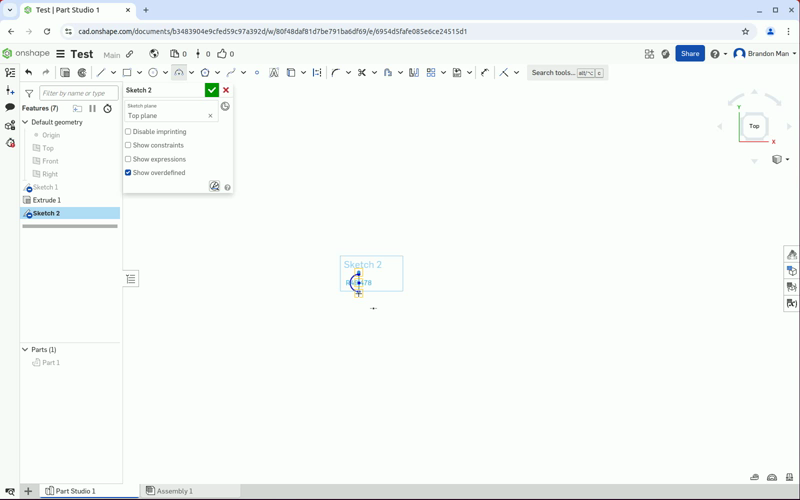
mouse_move(348, 282)
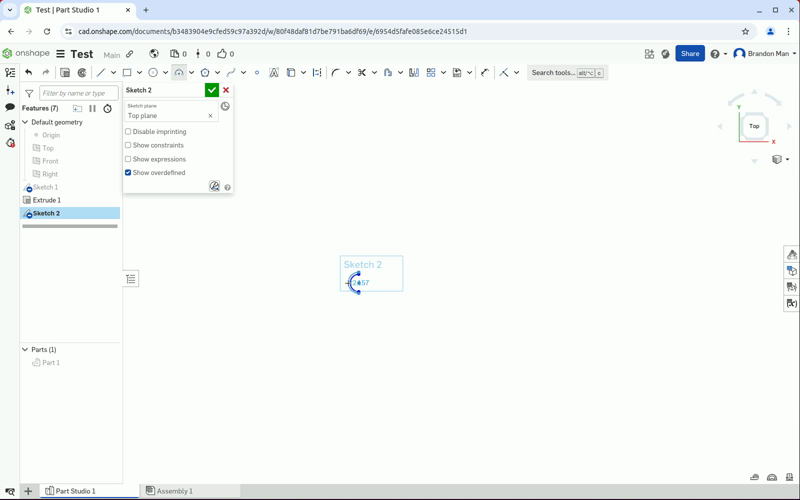
scroll(6)
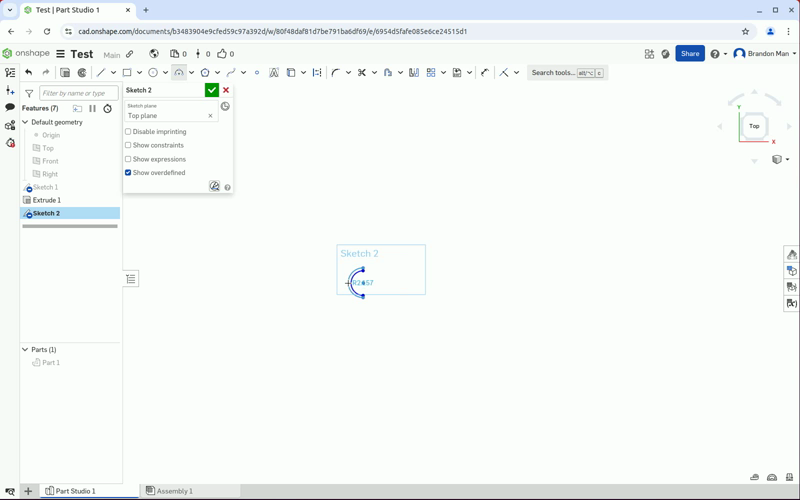
scroll(6)
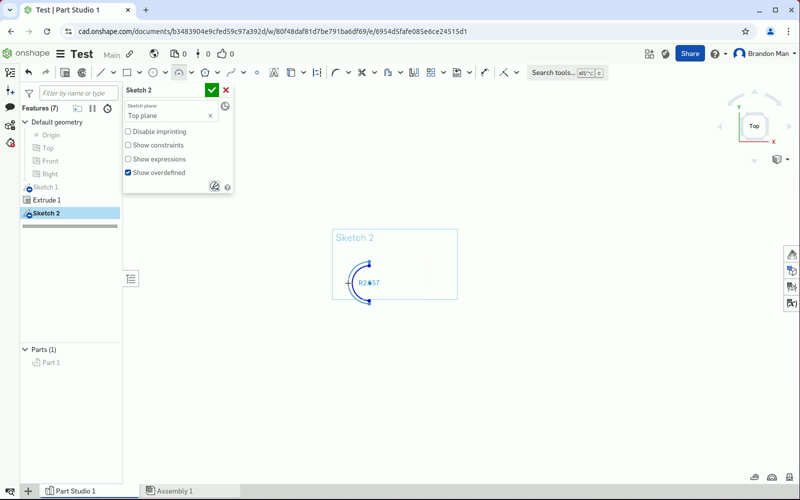
scroll(6)
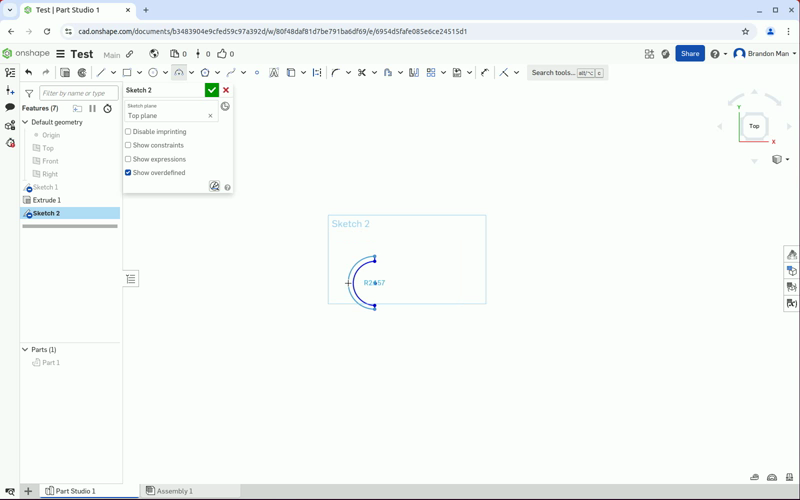
scroll(6)
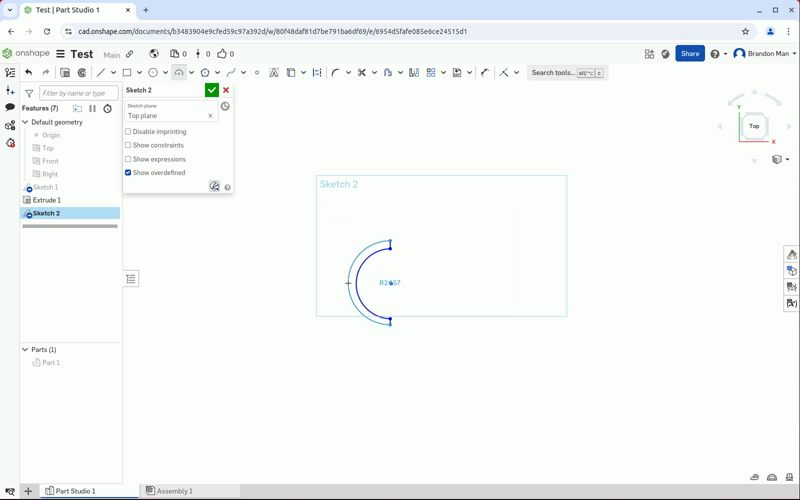
scroll(6)
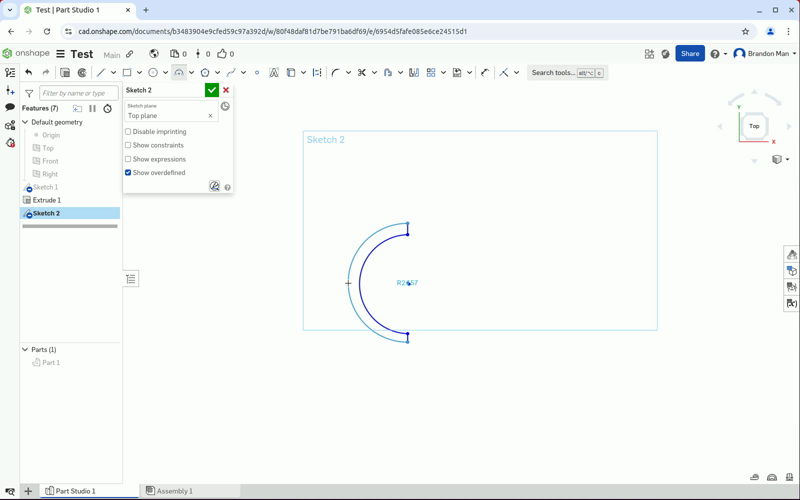
scroll(6)
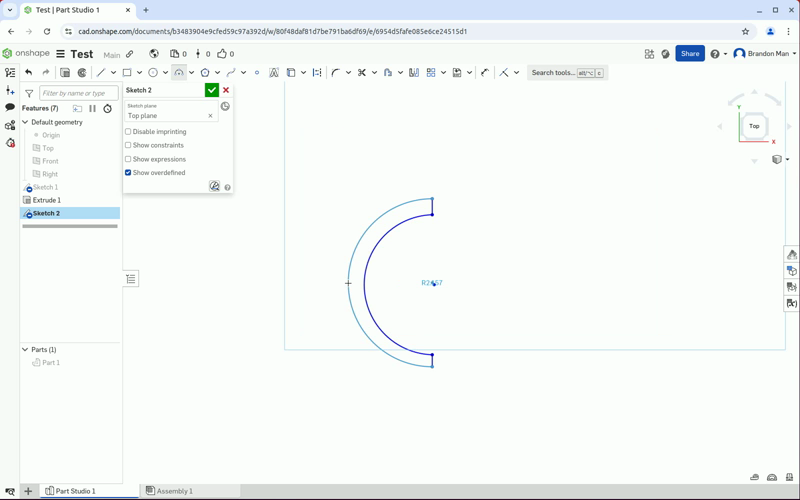
scroll(6)
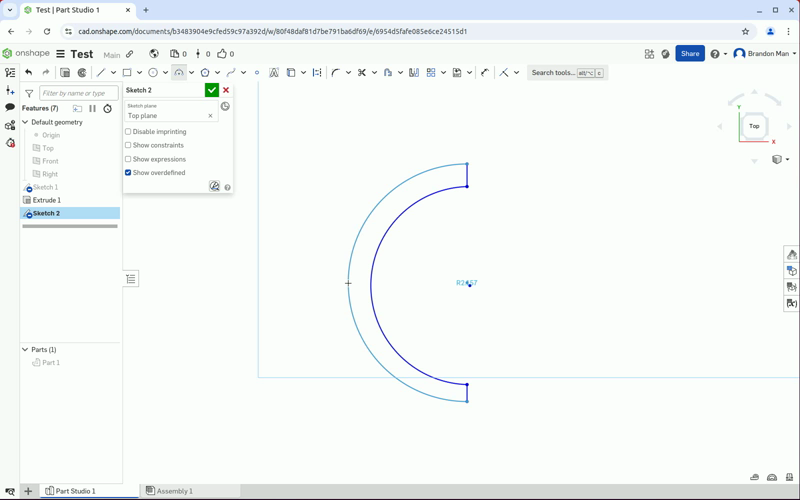
click(348, 282)
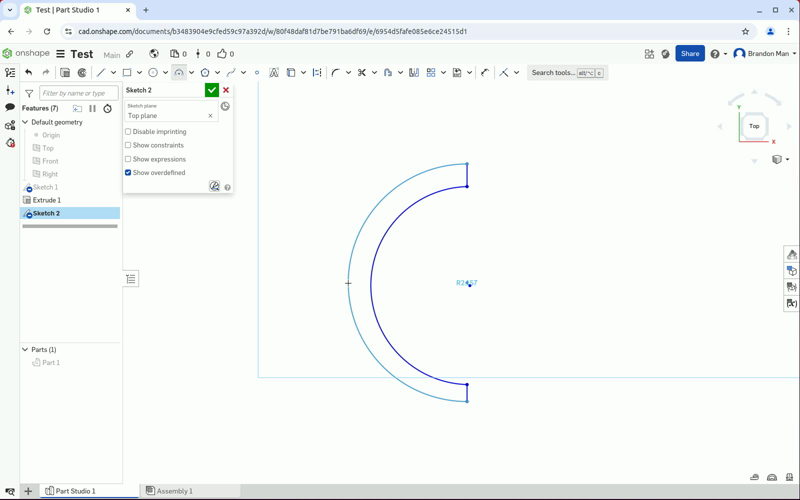
scroll(-6)
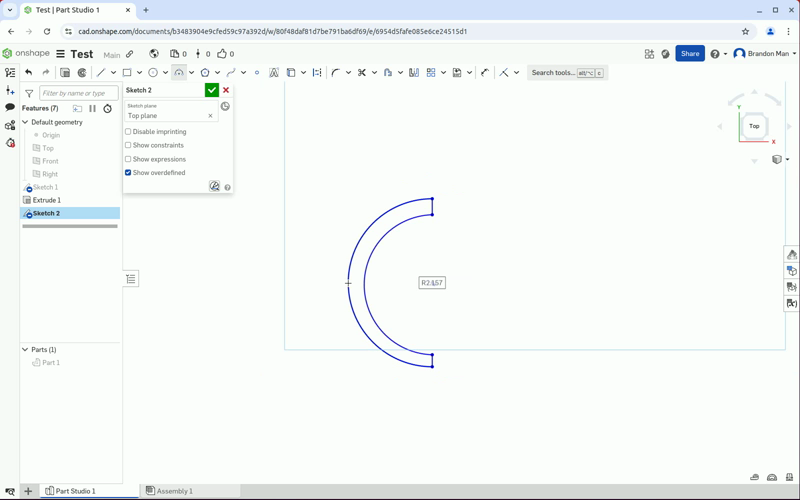
scroll(-6)
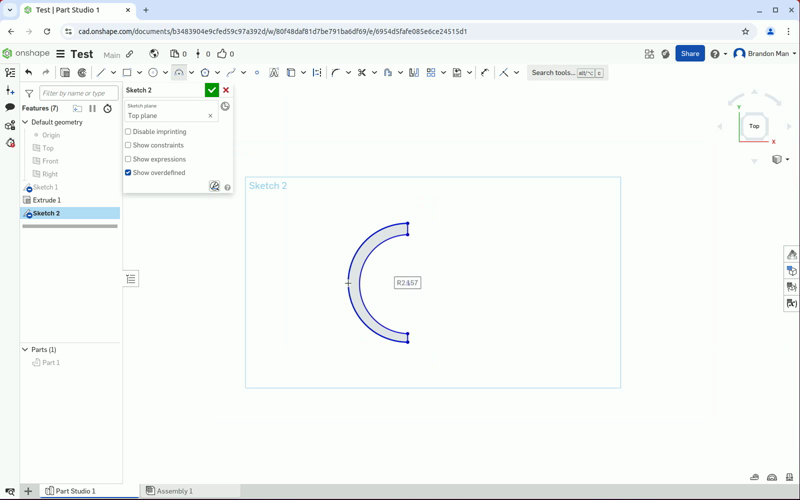
scroll(-6)
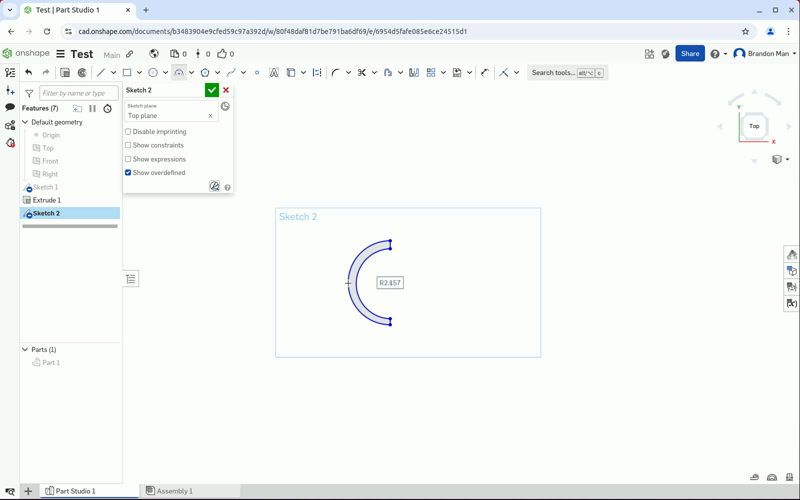
scroll(-6)
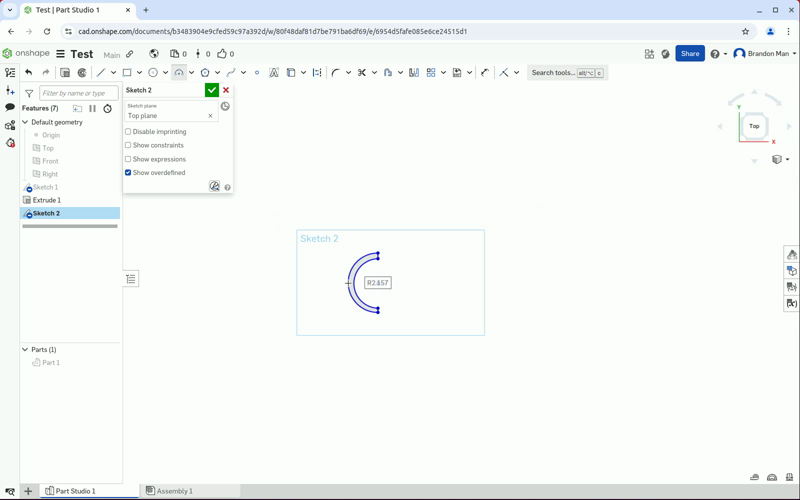
scroll(-6)
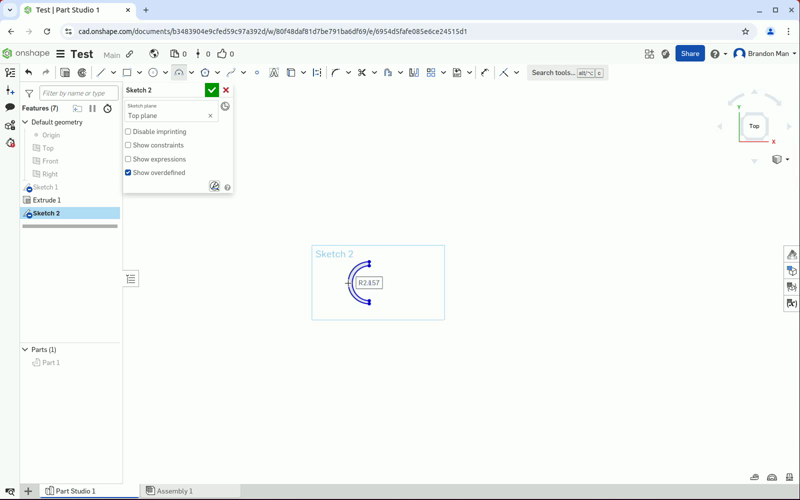
scroll(-6)
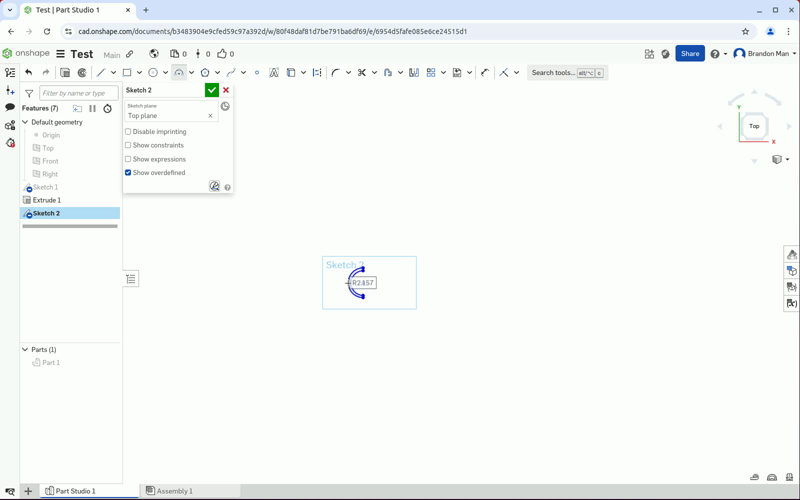
scroll(-6)
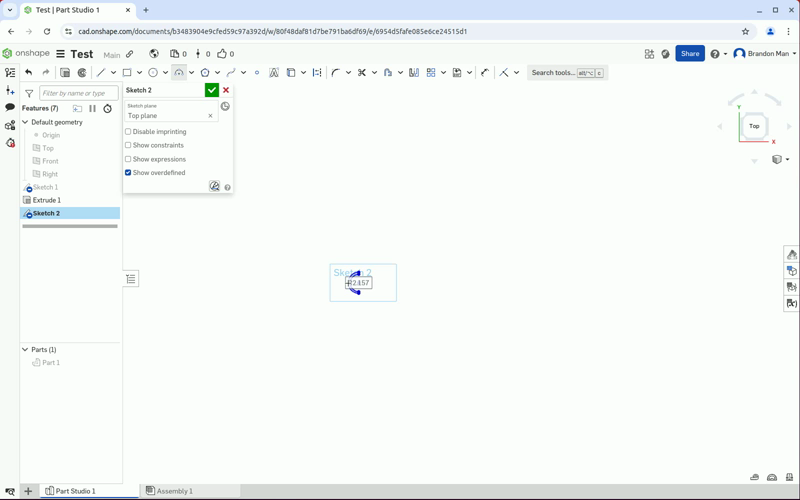
key_up(shift)
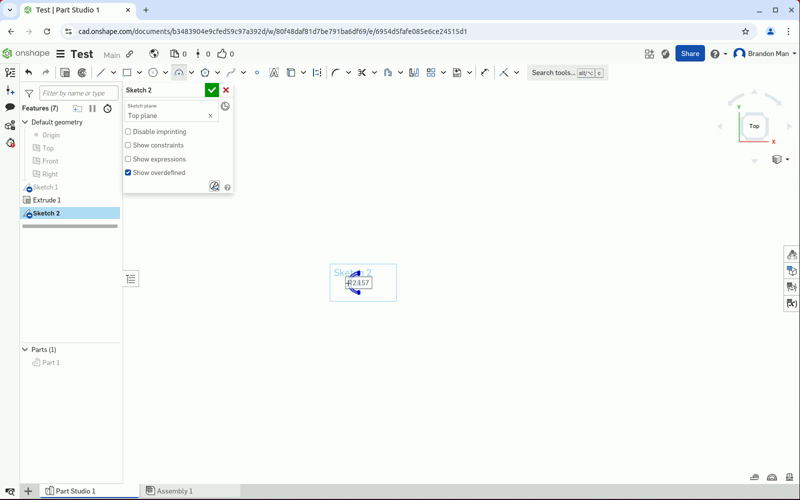
key(esc)
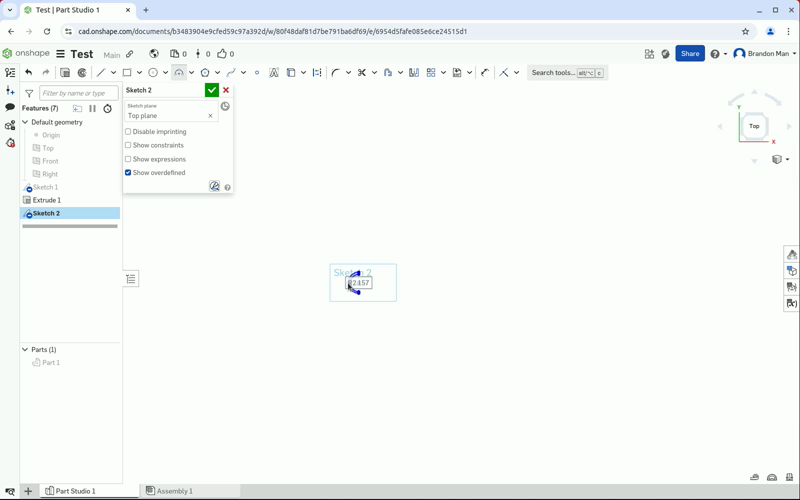
mouse_move(351, 287)
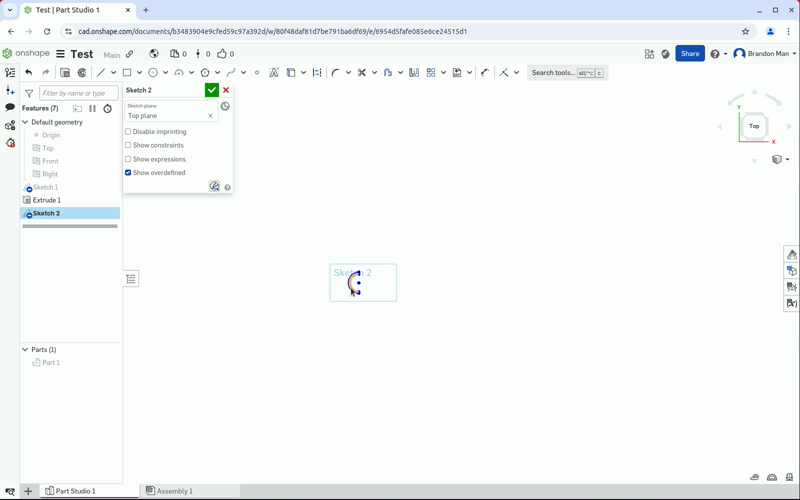
scroll(6)
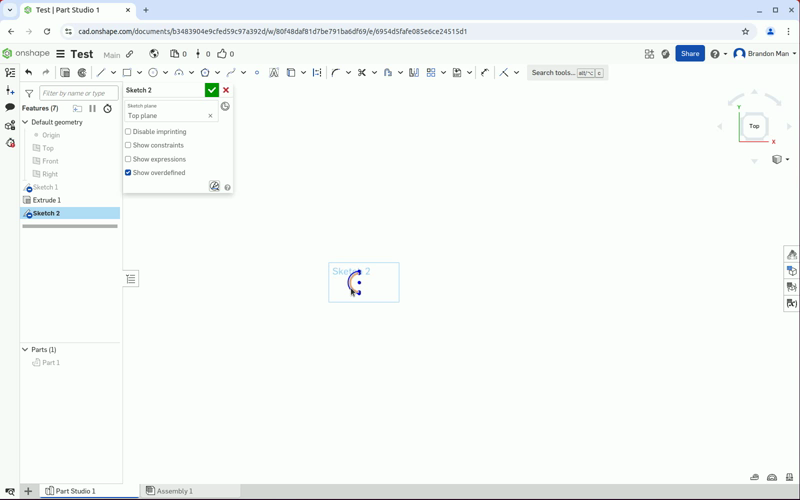
scroll(6)
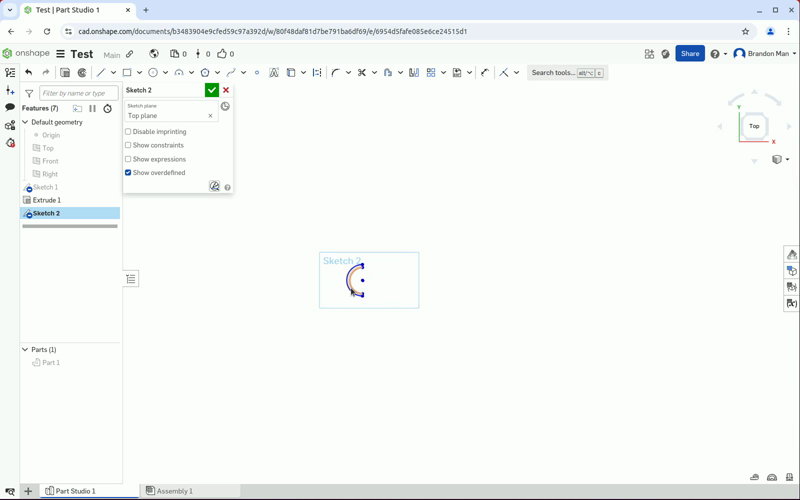
scroll(6)
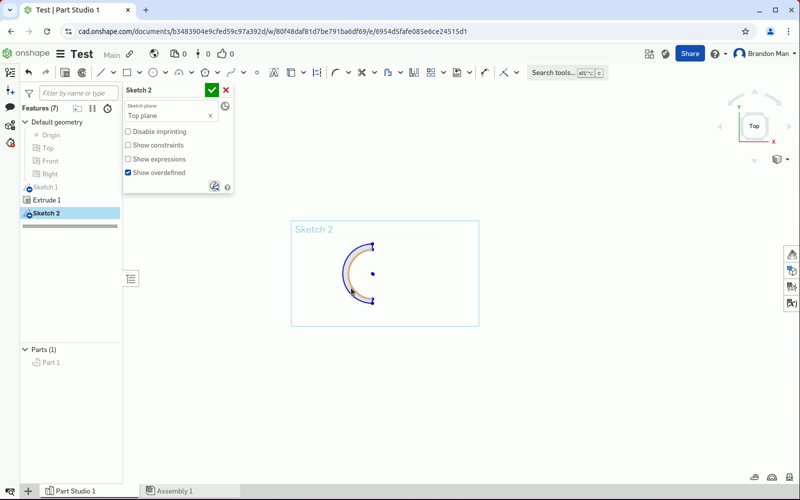
scroll(6)
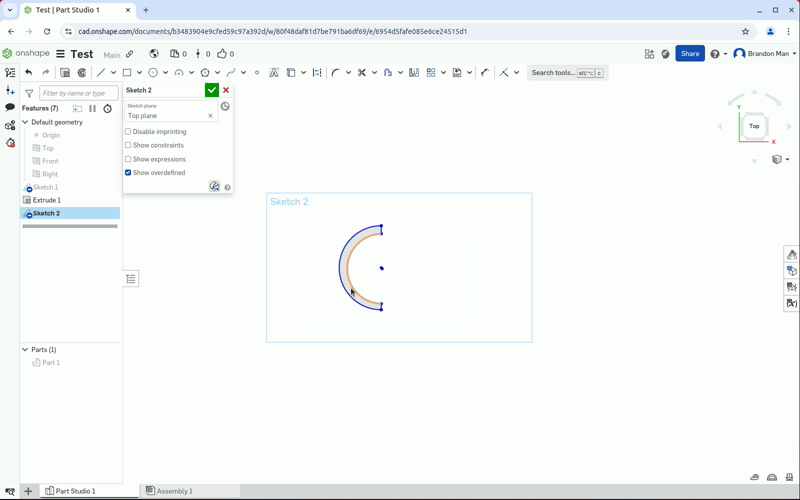
scroll(6)
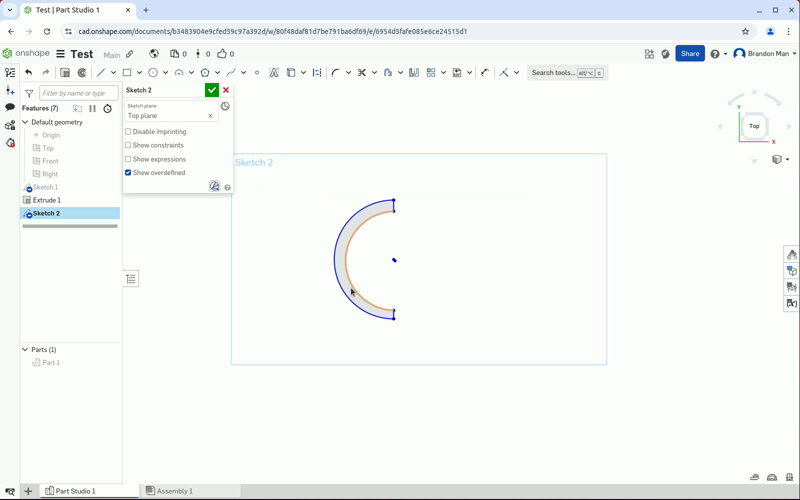
scroll(6)
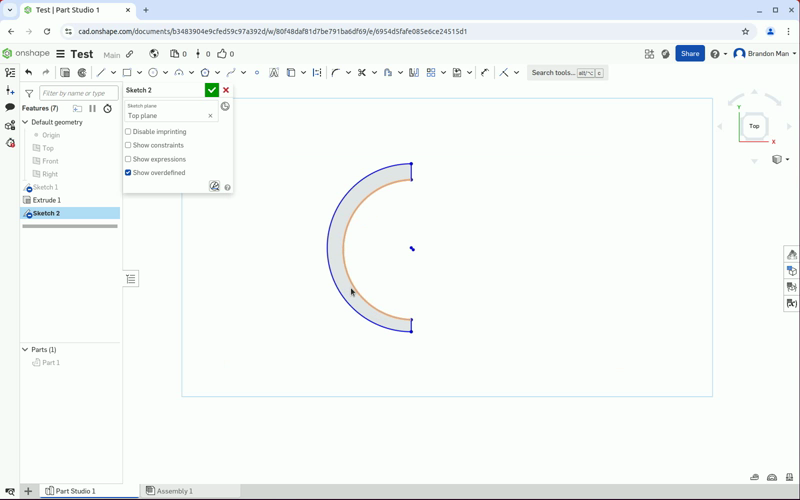
scroll(6)
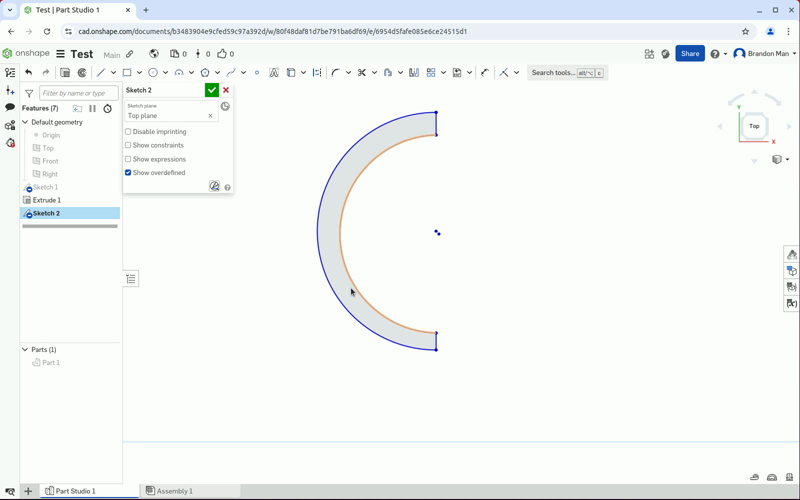
click(351, 287)
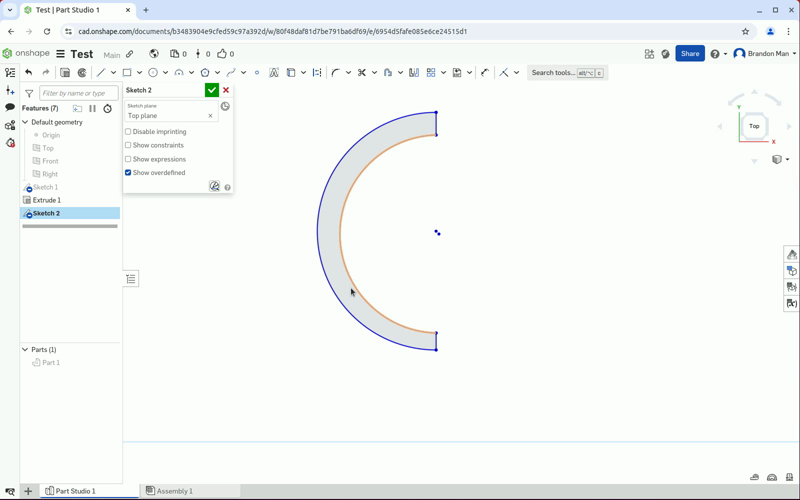
scroll(-6)
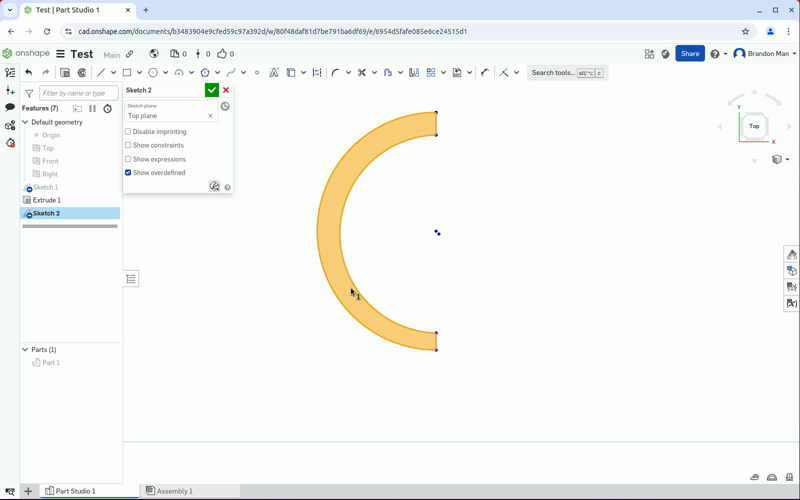
scroll(-6)
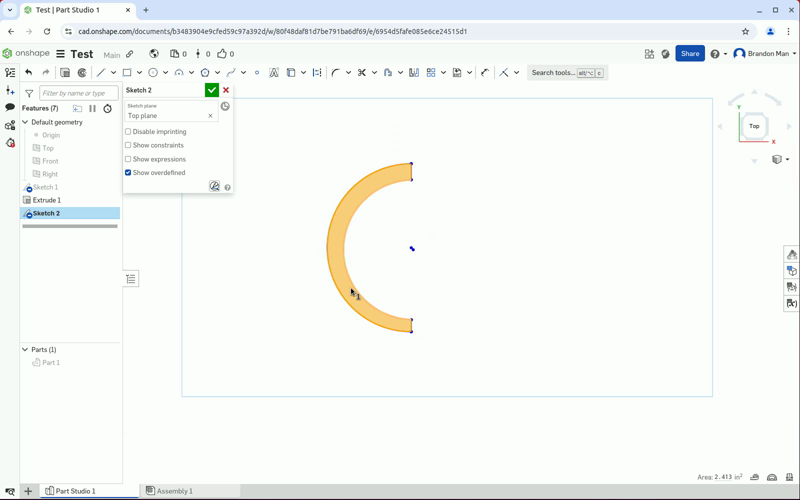
scroll(-6)
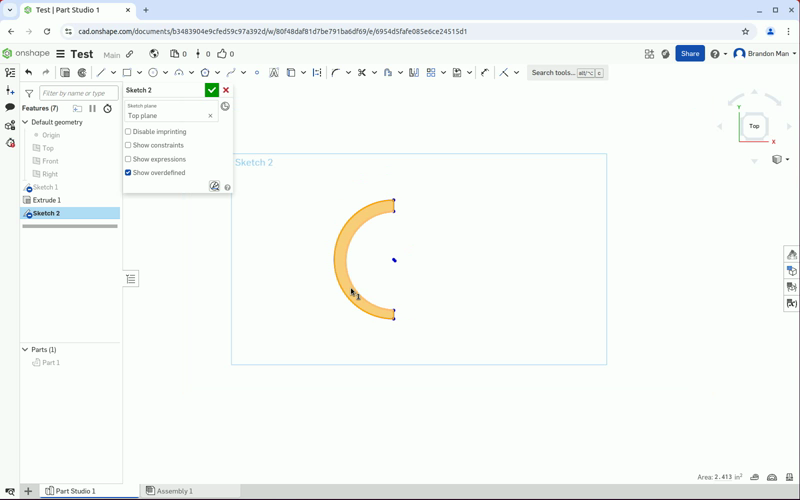
scroll(-6)
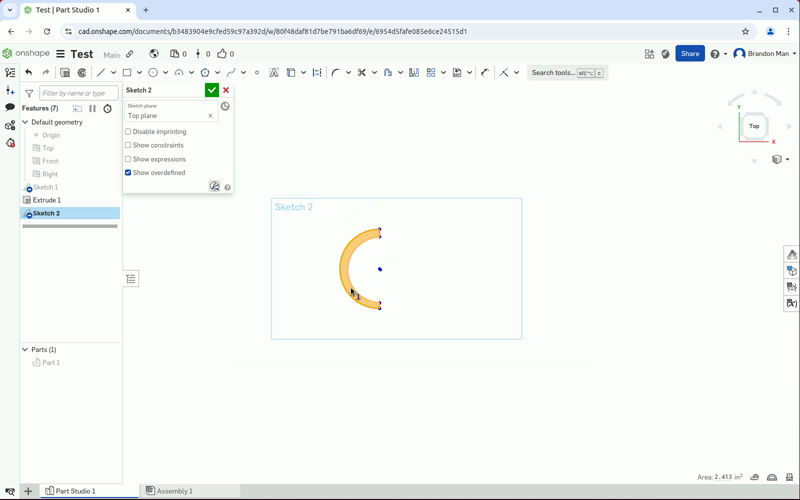
scroll(-6)
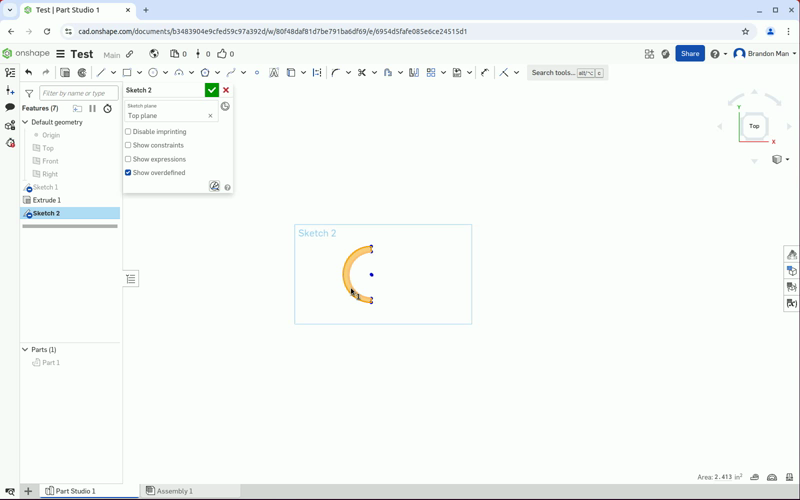
scroll(-6)
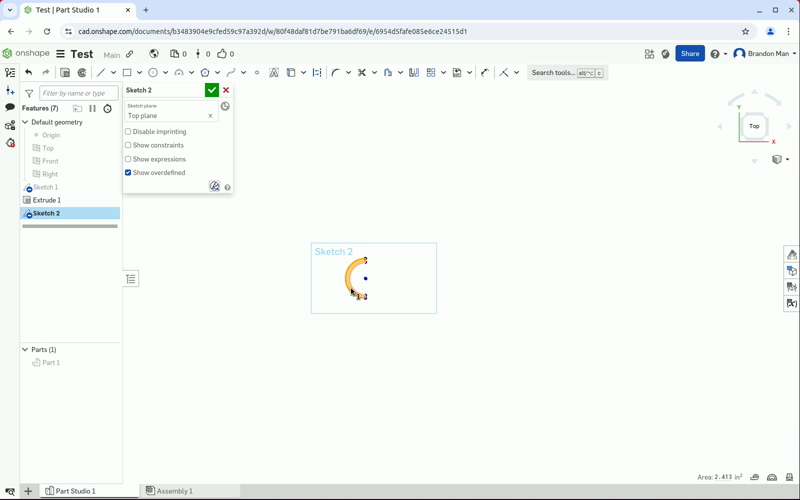
scroll(-6)
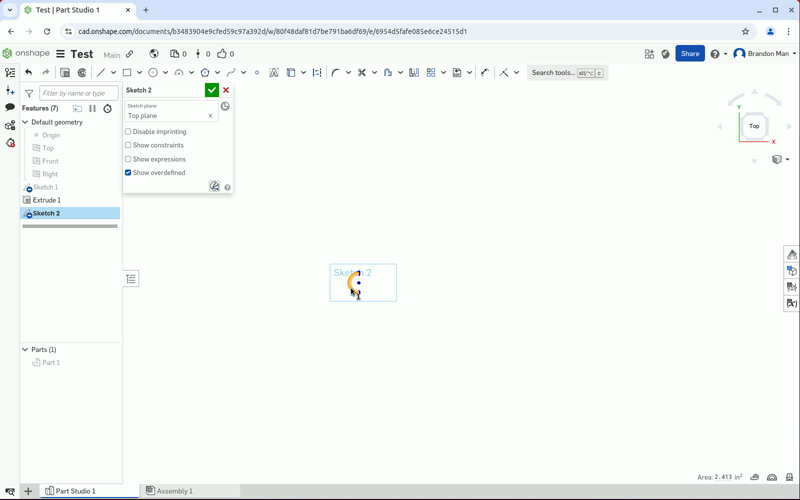
mouse_move(73, 352)
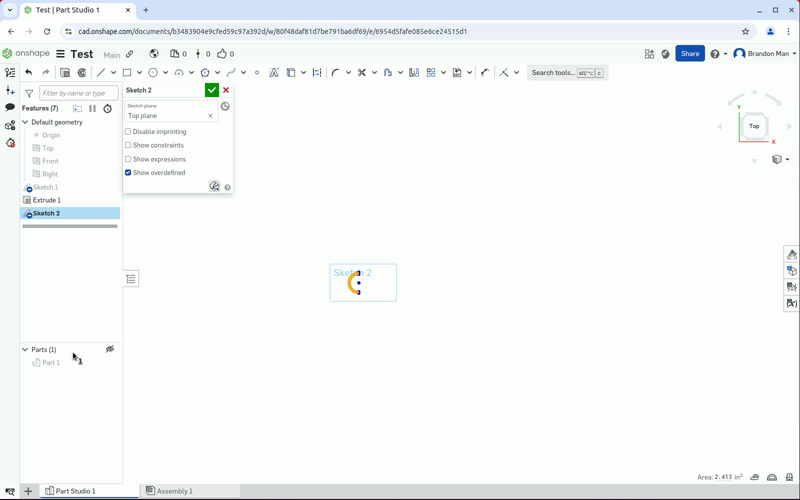
key(shift+y)
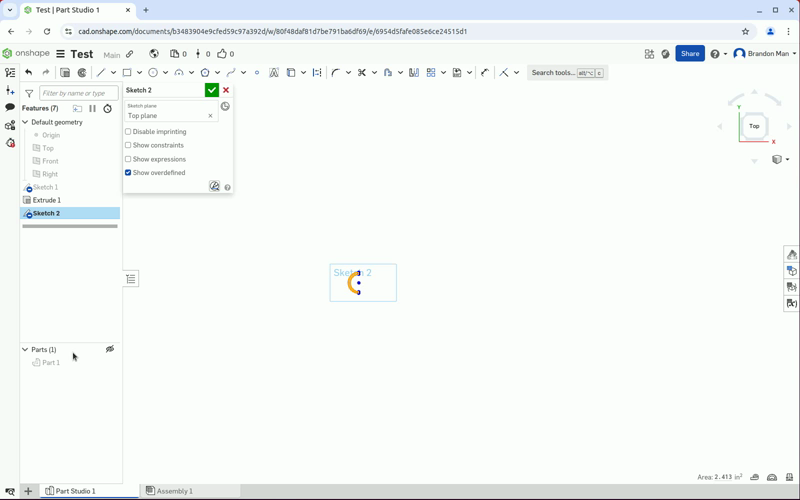
key(shift+e)
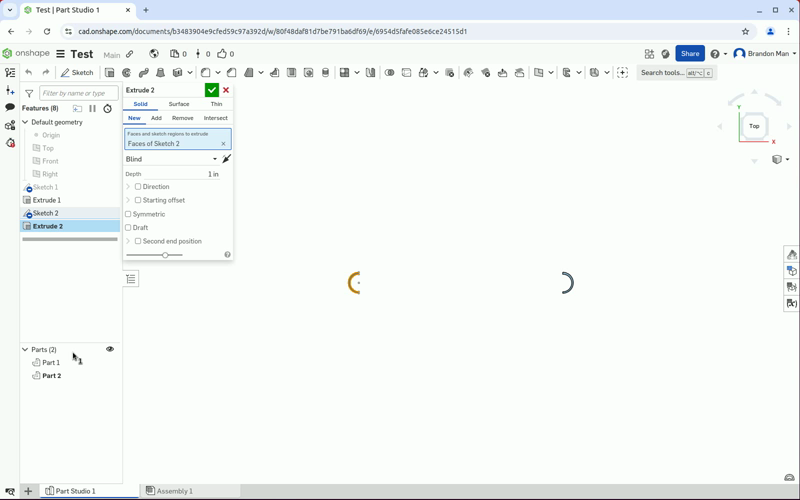
mouse_move(143, 106)
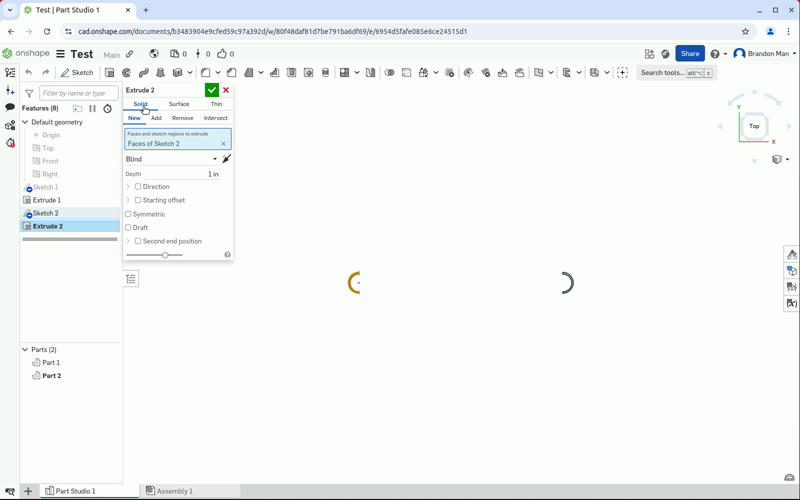
click(143, 106)
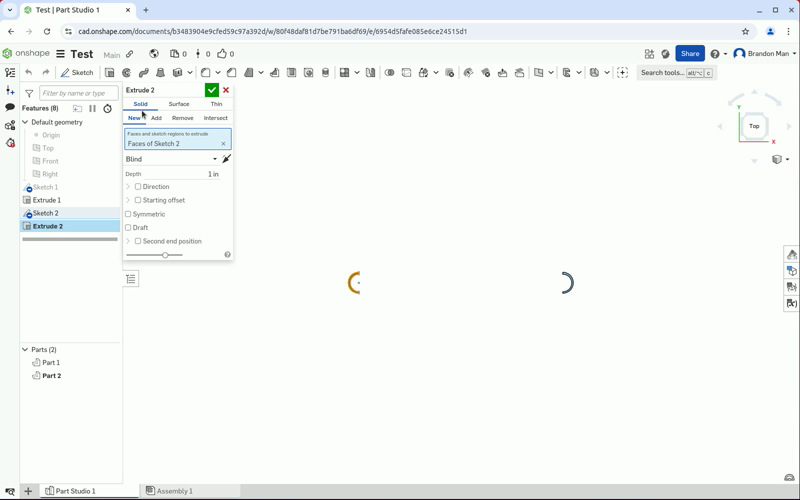
mouse_move(137, 120)
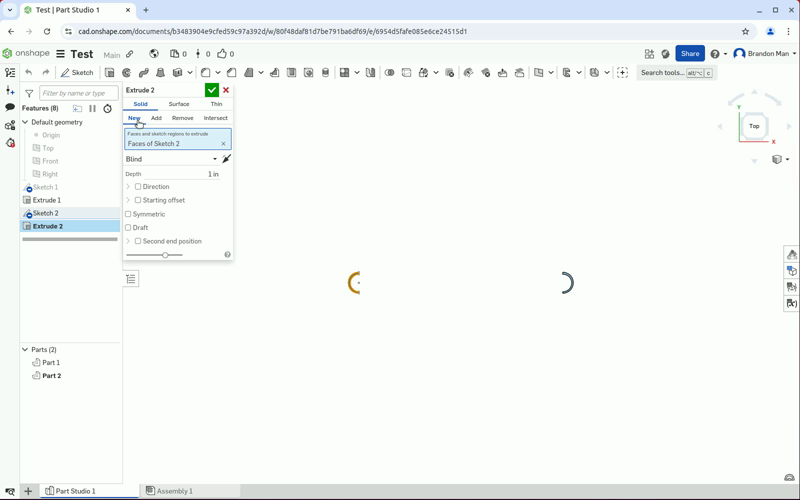
click(137, 120)
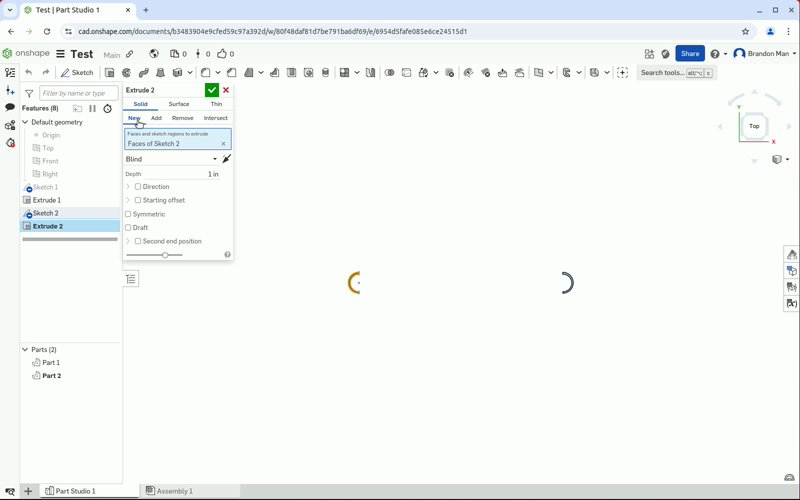
key(tab, 4)
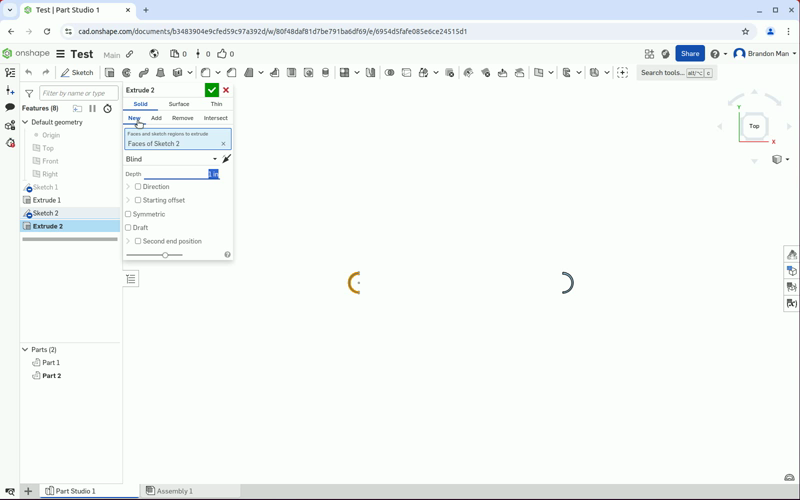
text(2.889)
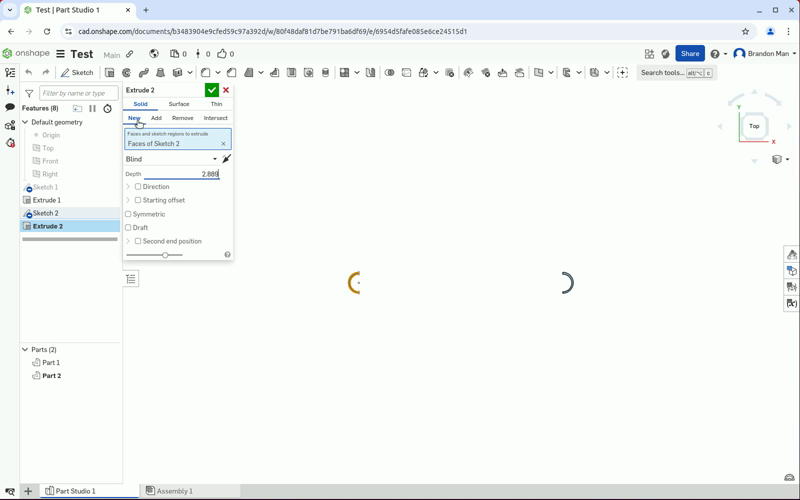
key(enter)
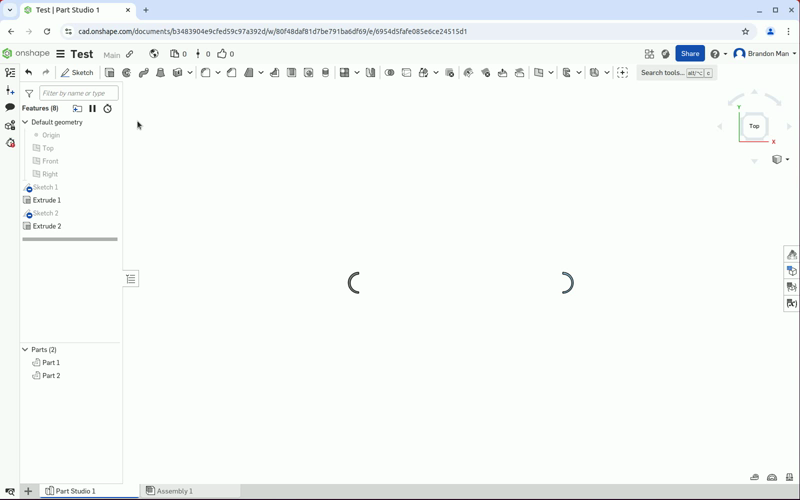
key(shift+h)
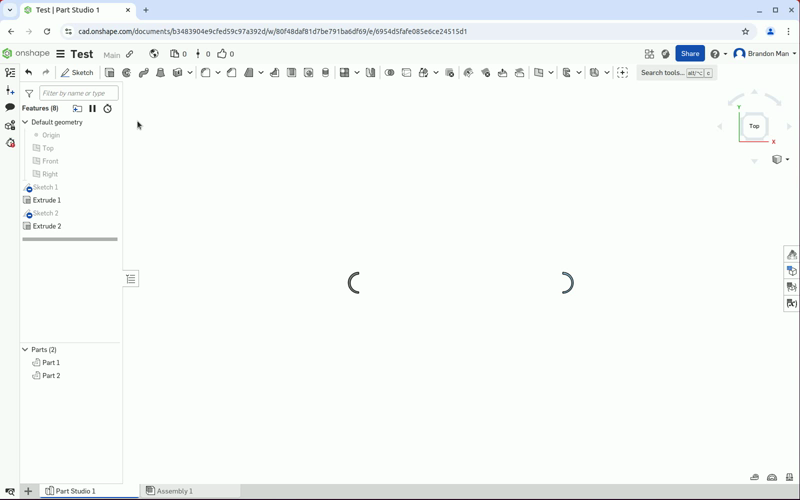
key(shift+h)
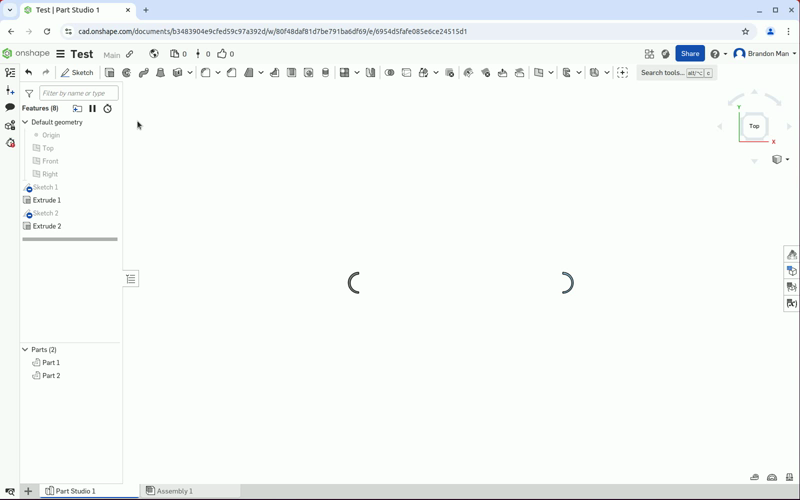
mouse_move(73, 189)
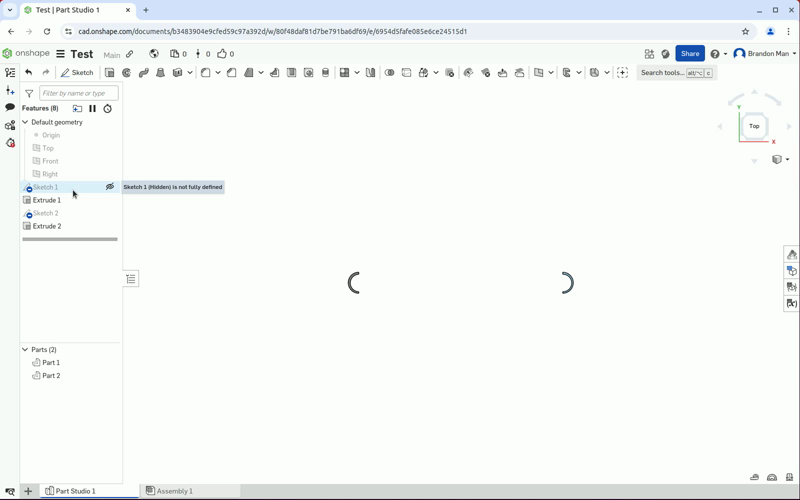
click(73, 189)
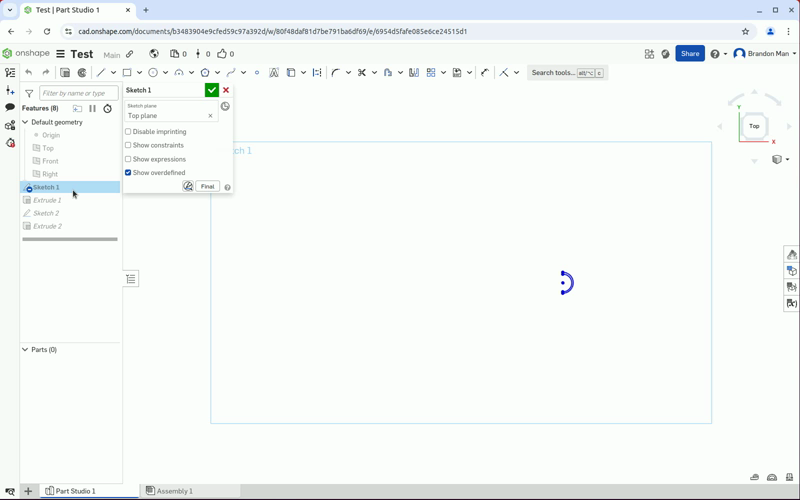
mouse_move(229, 92)
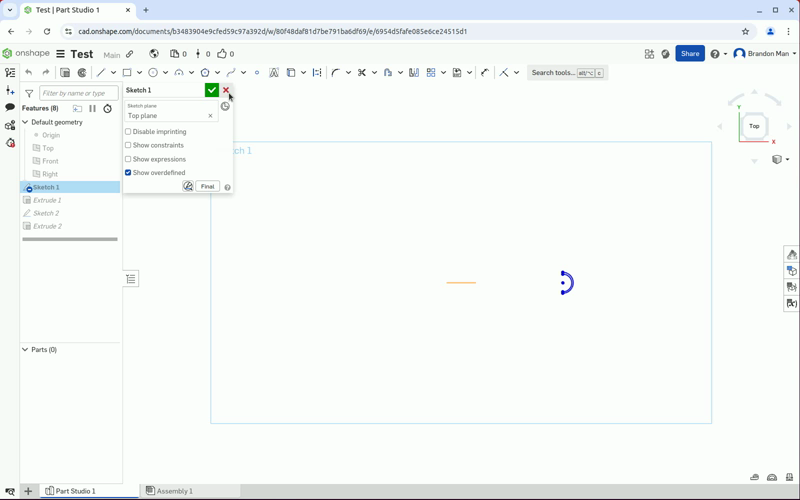
click(229, 92)
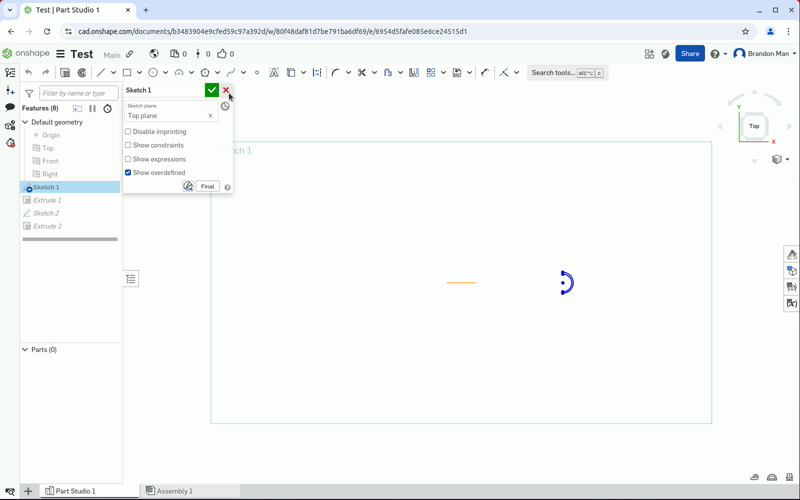
key(shift+s)
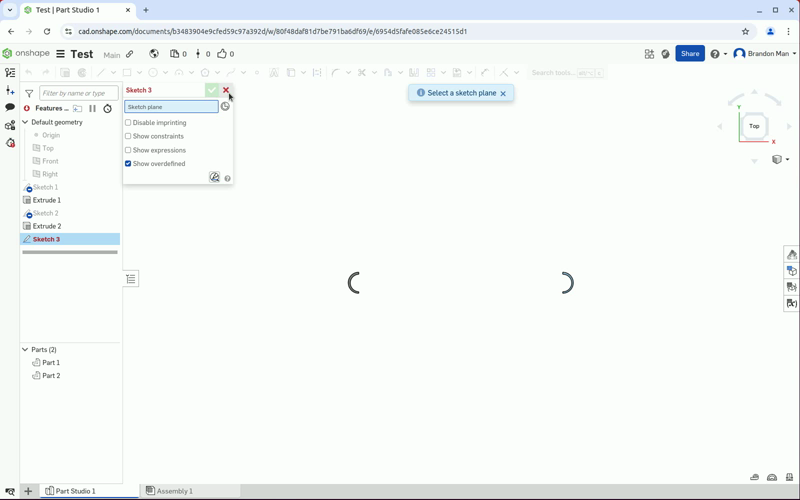
mouse_move(73, 150)
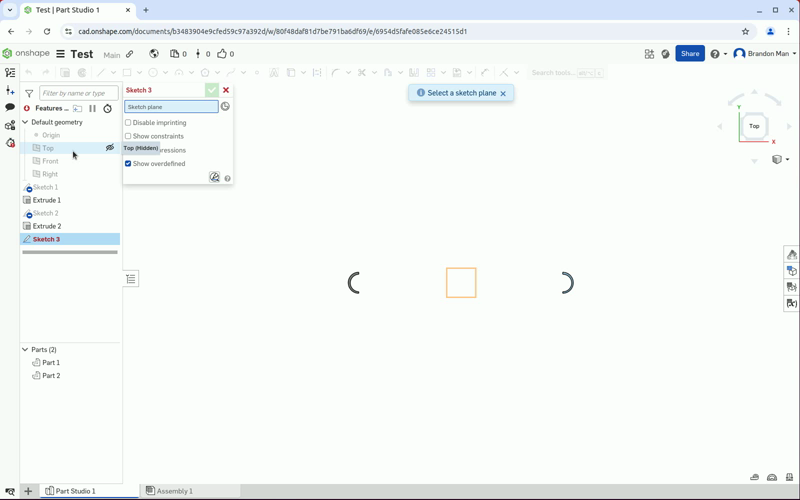
click(73, 150)
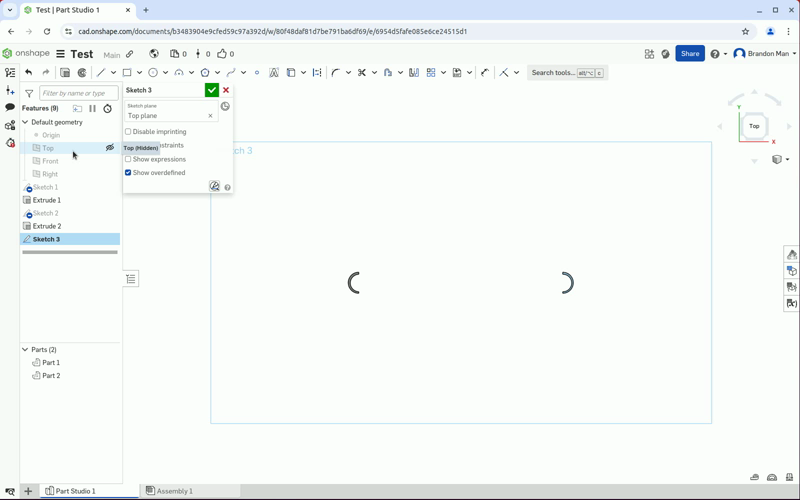
mouse_move(73, 352)
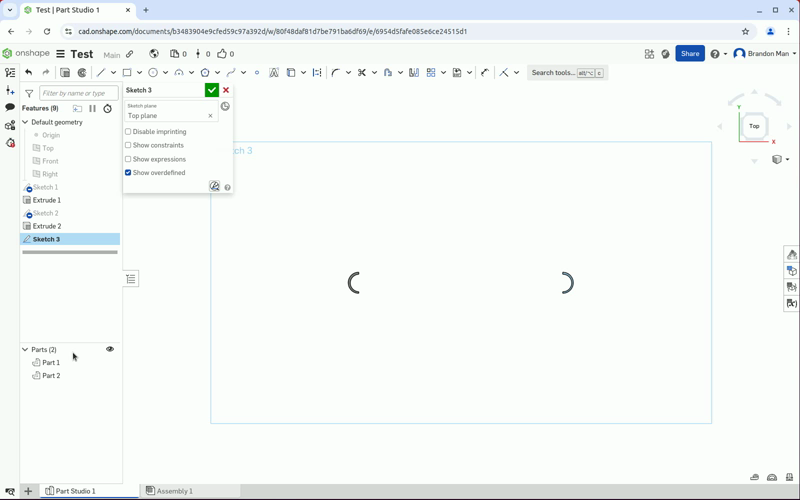
key(y)
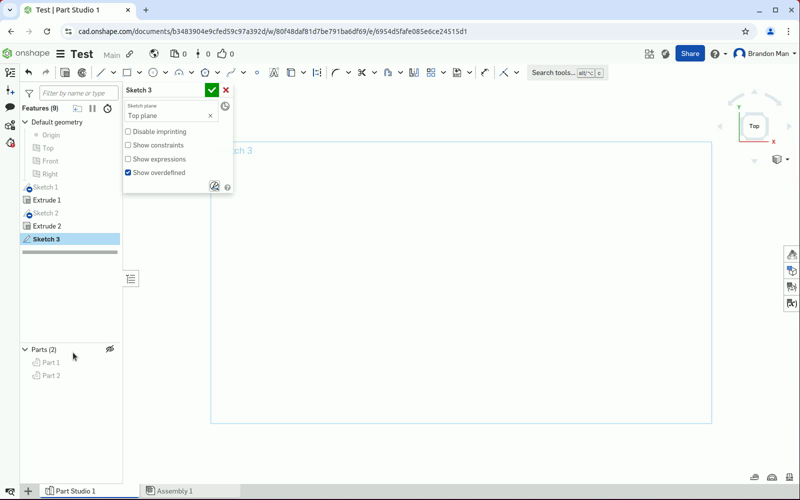
key(l)
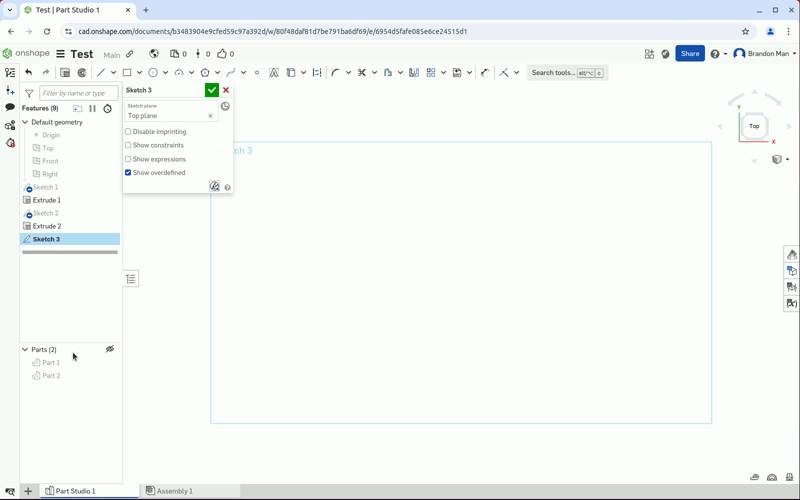
key_down(shift)
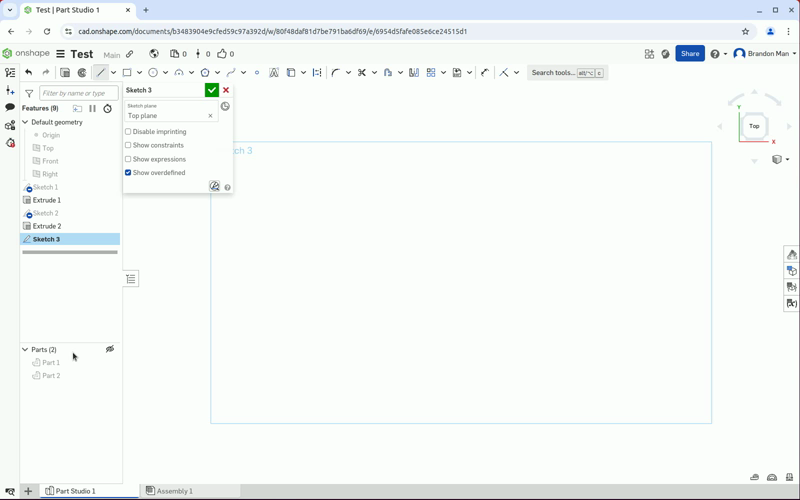
mouse_move(358, 293)
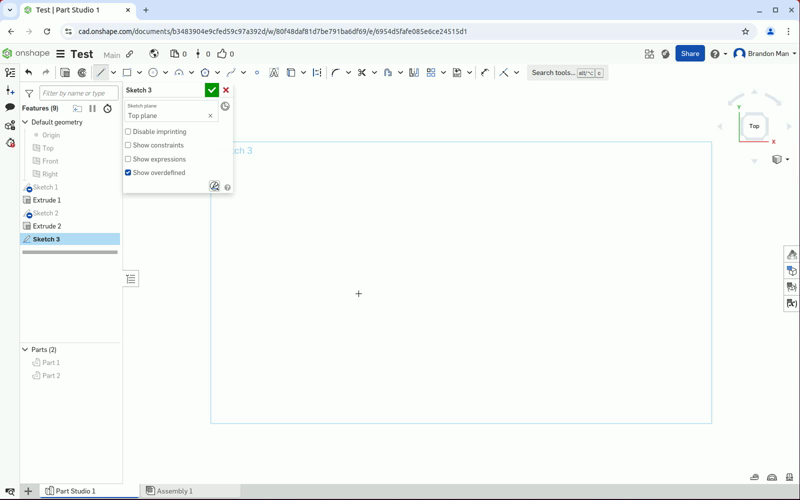
click(358, 293)
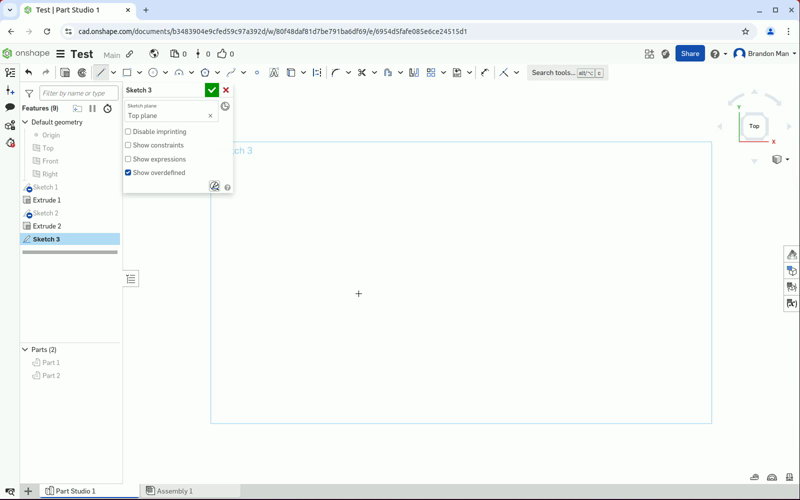
key_up(shift)
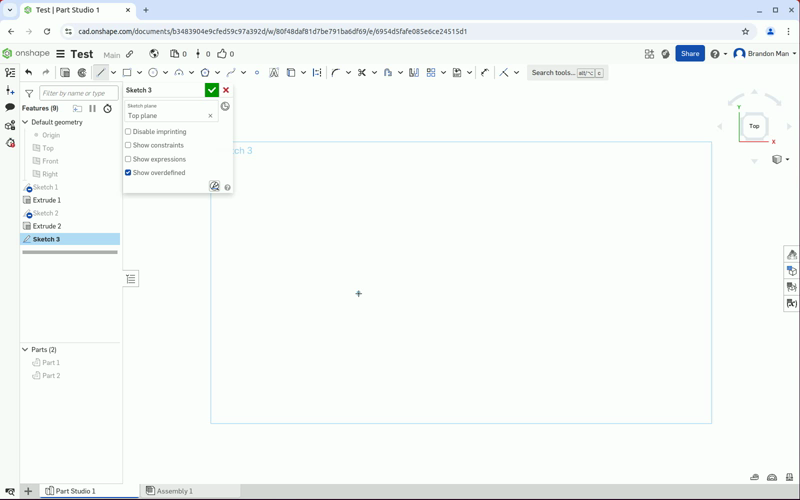
key_down(shift)
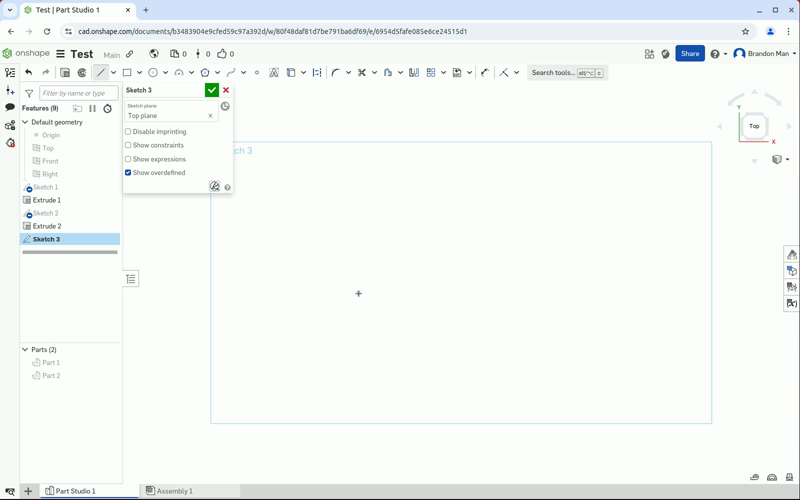
mouse_move(562, 293)
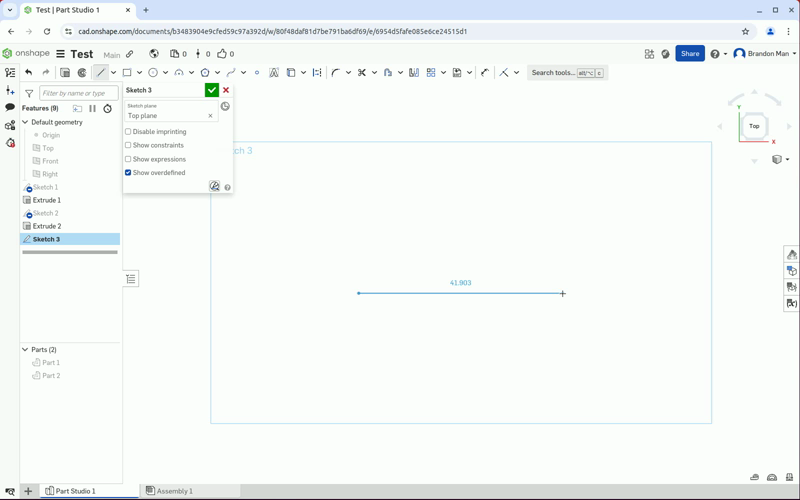
click(562, 293)
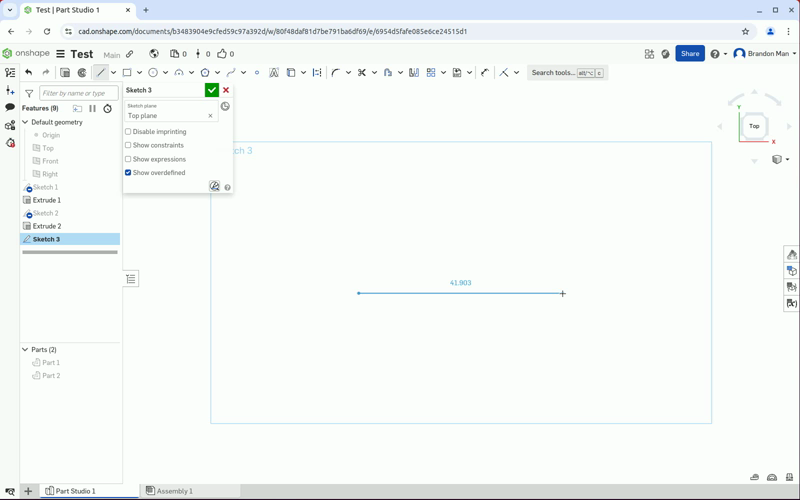
key_up(shift)
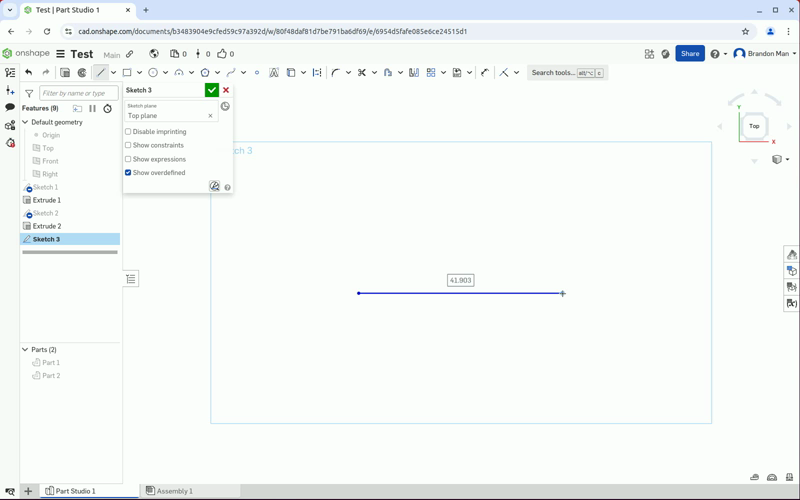
key_down(shift)
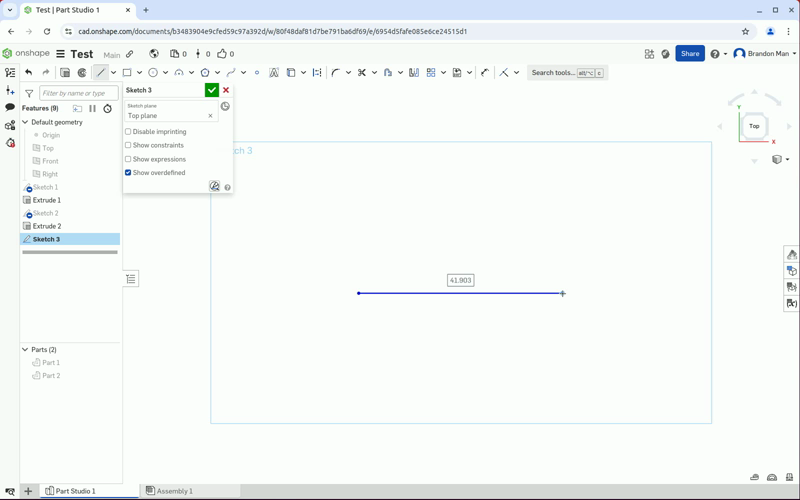
mouse_move(589, 293)
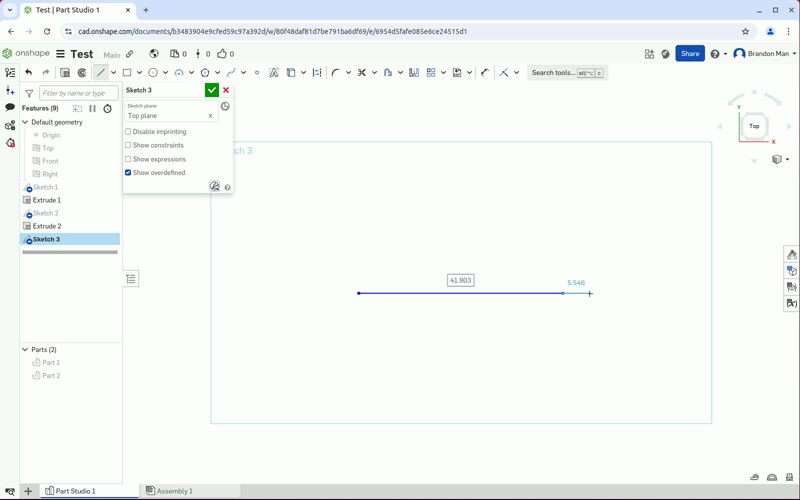
mouse_move(562, 291)
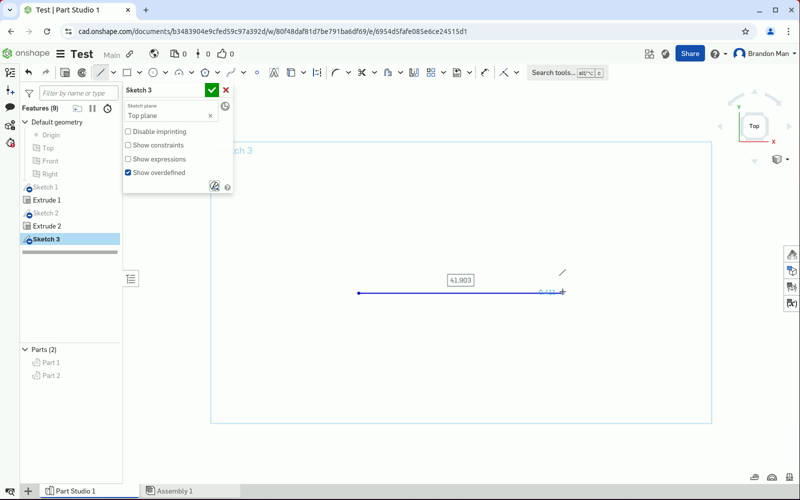
scroll(6)
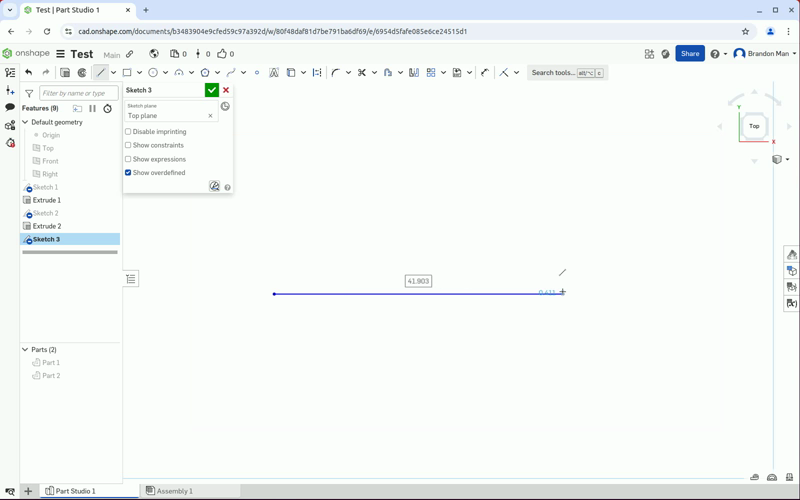
scroll(6)
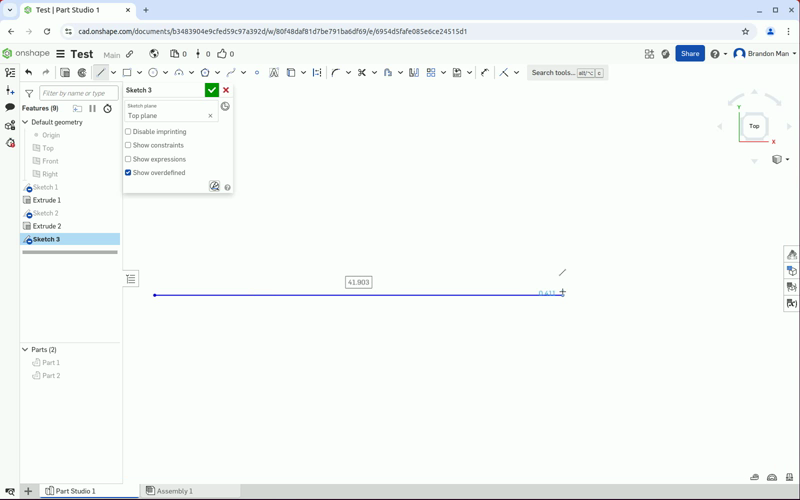
scroll(6)
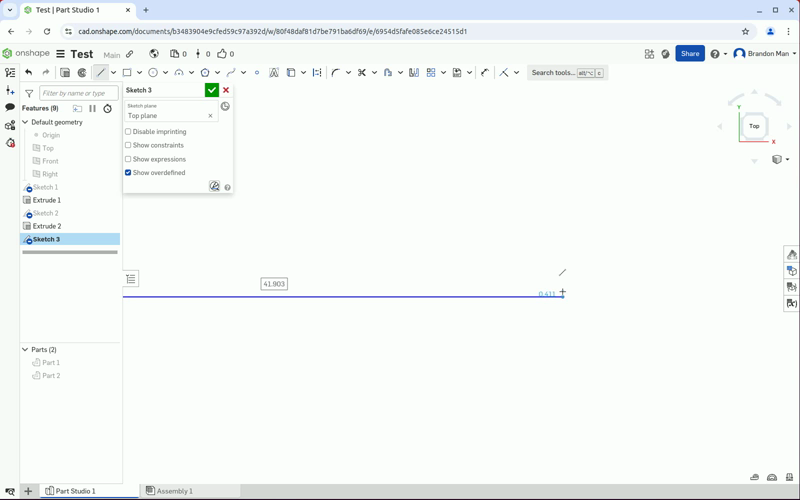
scroll(6)
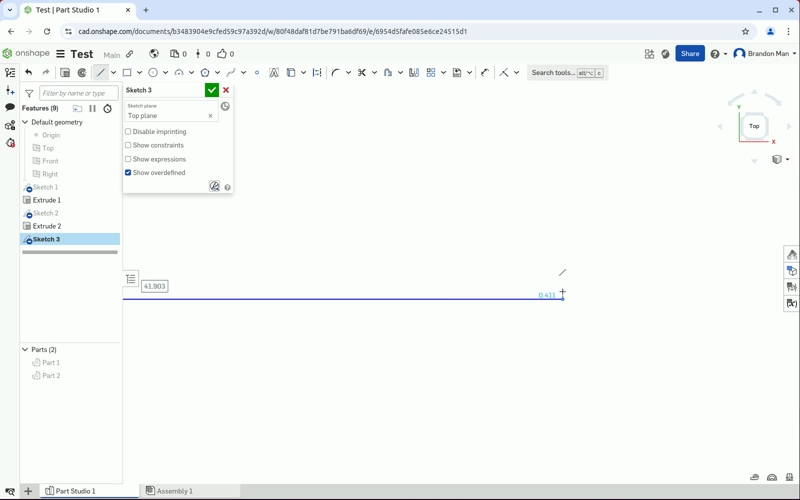
scroll(6)
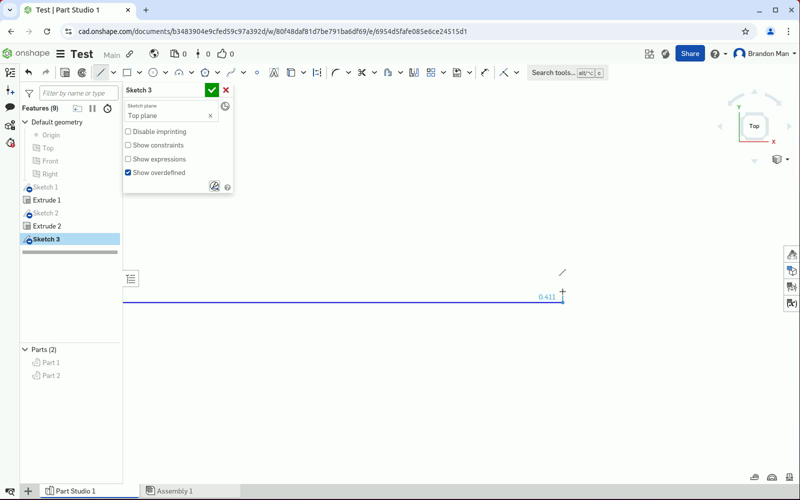
scroll(6)
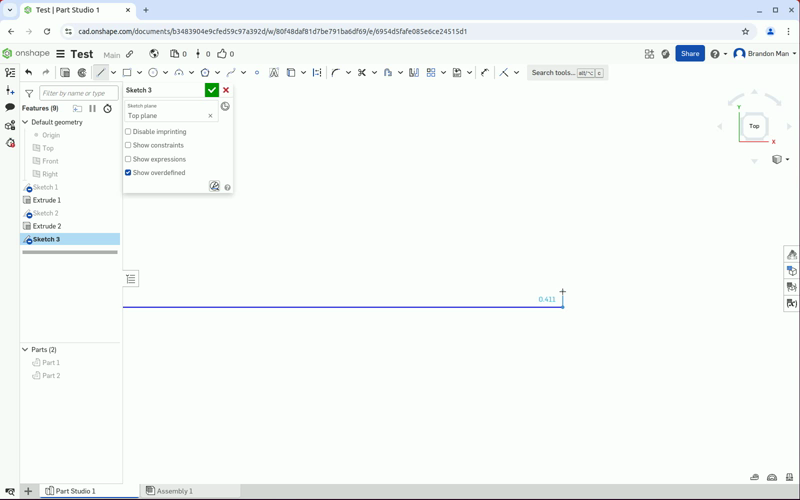
scroll(6)
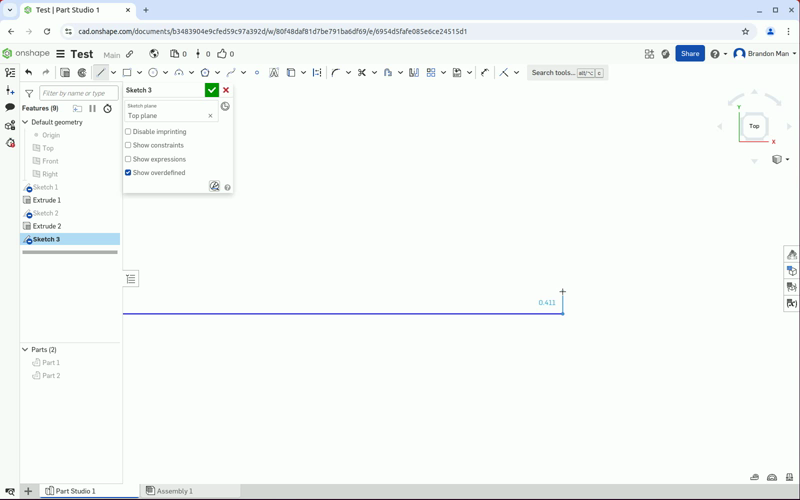
click(562, 291)
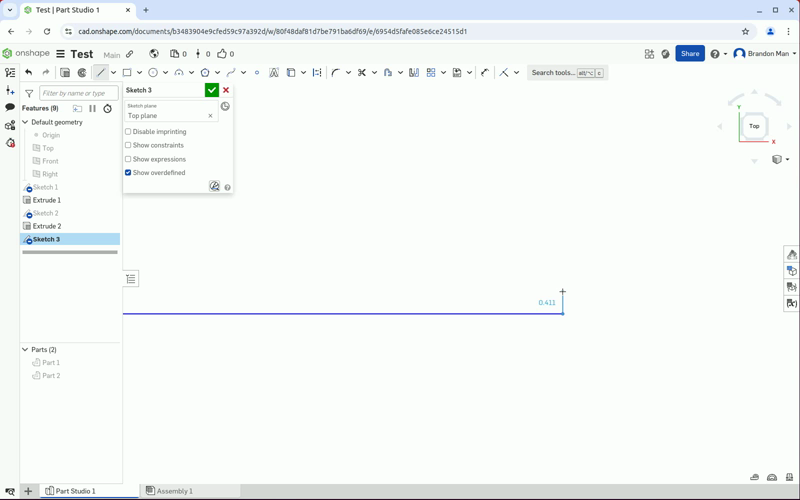
scroll(-6)
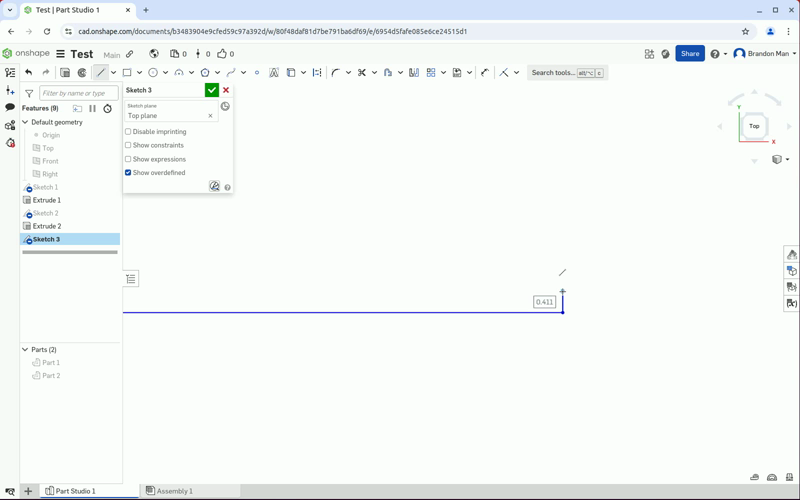
scroll(-6)
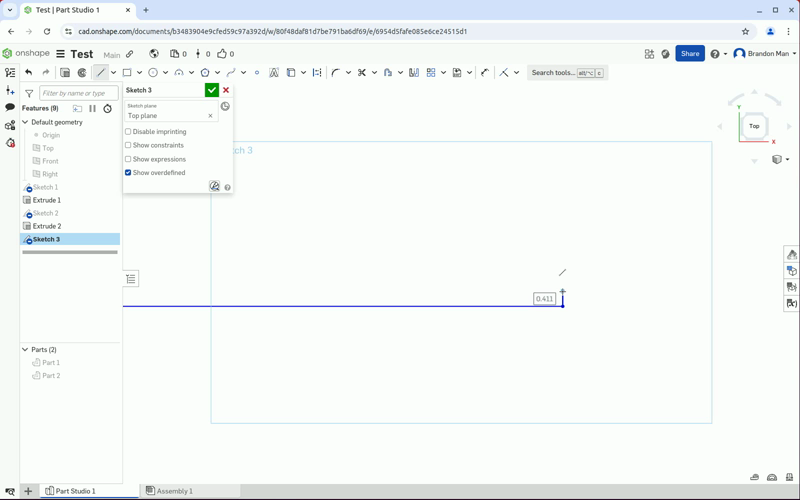
scroll(-6)
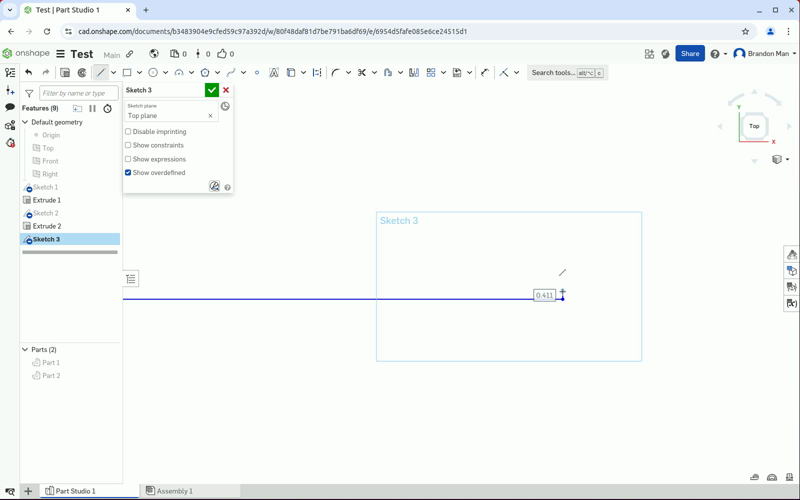
scroll(-6)
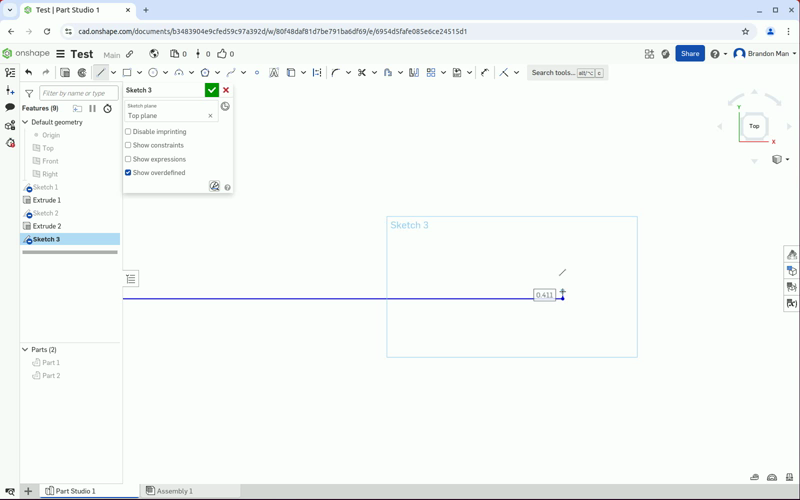
scroll(-6)
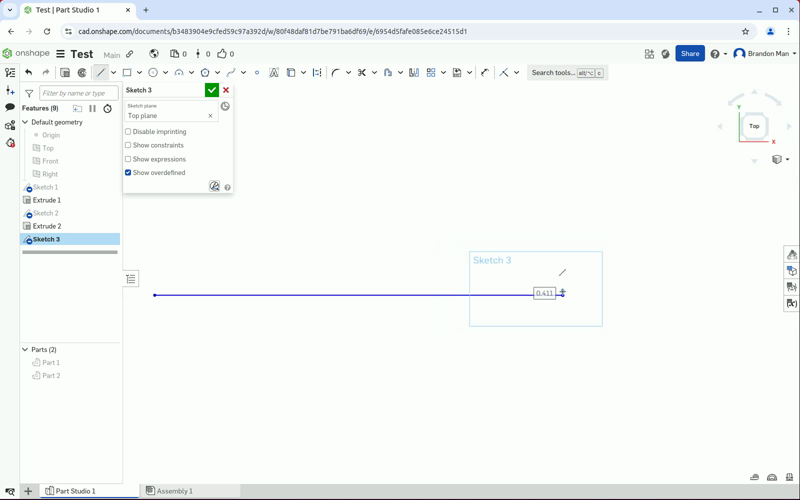
scroll(-6)
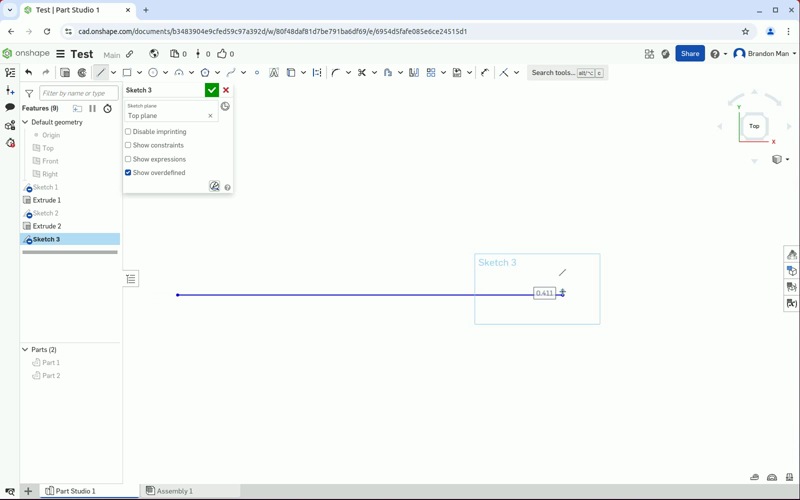
scroll(-6)
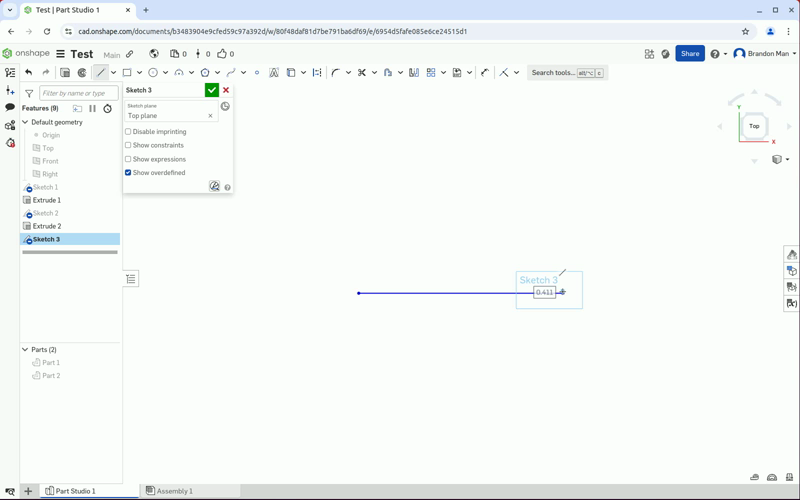
key_up(shift)
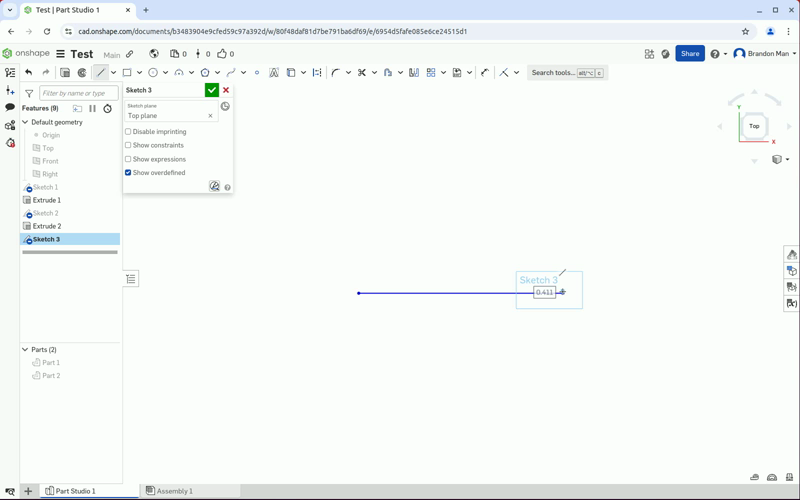
key(esc)
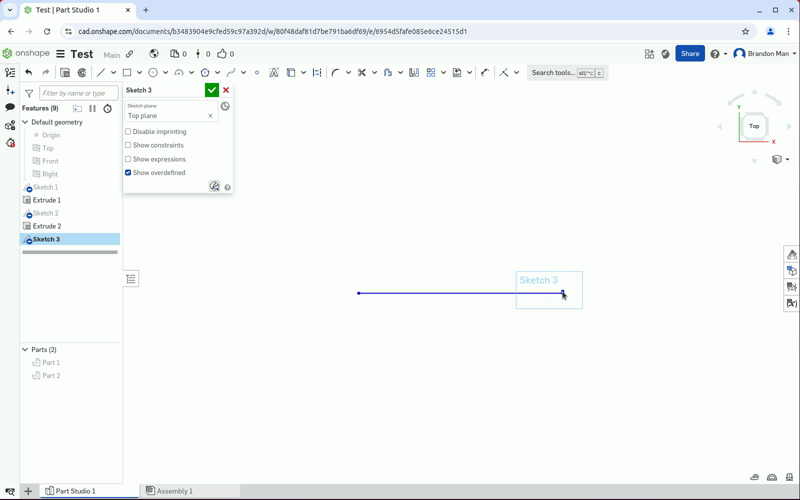
key(a)
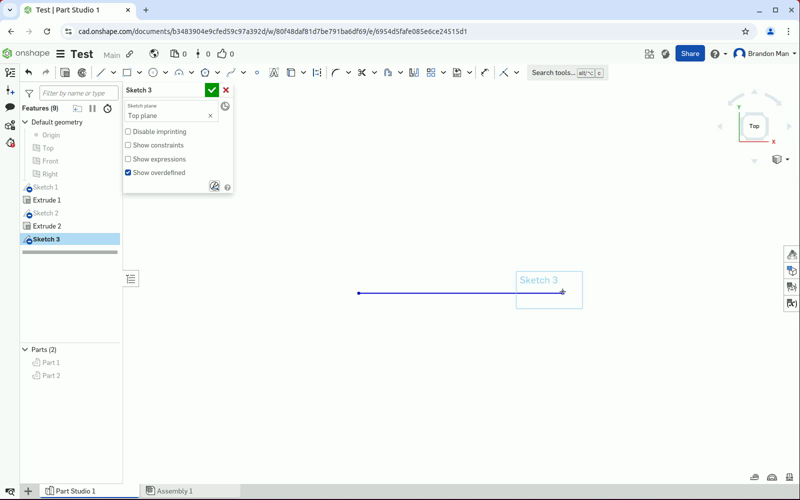
mouse_move(562, 291)
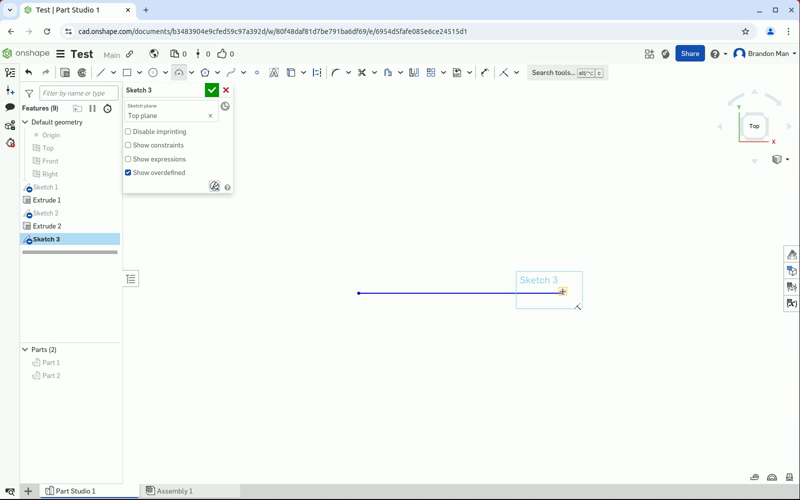
scroll(6)
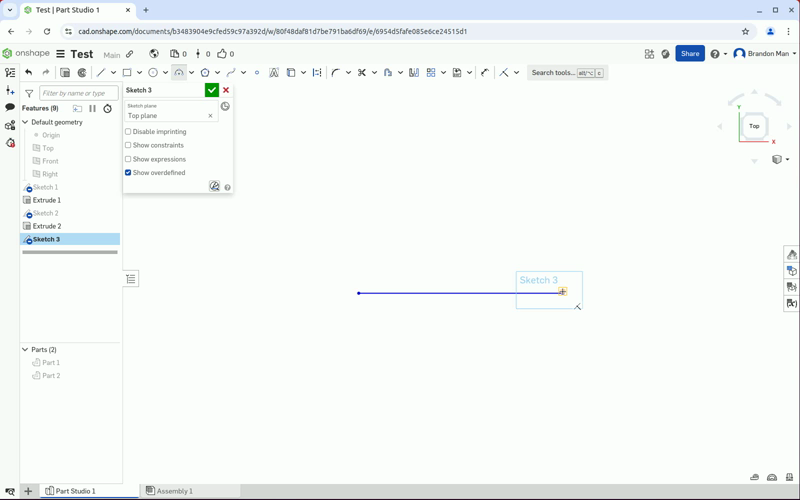
scroll(6)
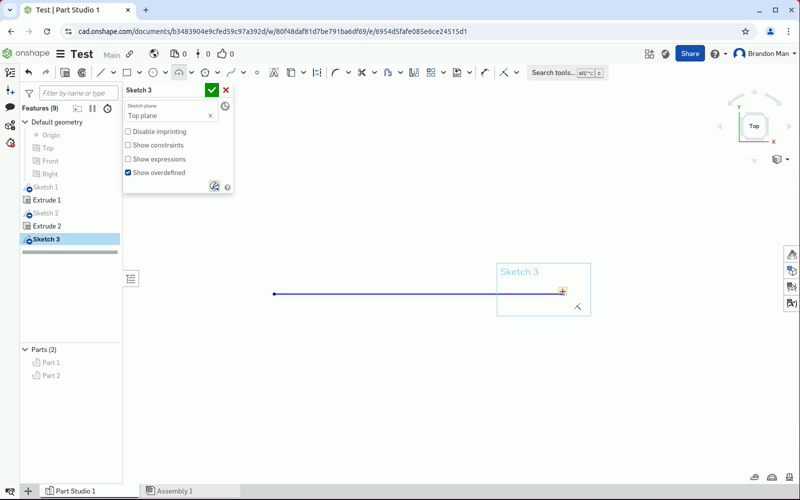
scroll(6)
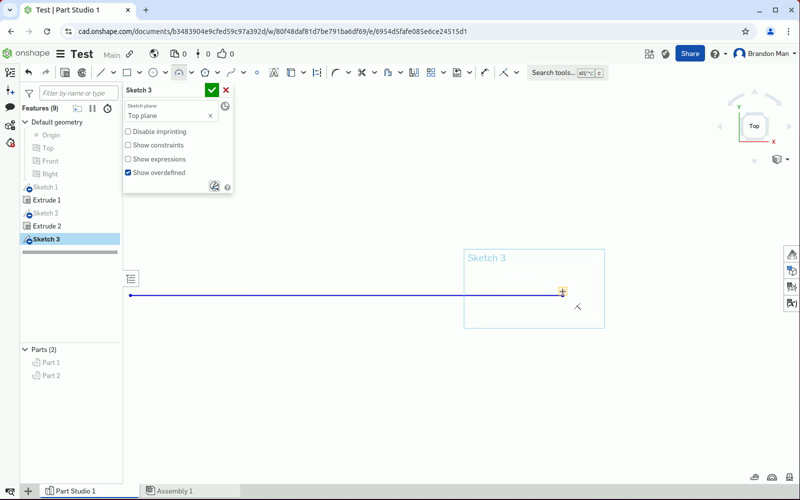
scroll(6)
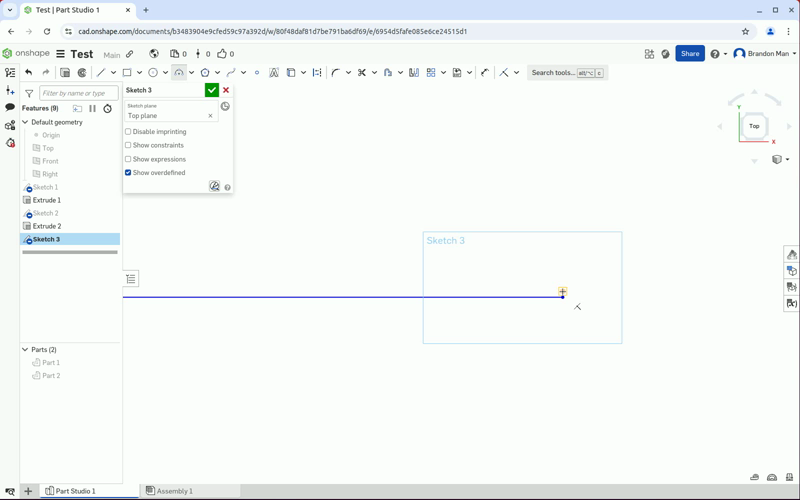
scroll(6)
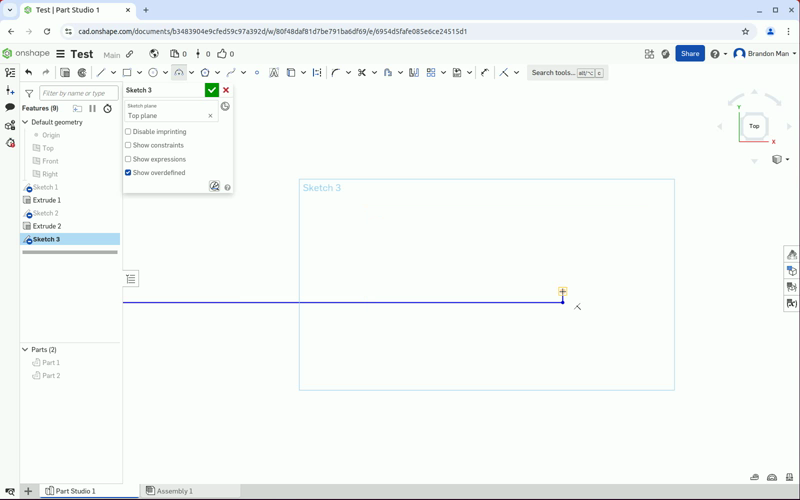
scroll(6)
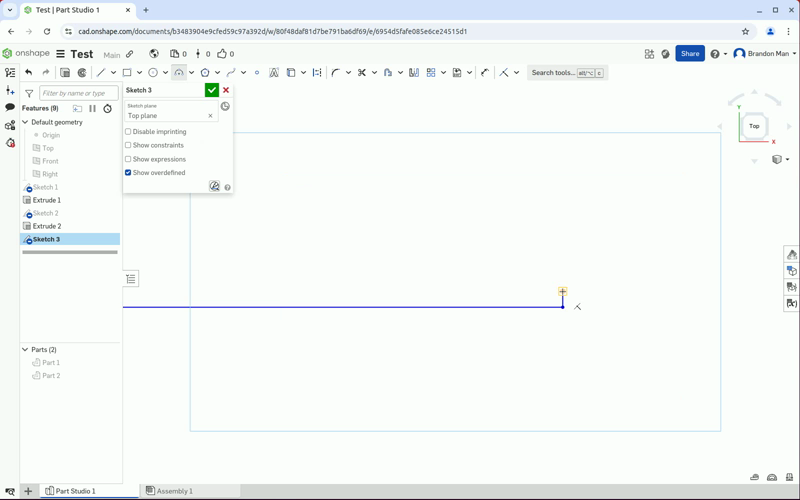
scroll(6)
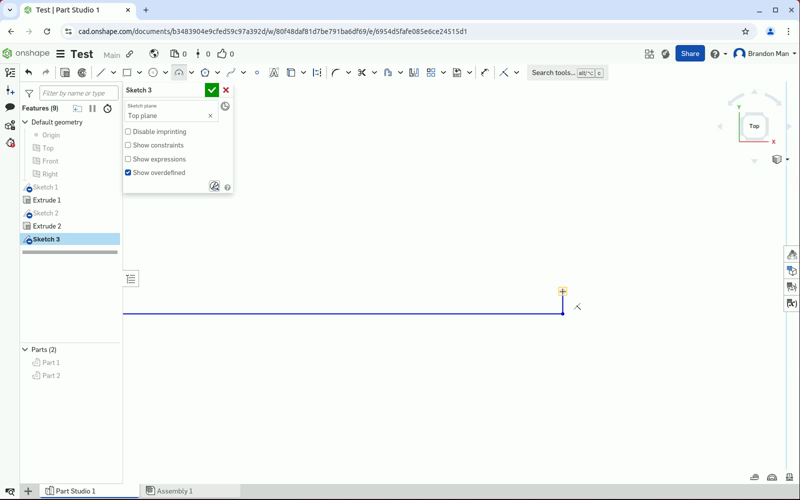
click(562, 291)
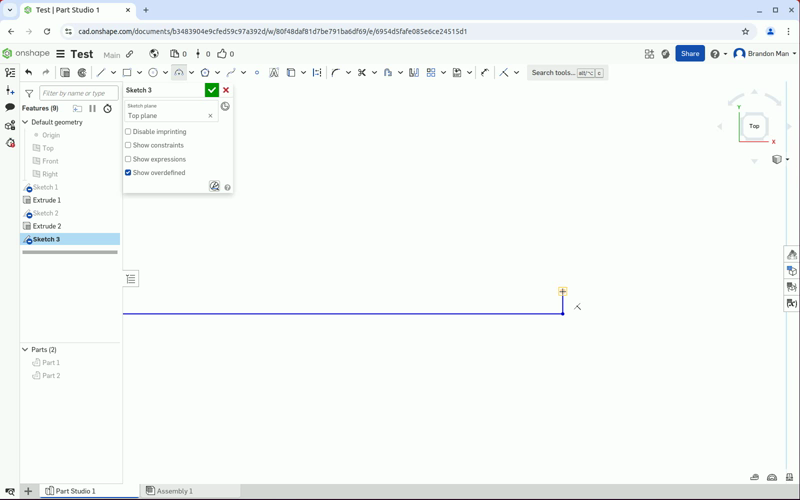
scroll(-6)
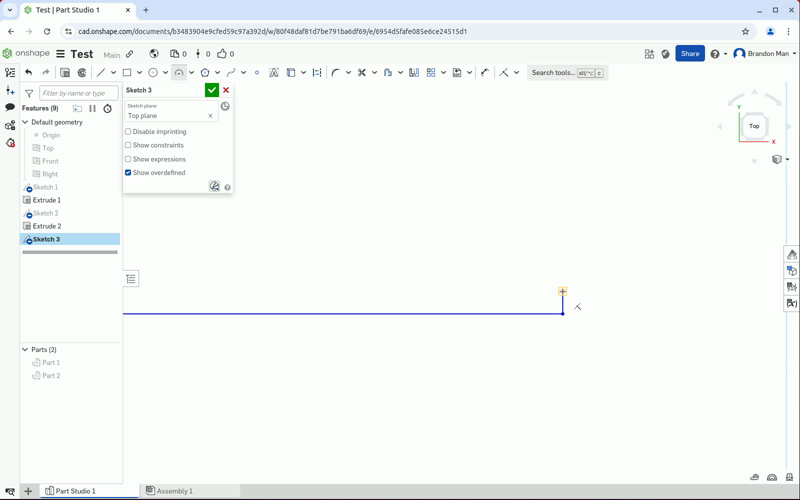
scroll(-6)
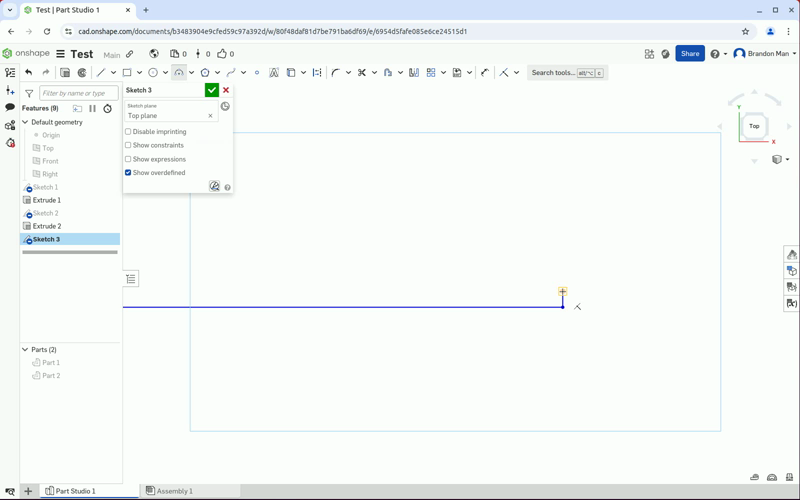
scroll(-6)
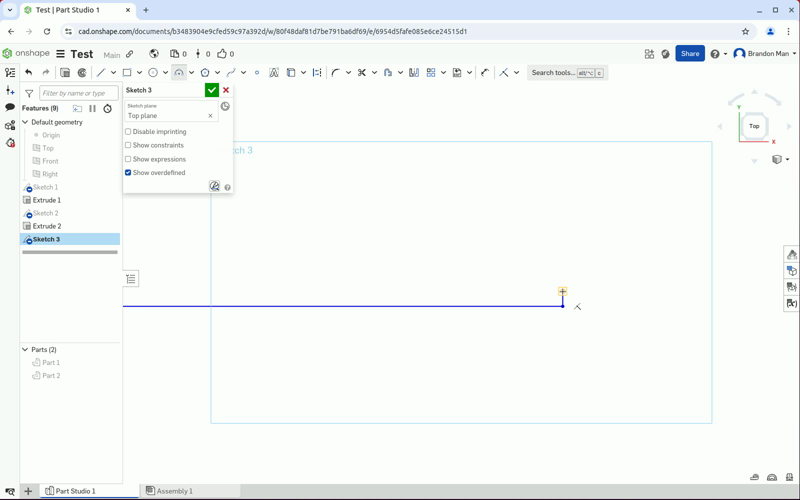
scroll(-6)
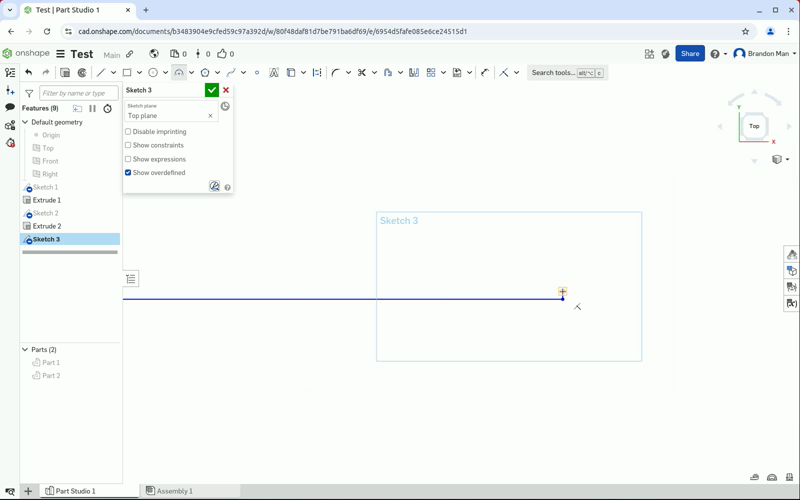
scroll(-6)
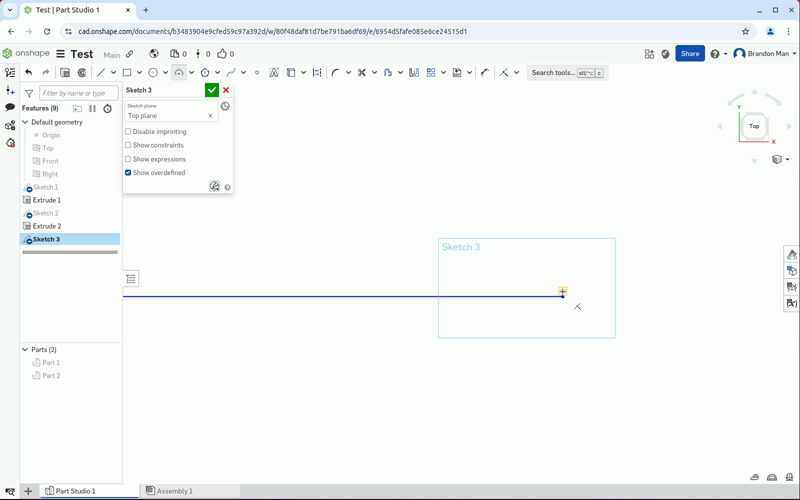
scroll(-6)
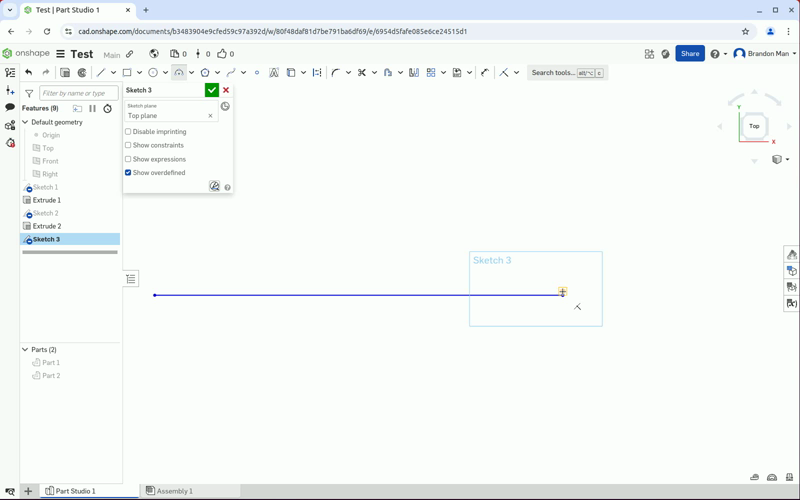
scroll(-6)
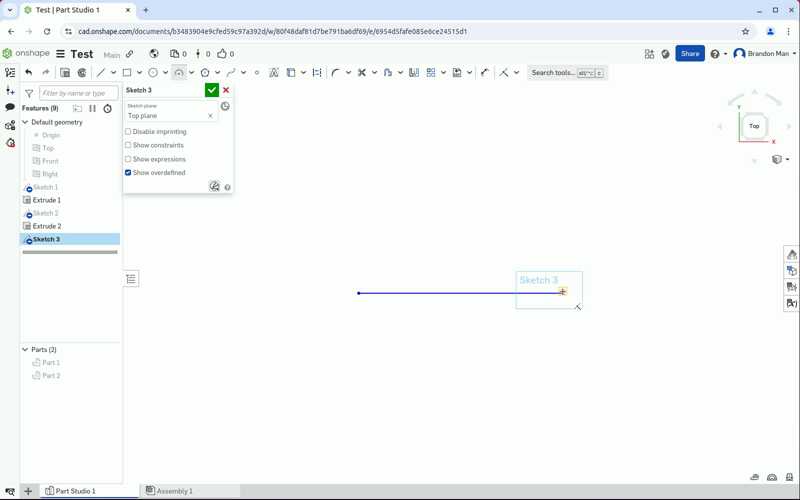
key_down(shift)
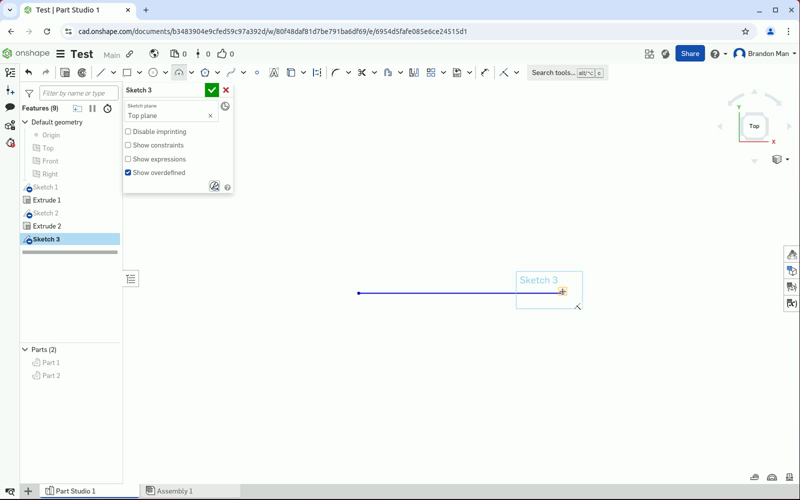
mouse_move(562, 274)
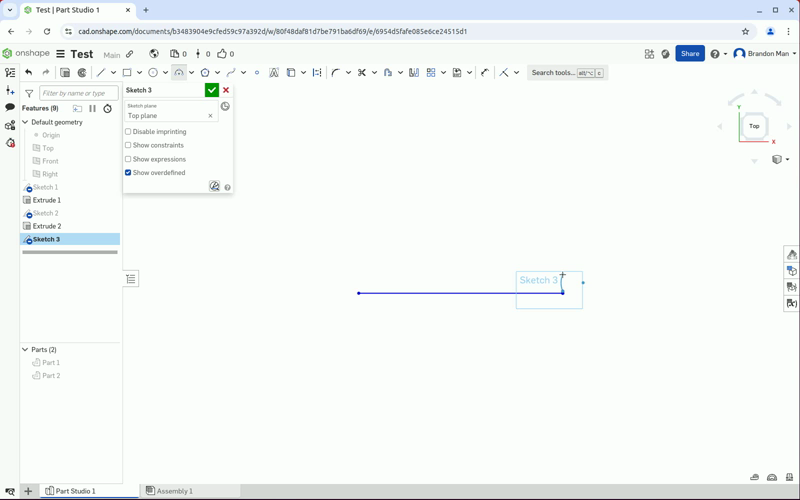
click(562, 274)
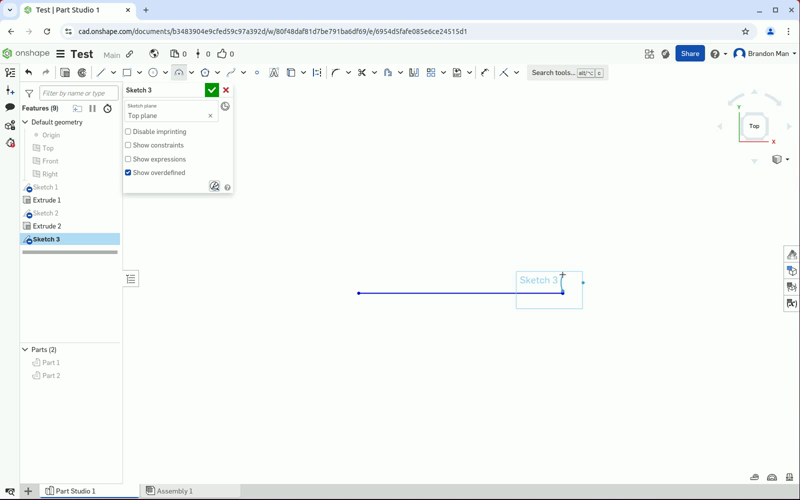
mouse_move(554, 282)
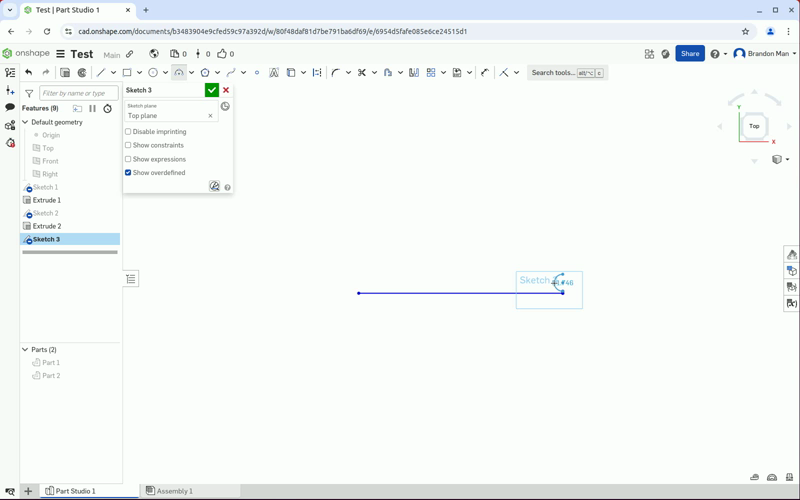
click(554, 282)
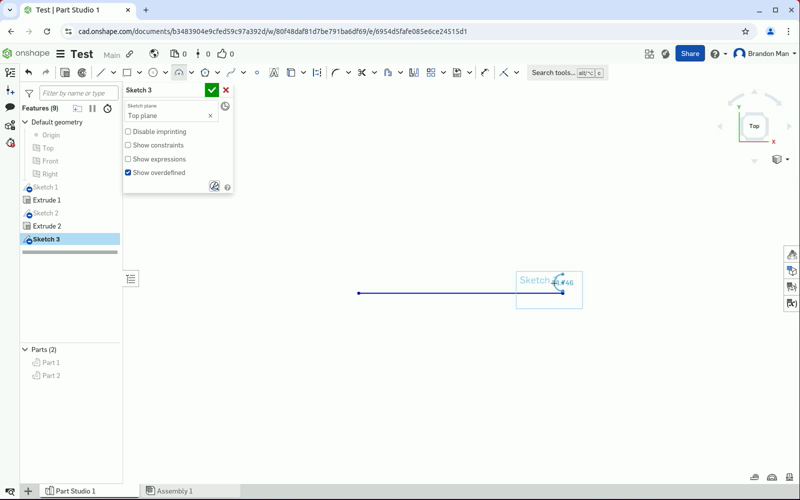
key_up(shift)
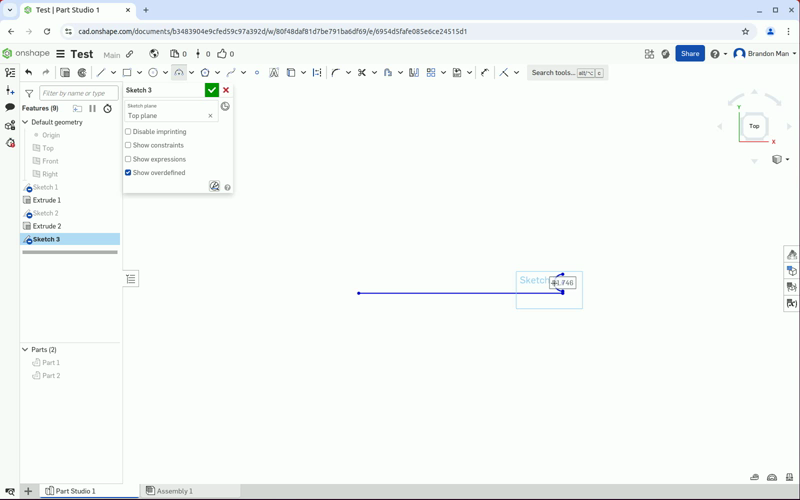
key(esc)
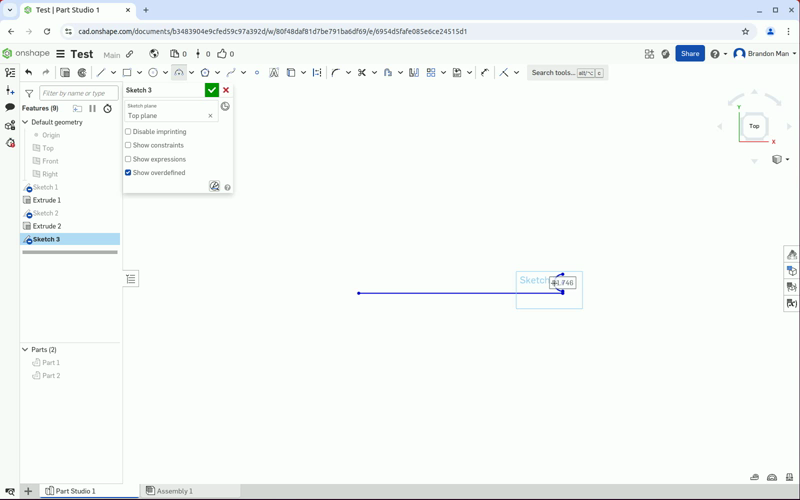
key(l)
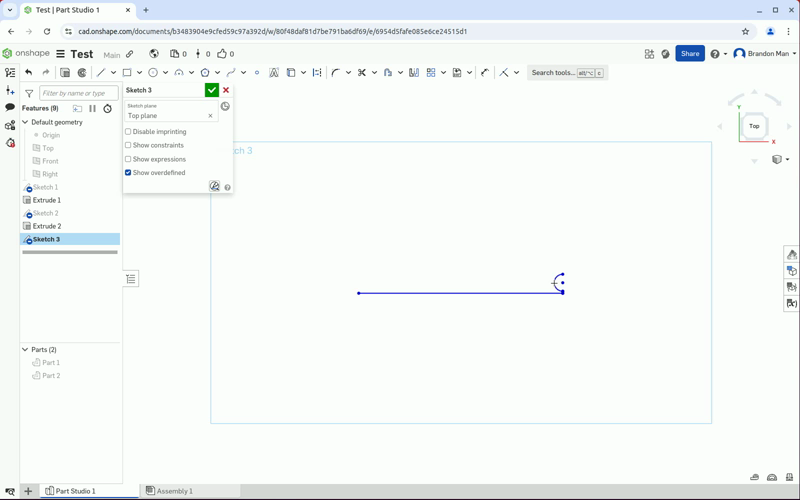
mouse_move(562, 274)
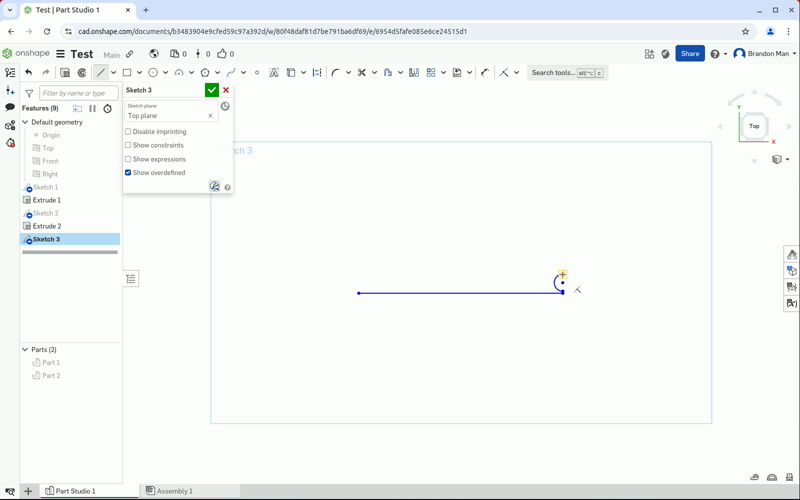
click(562, 274)
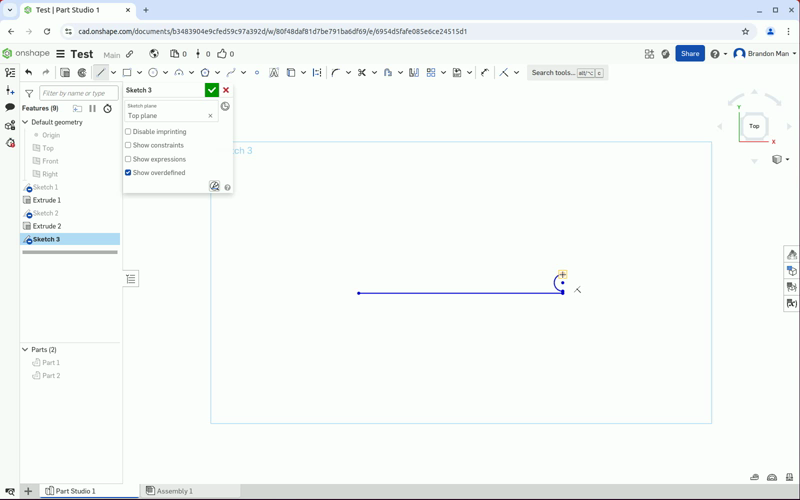
key_down(shift)
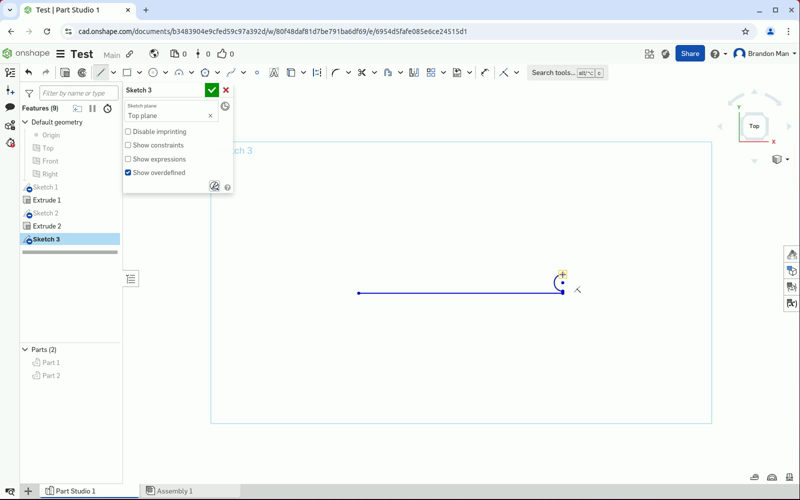
mouse_move(589, 274)
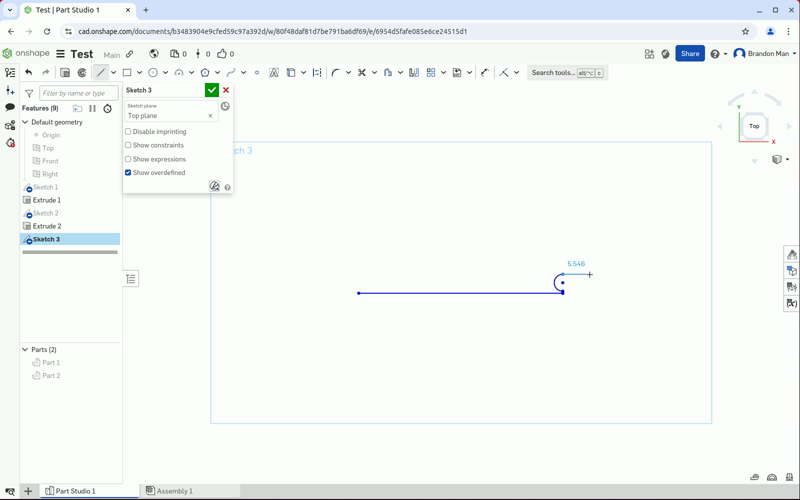
mouse_move(562, 271)
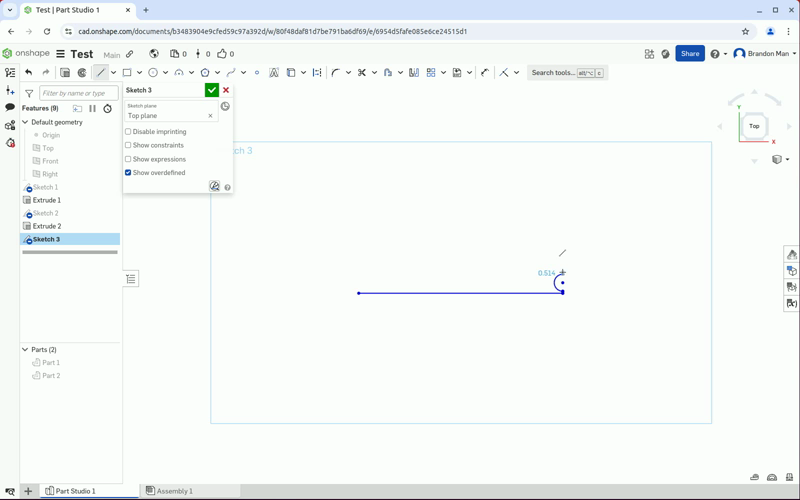
scroll(6)
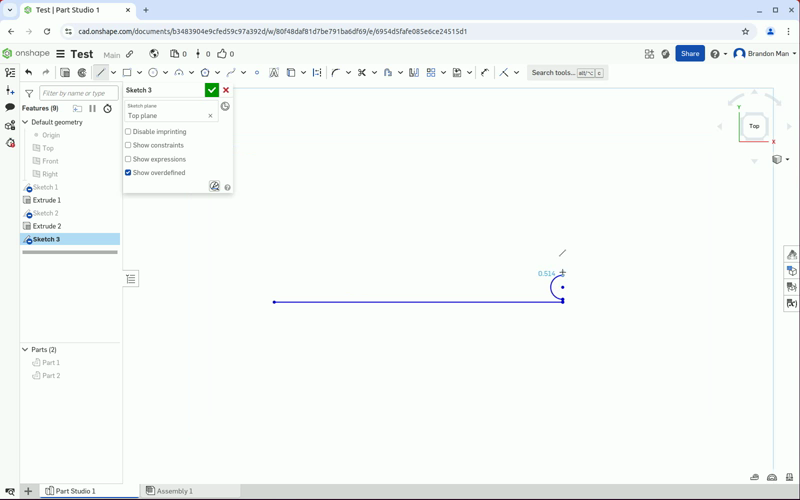
scroll(6)
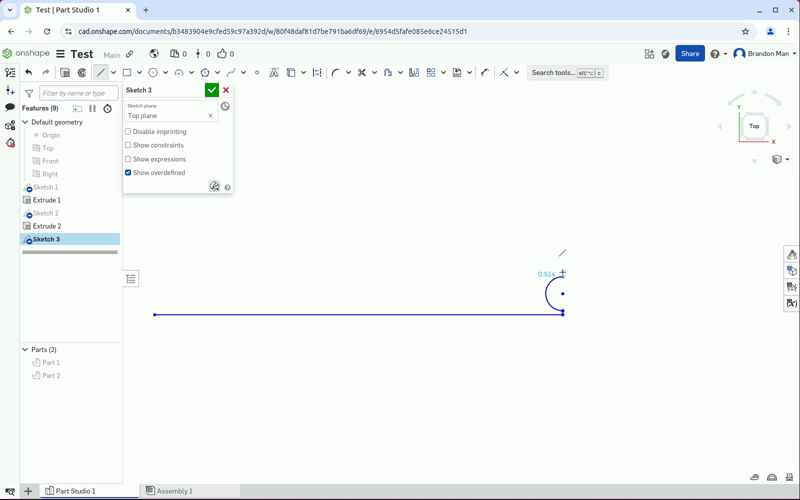
scroll(6)
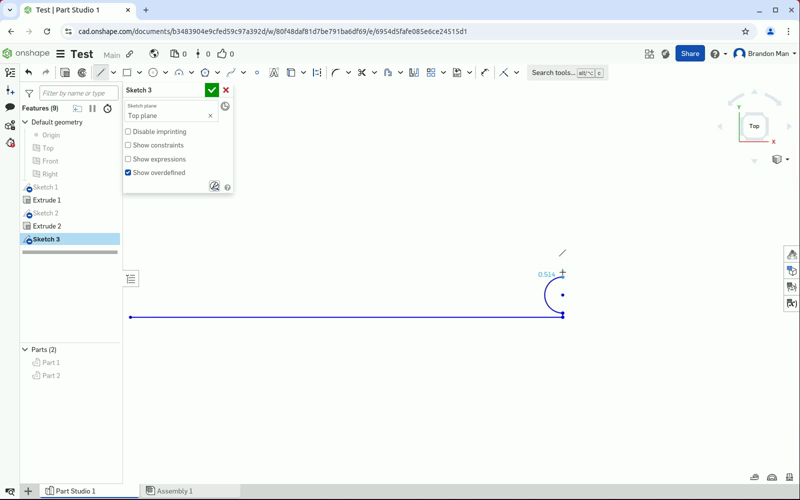
scroll(6)
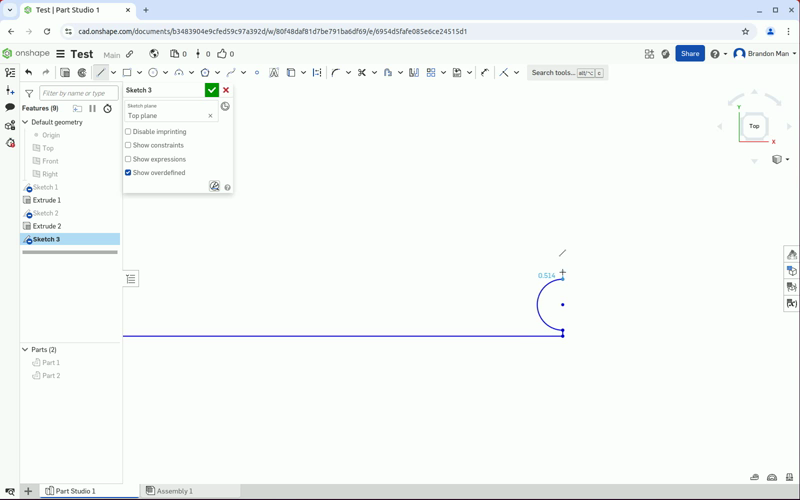
scroll(6)
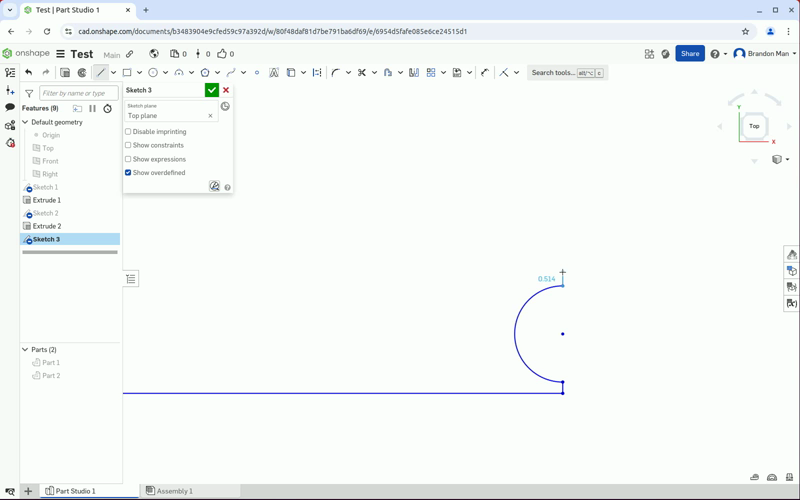
scroll(6)
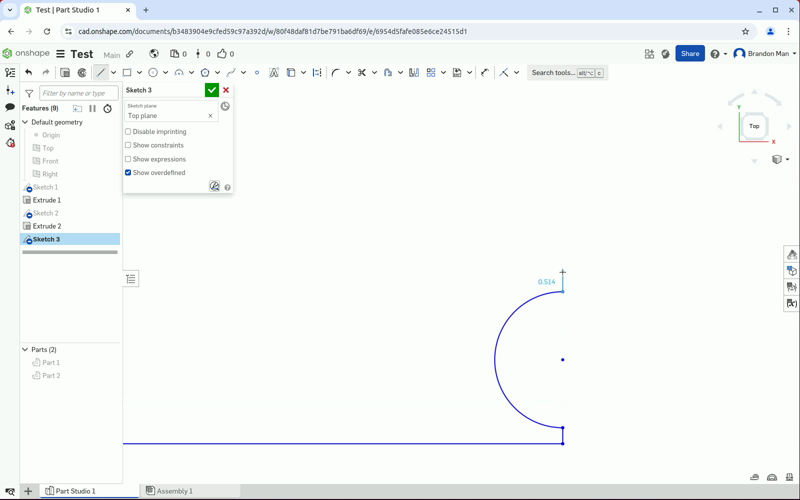
scroll(6)
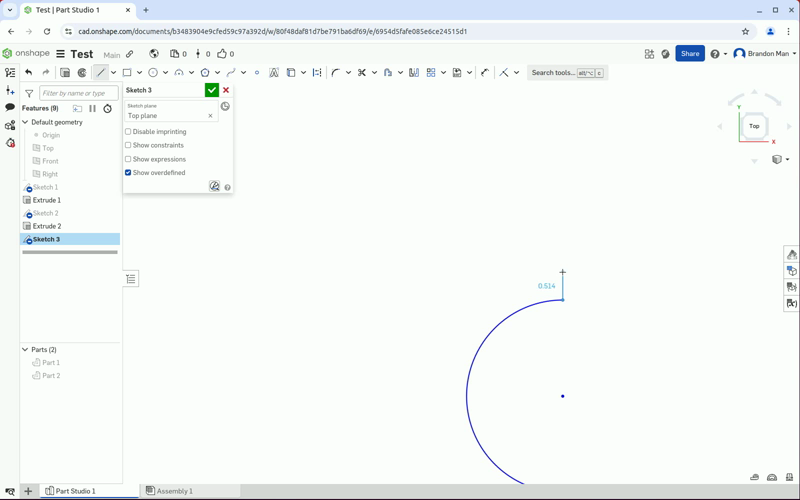
click(562, 271)
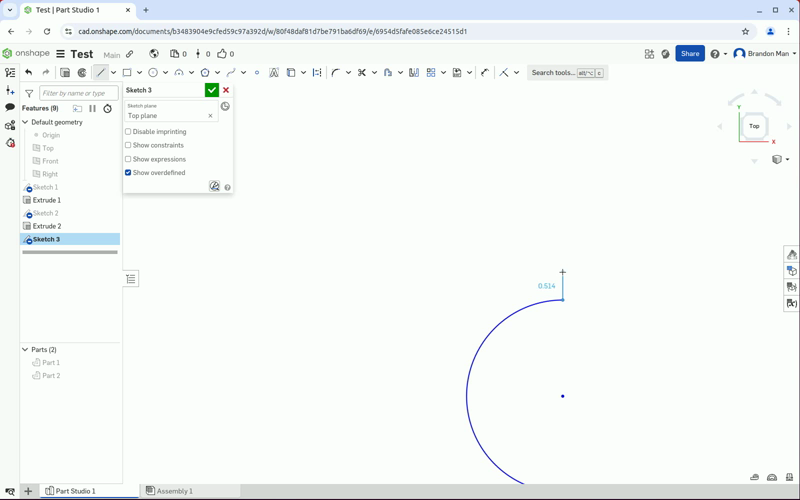
scroll(-6)
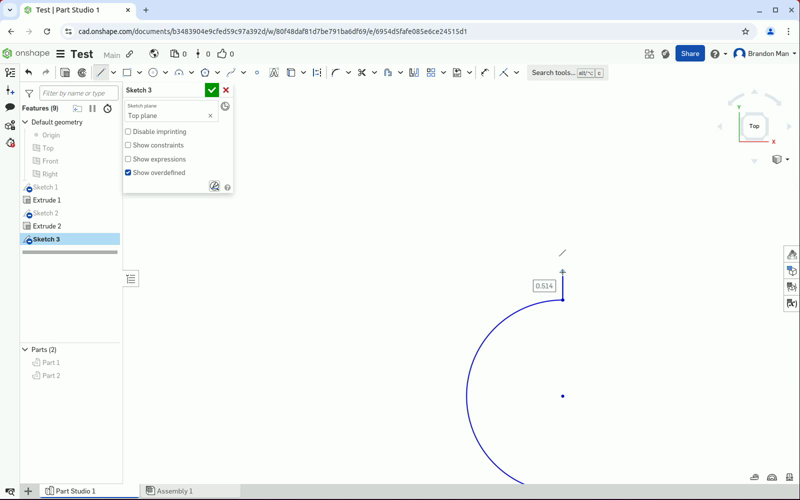
scroll(-6)
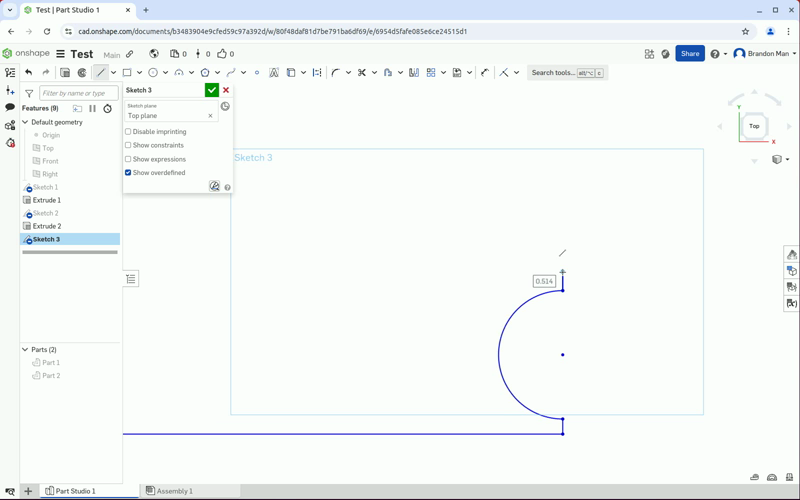
scroll(-6)
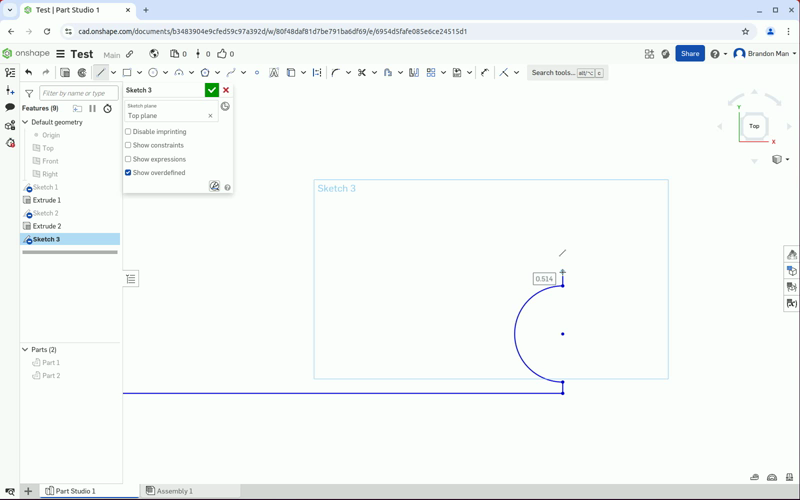
scroll(-6)
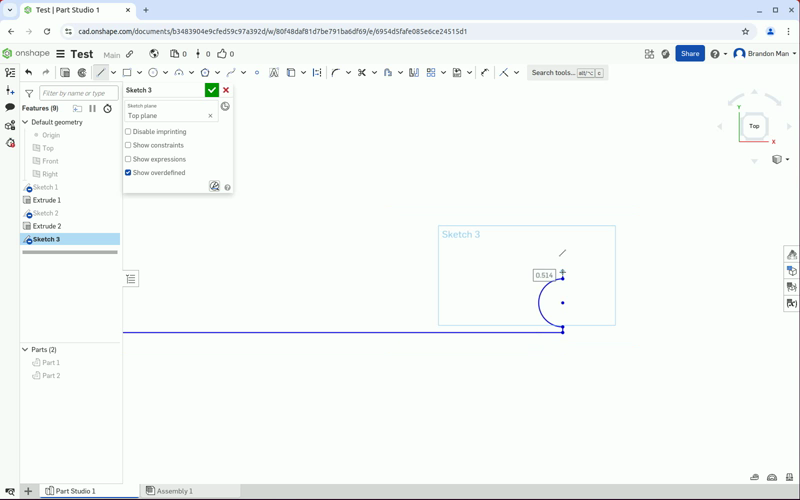
scroll(-6)
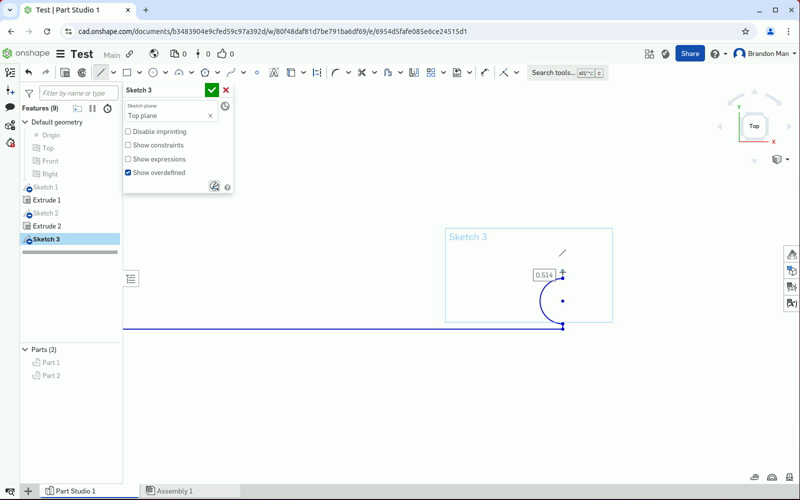
scroll(-6)
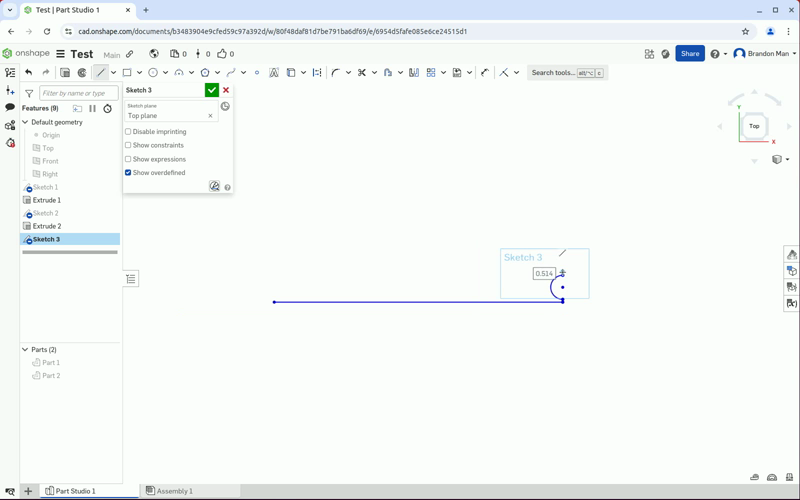
scroll(-6)
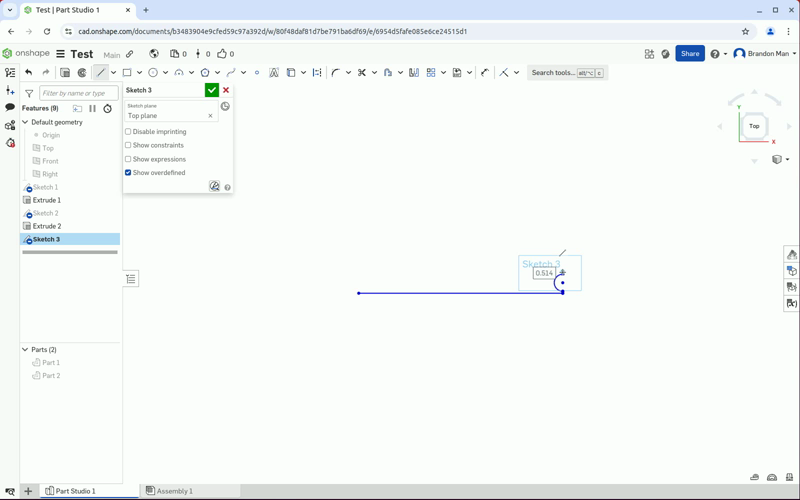
key_up(shift)
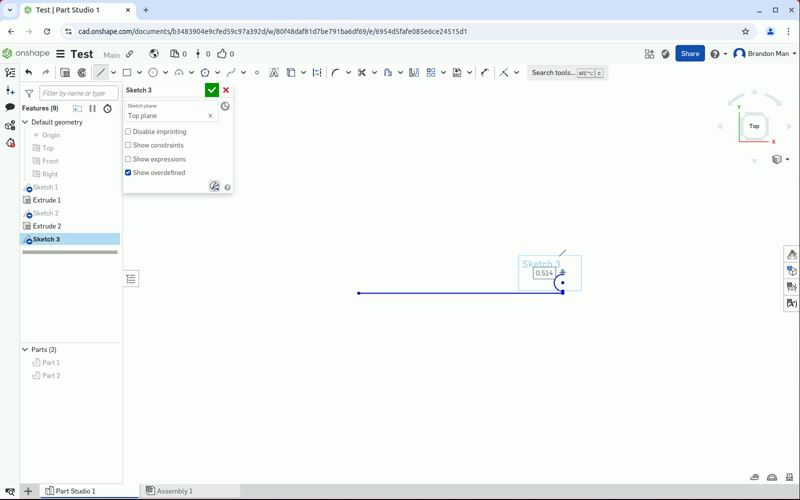
key_down(shift)
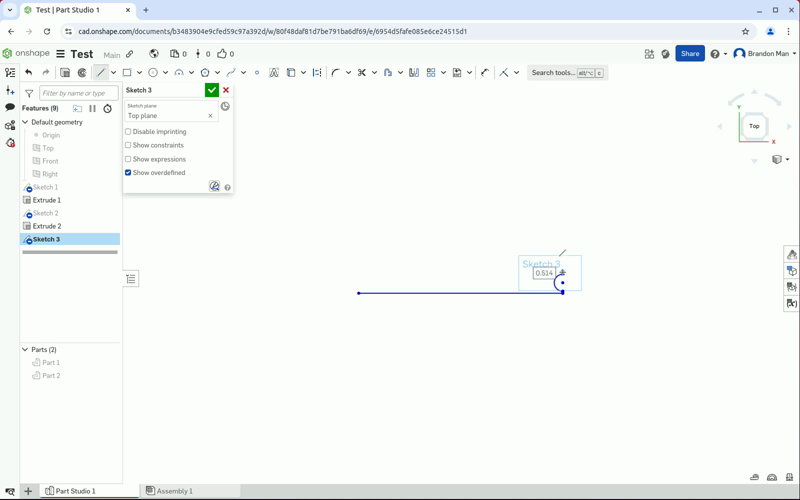
mouse_move(358, 271)
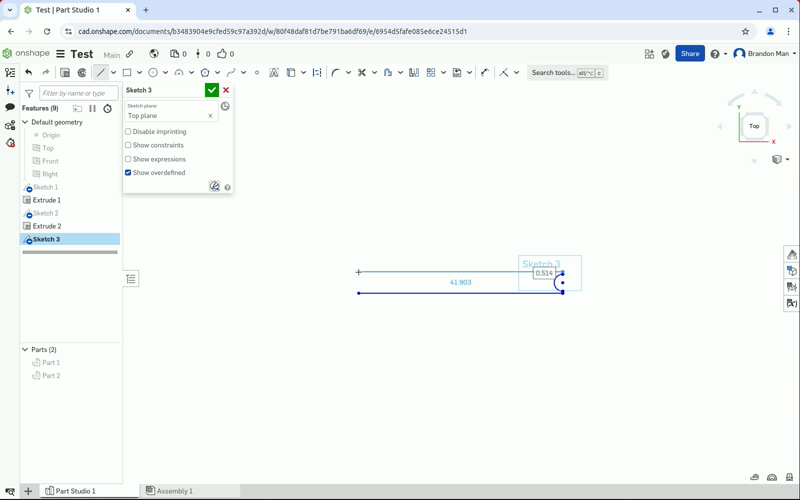
click(358, 271)
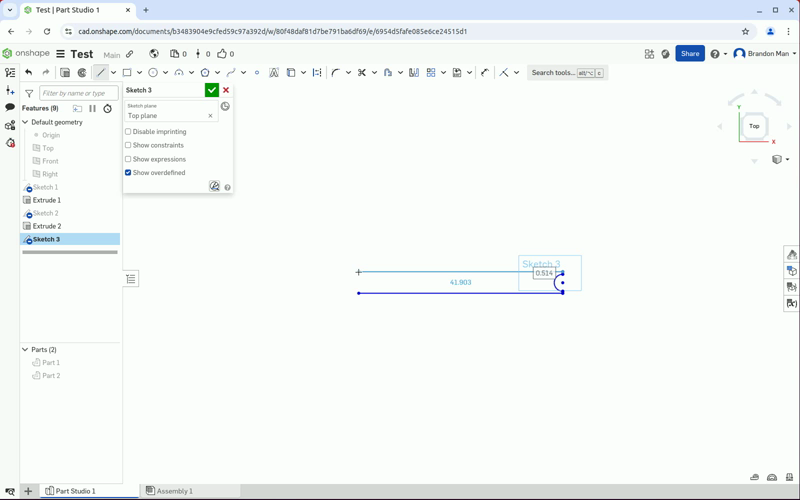
key_up(shift)
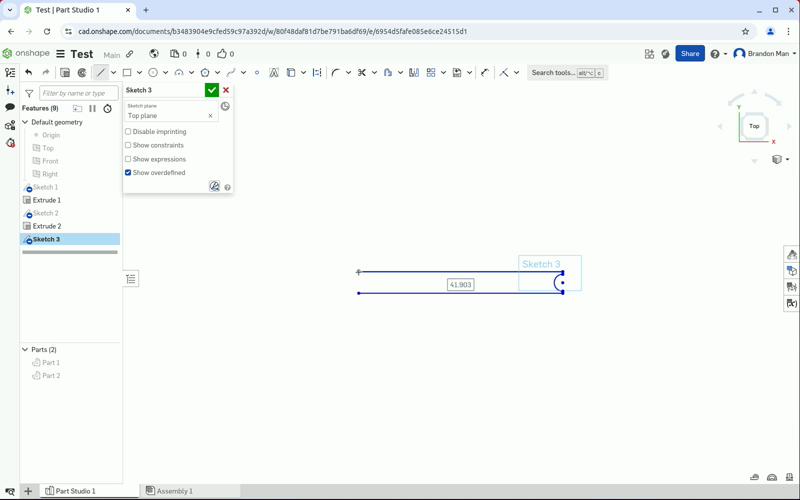
key_down(shift)
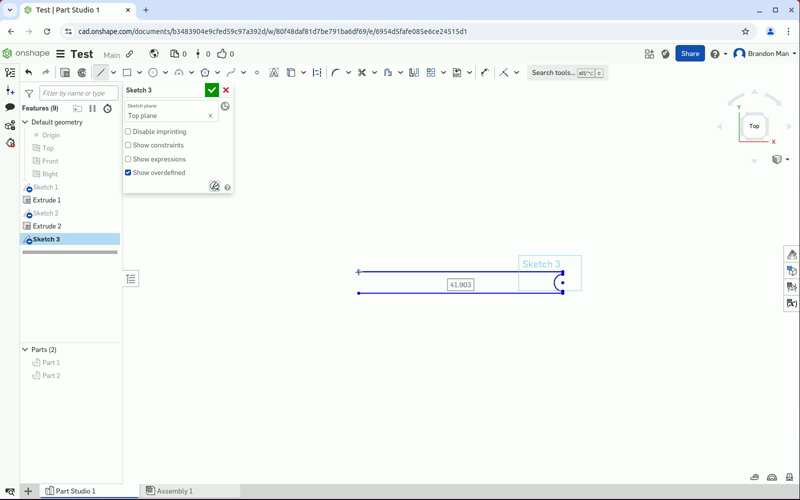
mouse_move(388, 271)
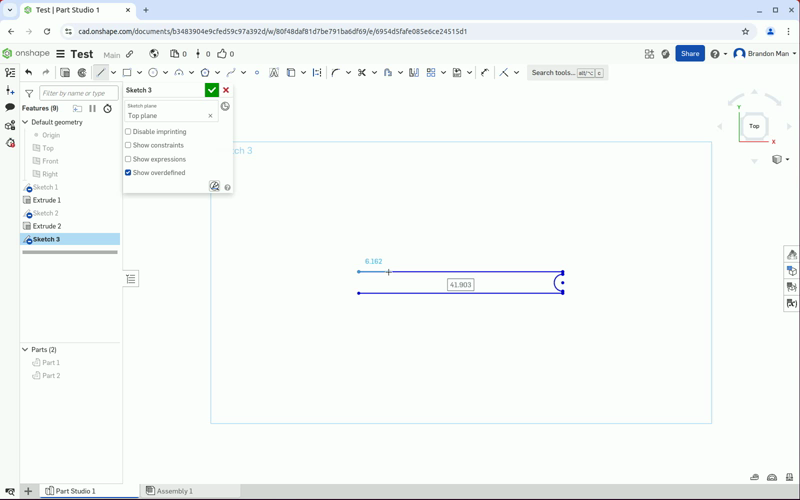
mouse_move(358, 274)
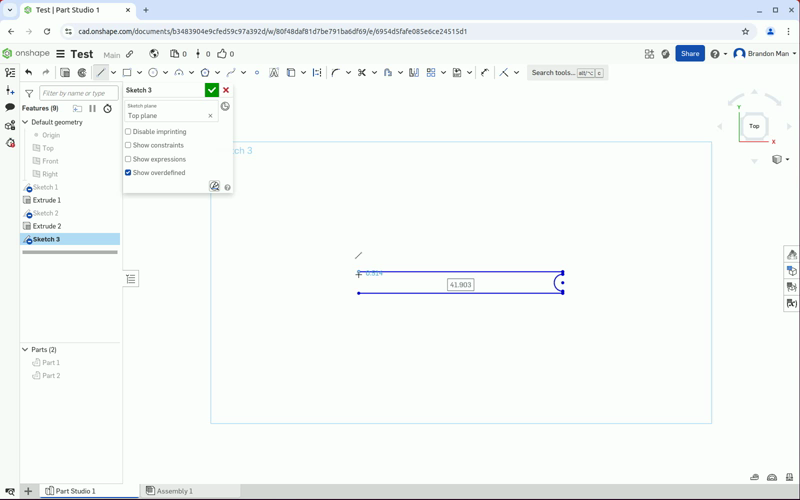
scroll(6)
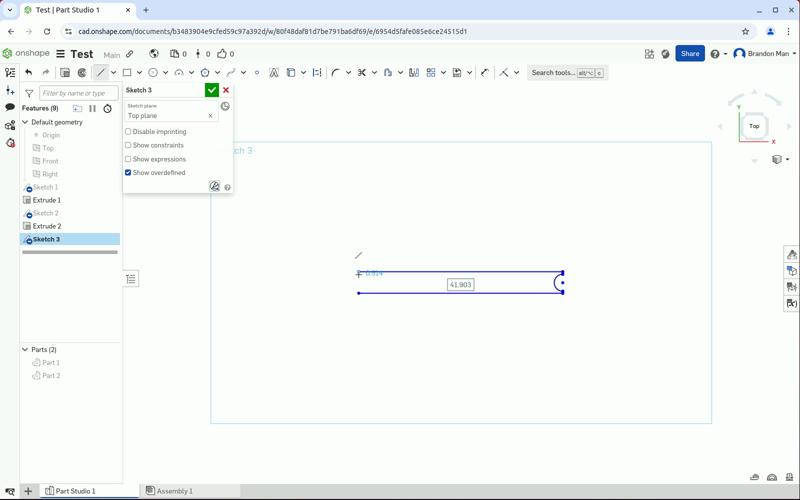
scroll(6)
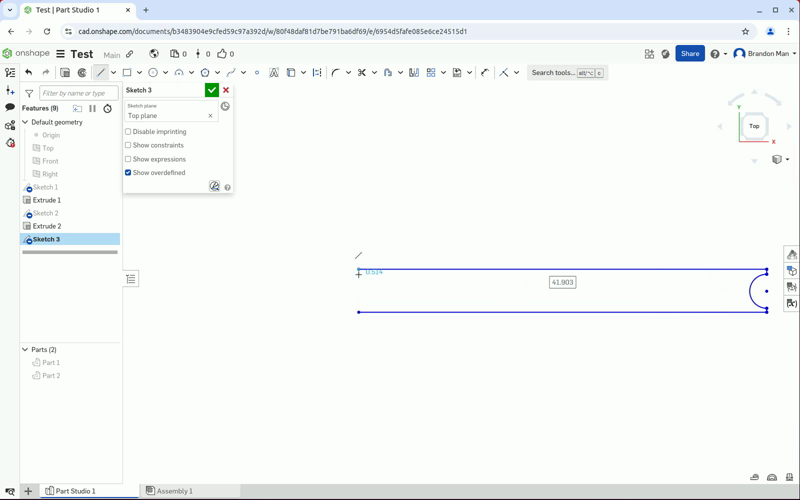
scroll(6)
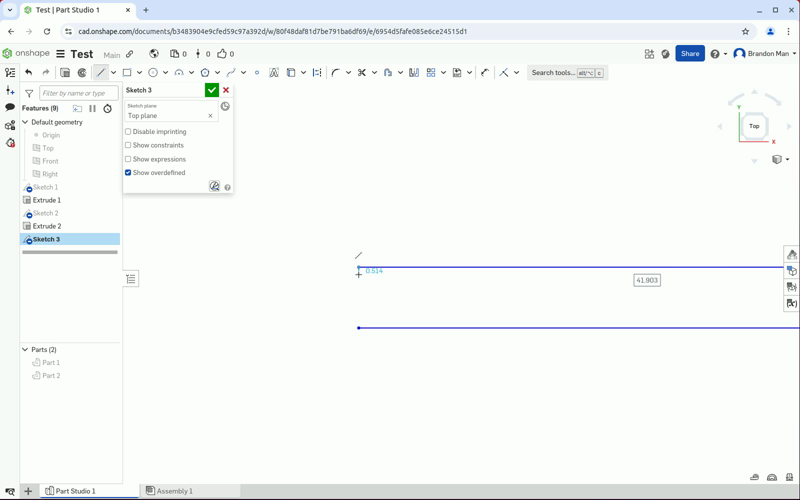
scroll(6)
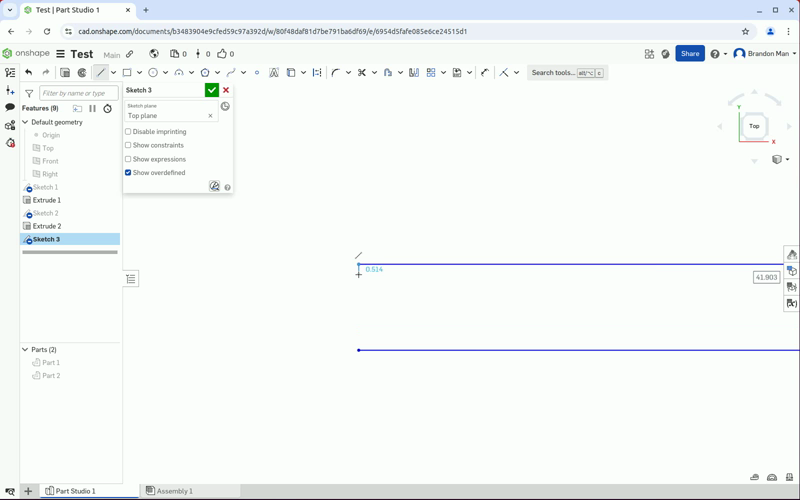
scroll(6)
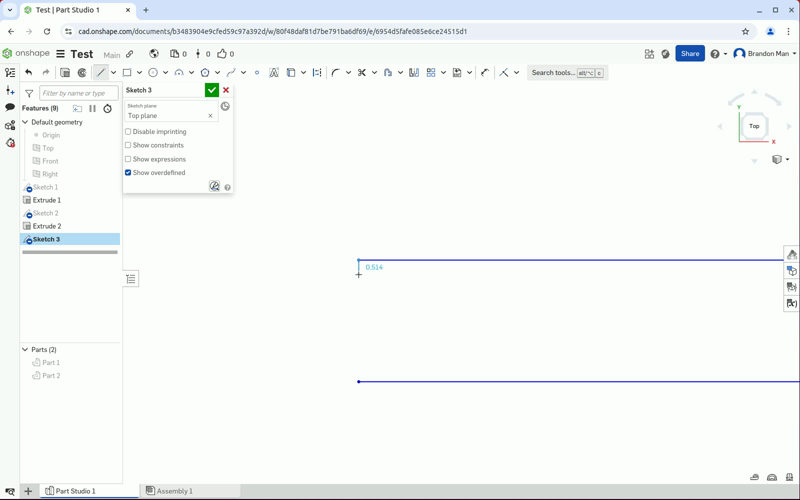
scroll(6)
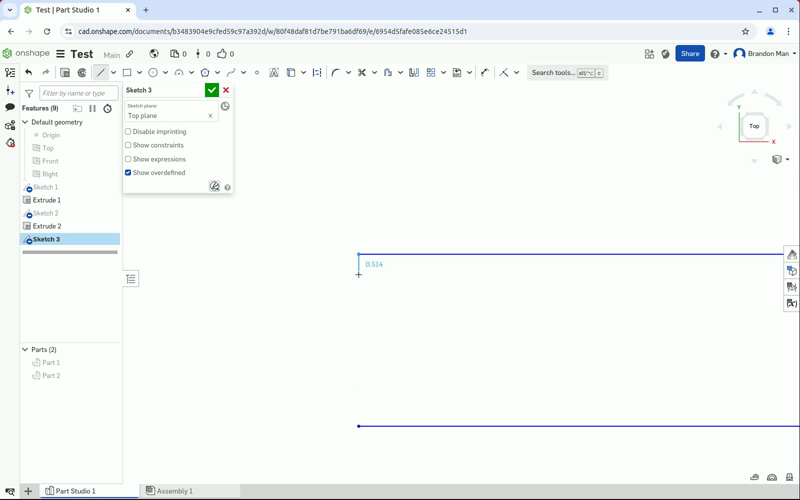
scroll(6)
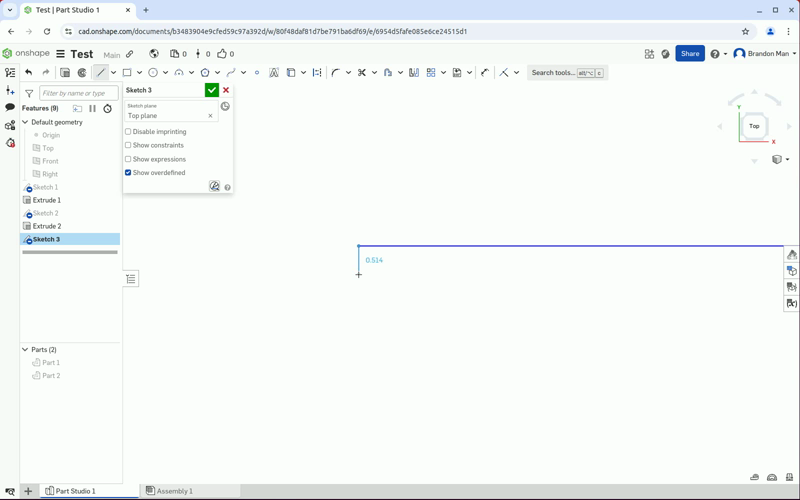
click(358, 274)
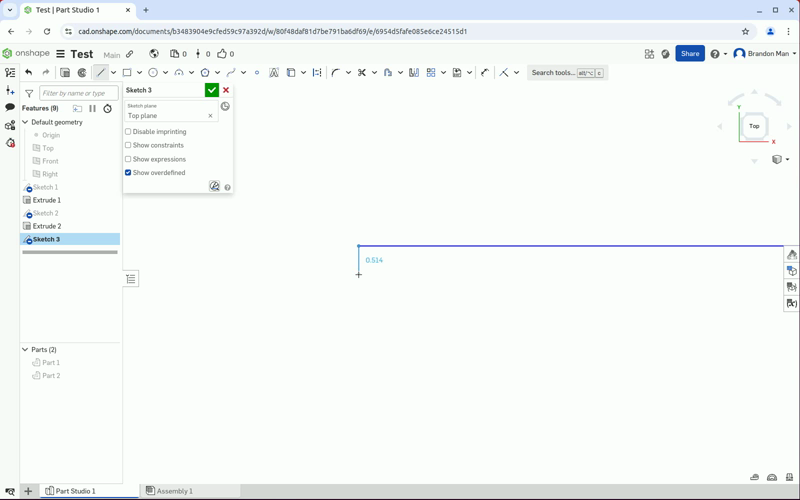
scroll(-6)
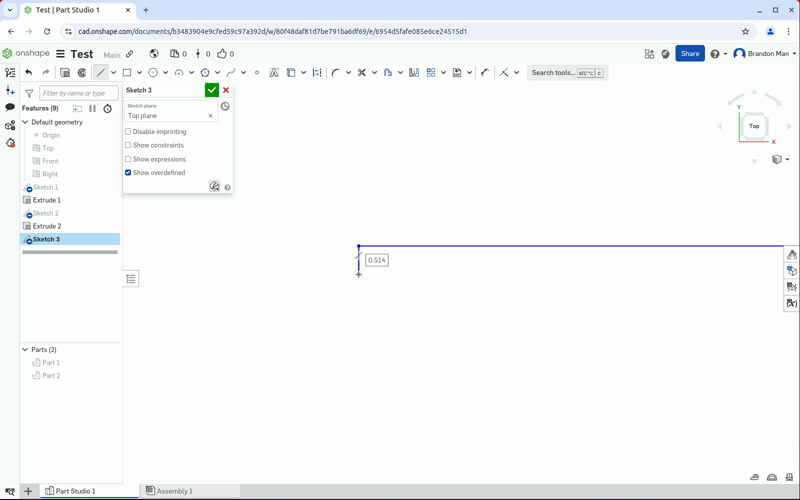
scroll(-6)
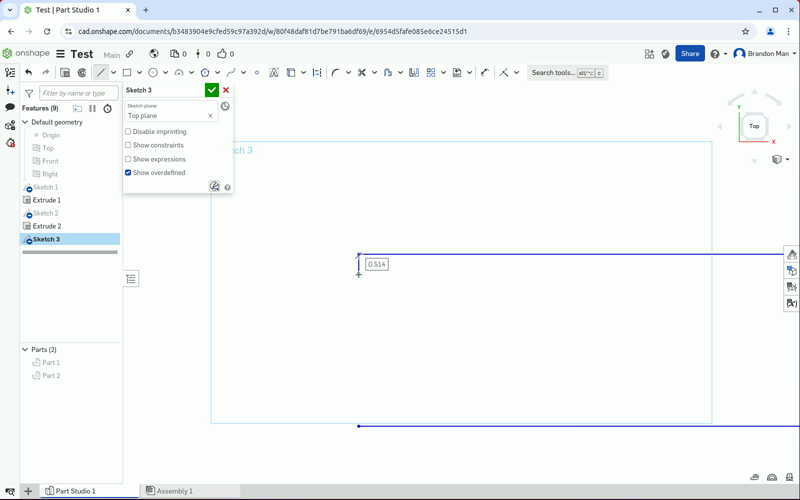
scroll(-6)
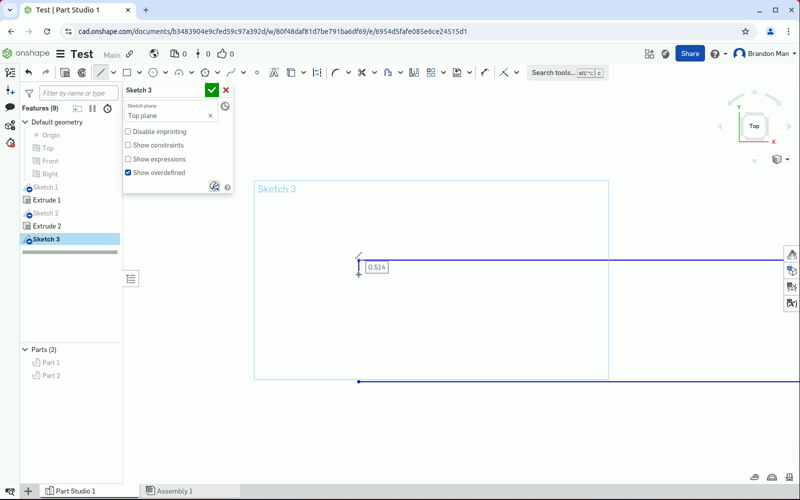
scroll(-6)
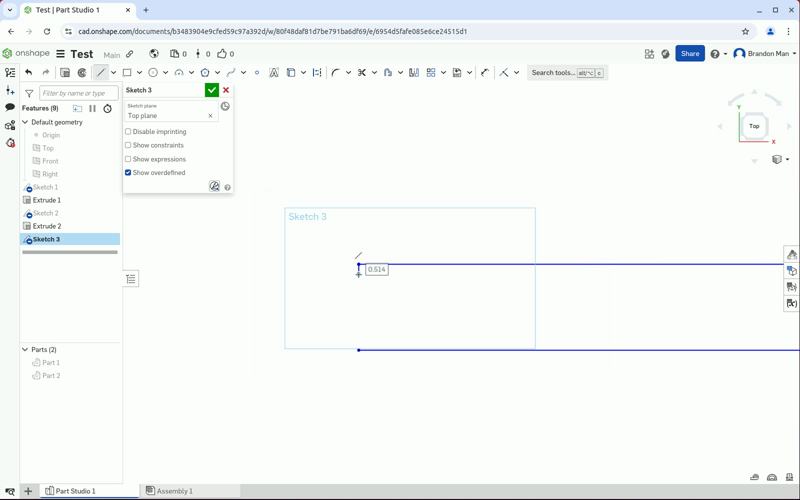
scroll(-6)
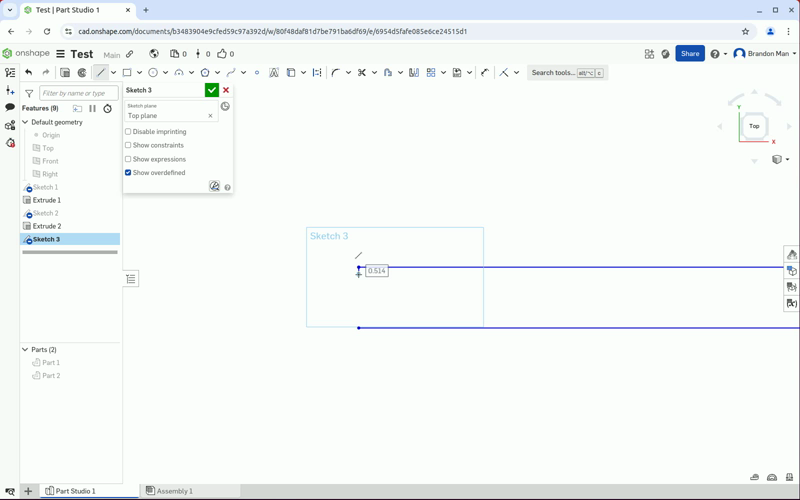
scroll(-6)
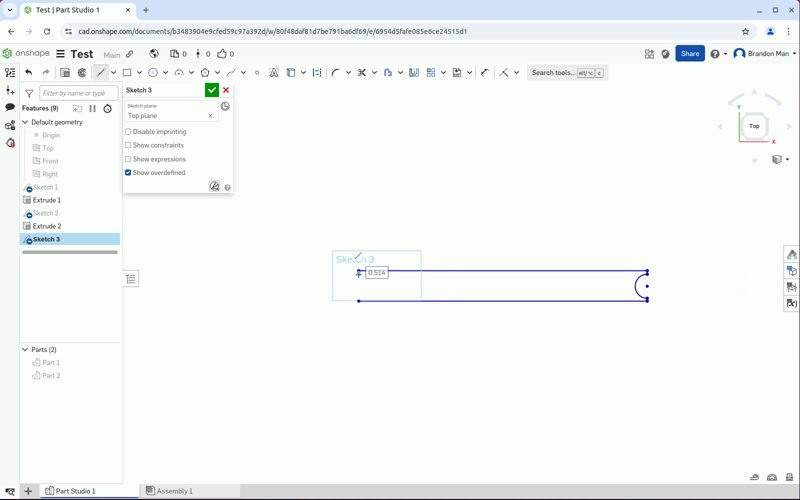
scroll(-6)
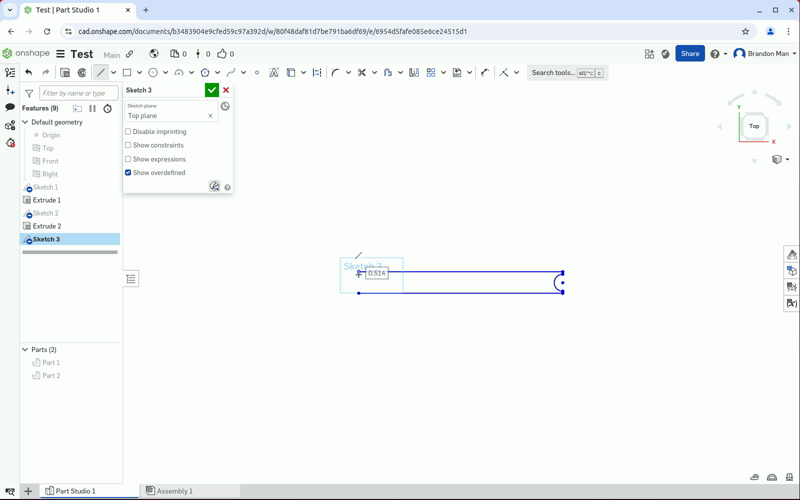
key_up(shift)
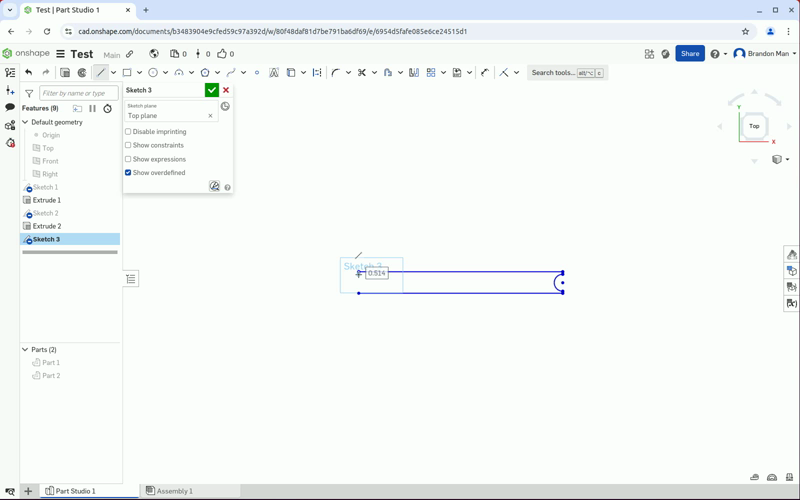
key(esc)
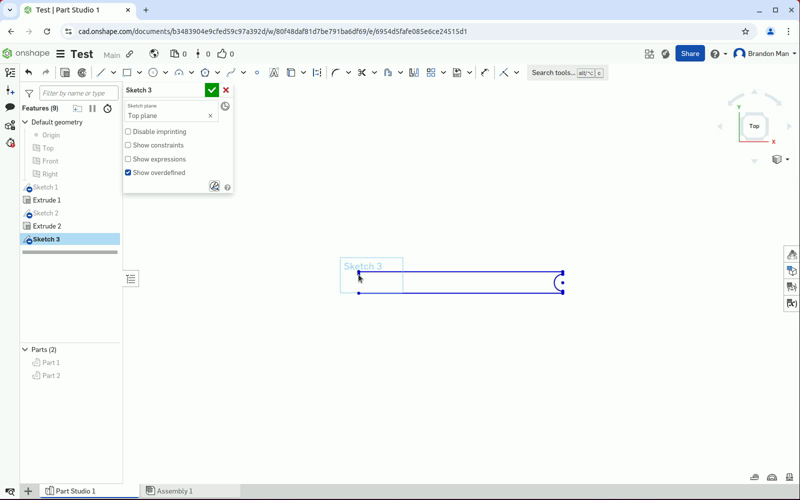
key(a)
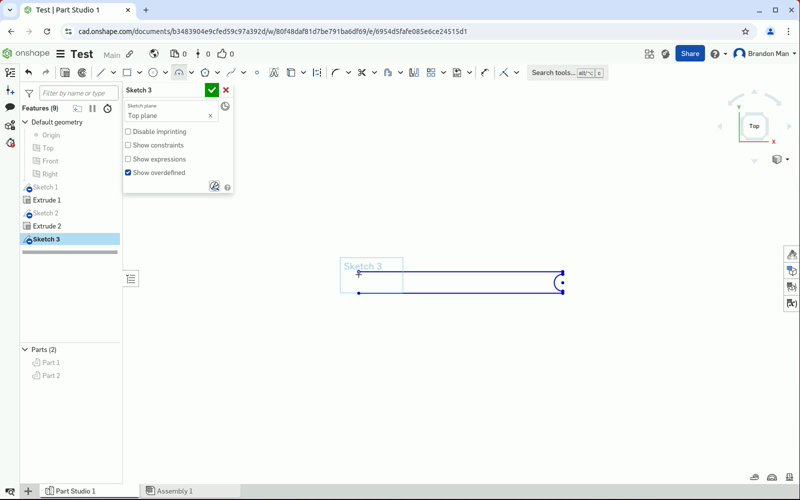
mouse_move(358, 274)
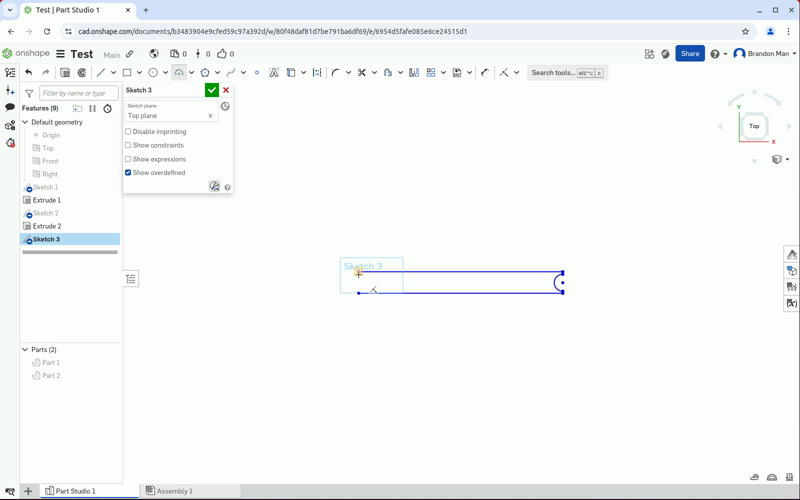
scroll(6)
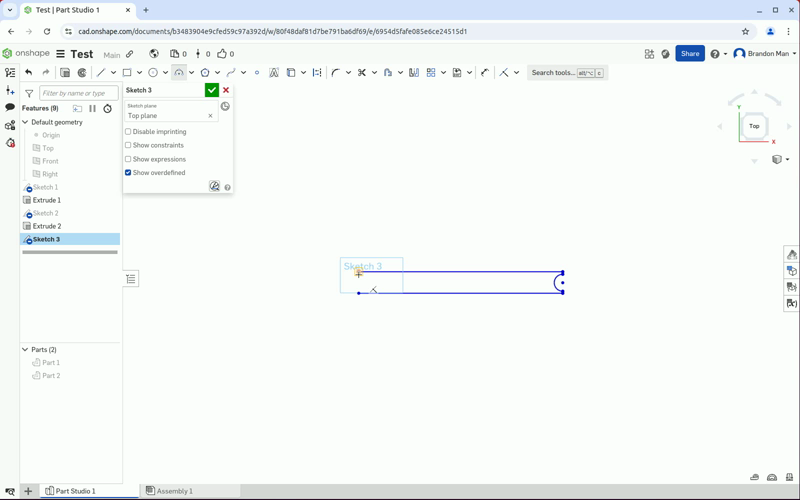
scroll(6)
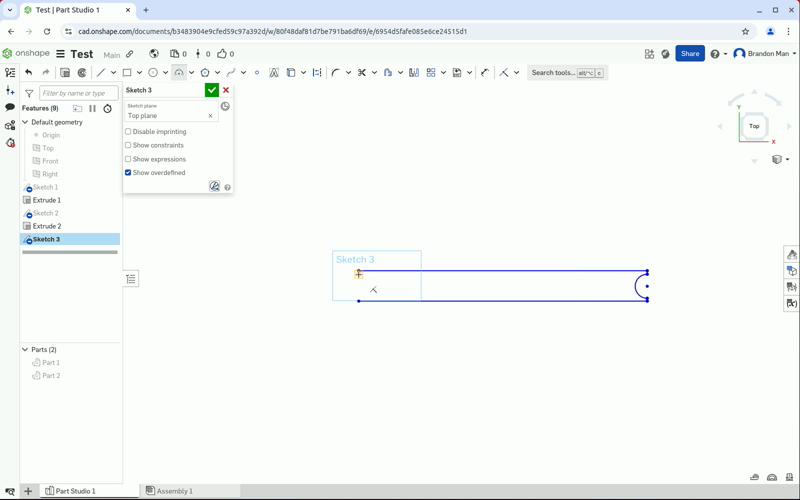
scroll(6)
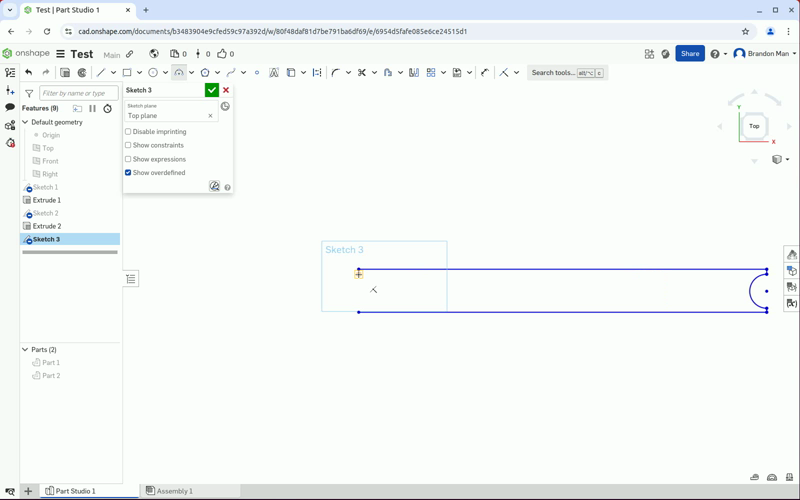
scroll(6)
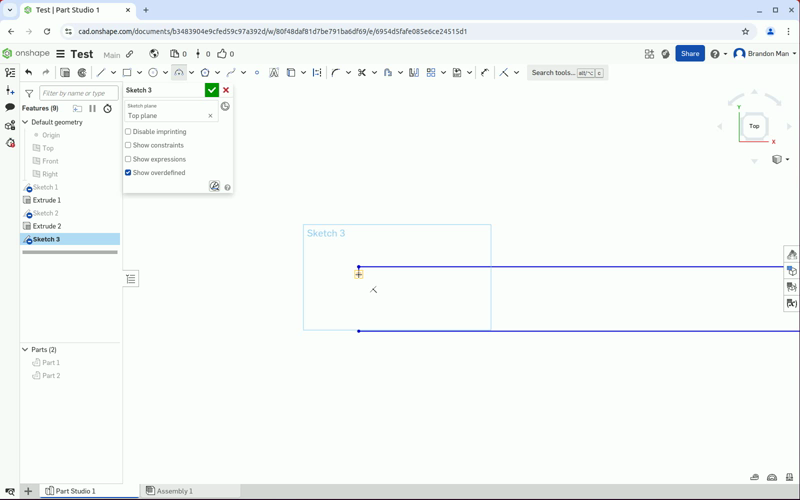
scroll(6)
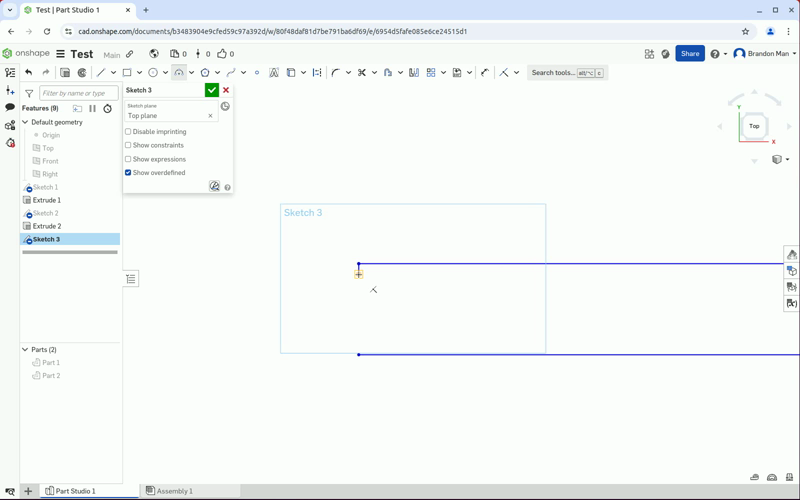
scroll(6)
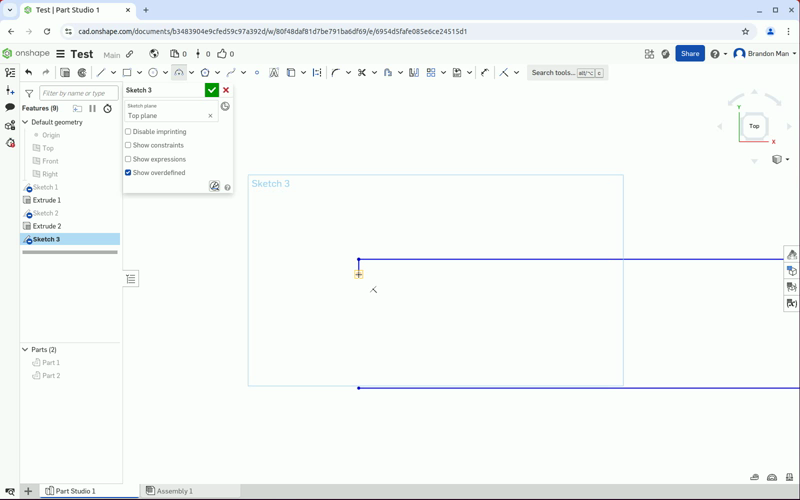
scroll(6)
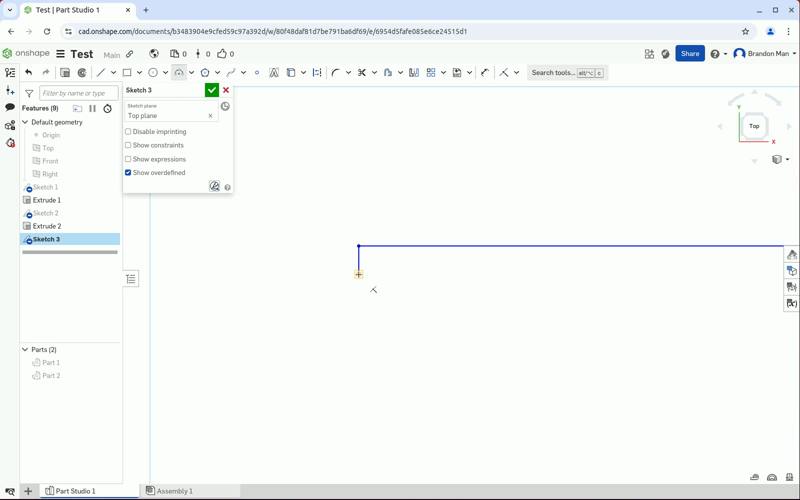
click(358, 274)
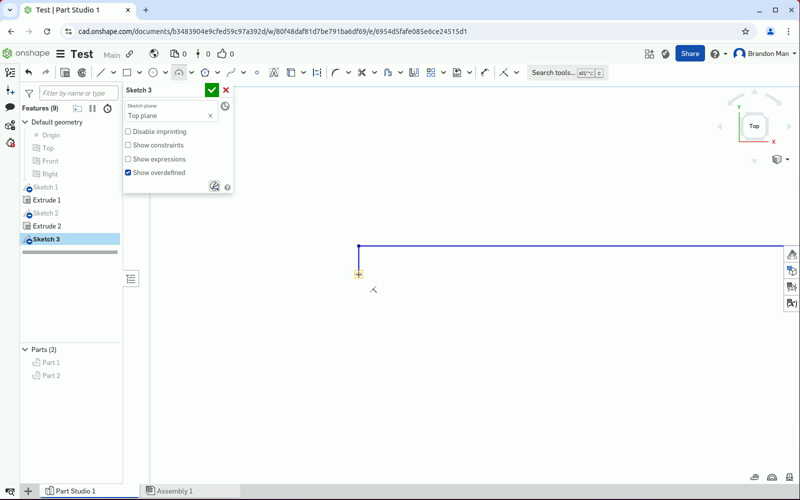
scroll(-6)
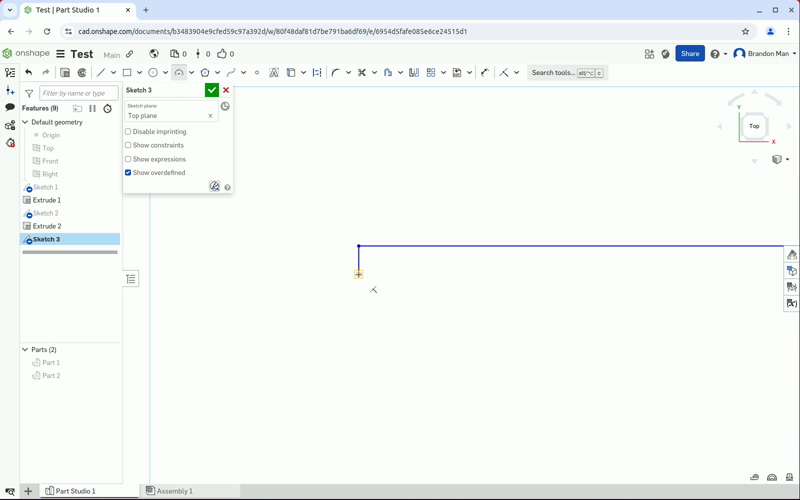
scroll(-6)
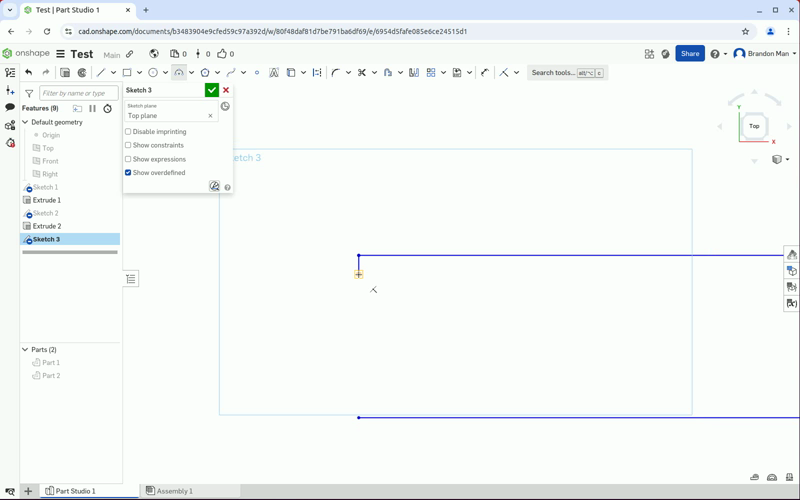
scroll(-6)
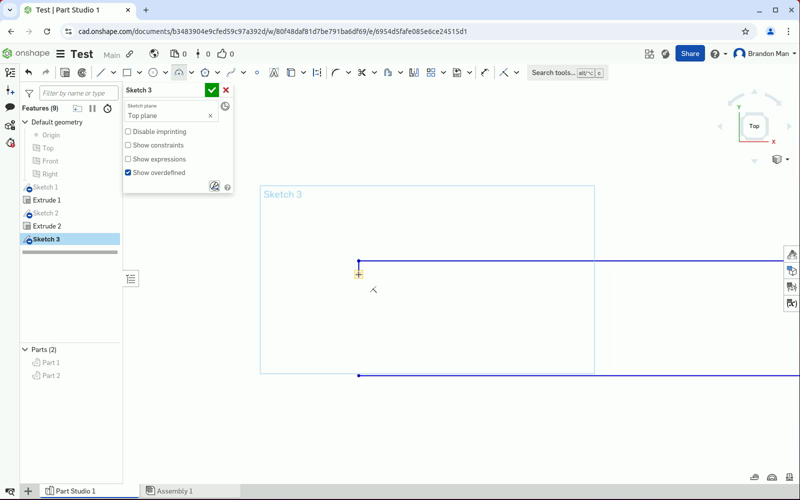
scroll(-6)
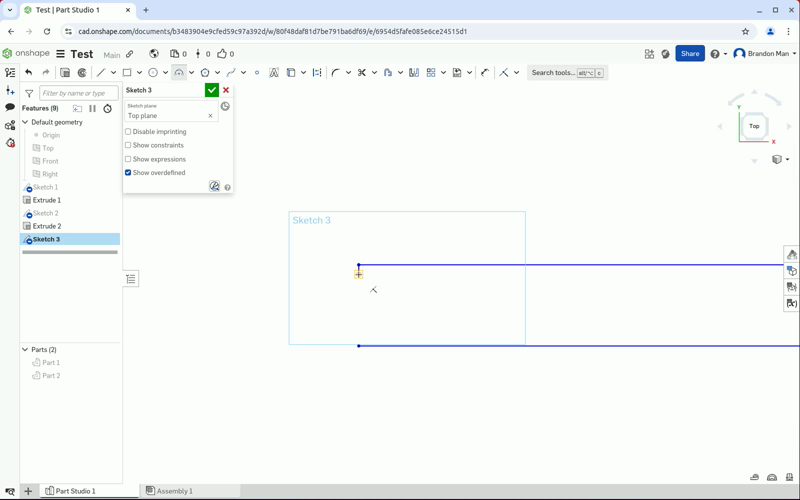
scroll(-6)
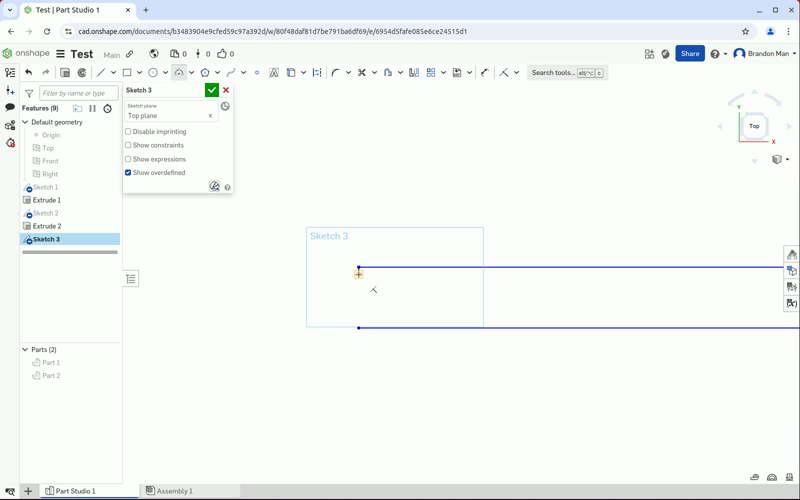
scroll(-6)
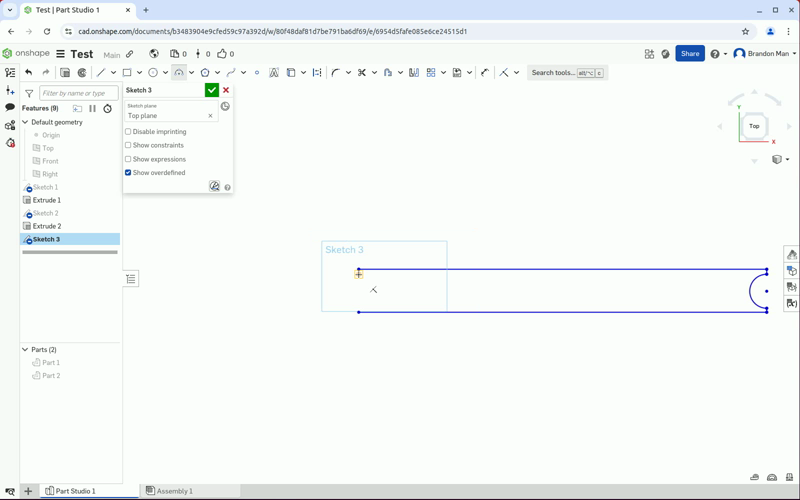
scroll(-6)
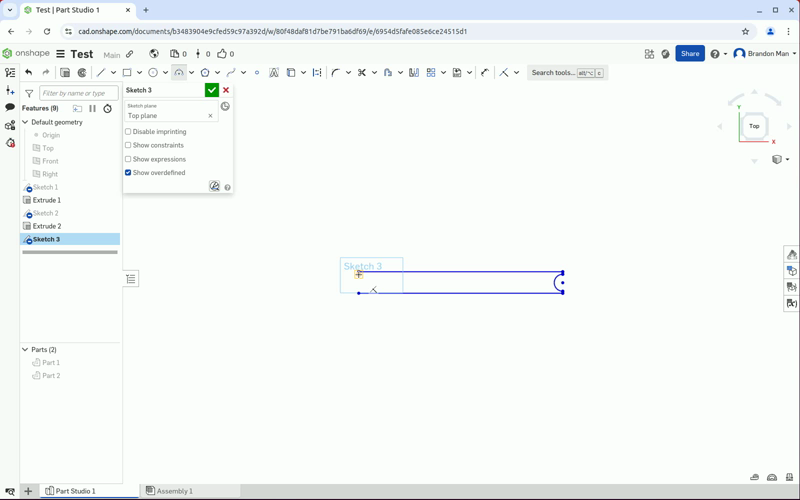
key_down(shift)
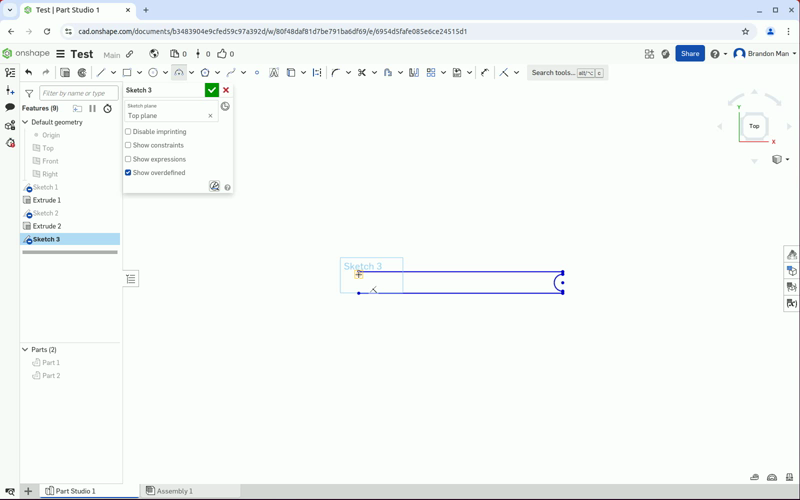
mouse_move(358, 291)
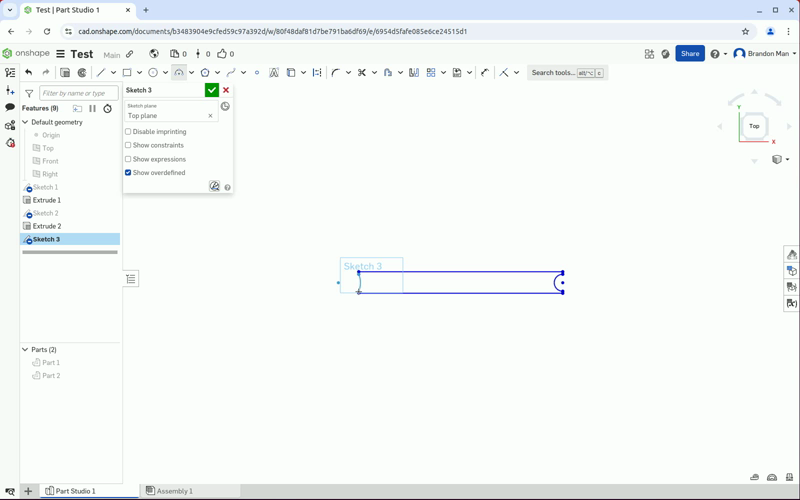
scroll(6)
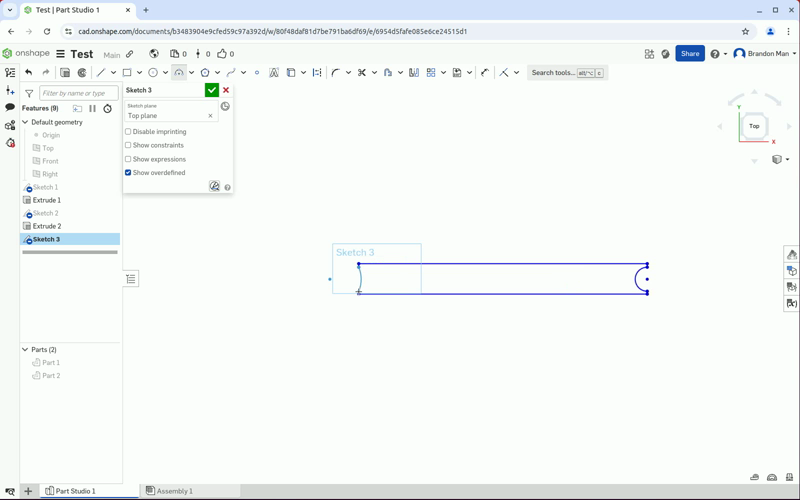
scroll(6)
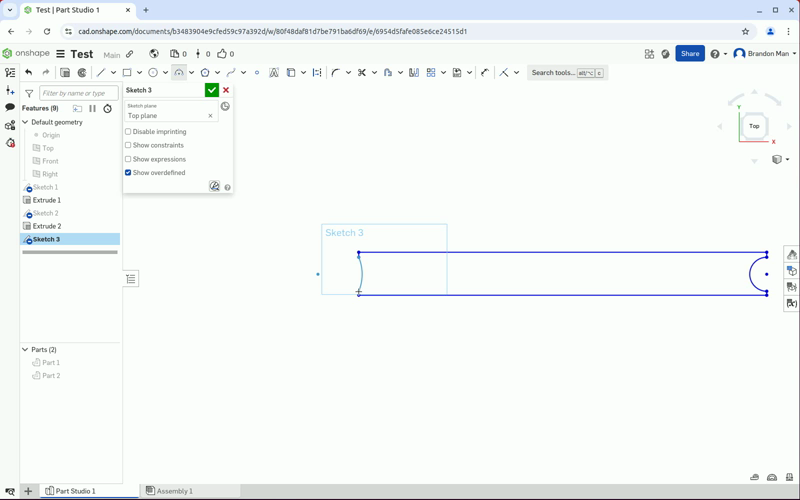
scroll(6)
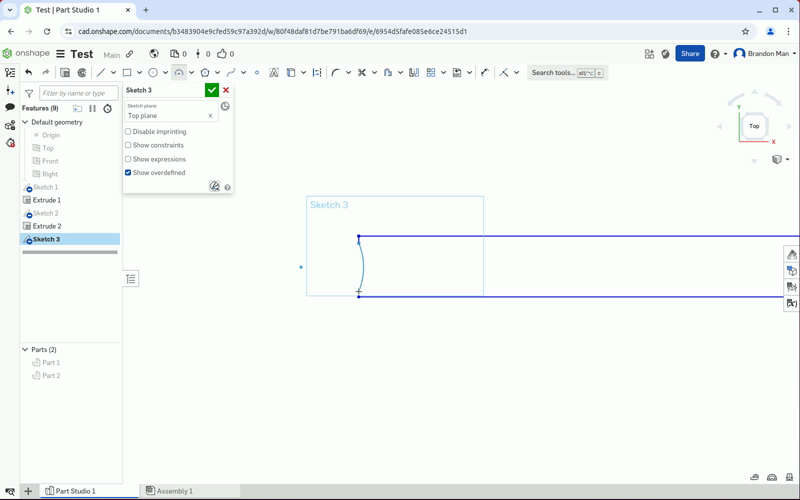
scroll(6)
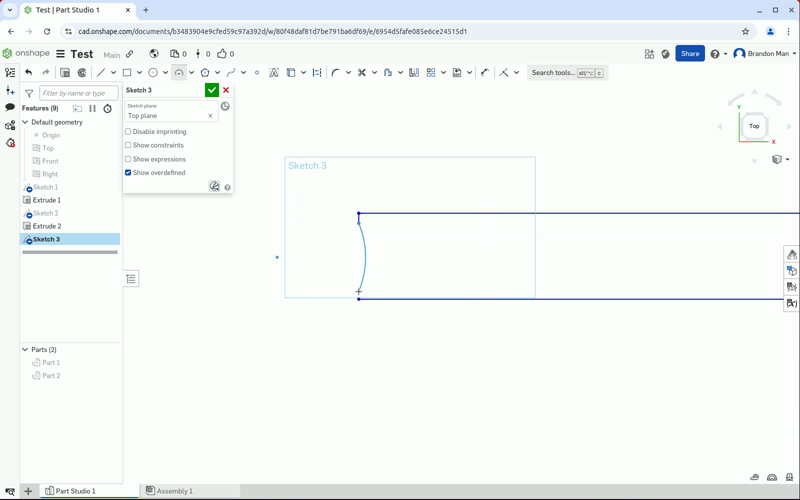
scroll(6)
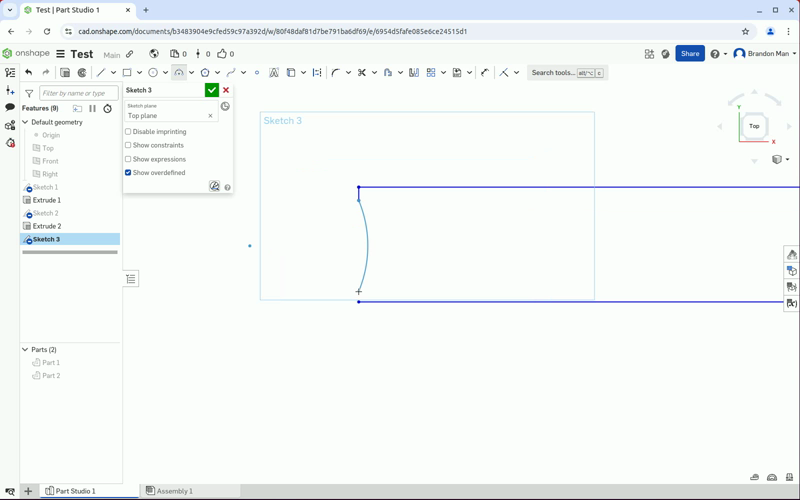
scroll(6)
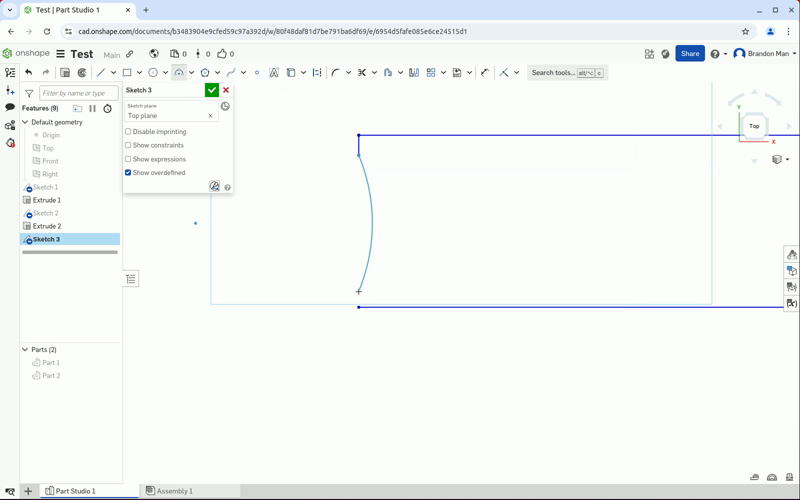
scroll(6)
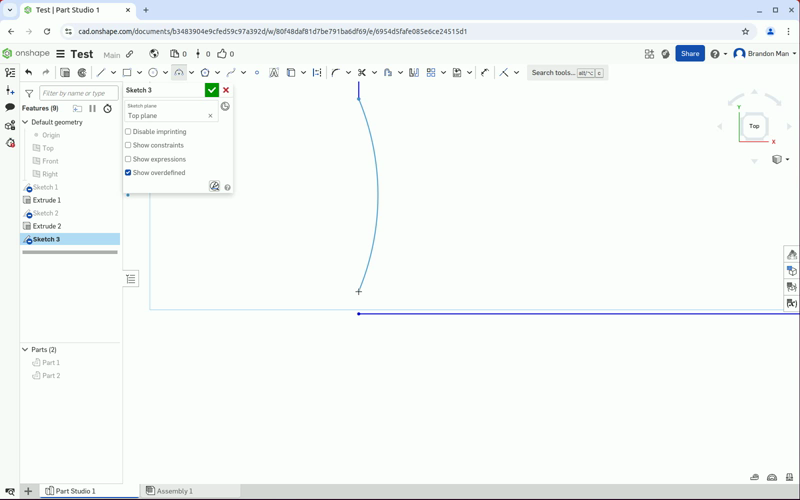
click(358, 291)
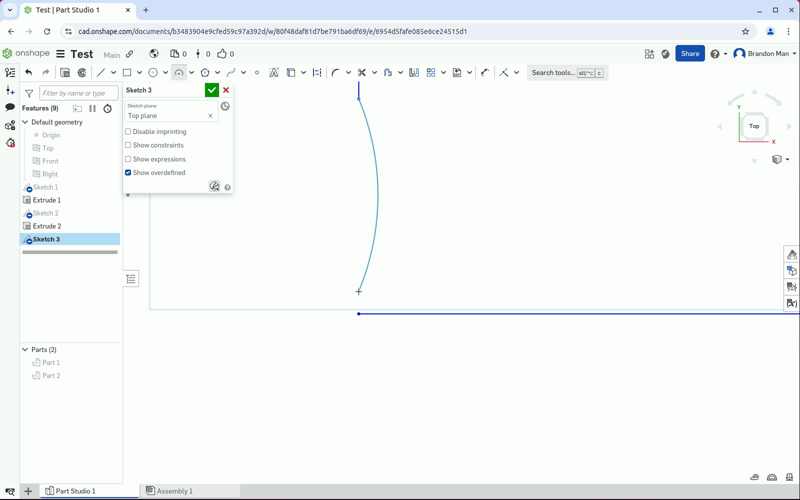
scroll(-6)
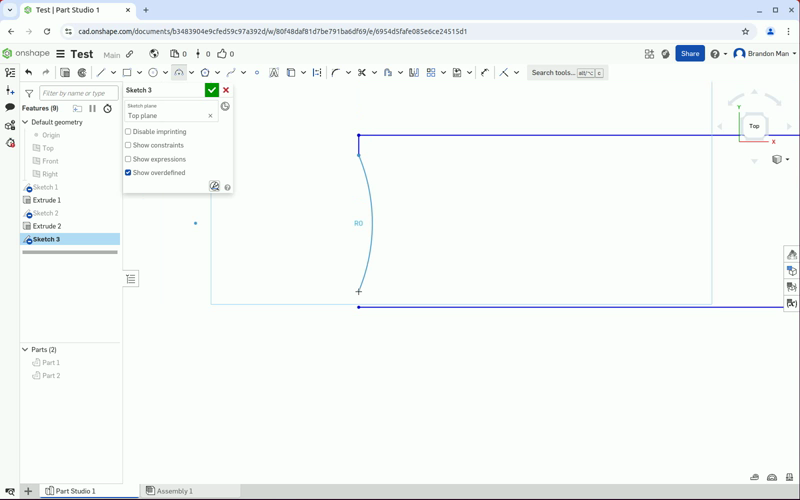
scroll(-6)
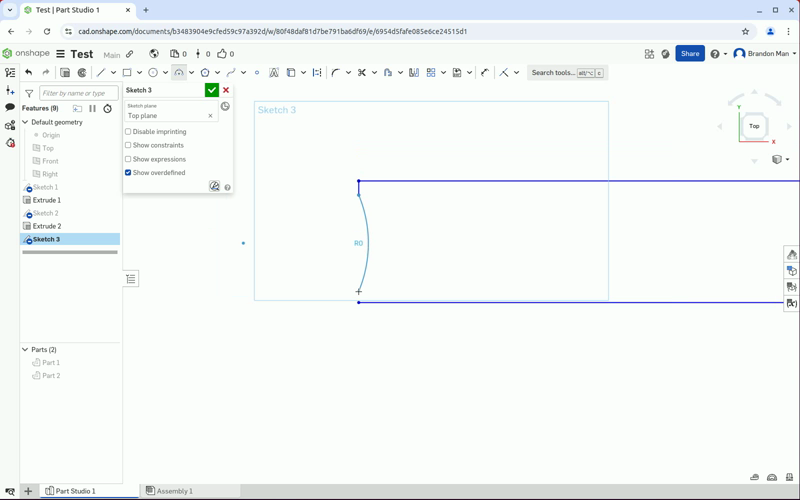
scroll(-6)
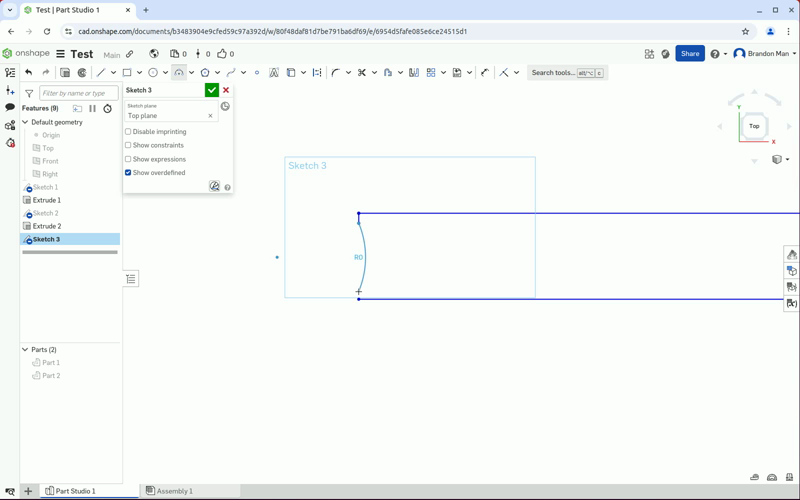
scroll(-6)
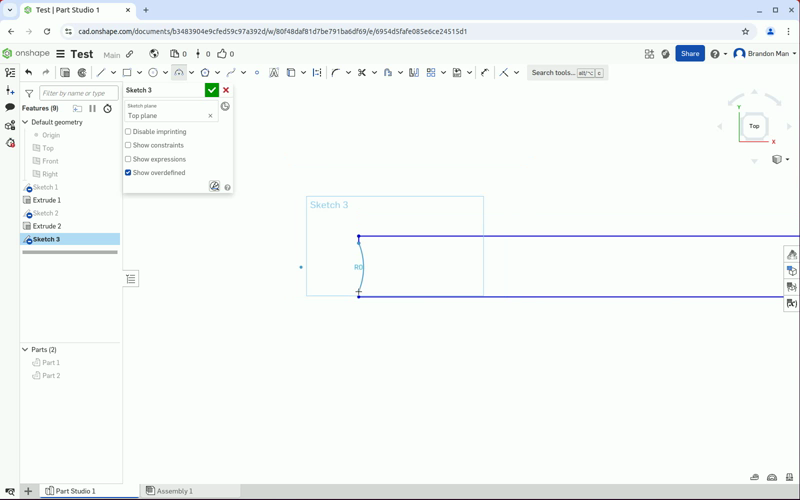
scroll(-6)
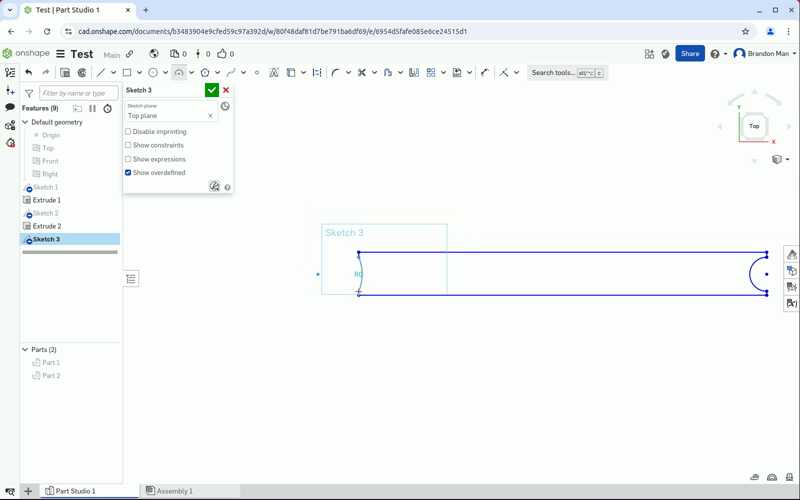
scroll(-6)
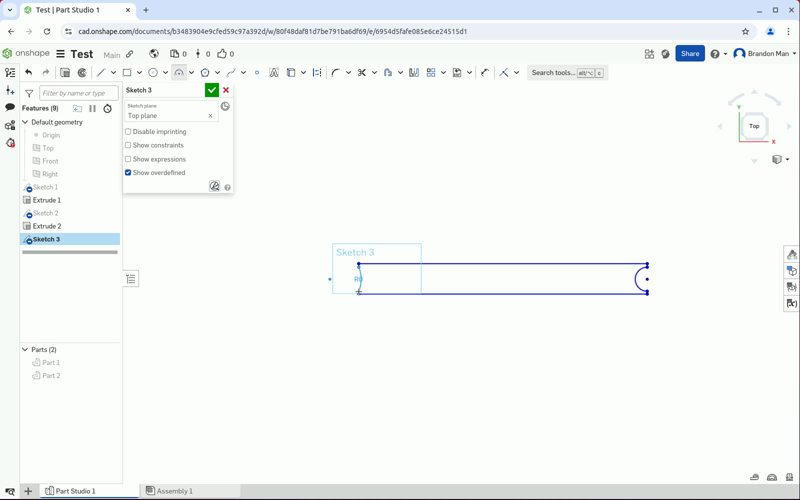
scroll(-6)
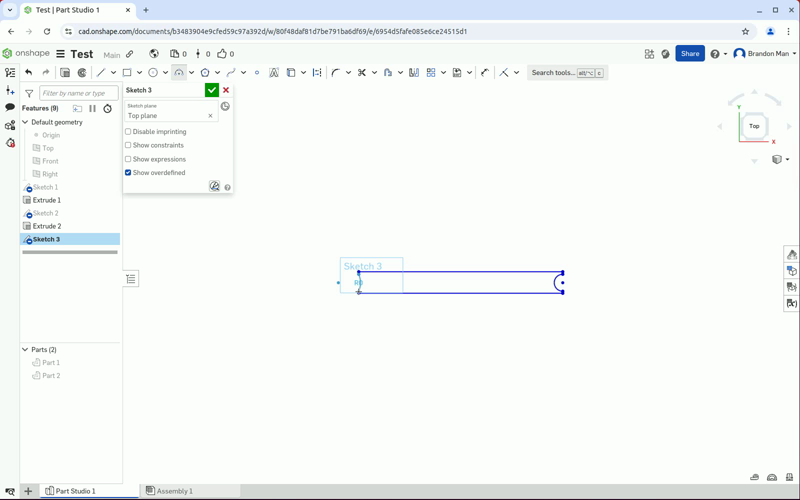
mouse_move(367, 282)
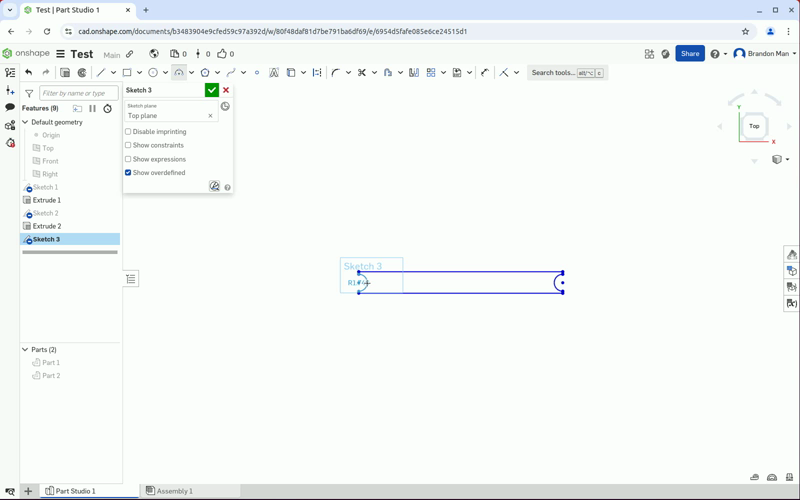
click(367, 282)
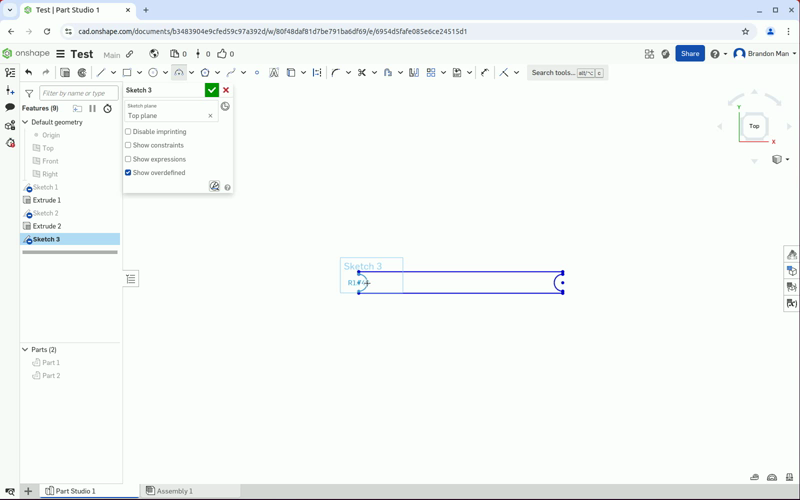
key_up(shift)
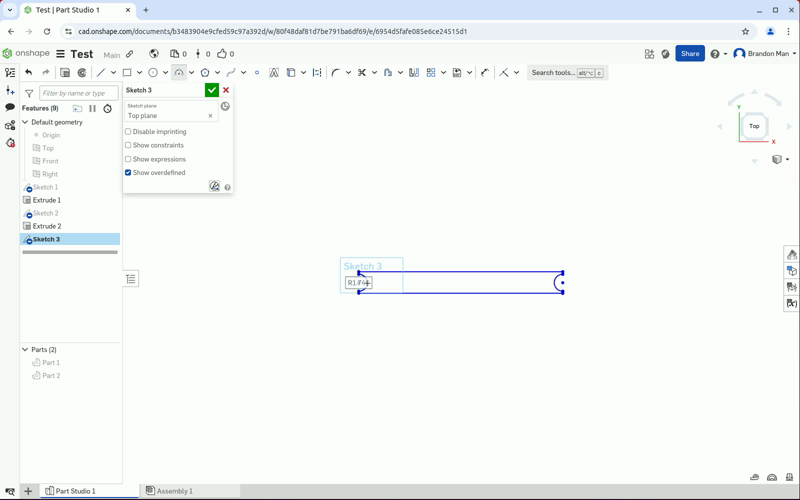
key(esc)
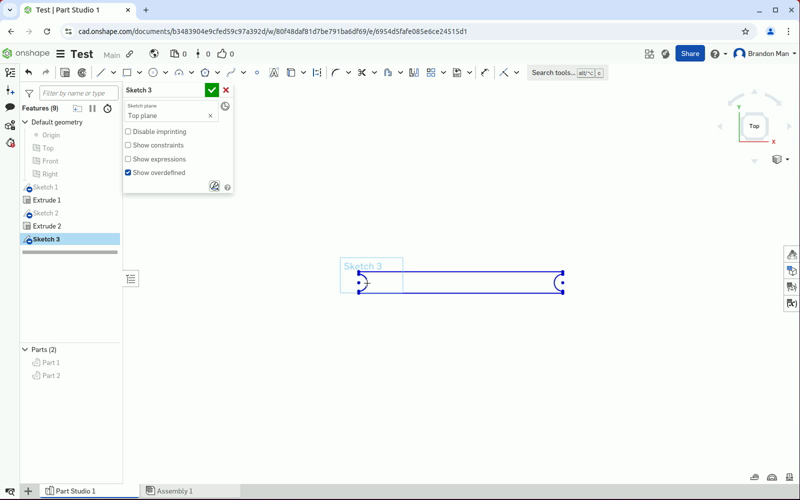
key(l)
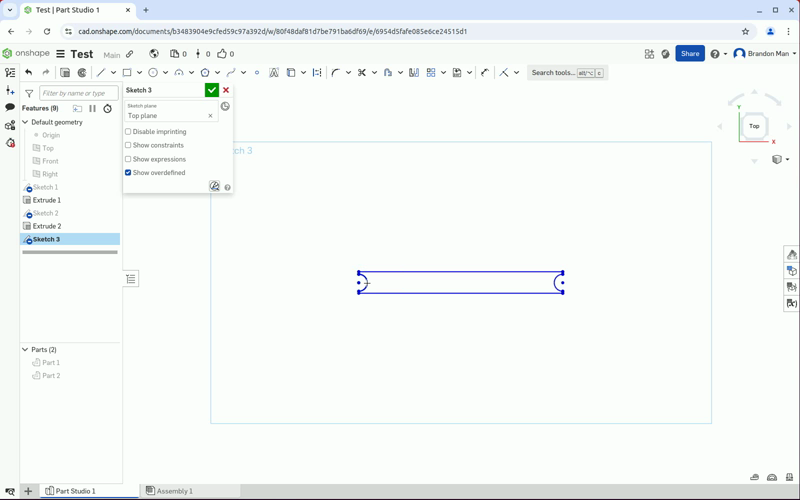
mouse_move(358, 291)
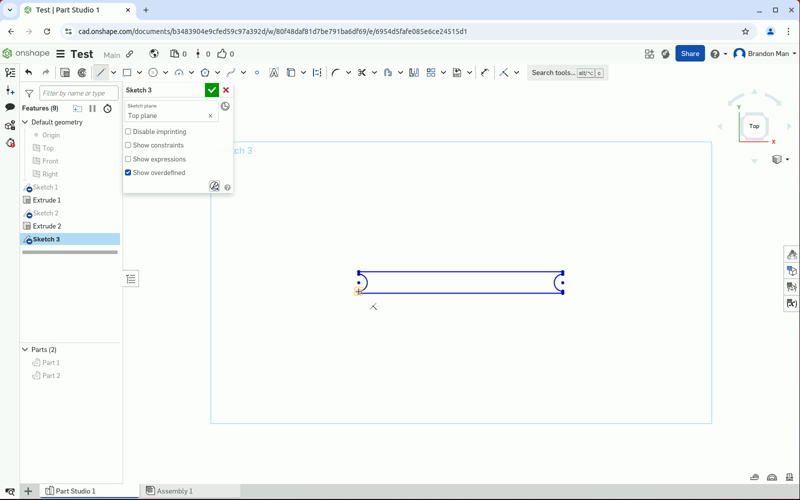
scroll(6)
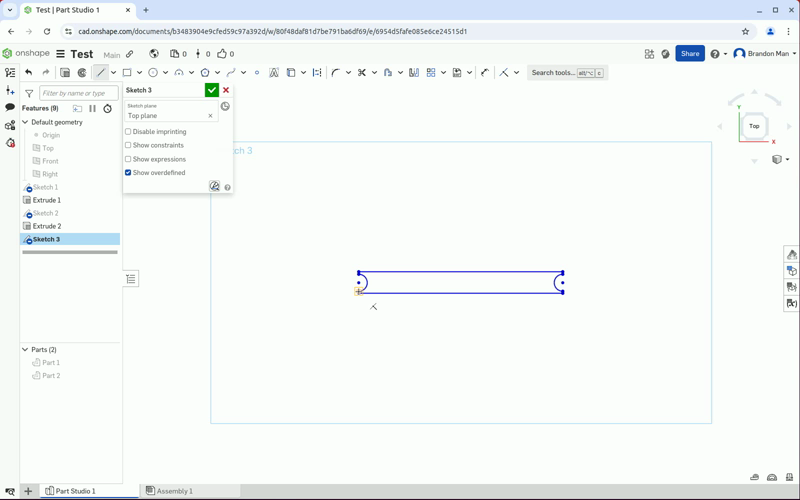
scroll(6)
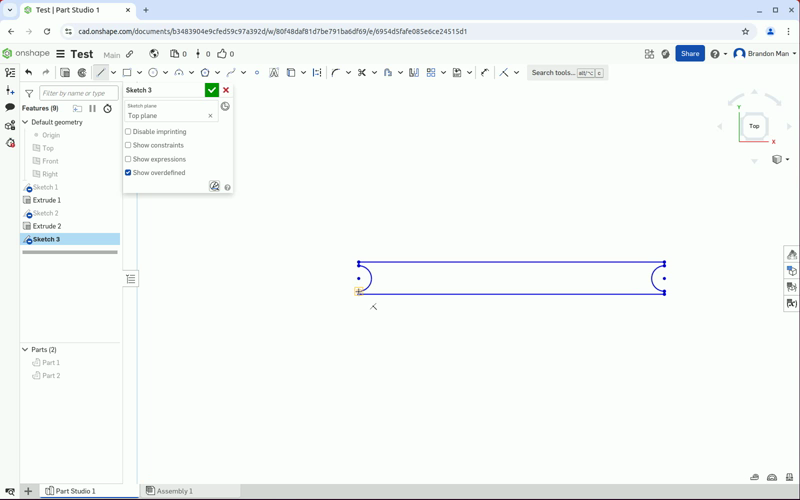
scroll(6)
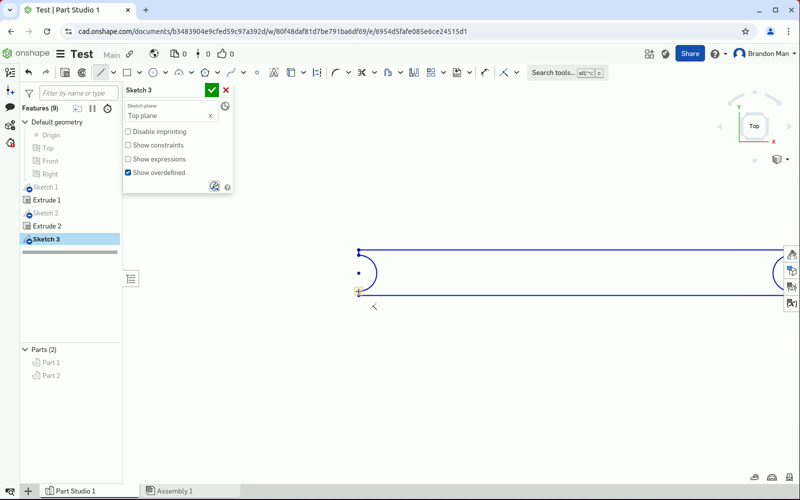
scroll(6)
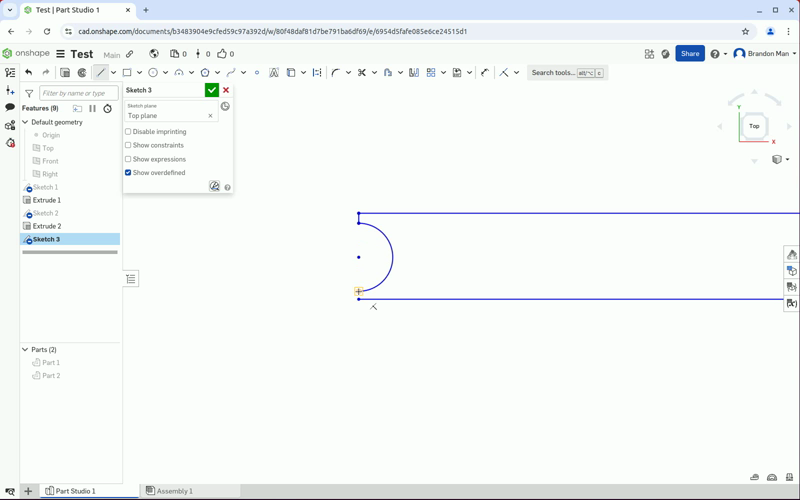
scroll(6)
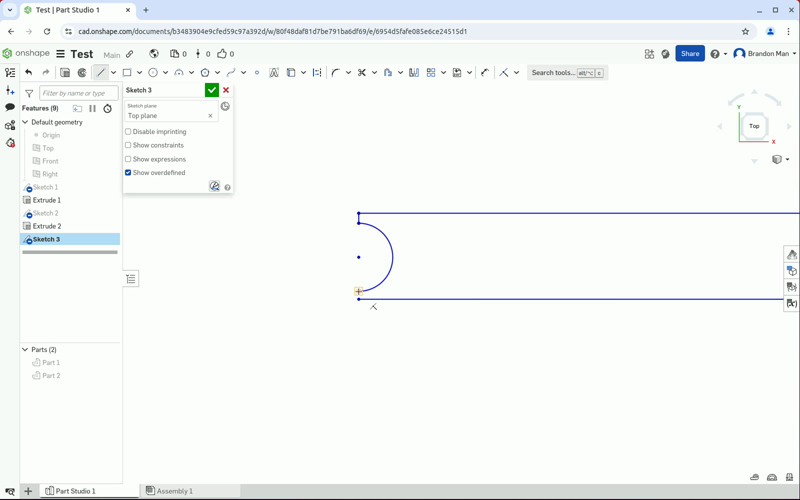
scroll(6)
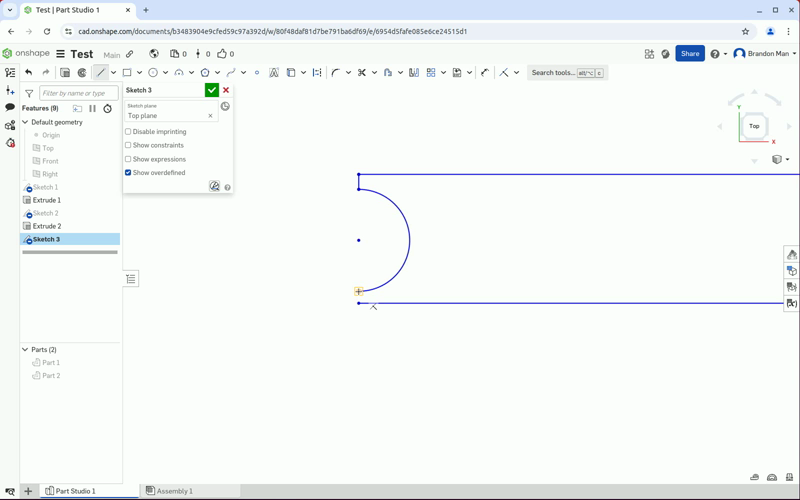
scroll(6)
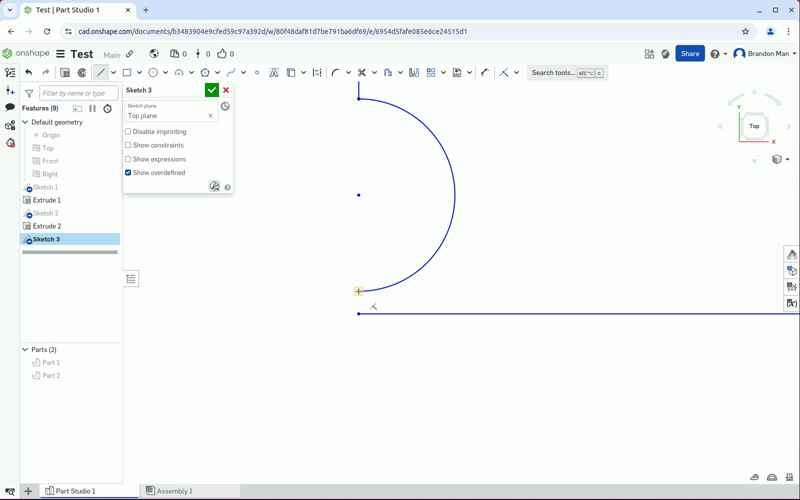
click(358, 291)
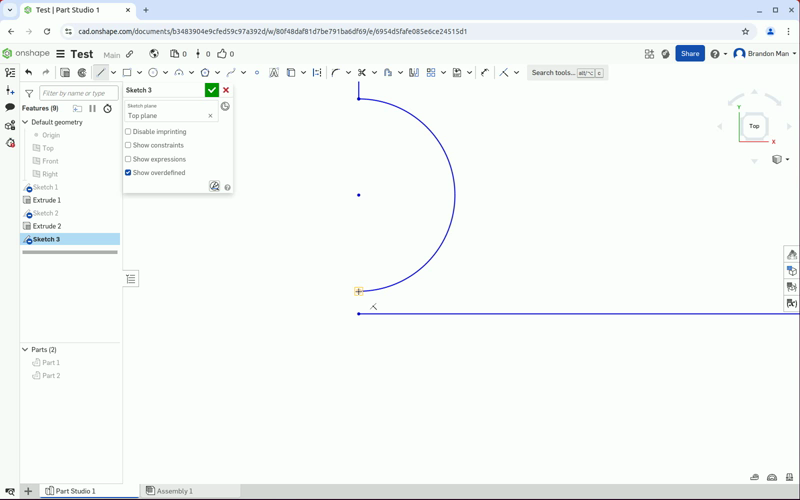
scroll(-6)
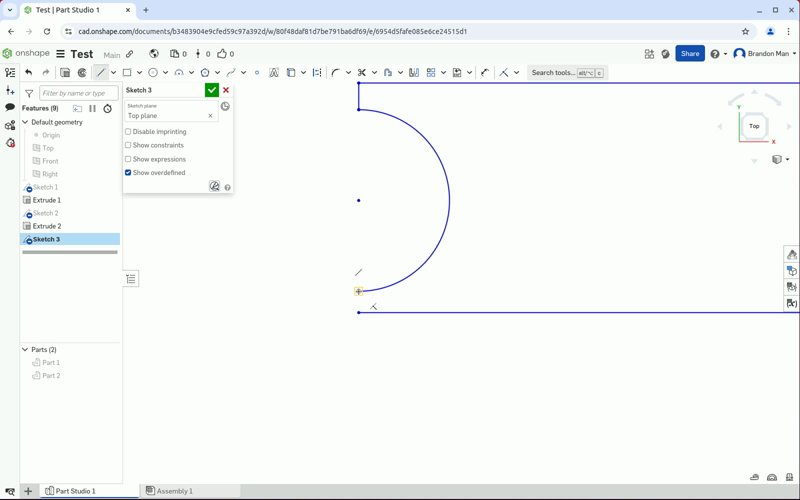
scroll(-6)
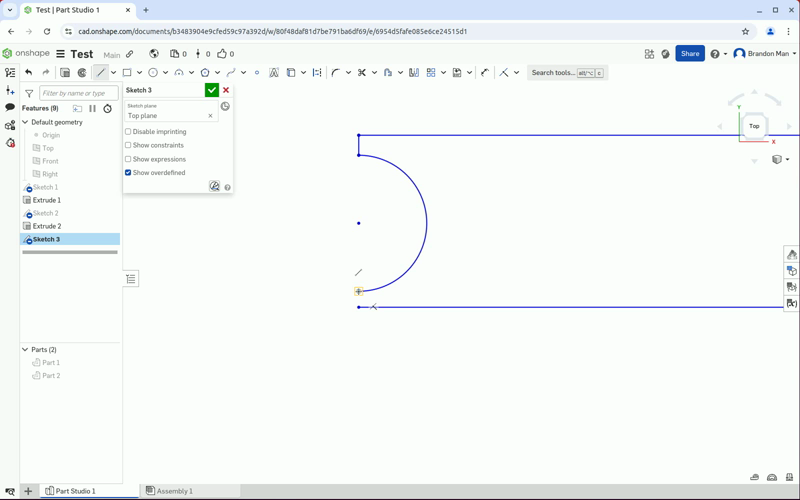
scroll(-6)
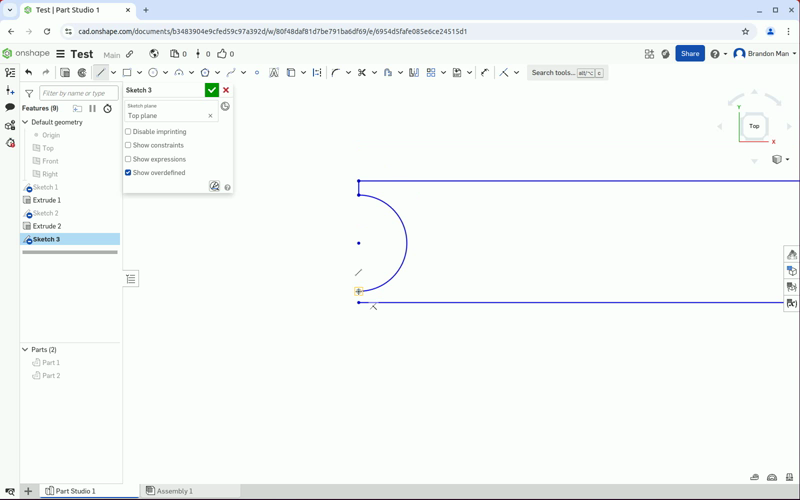
scroll(-6)
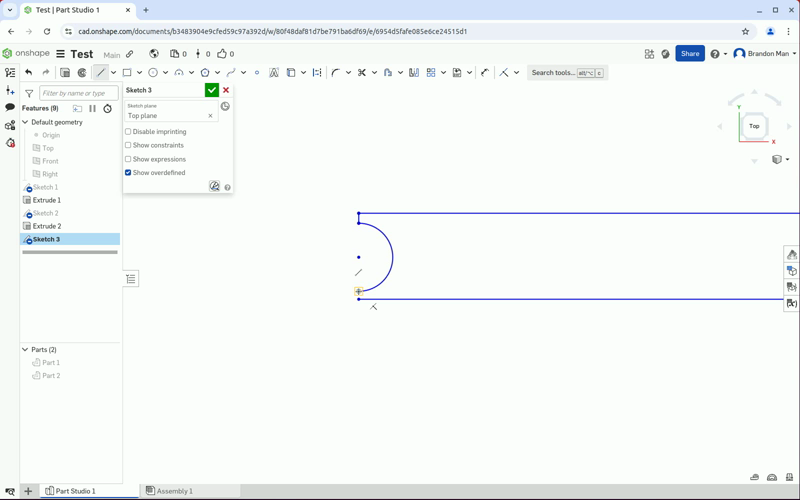
scroll(-6)
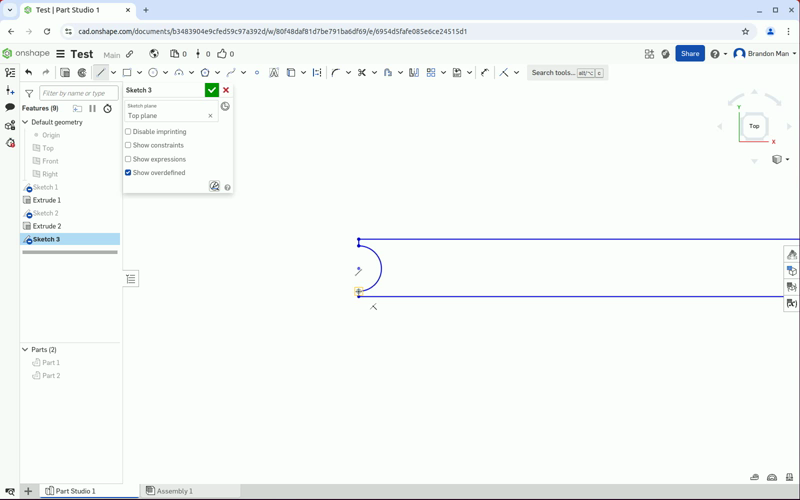
scroll(-6)
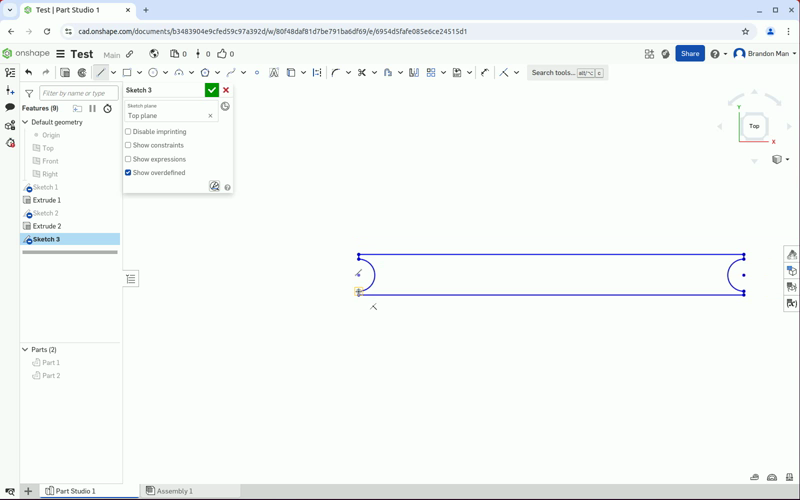
scroll(-6)
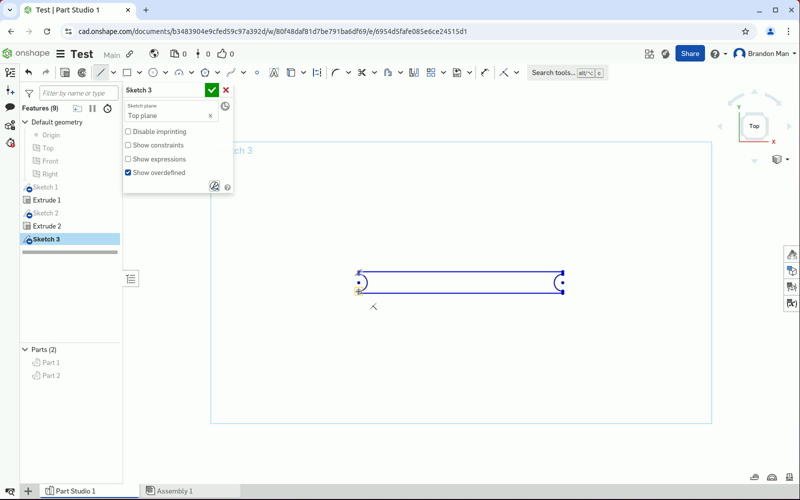
mouse_move(388, 291)
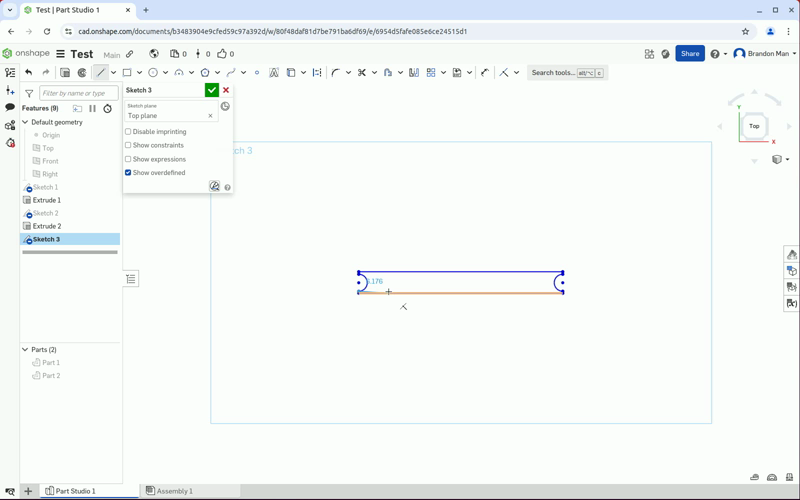
key_down(shift)
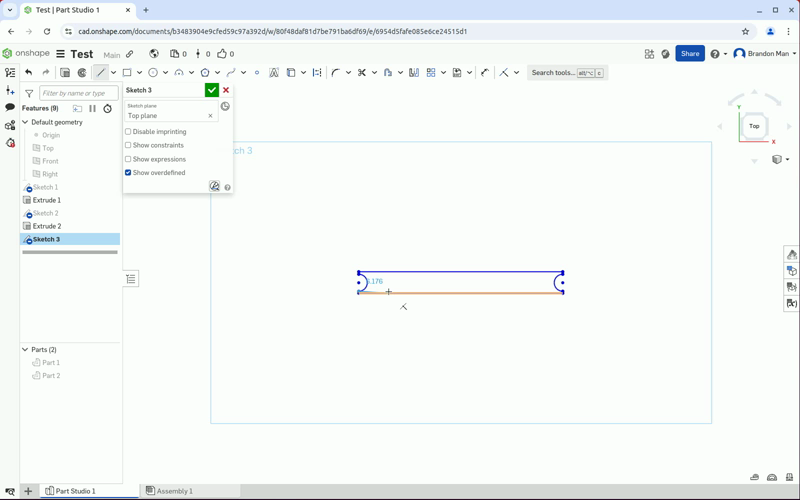
mouse_move(358, 293)
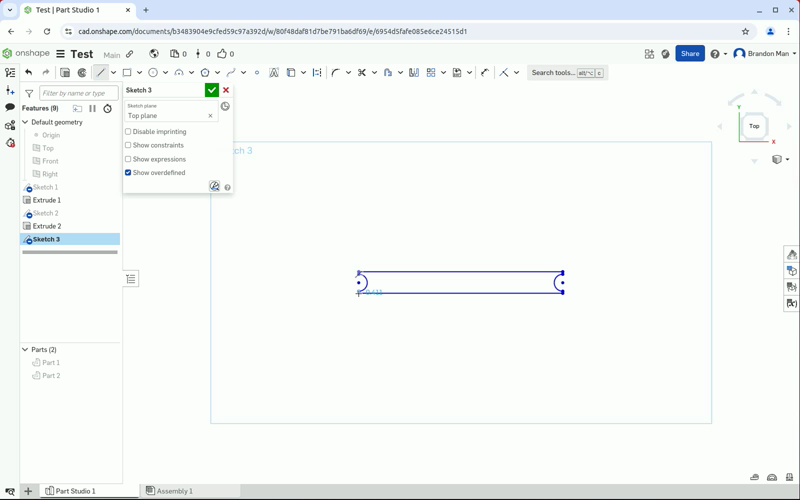
scroll(6)
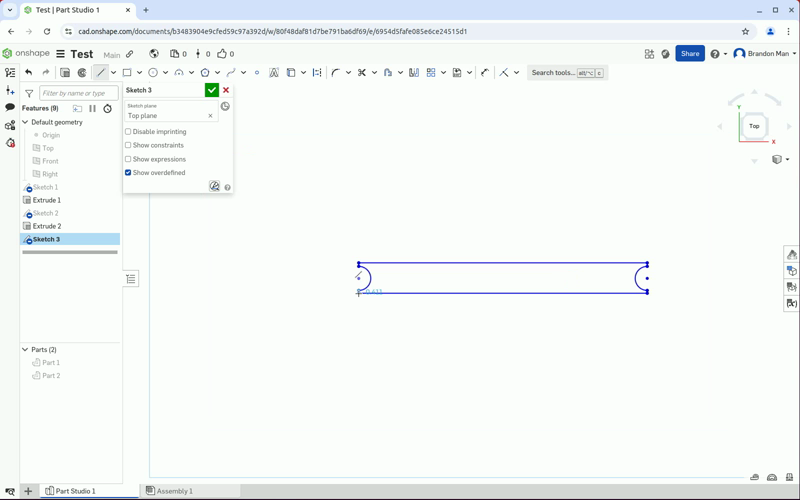
scroll(6)
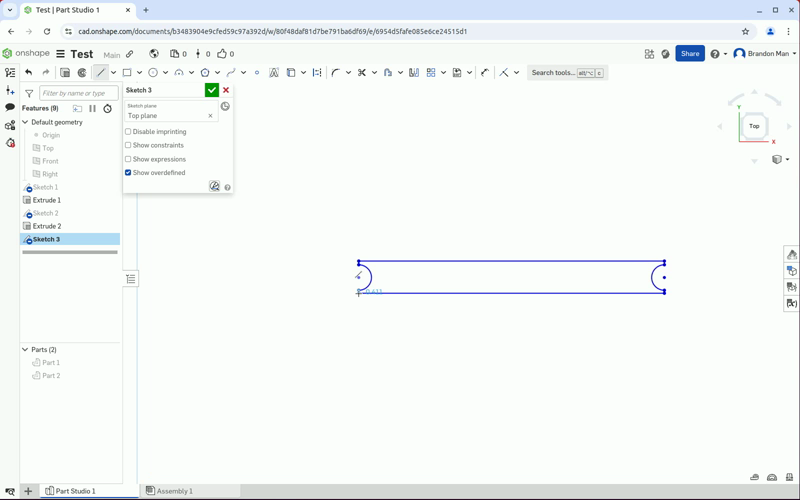
scroll(6)
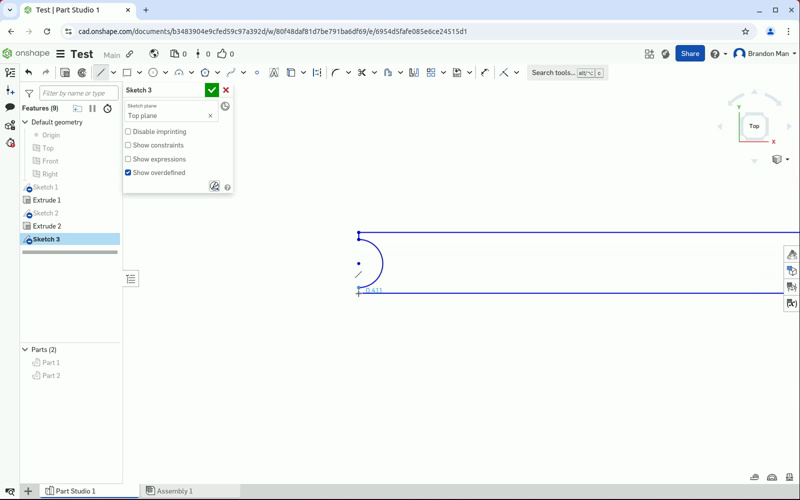
scroll(6)
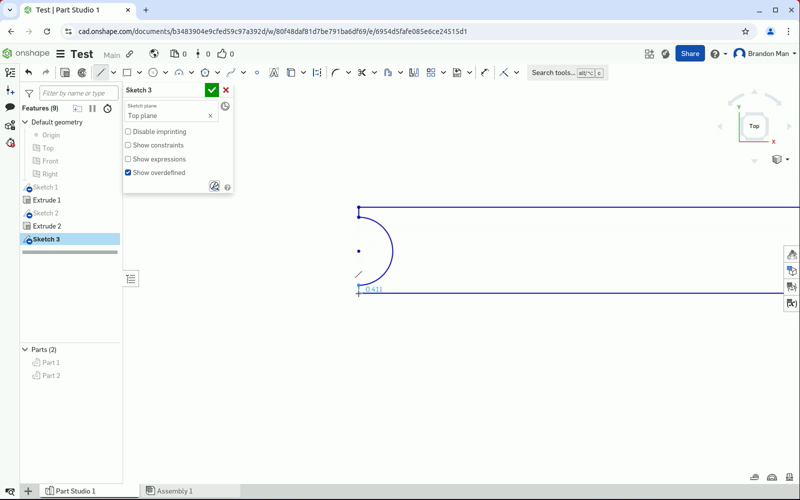
scroll(6)
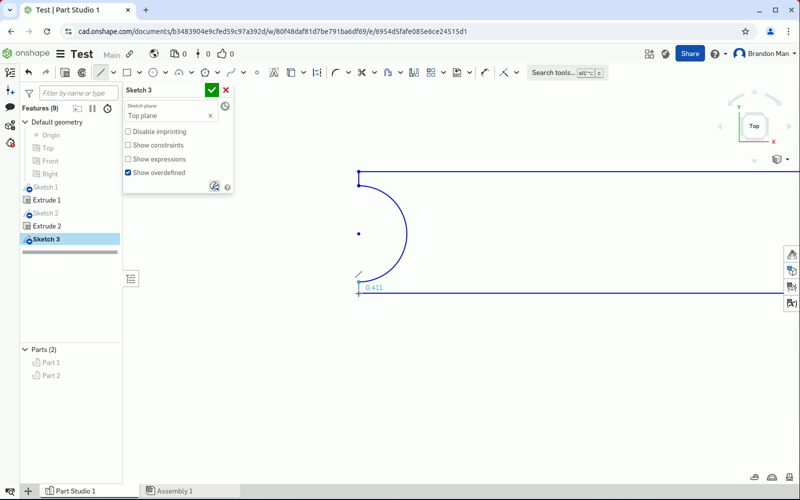
scroll(6)
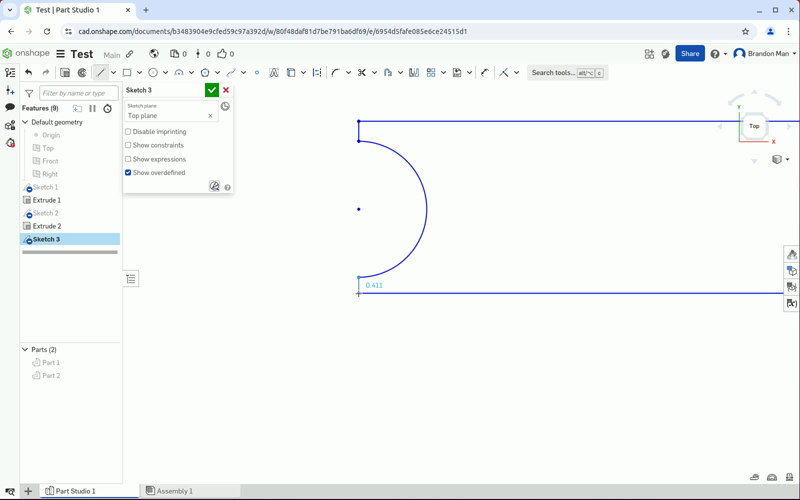
scroll(6)
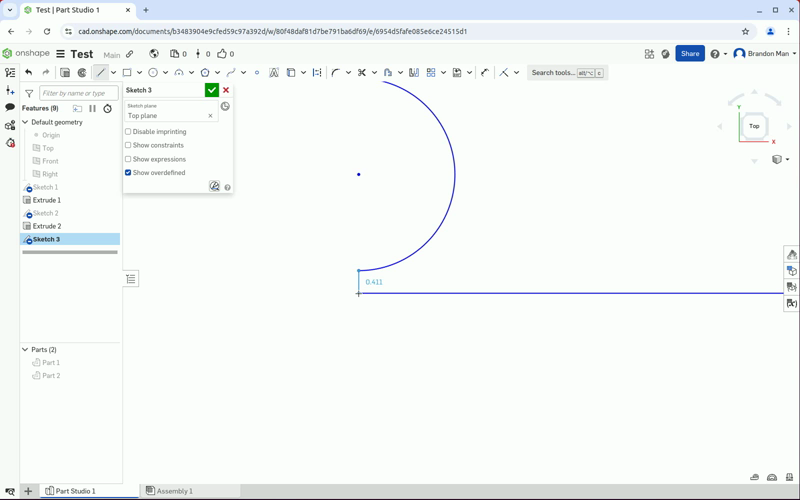
key_up(shift)
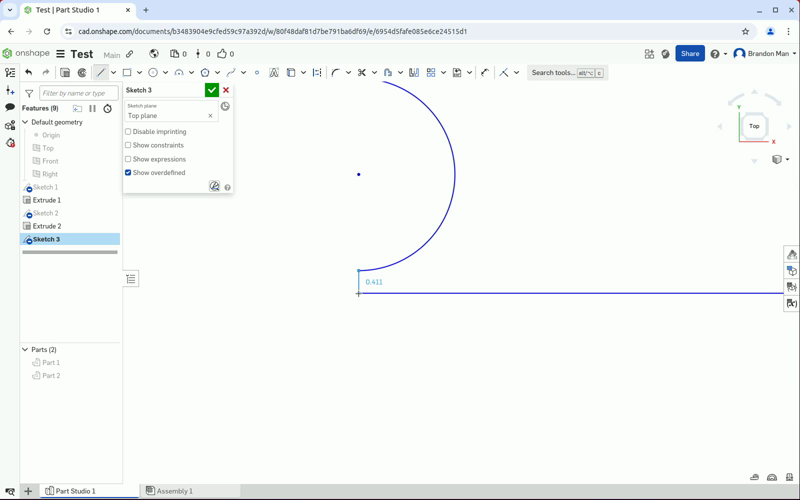
click(358, 293)
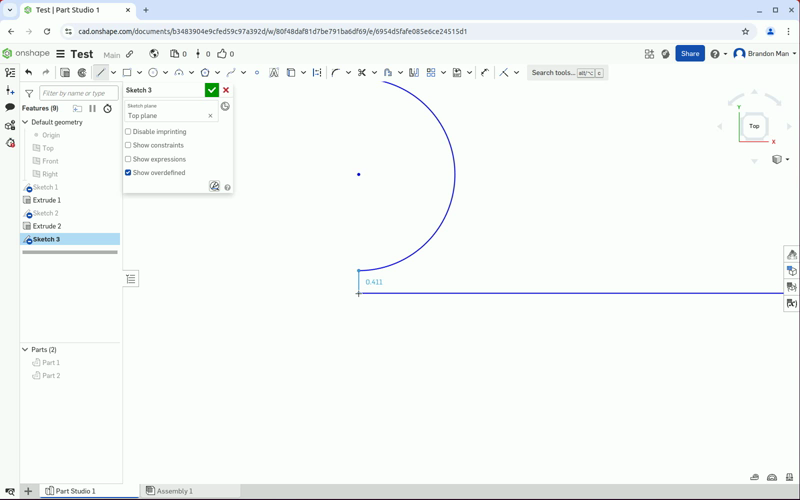
scroll(-6)
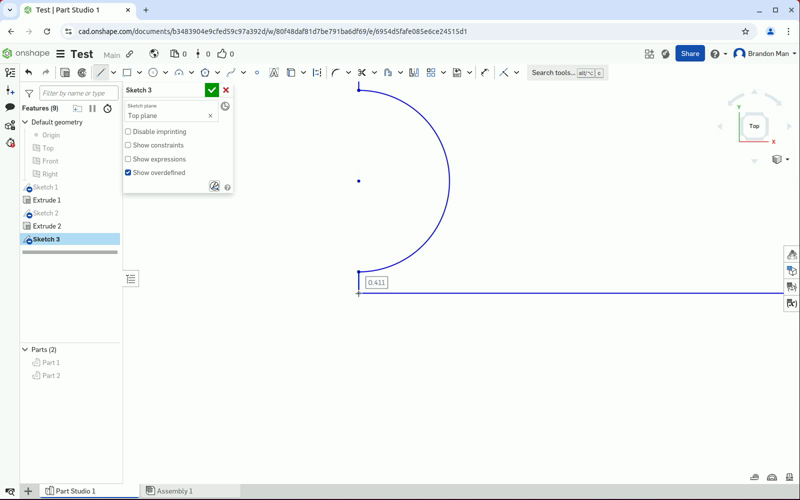
scroll(-6)
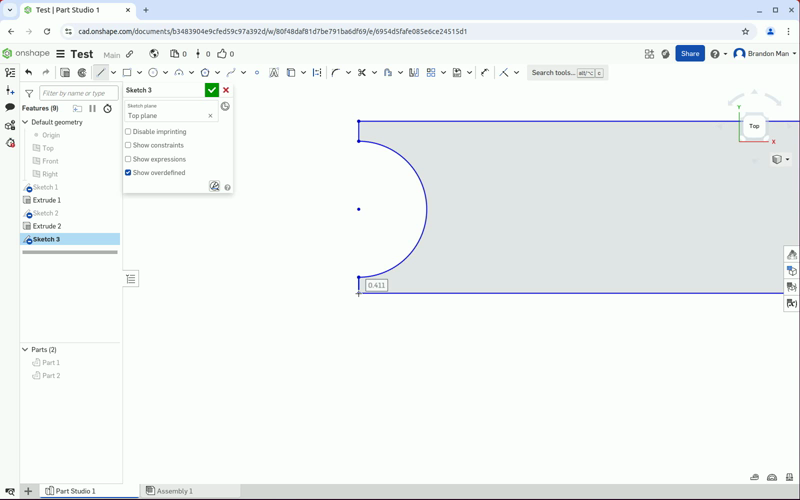
scroll(-6)
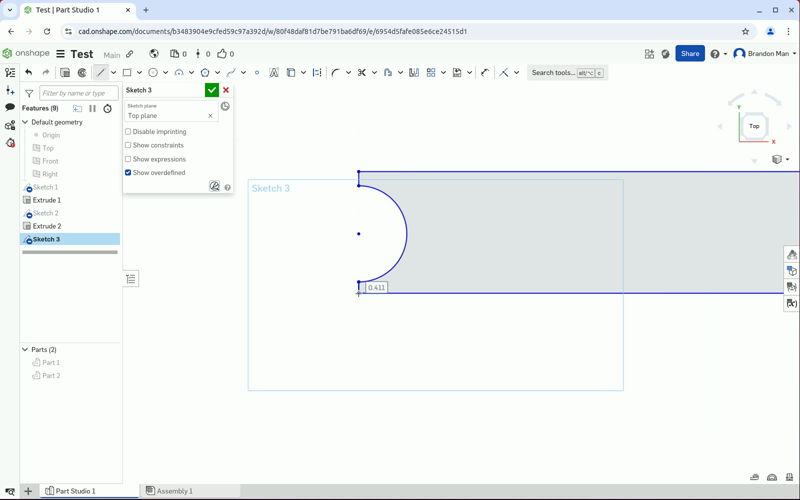
scroll(-6)
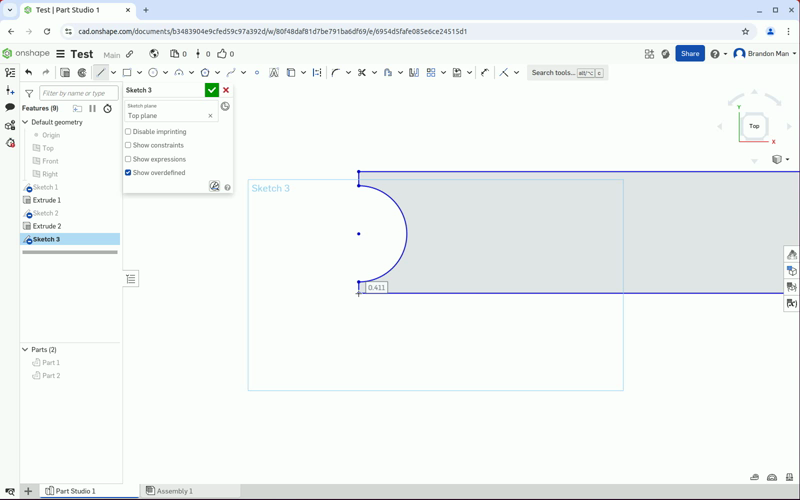
scroll(-6)
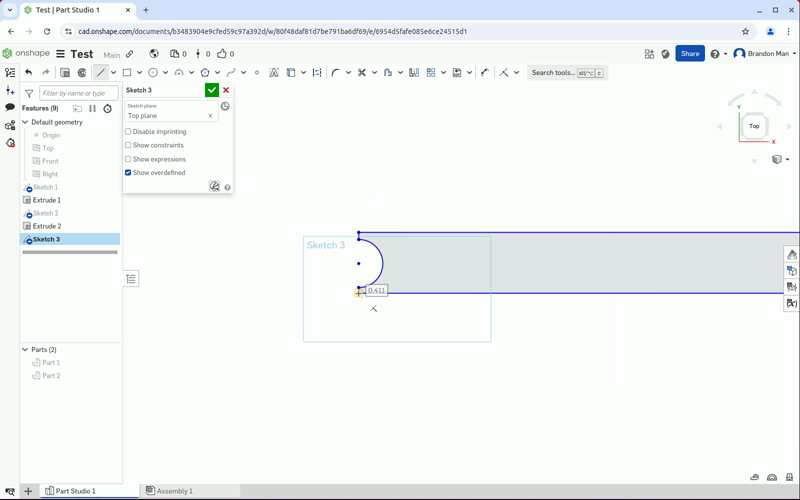
scroll(-6)
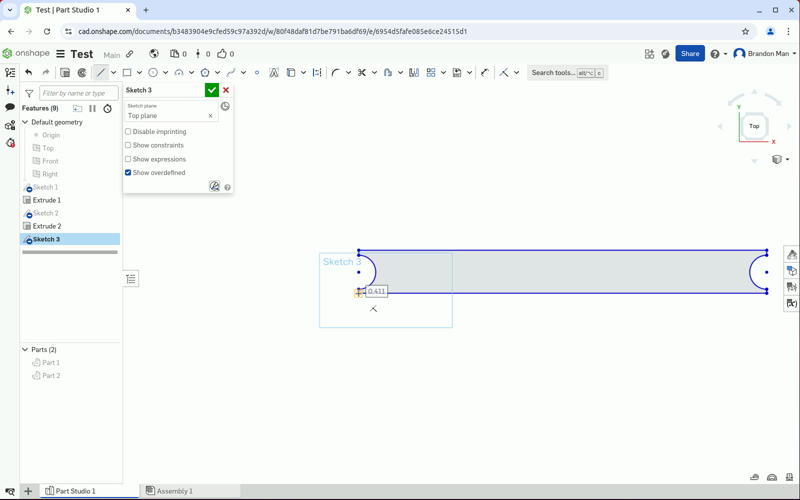
scroll(-6)
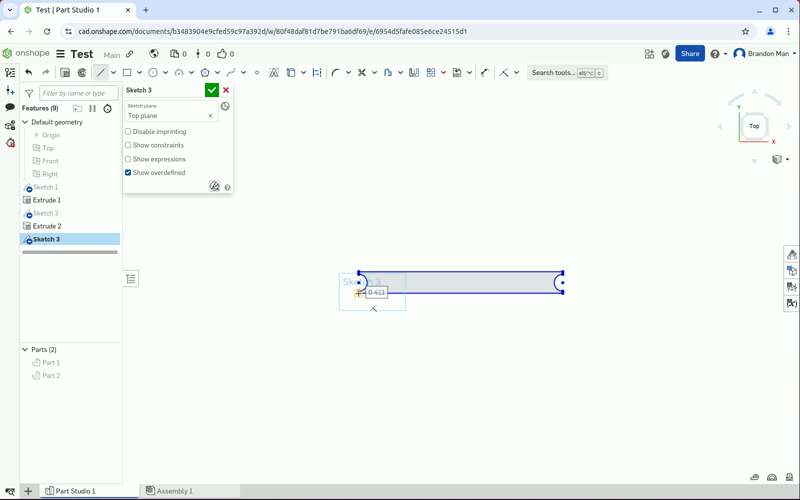
key(esc)
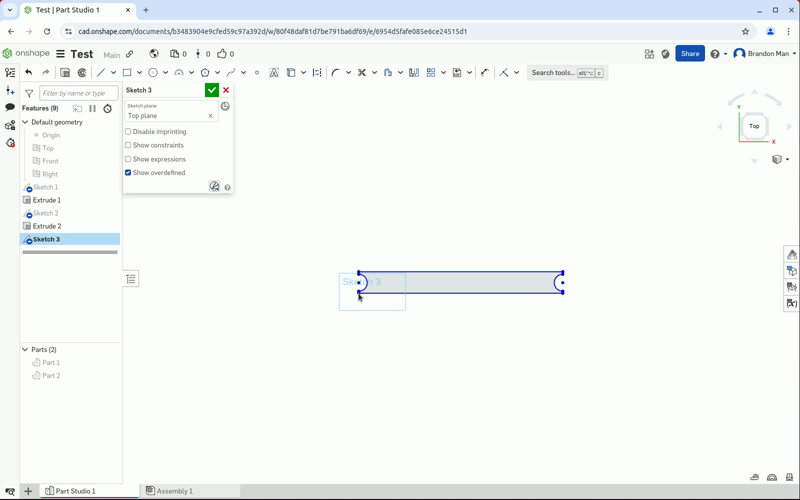
key(c)
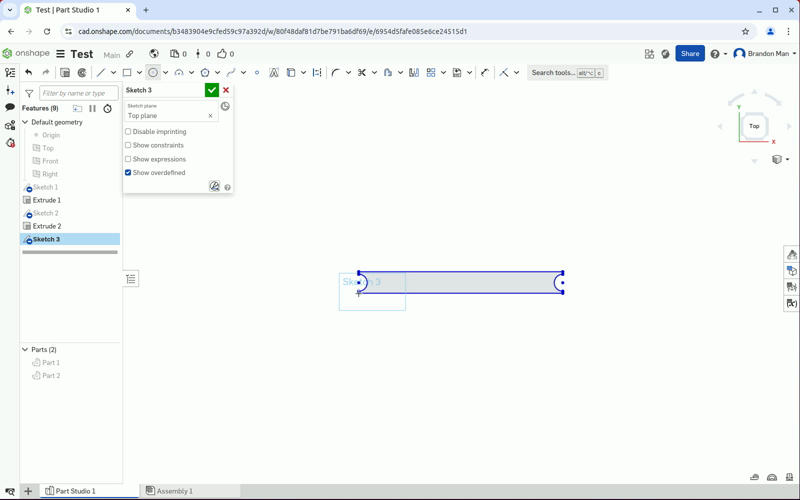
key_down(shift)
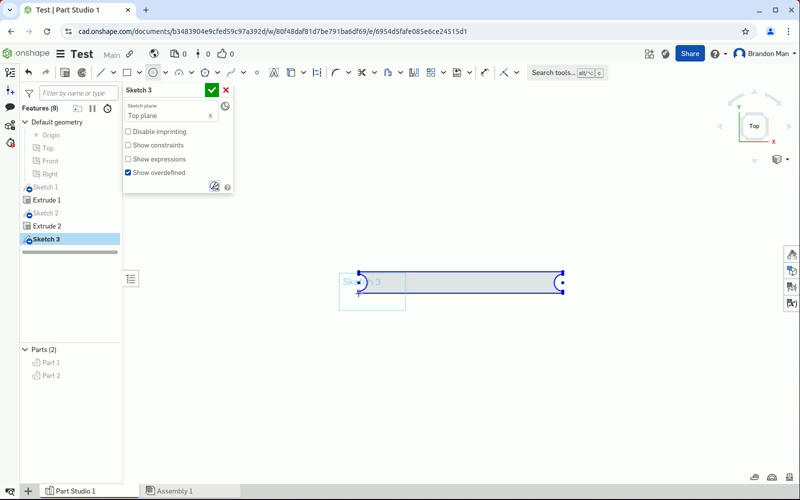
mouse_move(461, 282)
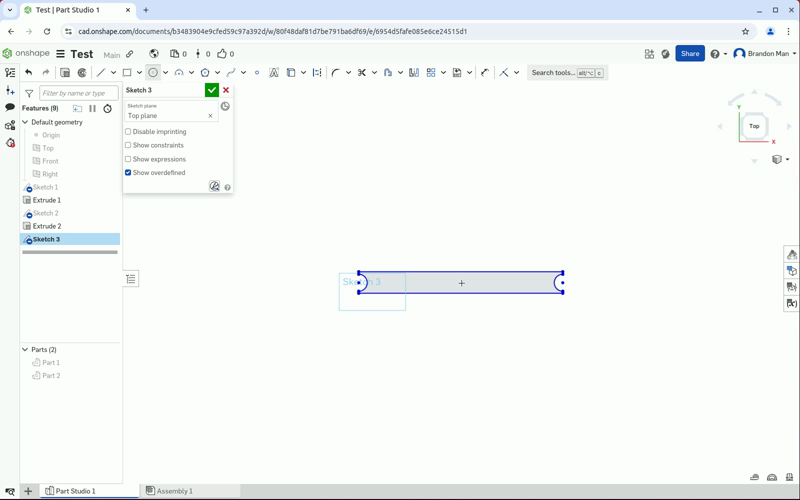
click(461, 282)
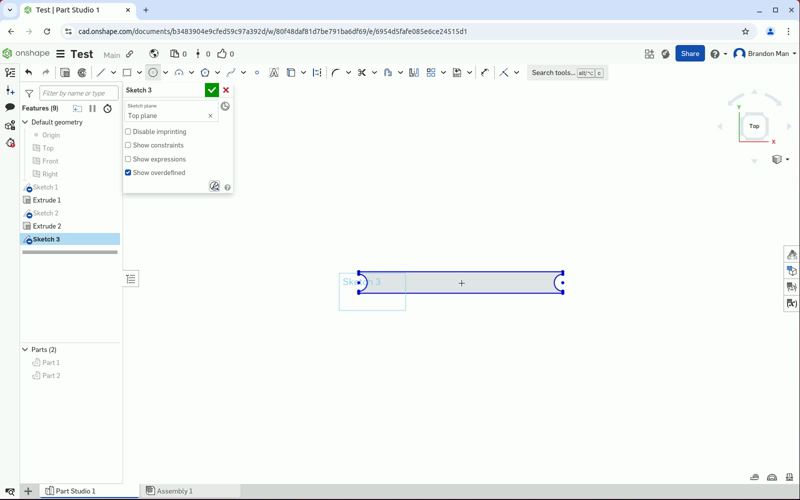
key_up(shift)
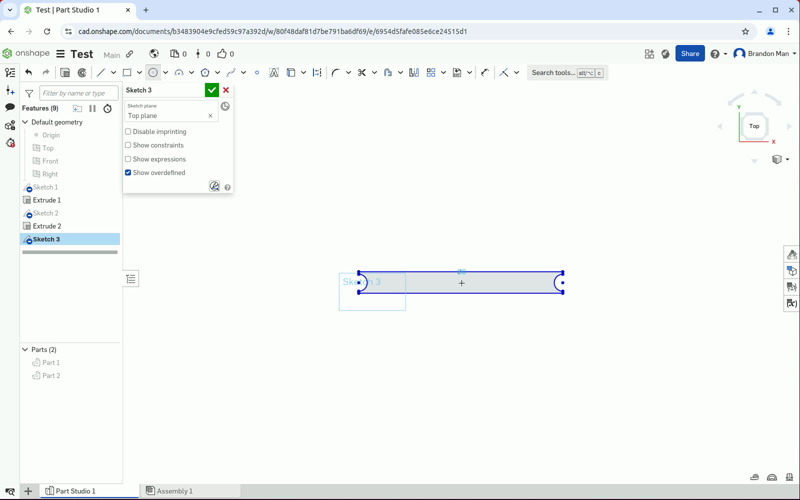
mouse_move(470, 282)
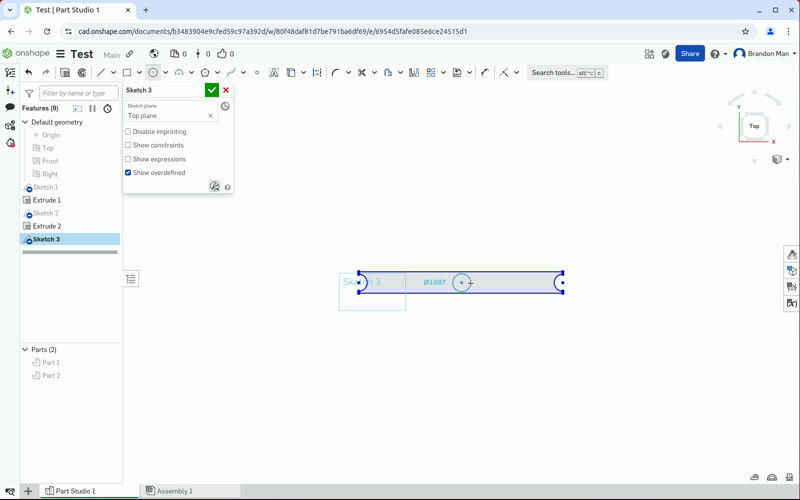
click(470, 282)
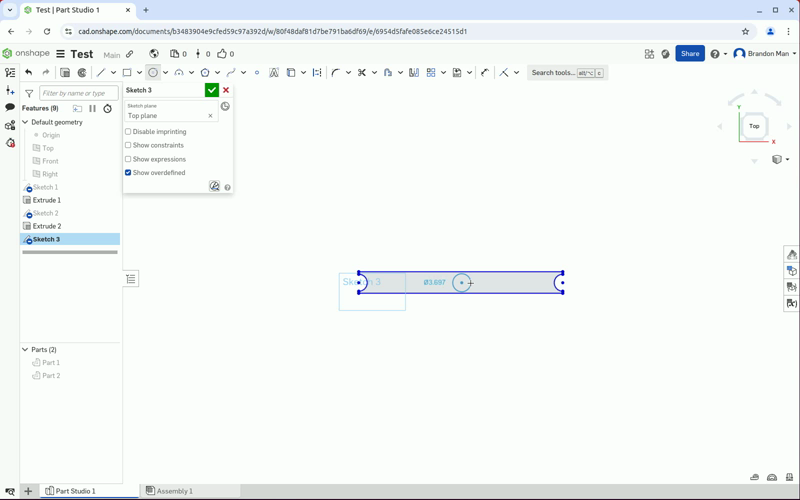
key(esc)
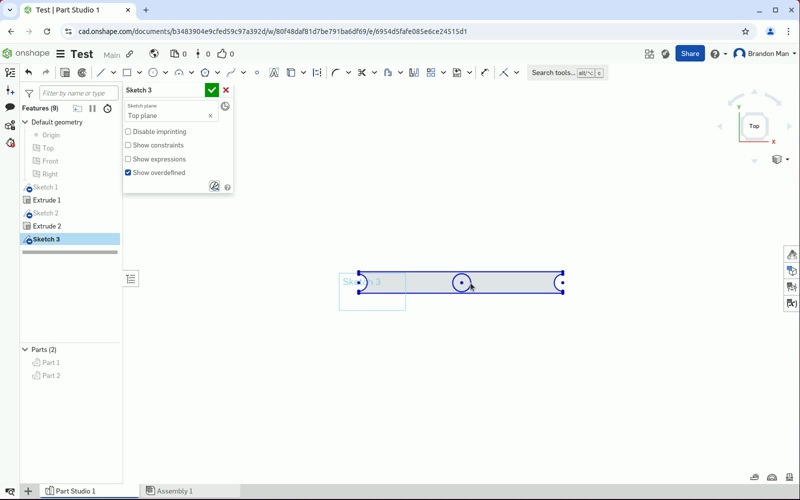
mouse_move(445, 280)
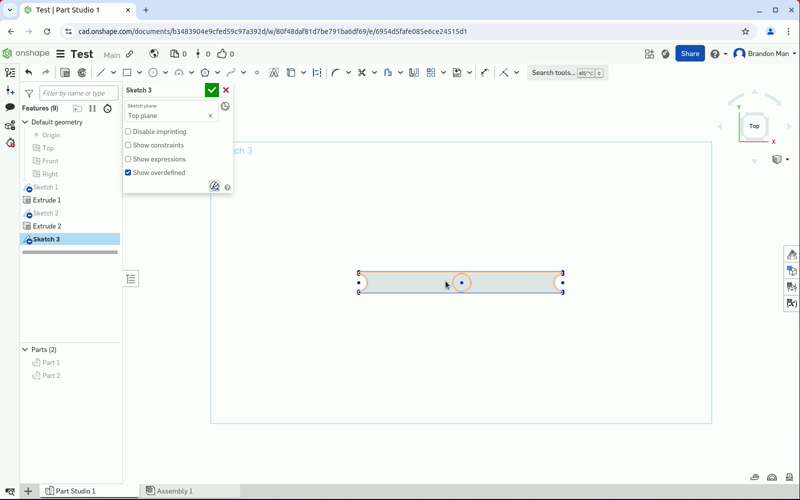
click(445, 280)
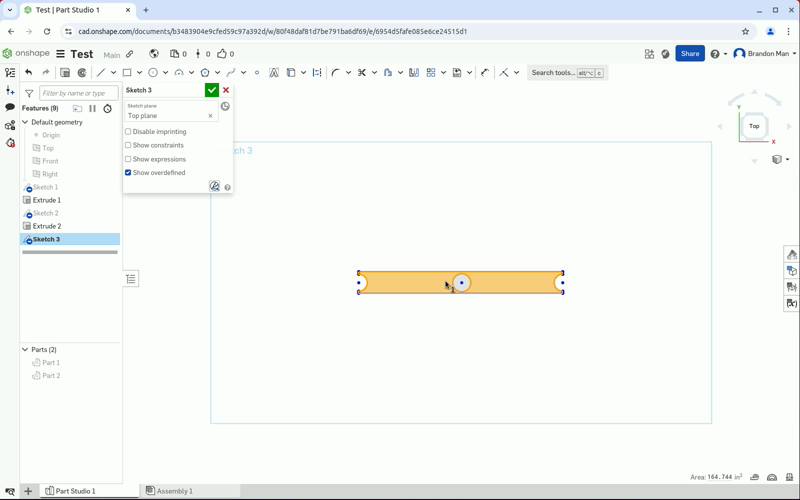
mouse_move(73, 352)
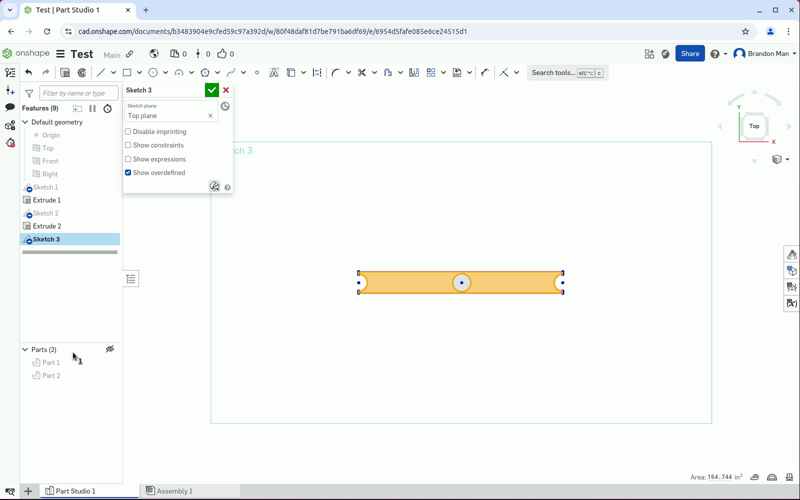
key(shift+y)
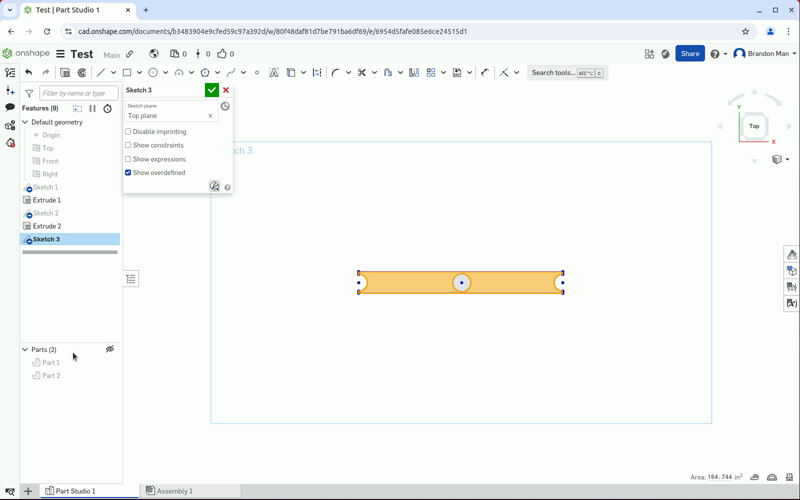
key(shift+e)
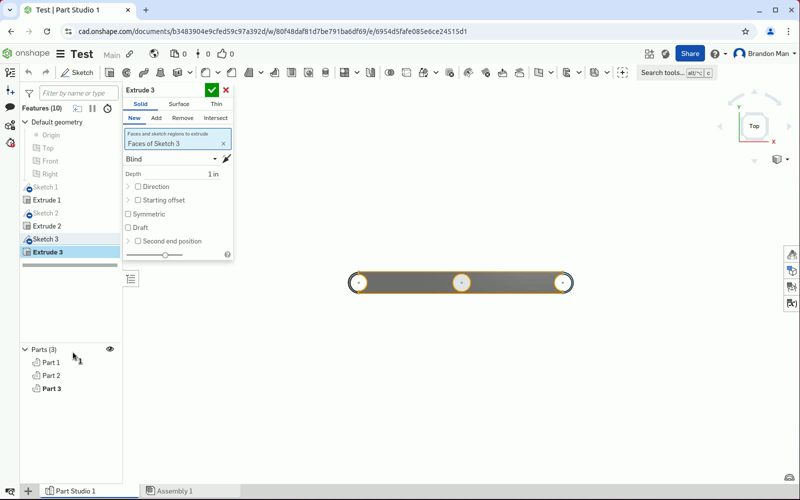
mouse_move(143, 106)
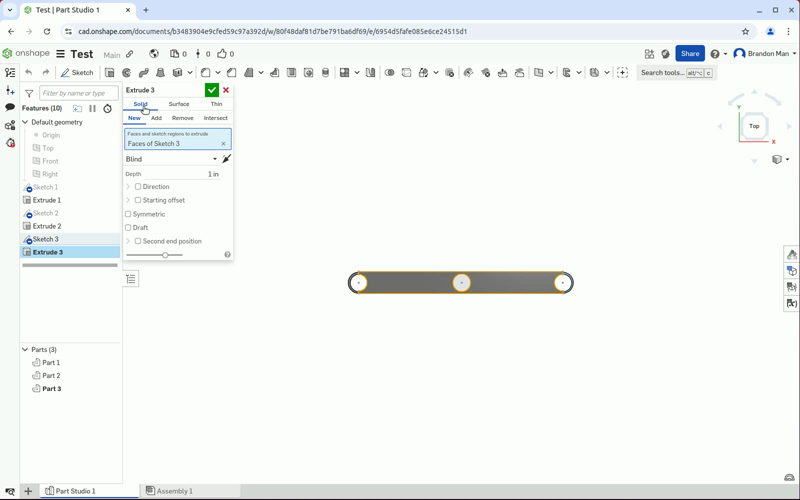
click(143, 106)
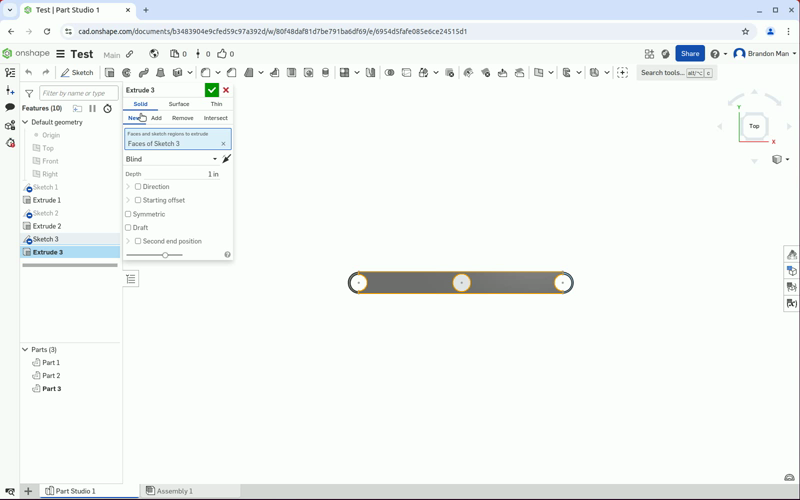
mouse_move(137, 120)
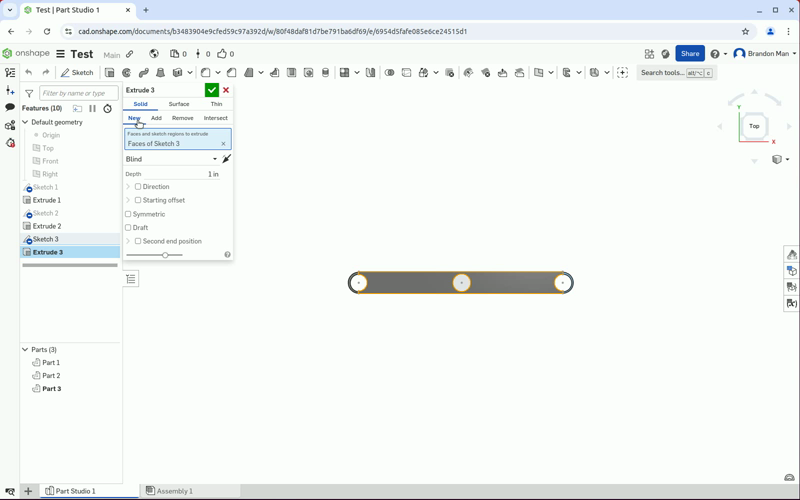
click(137, 120)
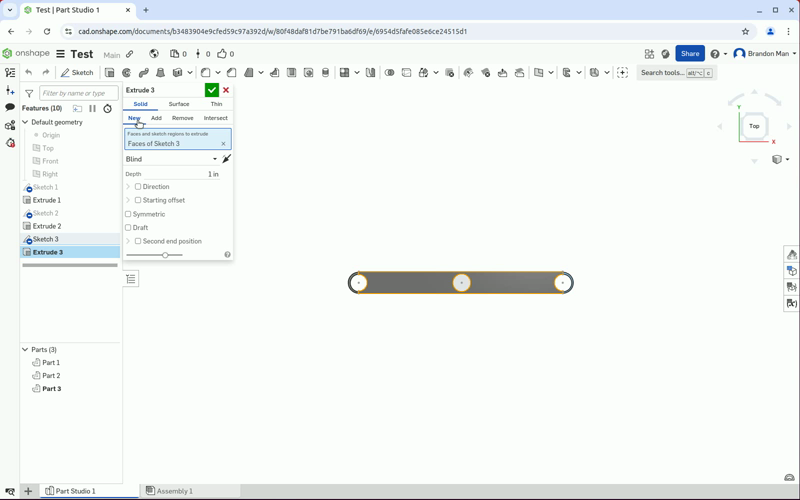
key(tab, 4)
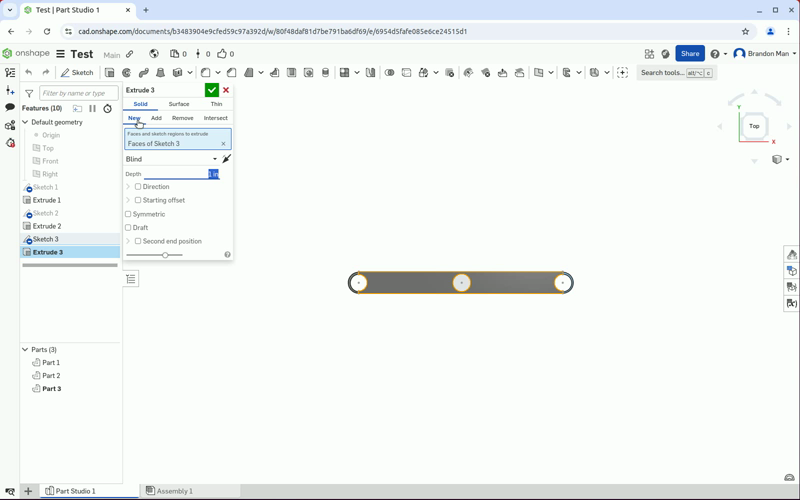
text(2.889)
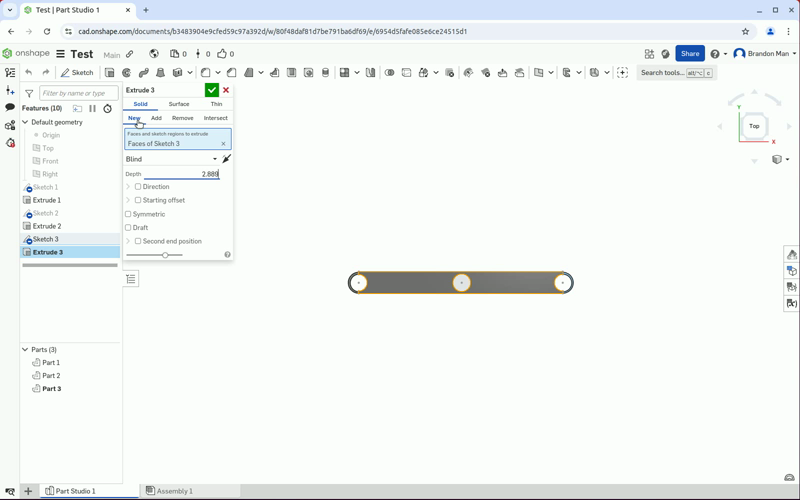
key(enter)
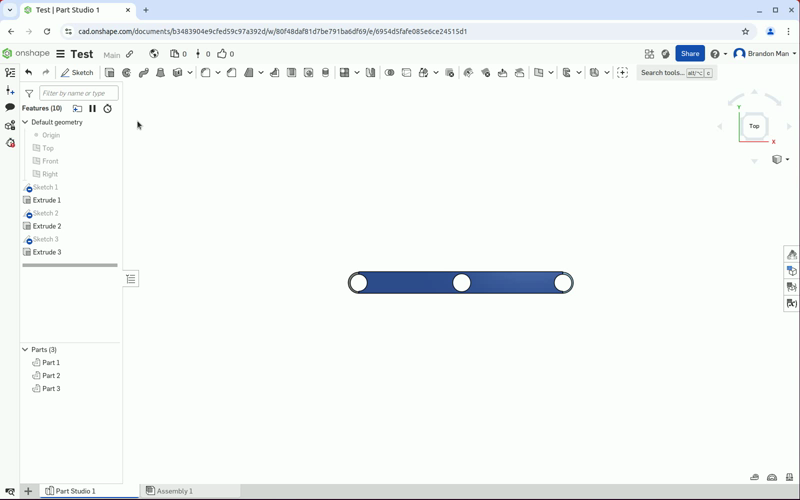
key(shift+h)
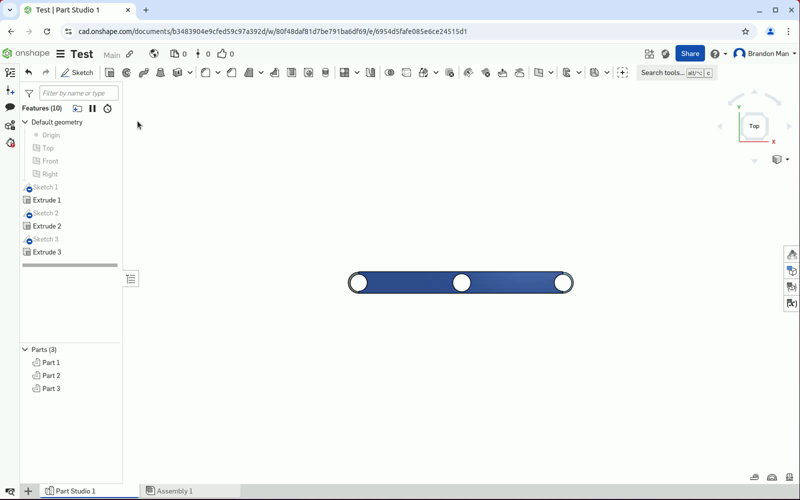
key(shift+h)
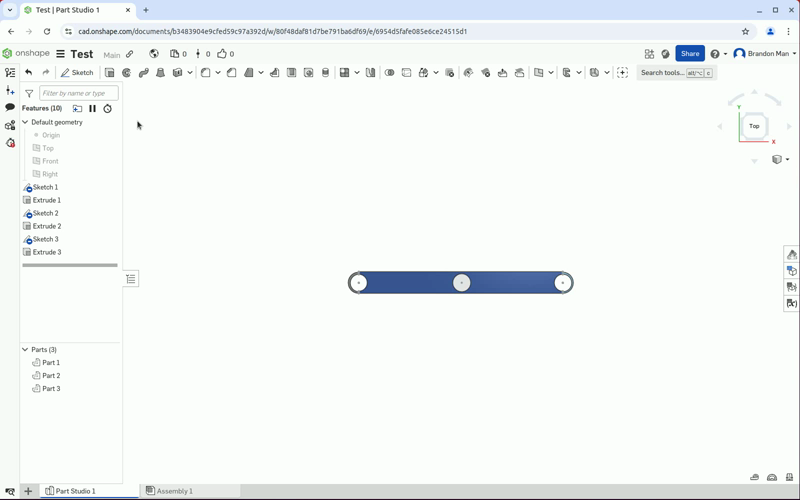
key(shift+7)
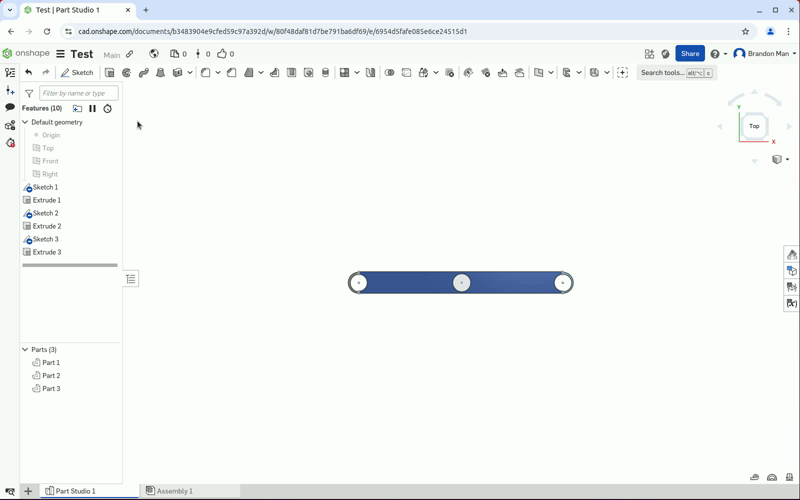
key(up, 3)
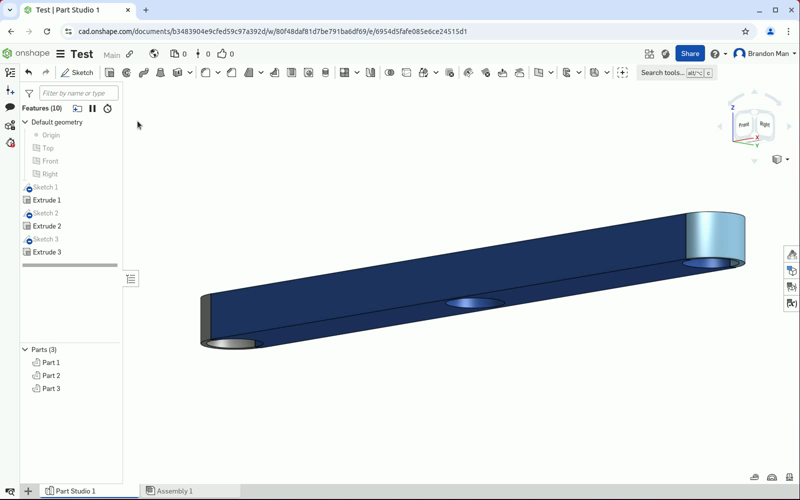
key(left, 3)
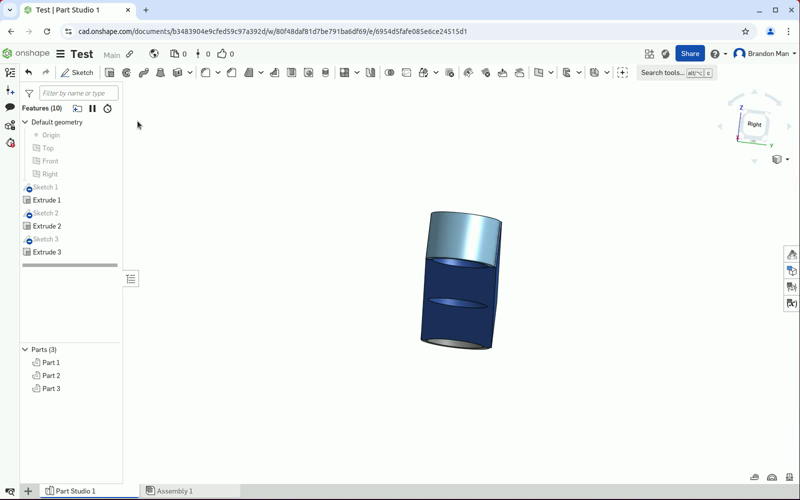
key(right, 3)
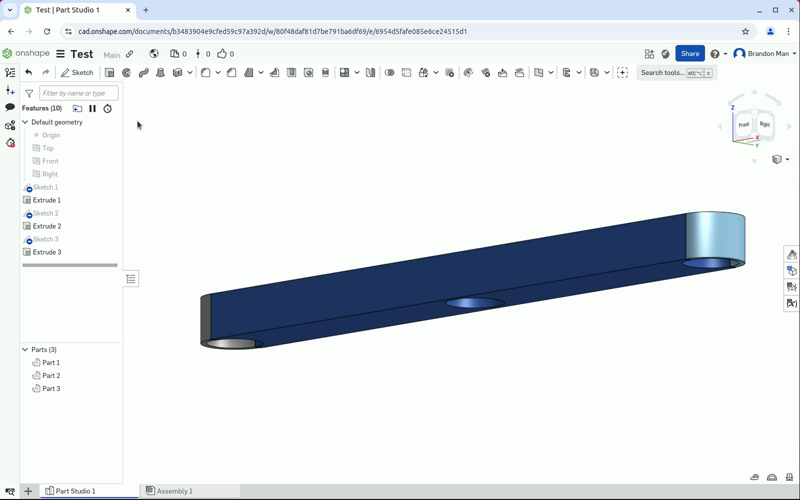
key(down, 3)
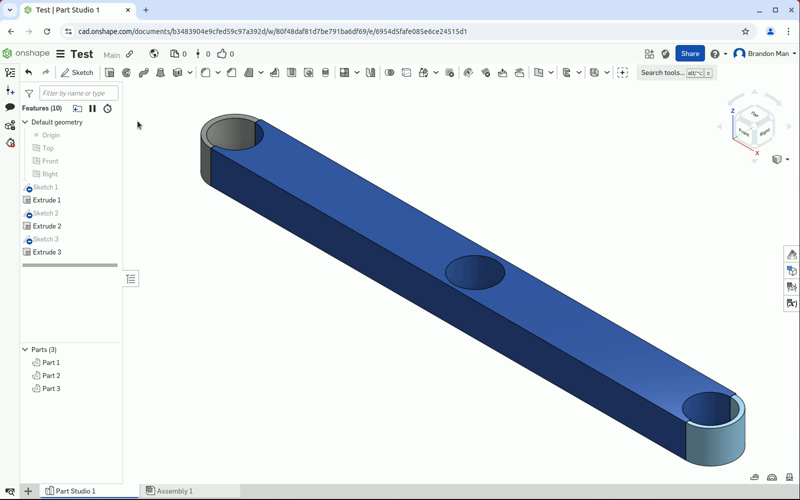
mouse_move(73, 189)
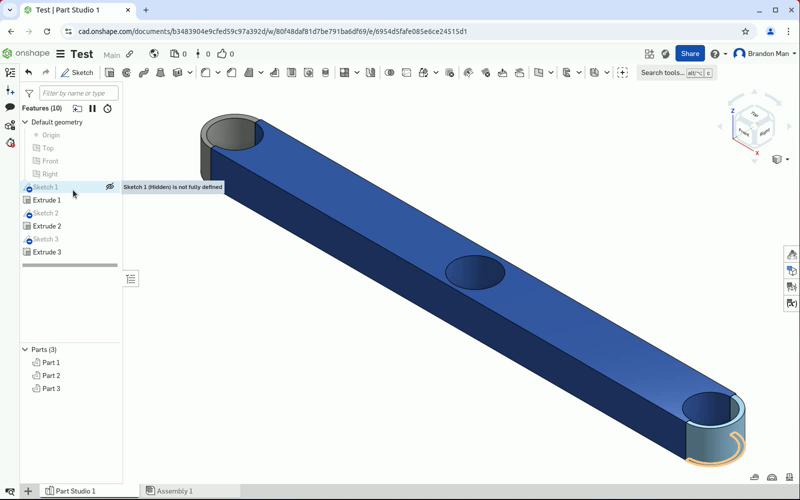
click(73, 189)